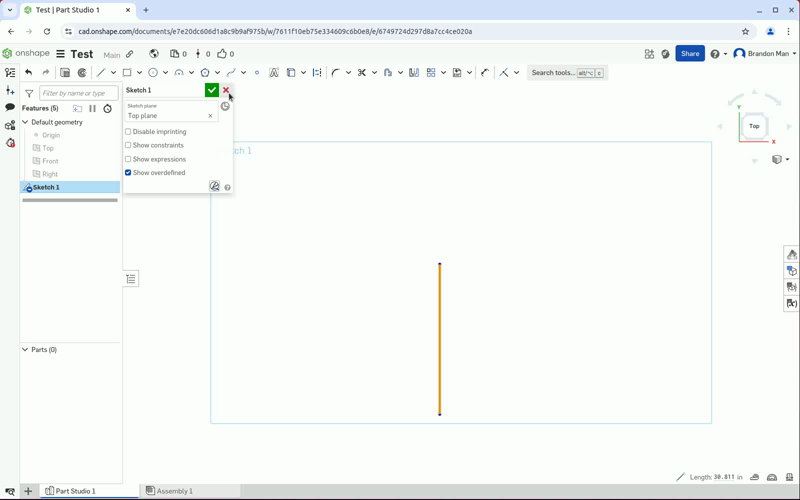
key(shift+h)
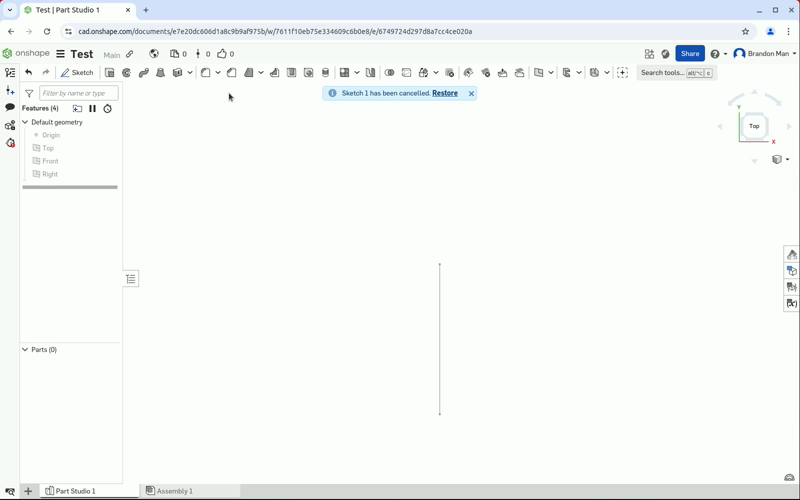
mouse_move(73, 352)
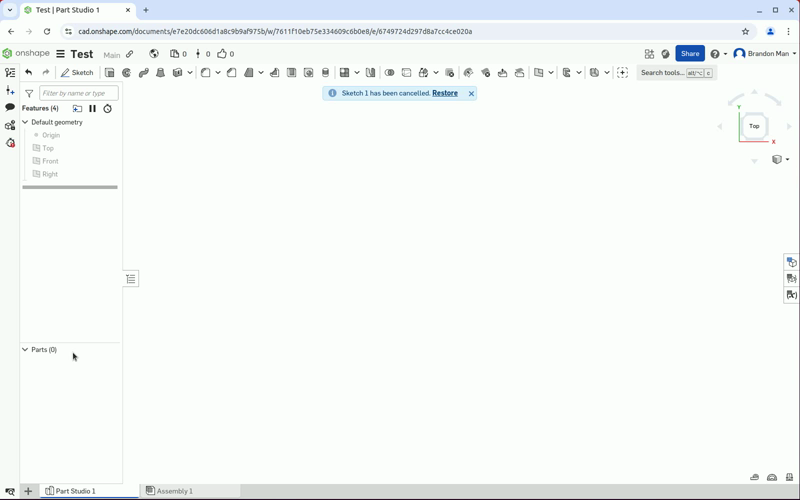
key(y)
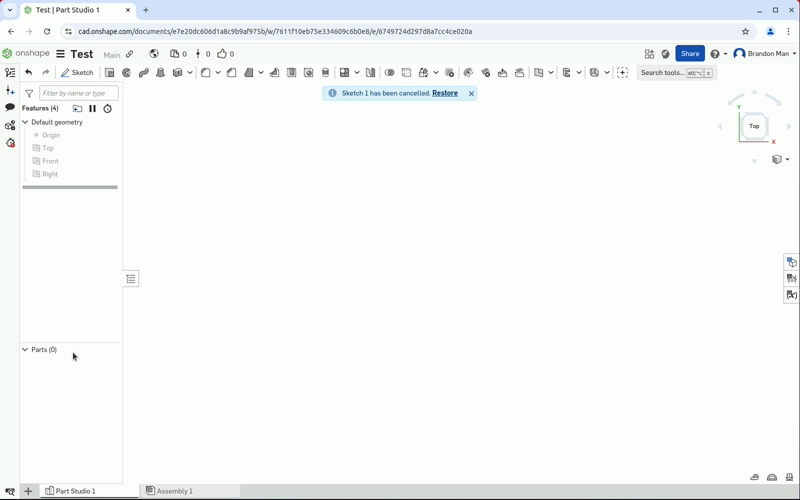
key(shift+p)
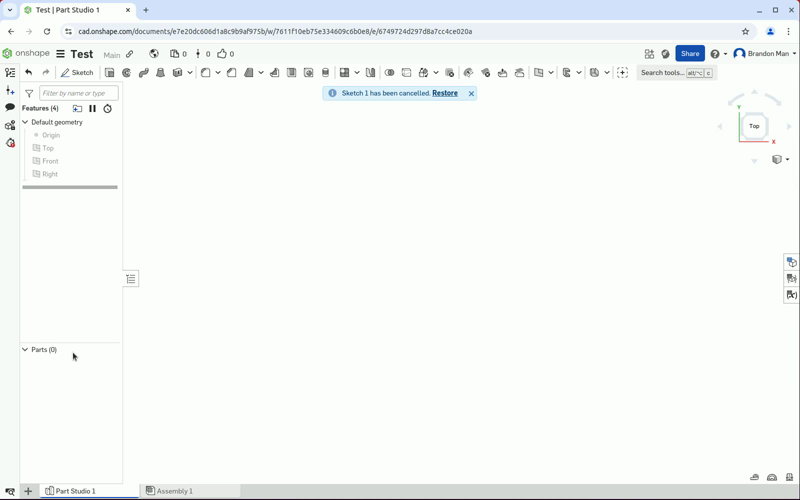
key(space)
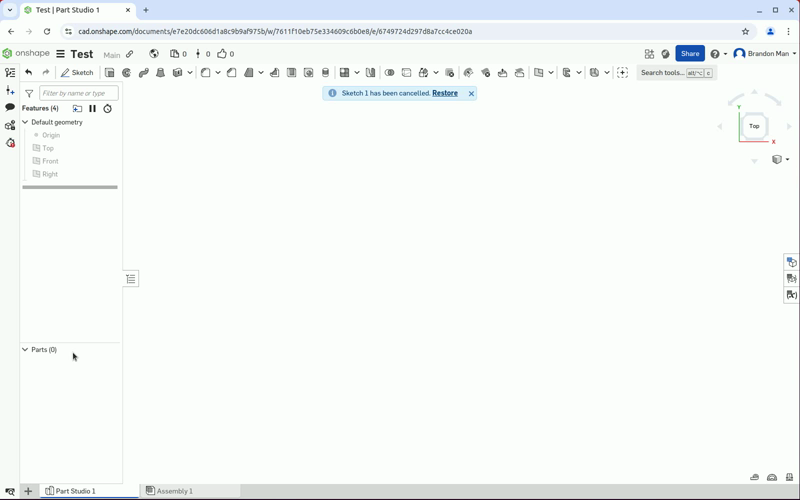
key_down(shift)
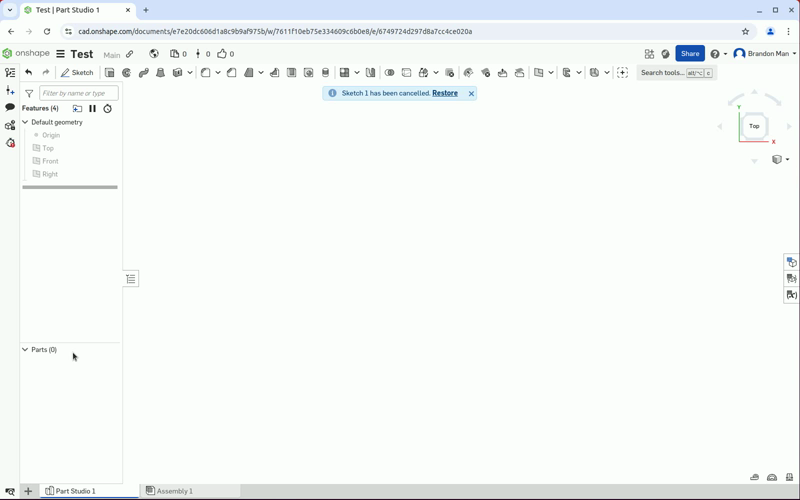
key(up)
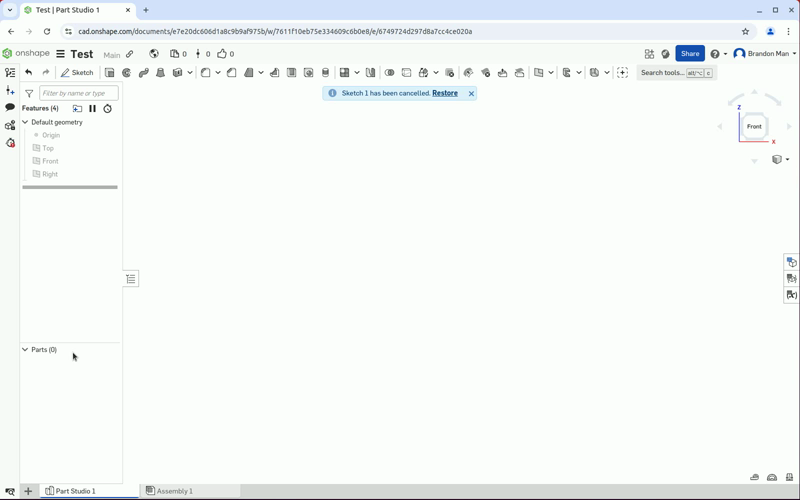
key_up(shift)
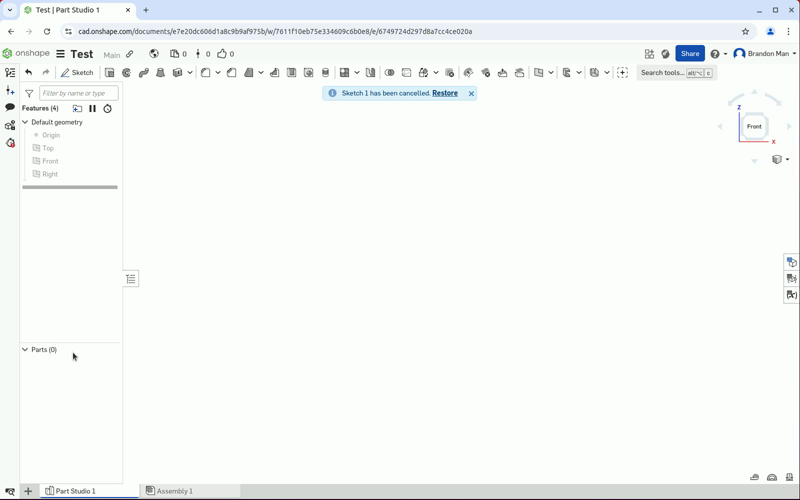
mouse_move(73, 352)
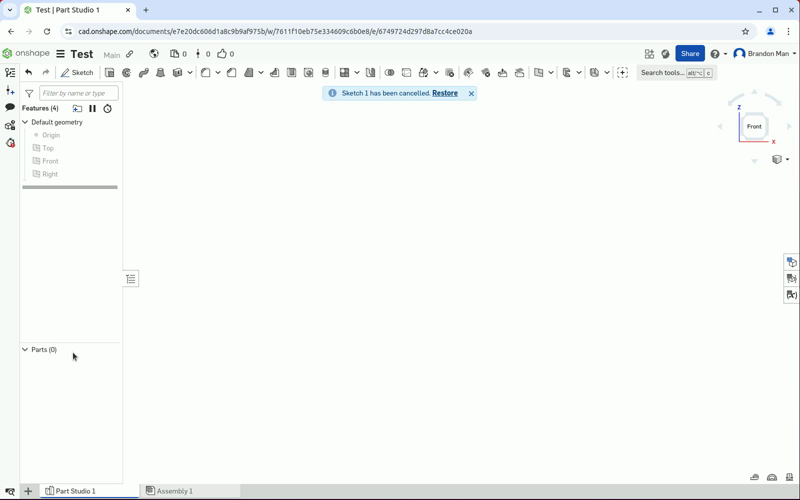
key(shift+y)
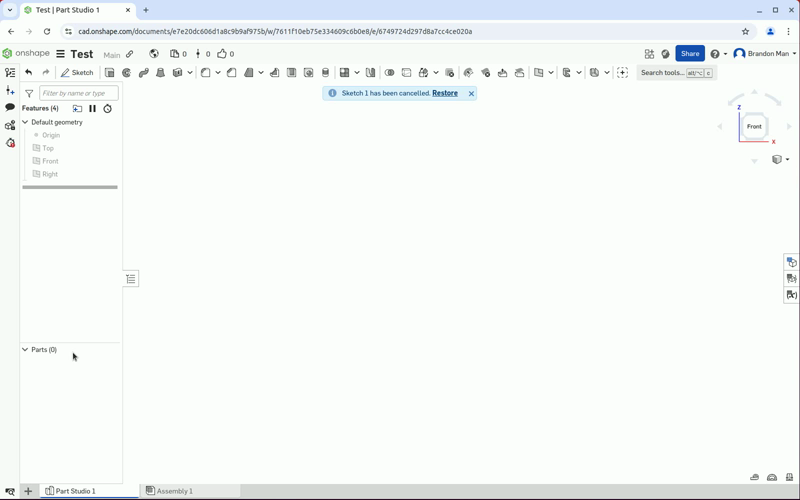
key(shift+s)
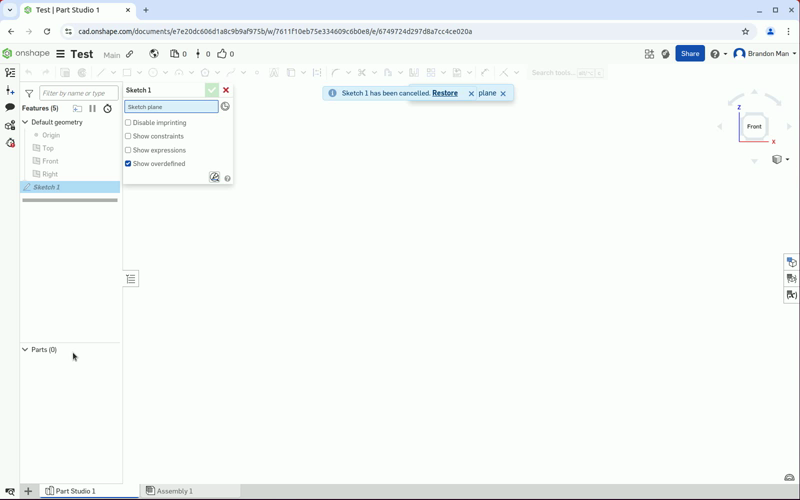
mouse_move(73, 163)
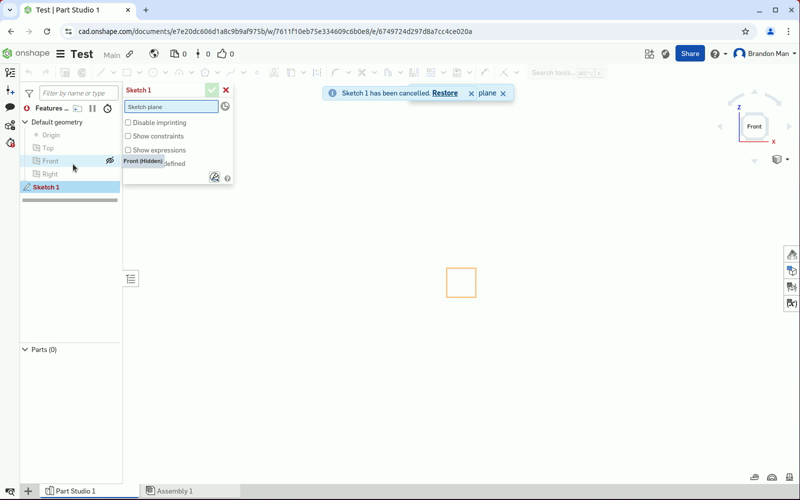
click(73, 163)
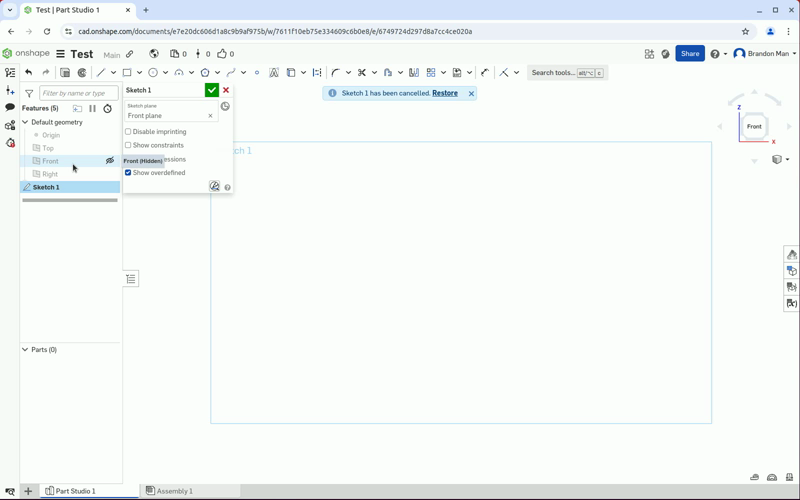
mouse_move(73, 352)
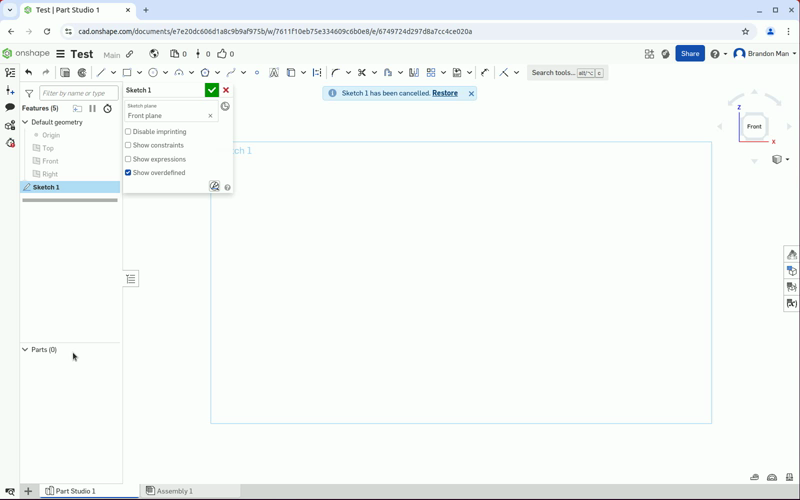
key(y)
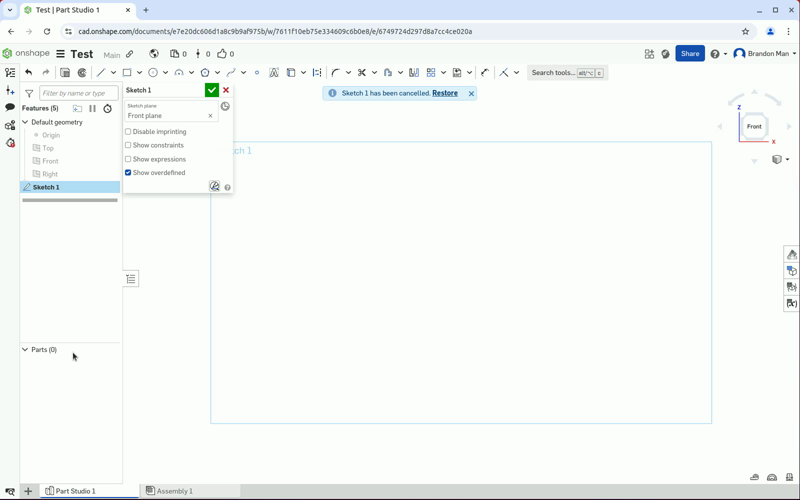
key(l)
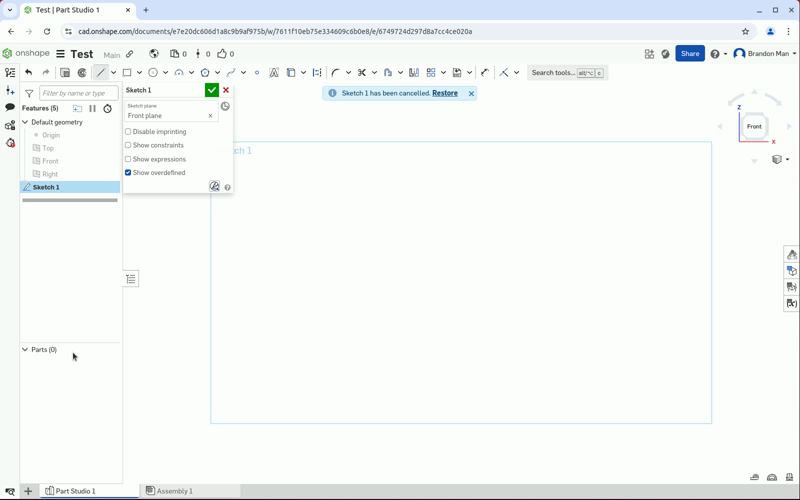
key_down(shift)
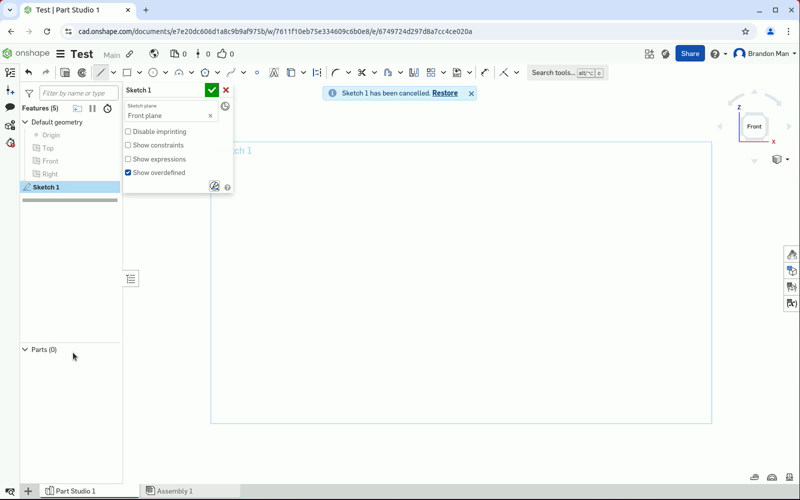
mouse_move(401, 395)
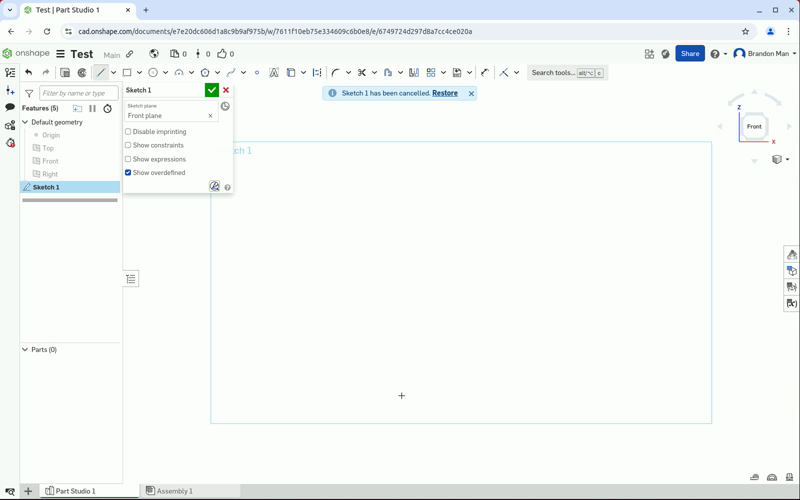
click(401, 395)
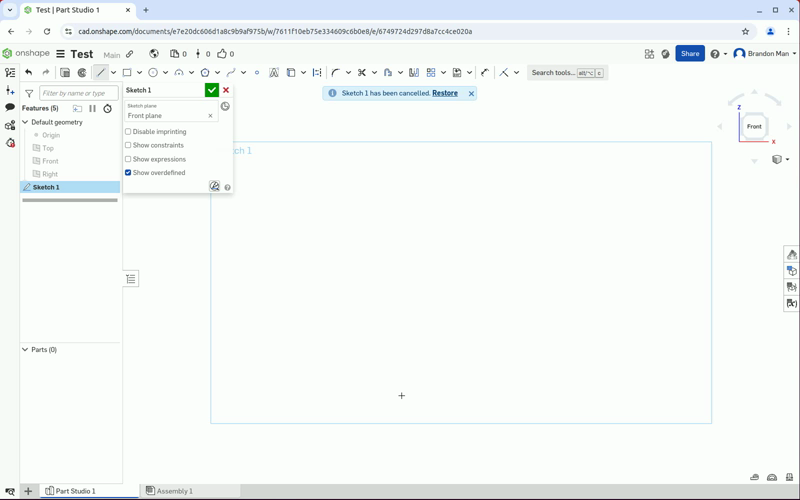
key_up(shift)
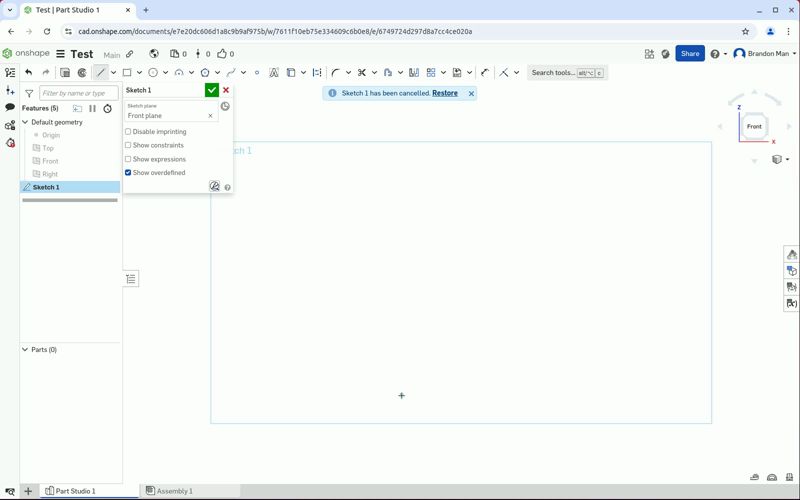
key_down(shift)
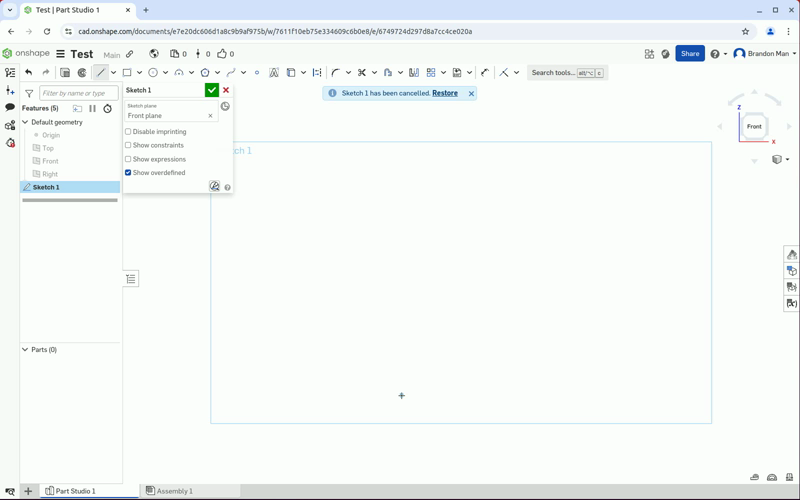
mouse_move(431, 395)
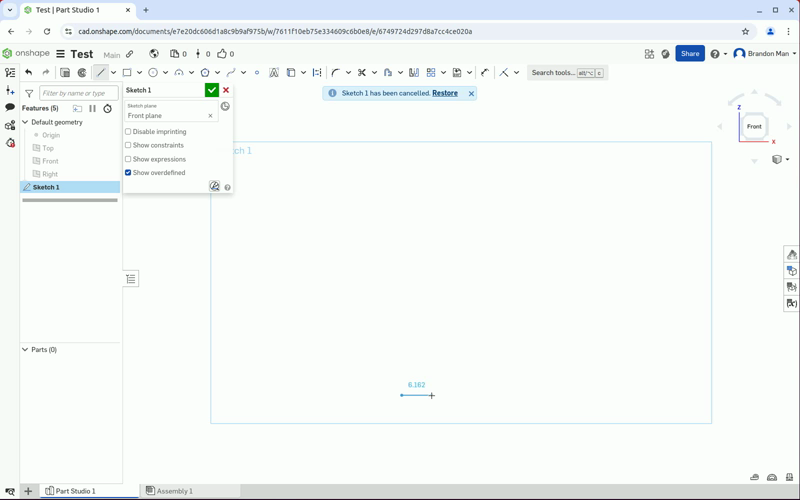
mouse_move(417, 395)
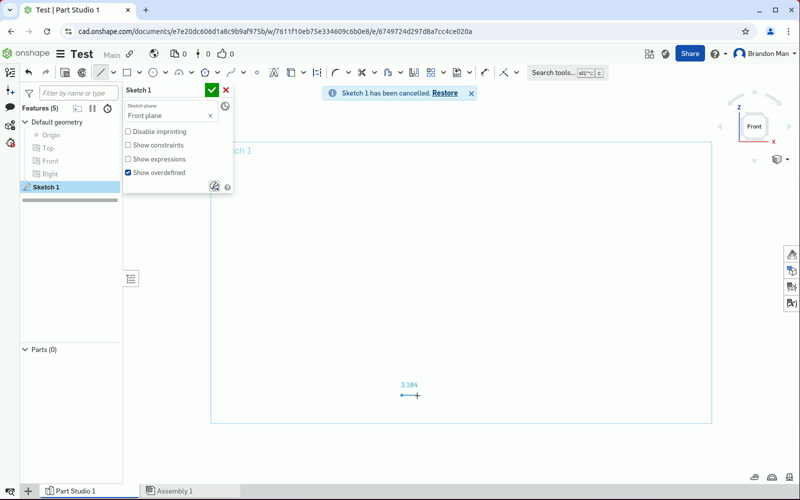
click(417, 395)
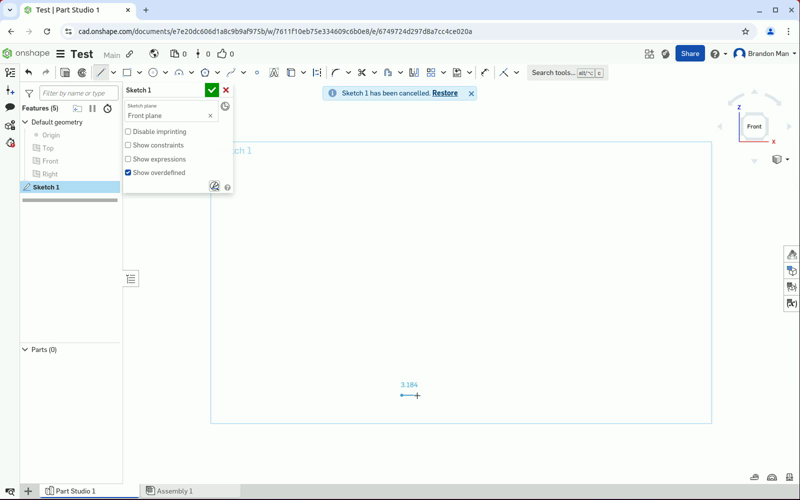
key_up(shift)
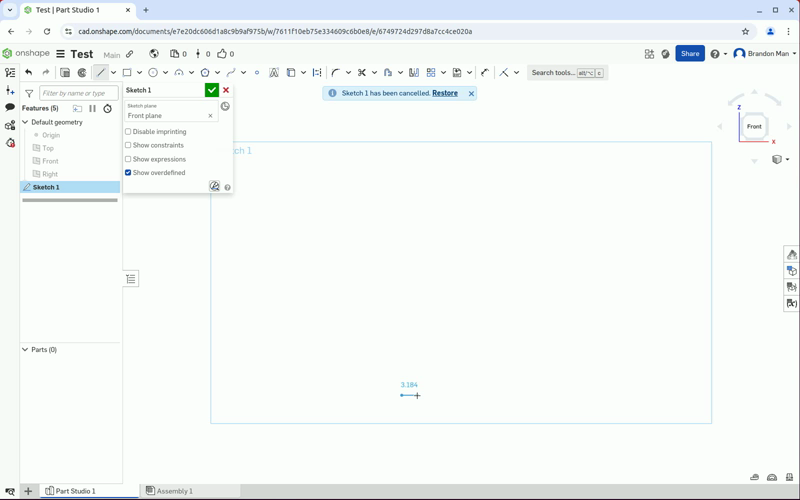
key_down(shift)
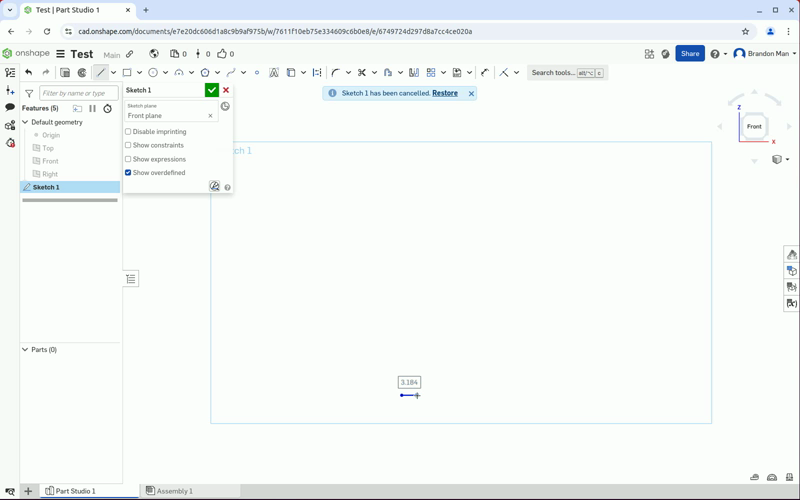
mouse_move(447, 395)
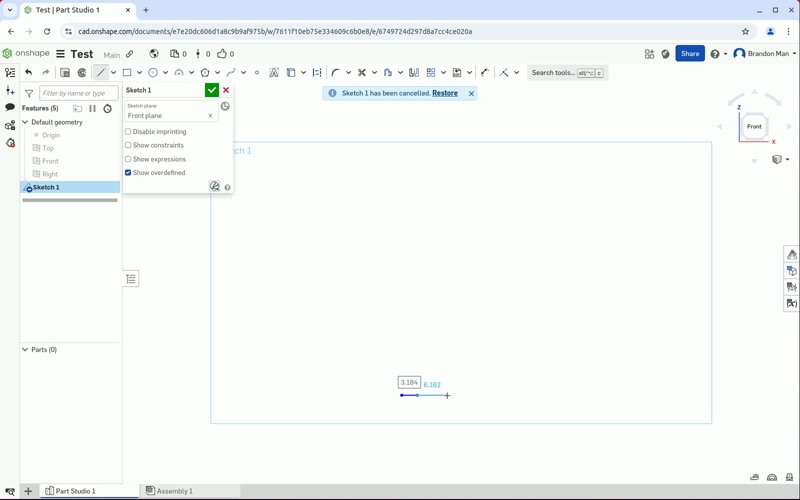
mouse_move(417, 380)
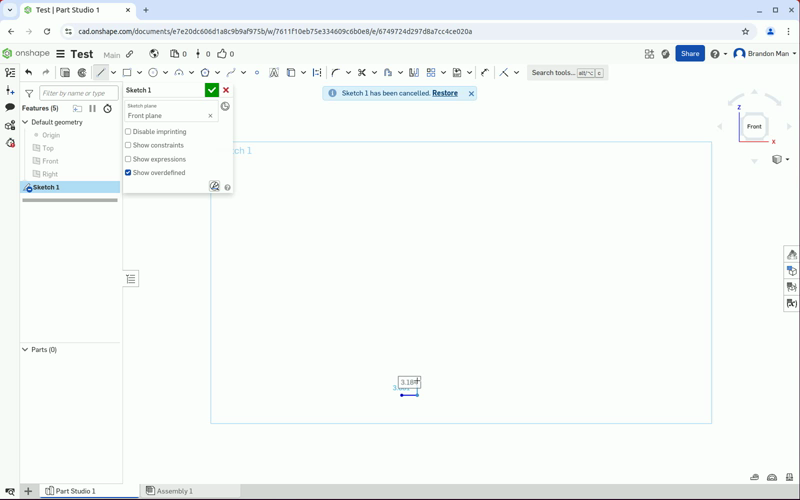
click(417, 380)
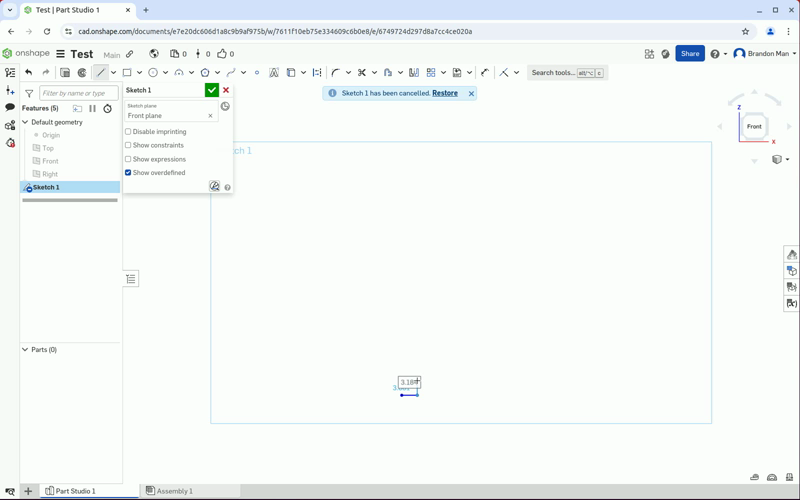
key_up(shift)
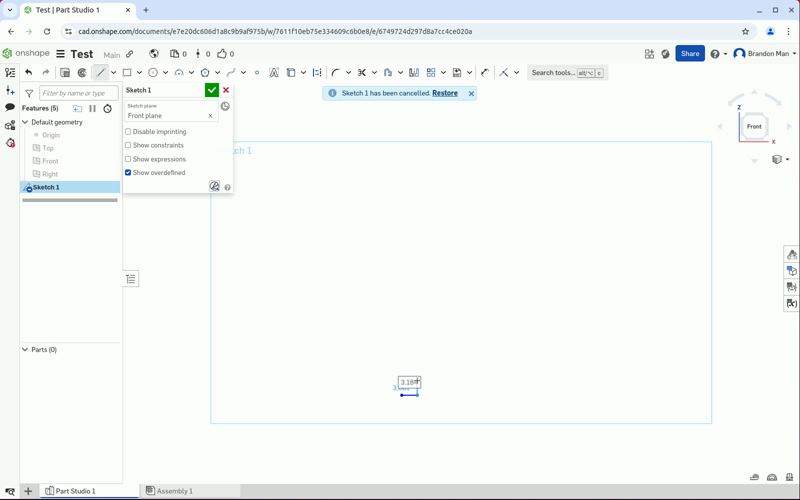
key_down(shift)
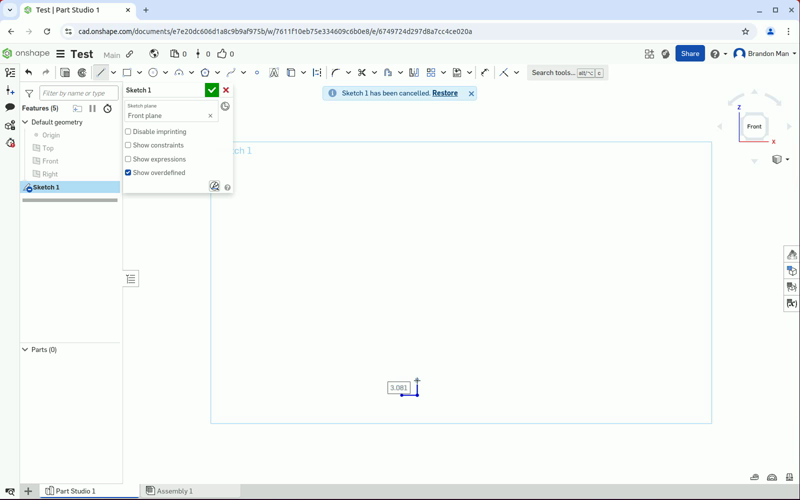
mouse_move(447, 380)
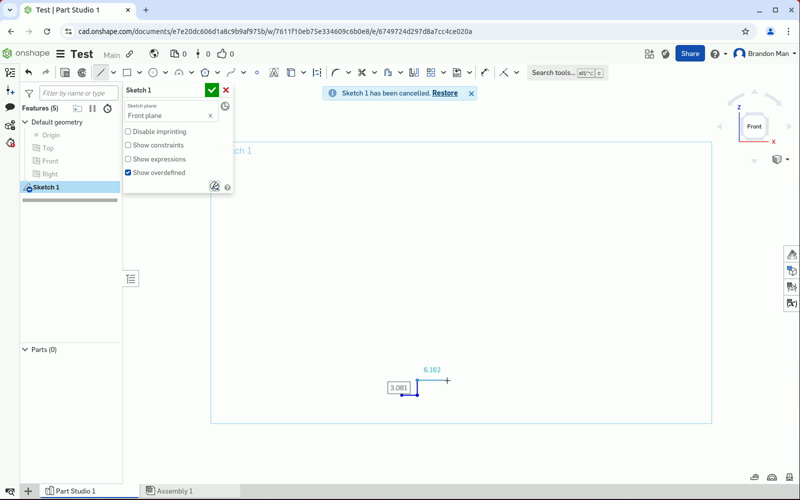
mouse_move(401, 380)
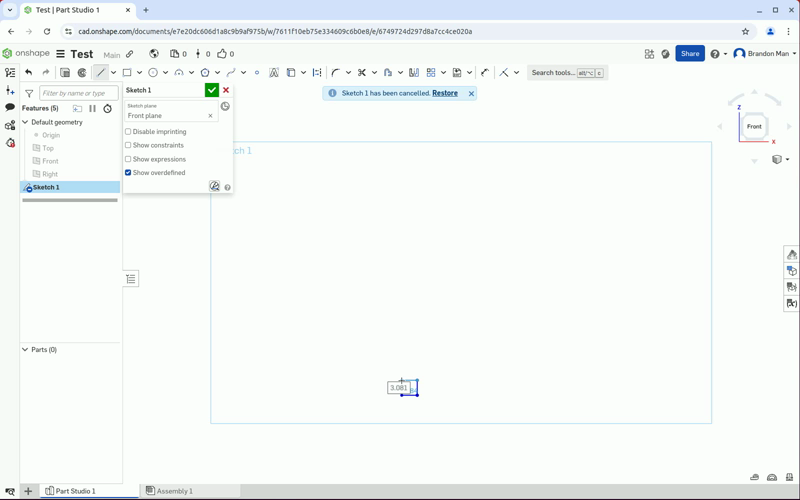
click(401, 380)
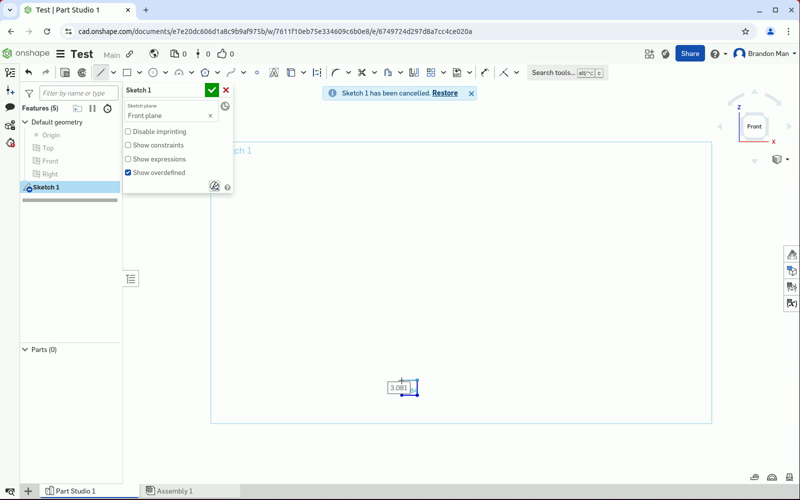
key_up(shift)
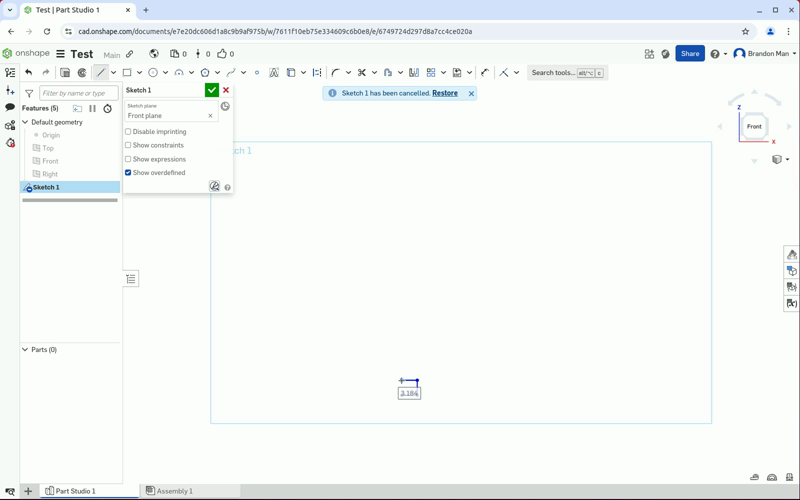
mouse_move(431, 380)
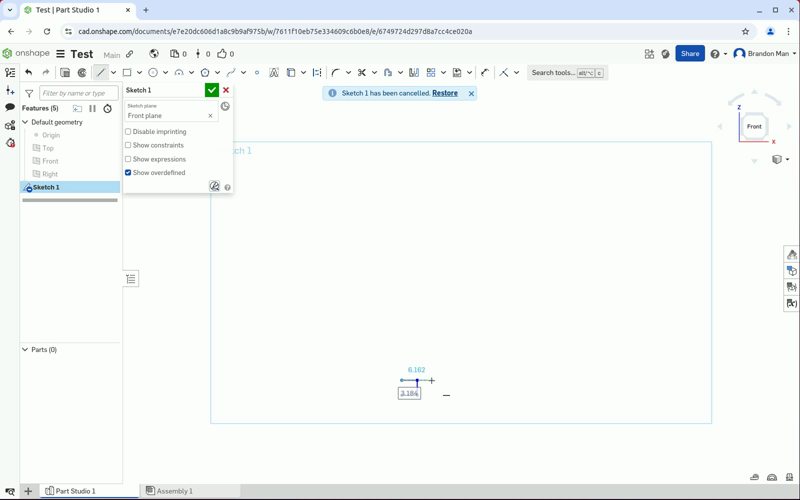
key_down(shift)
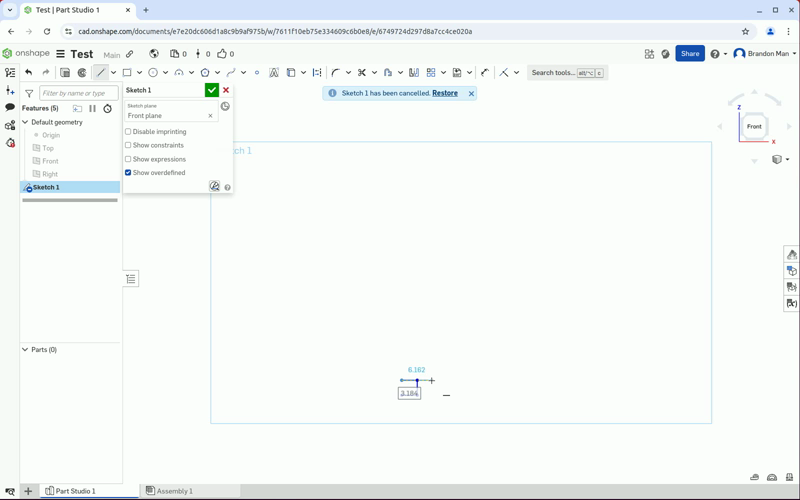
mouse_move(401, 395)
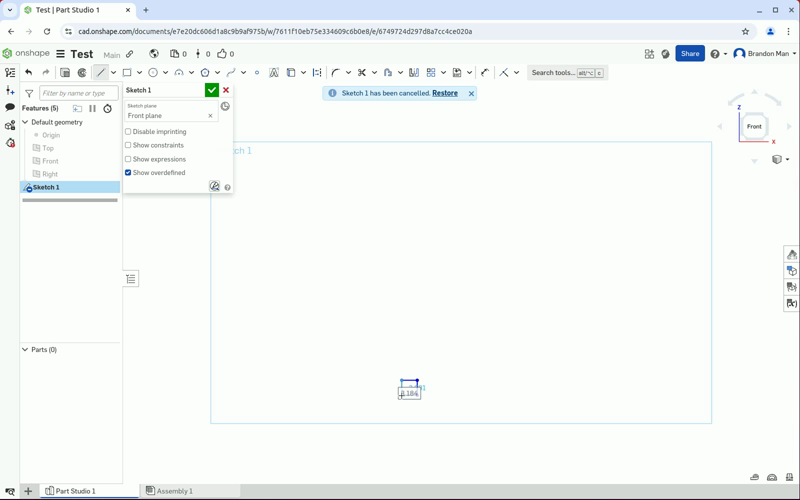
key_up(shift)
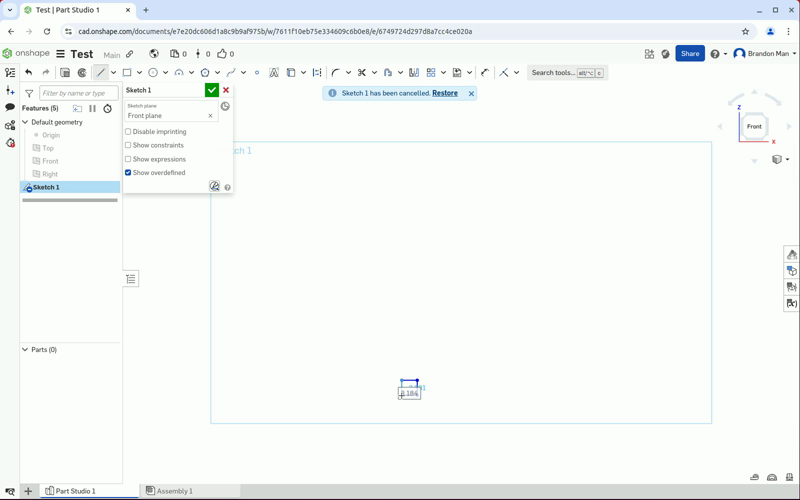
click(401, 395)
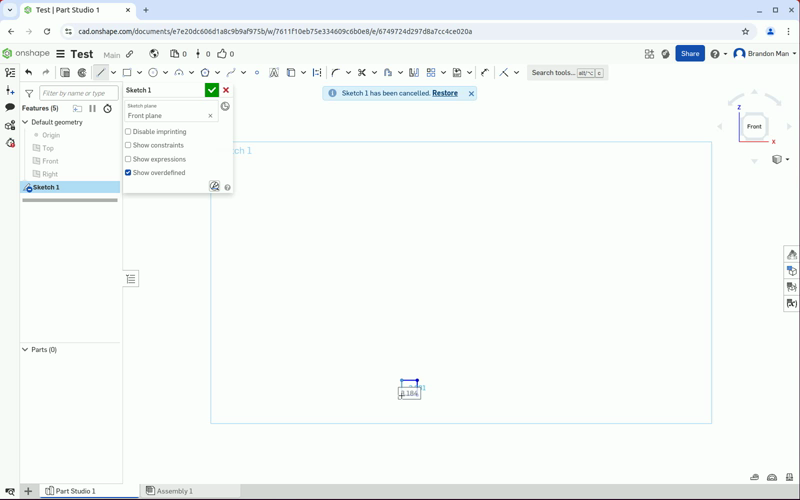
key(esc)
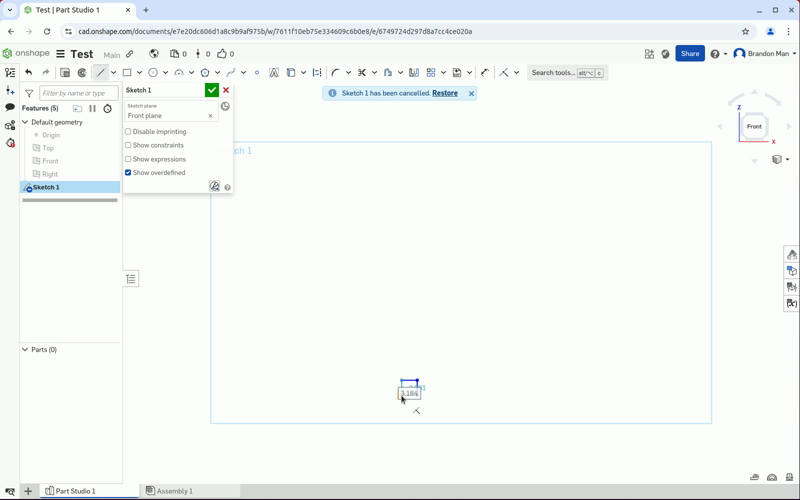
mouse_move(413, 380)
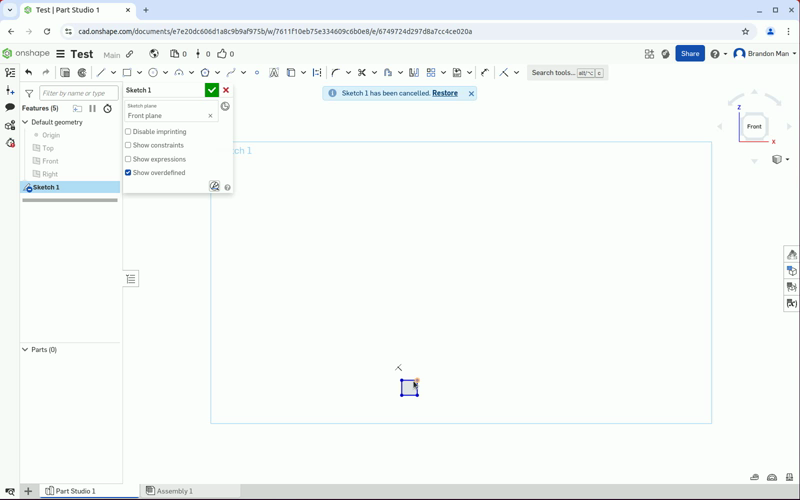
scroll(6)
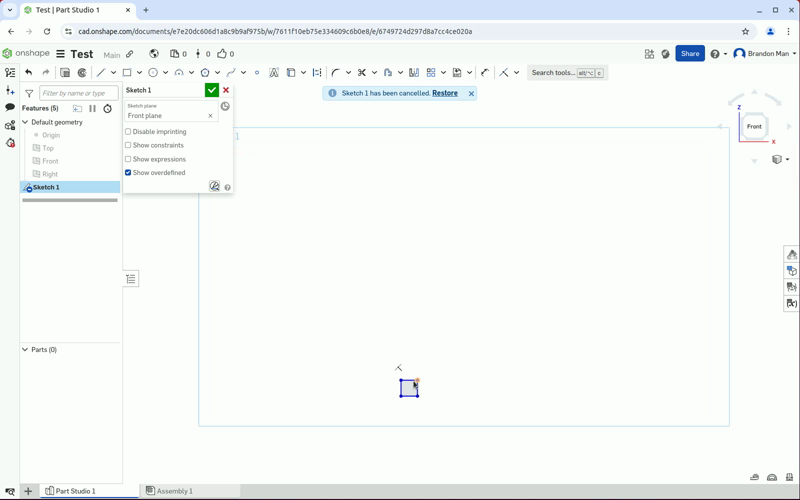
scroll(6)
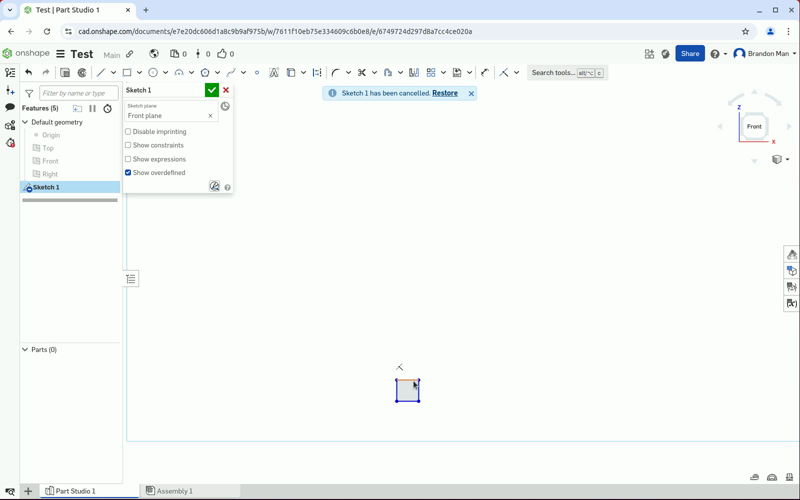
scroll(6)
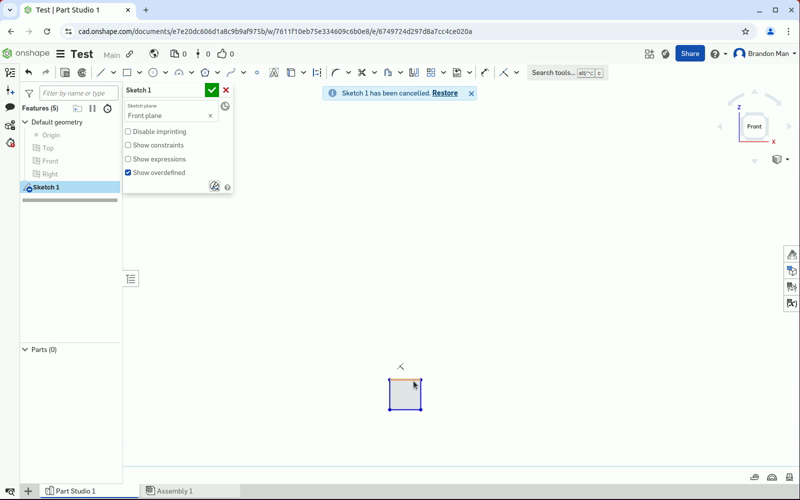
scroll(6)
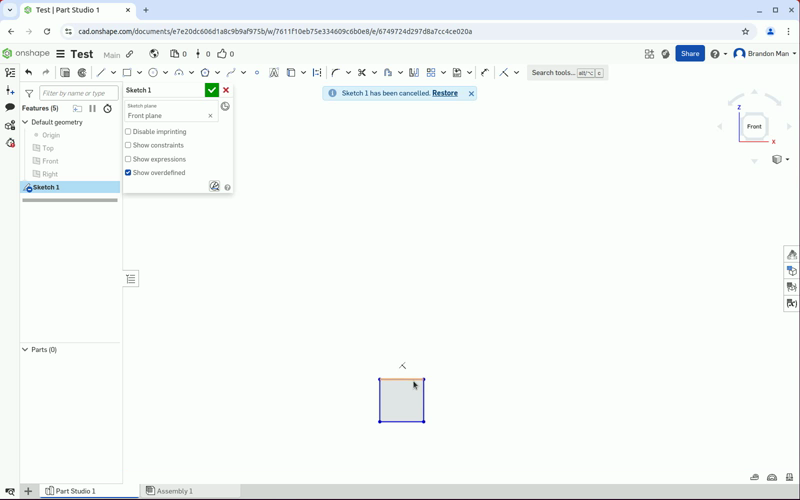
scroll(6)
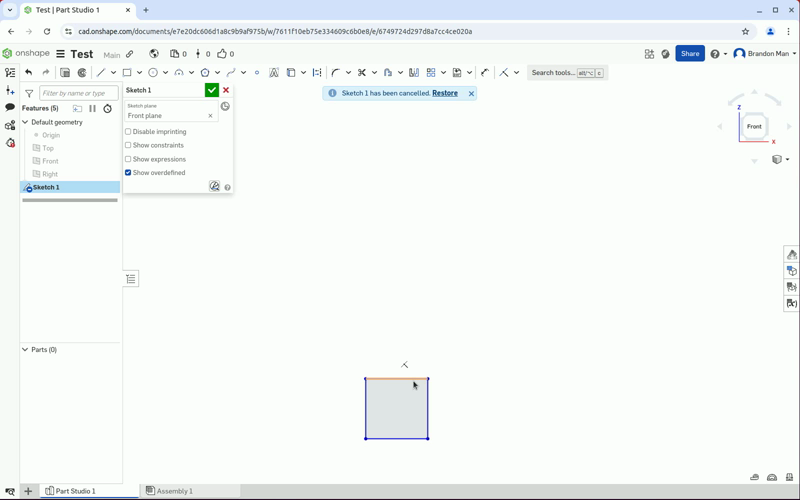
scroll(6)
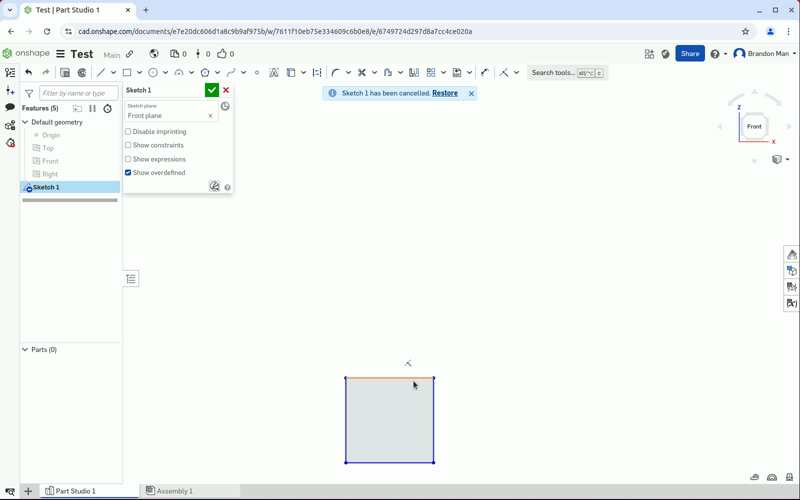
scroll(6)
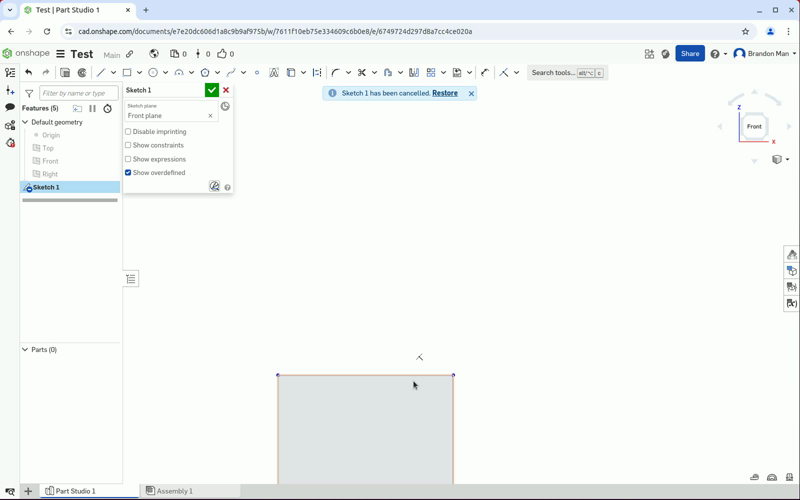
click(413, 380)
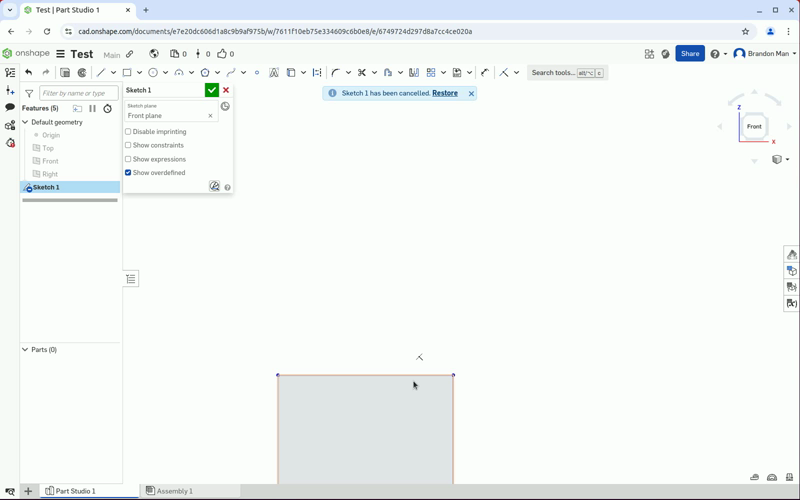
scroll(-6)
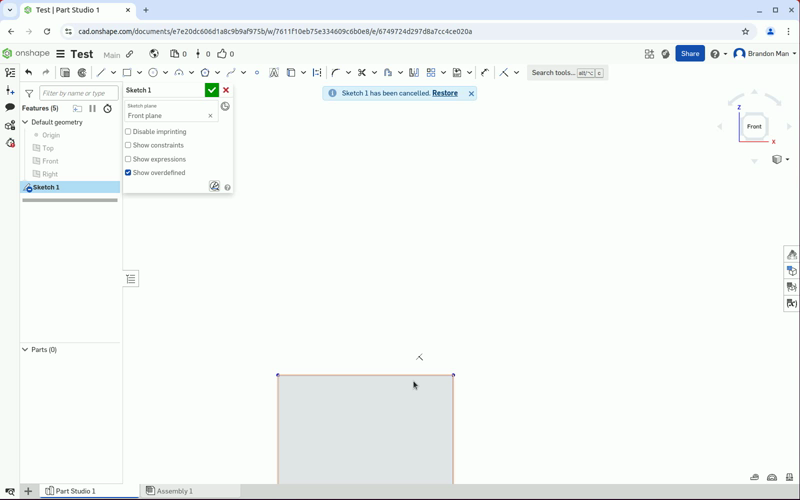
scroll(-6)
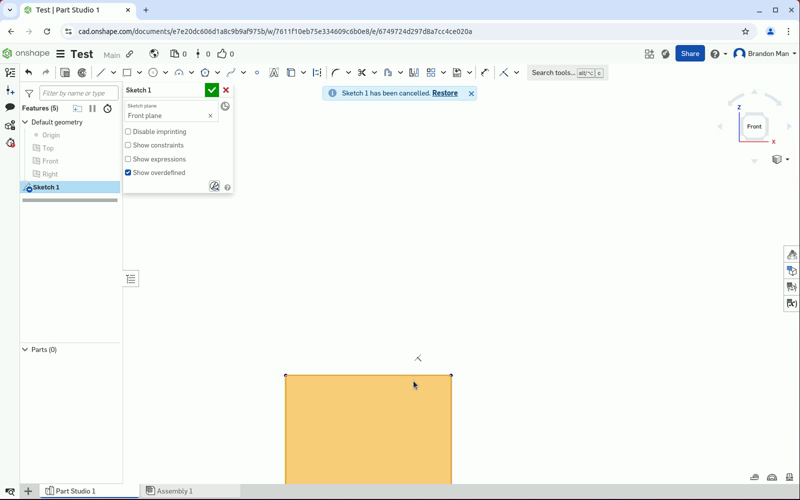
scroll(-6)
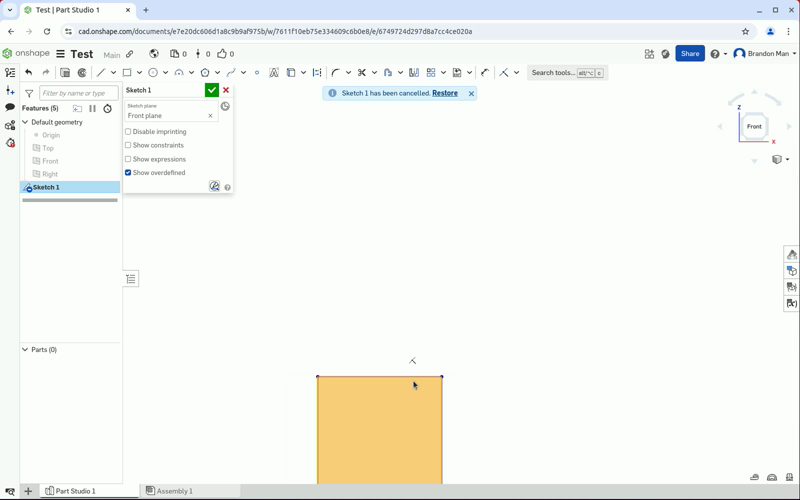
scroll(-6)
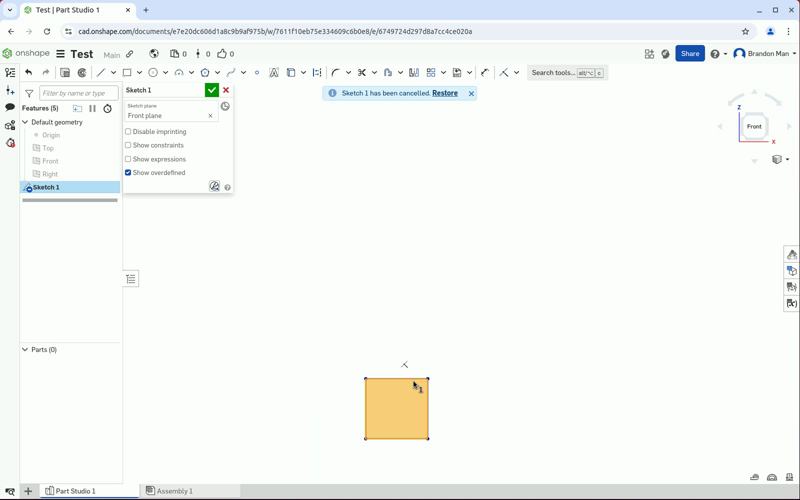
scroll(-6)
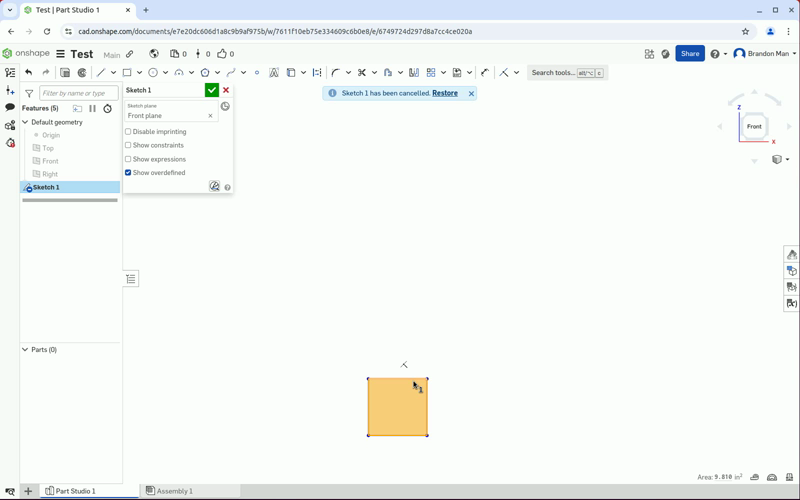
scroll(-6)
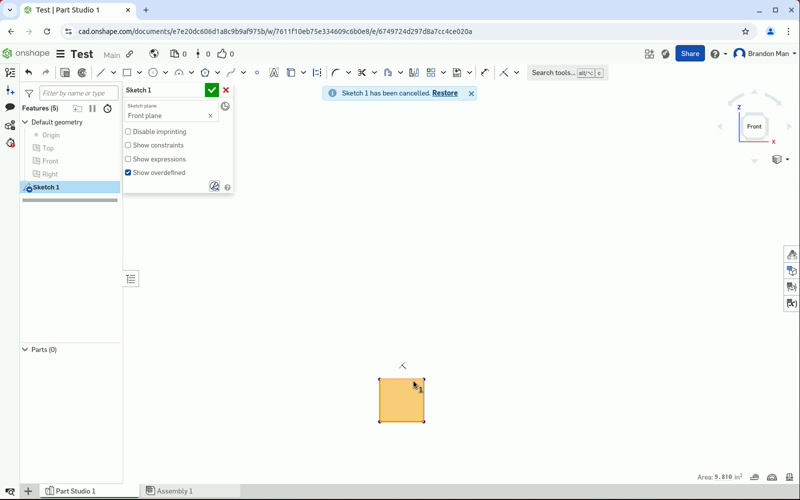
scroll(-6)
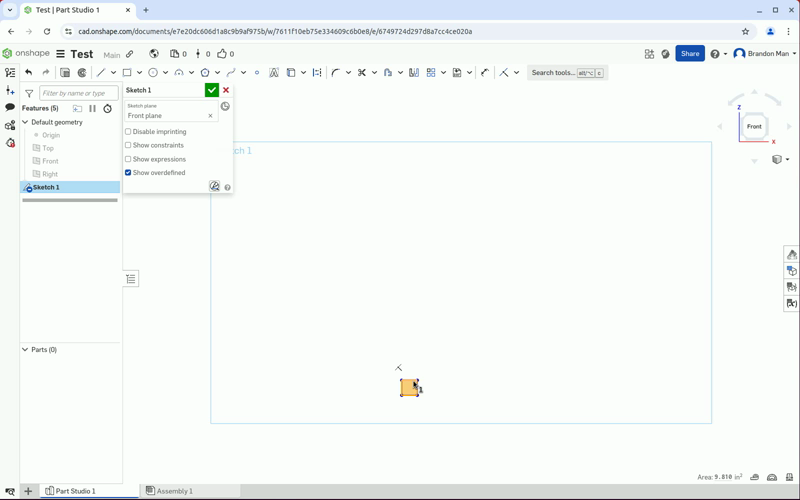
mouse_move(73, 352)
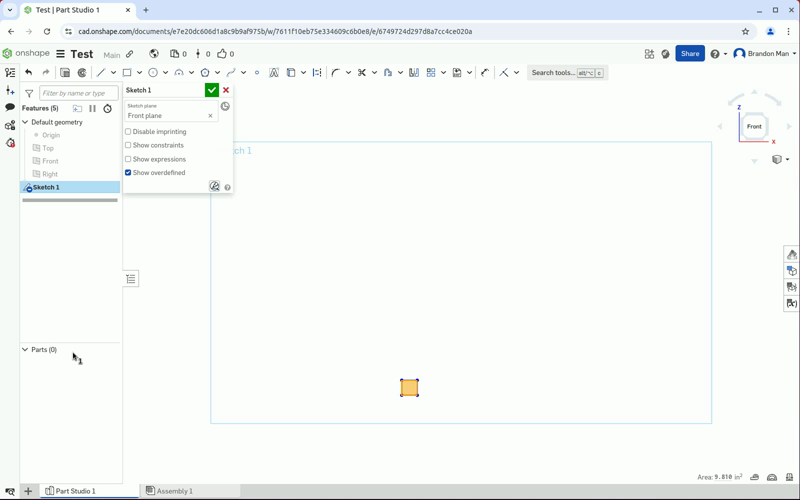
key(shift+y)
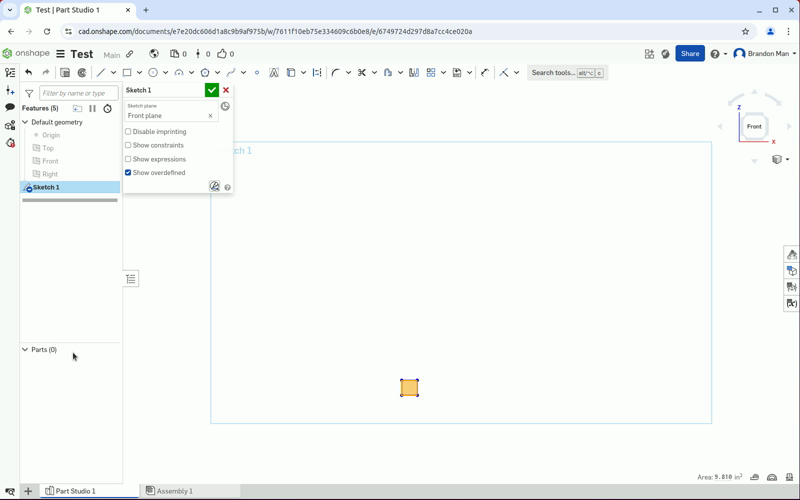
key(shift+e)
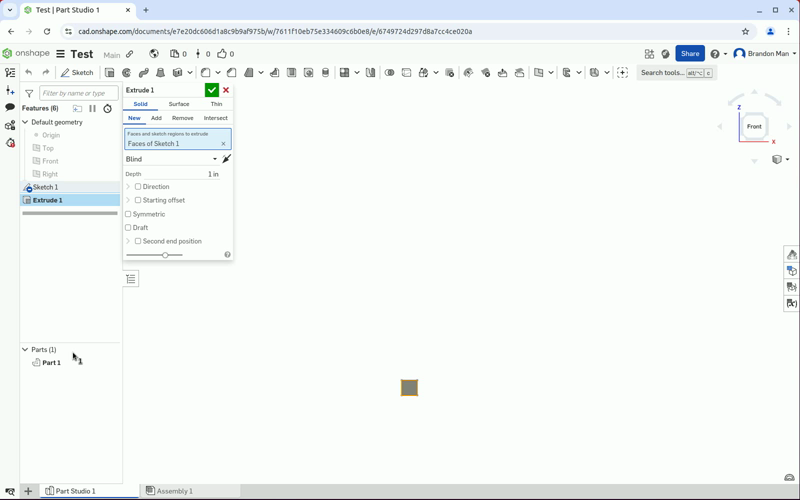
mouse_move(143, 106)
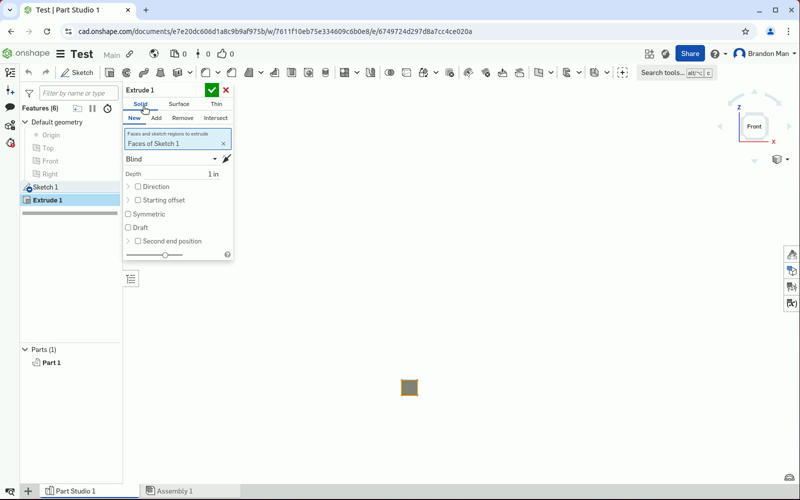
click(143, 106)
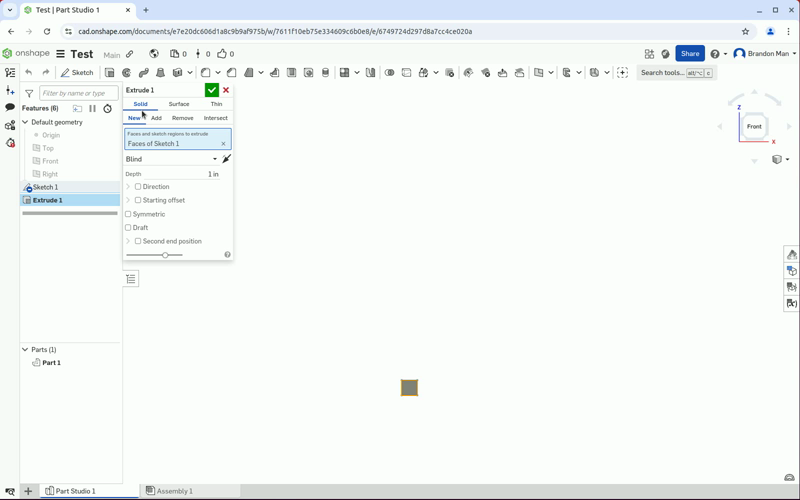
mouse_move(137, 120)
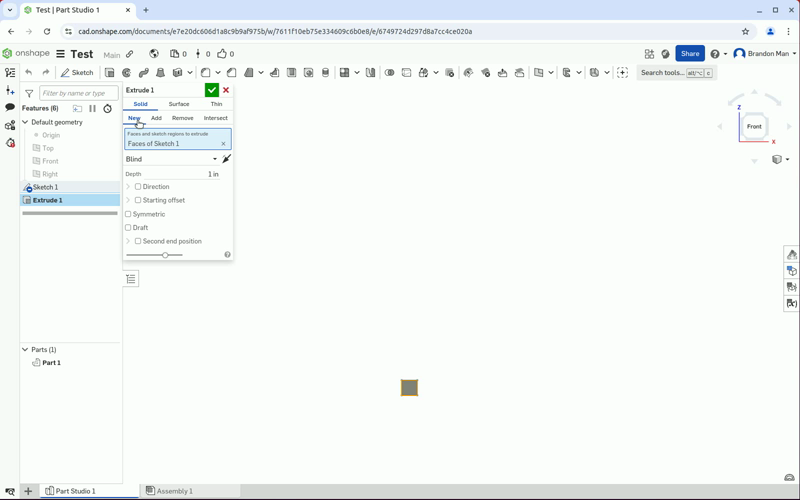
click(137, 120)
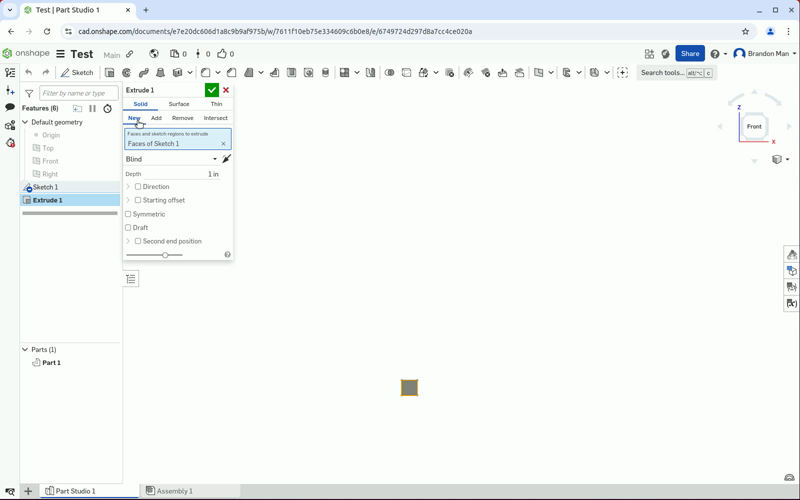
key(tab, 4)
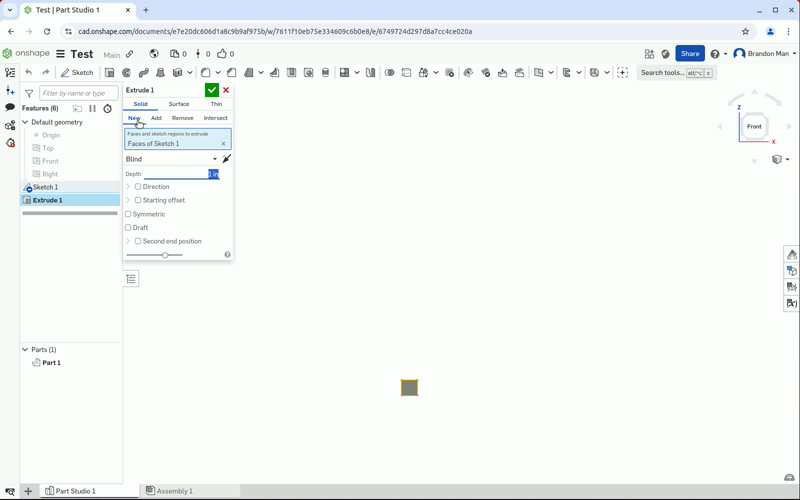
text(0.241)
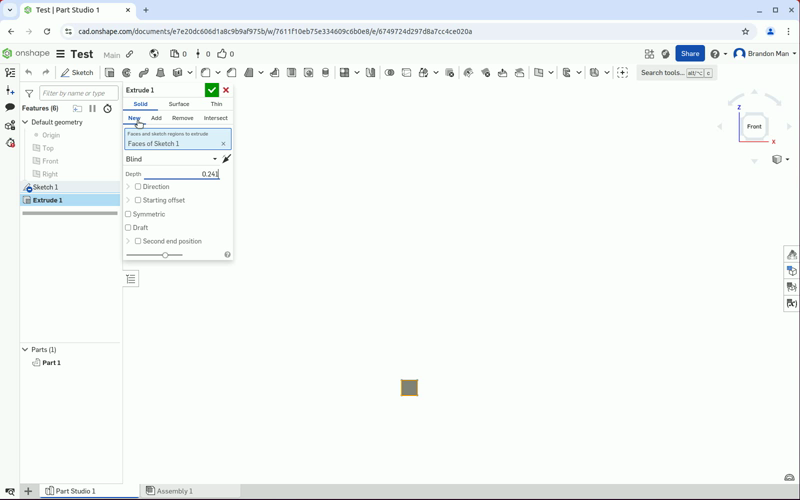
key(enter)
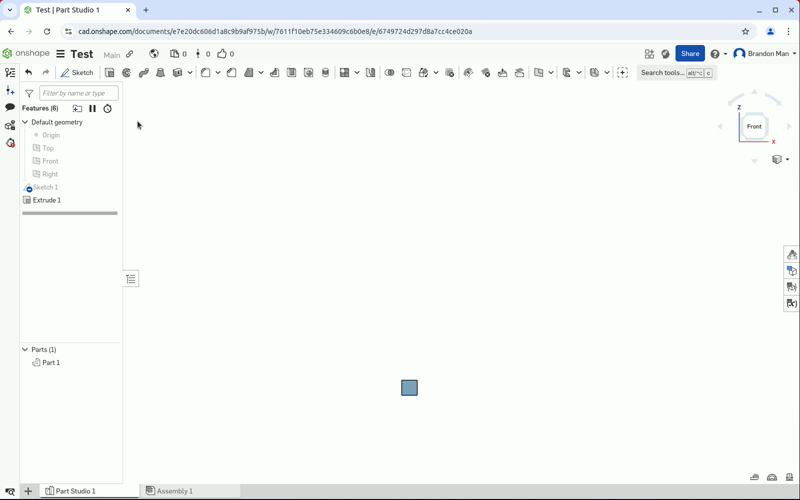
key(shift+h)
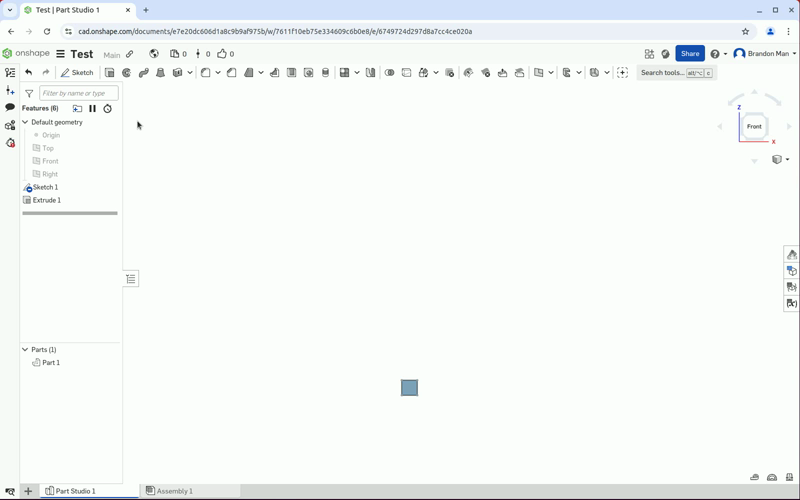
key(shift+h)
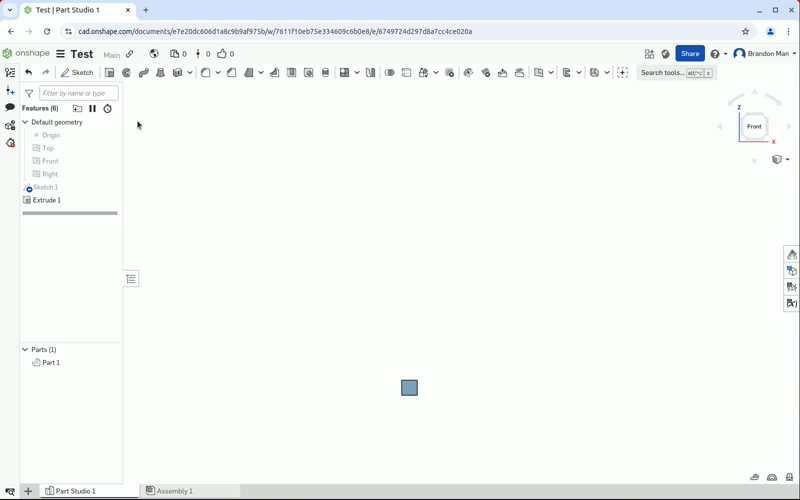
mouse_move(73, 189)
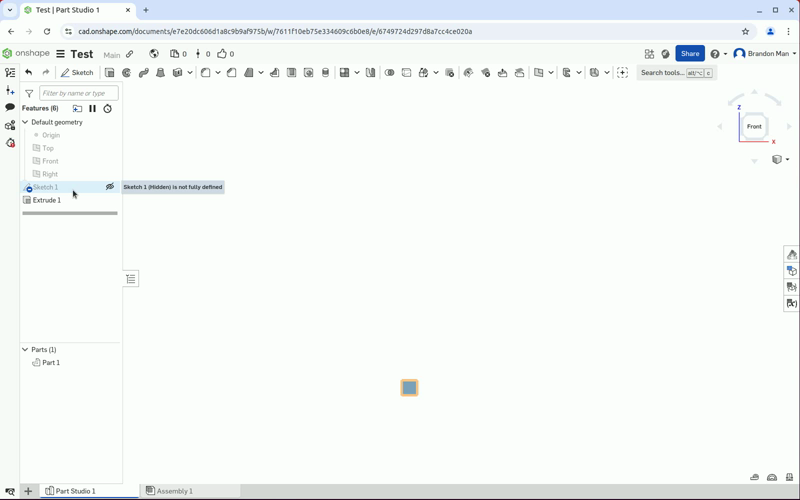
click(73, 189)
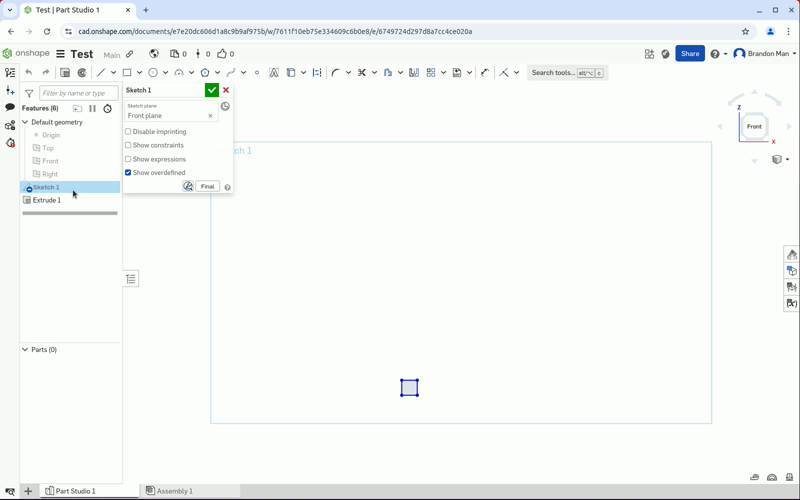
mouse_move(229, 92)
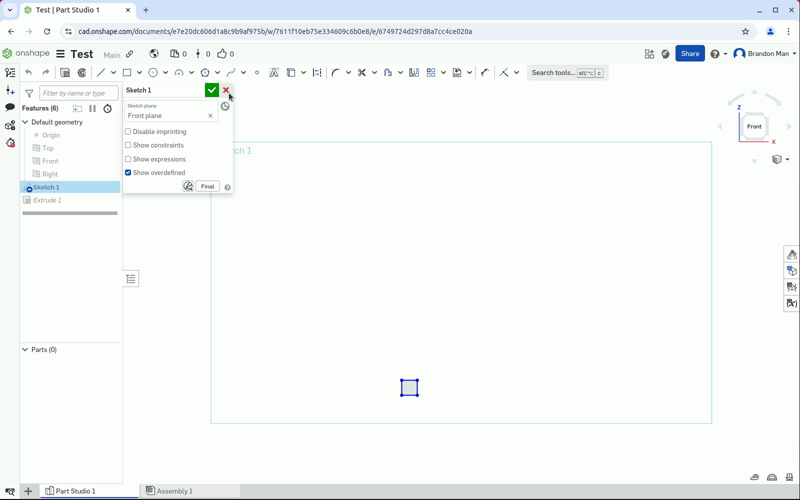
click(229, 92)
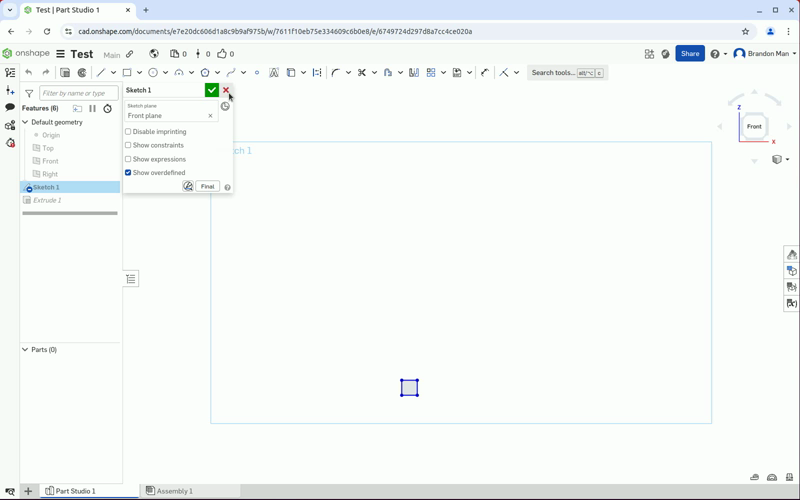
key(shift+s)
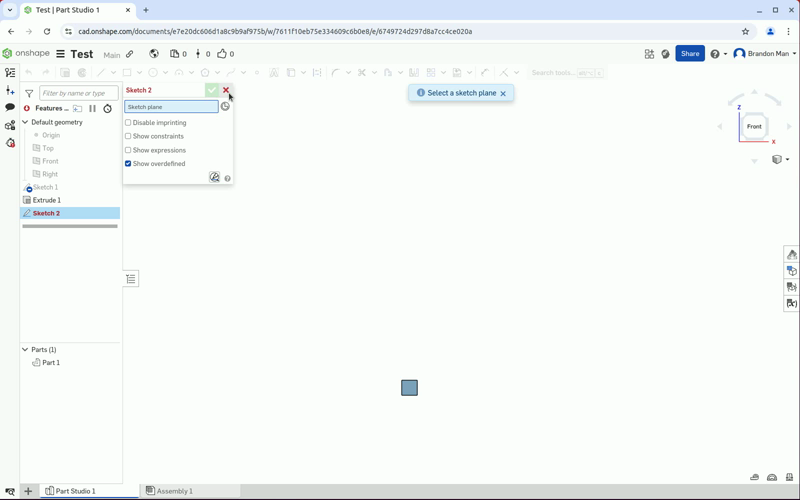
mouse_move(73, 163)
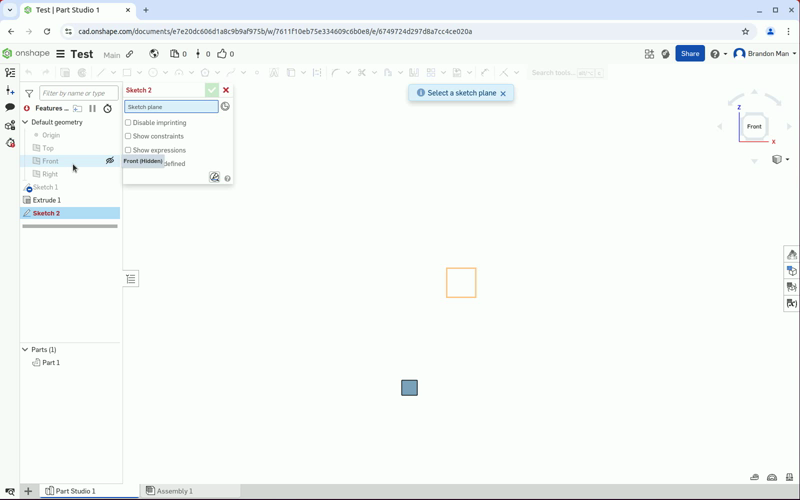
click(73, 163)
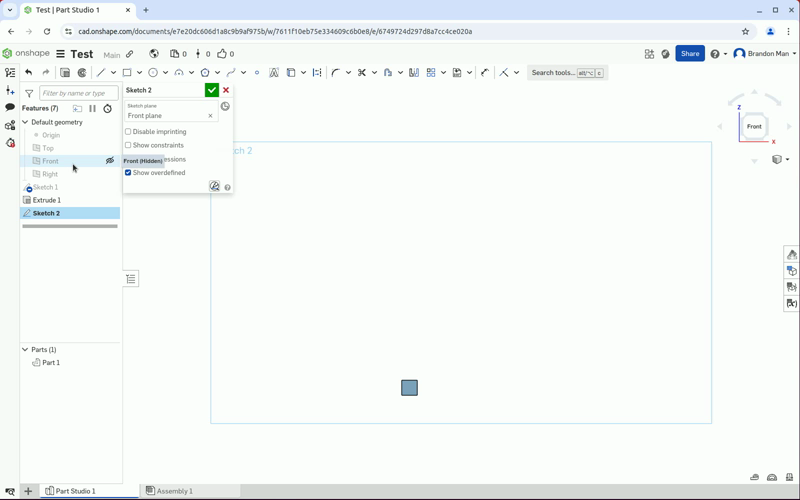
mouse_move(73, 352)
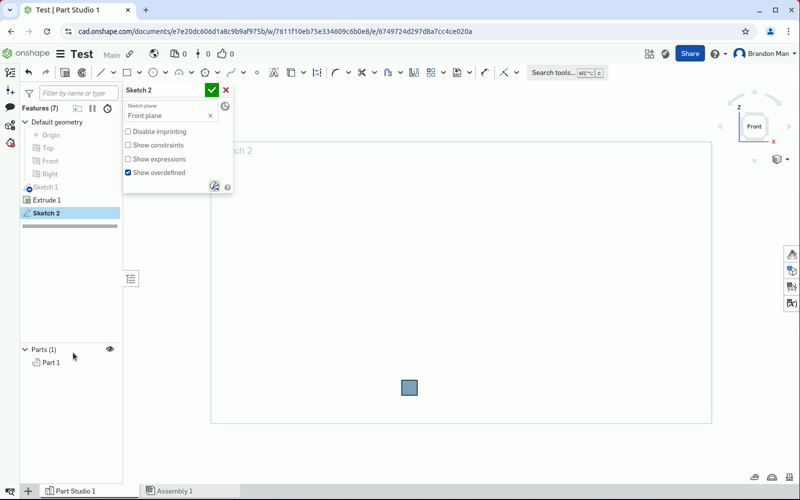
key(y)
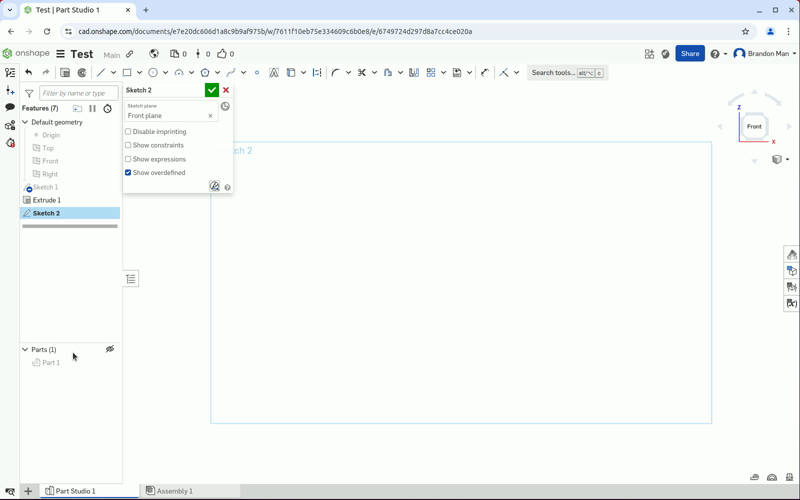
key(l)
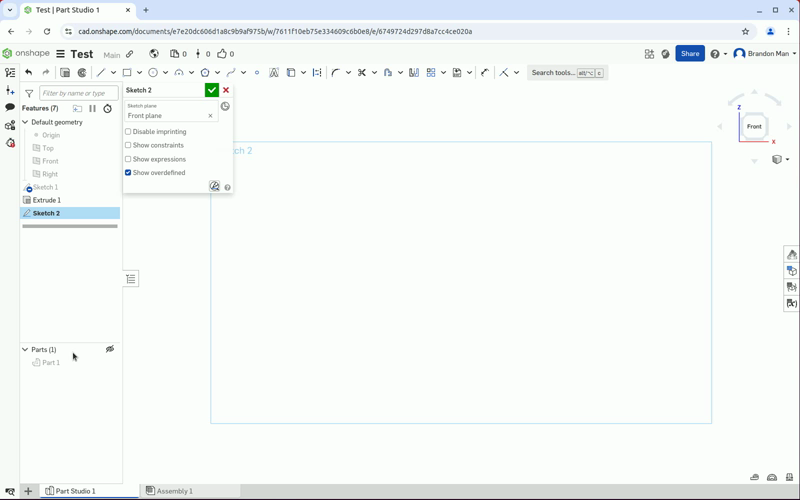
key_down(shift)
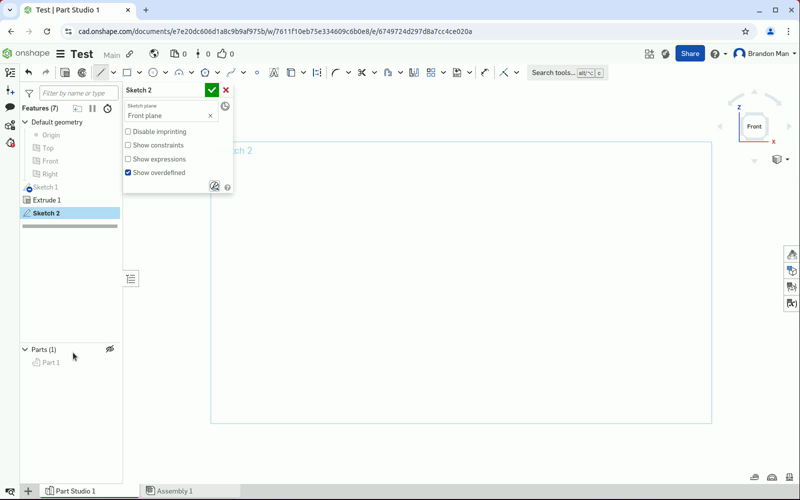
mouse_move(401, 353)
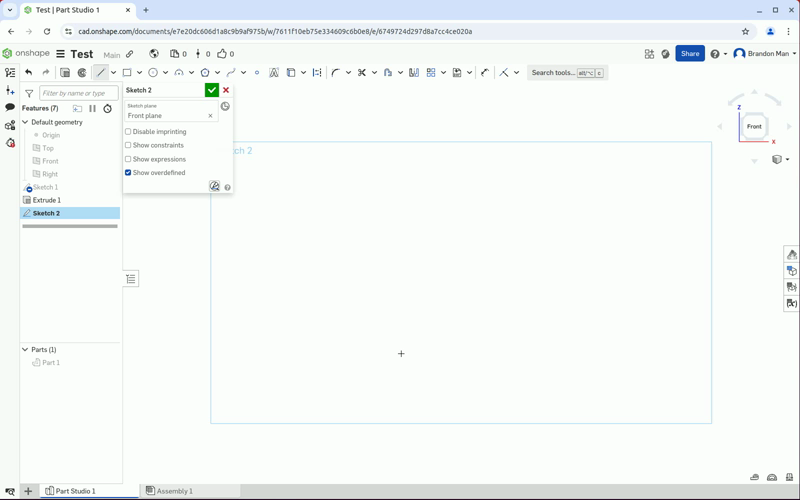
click(401, 353)
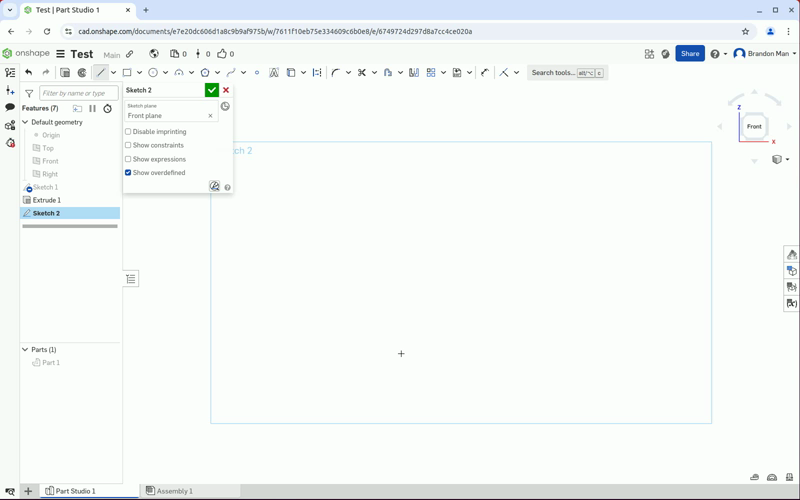
key_up(shift)
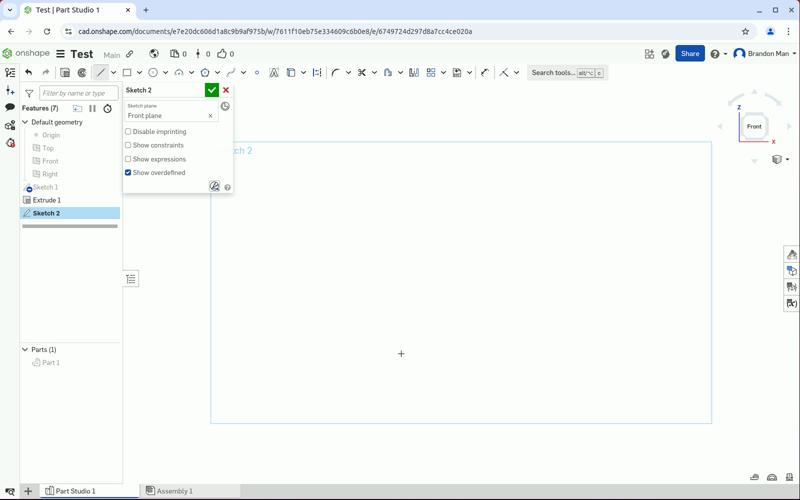
key_down(shift)
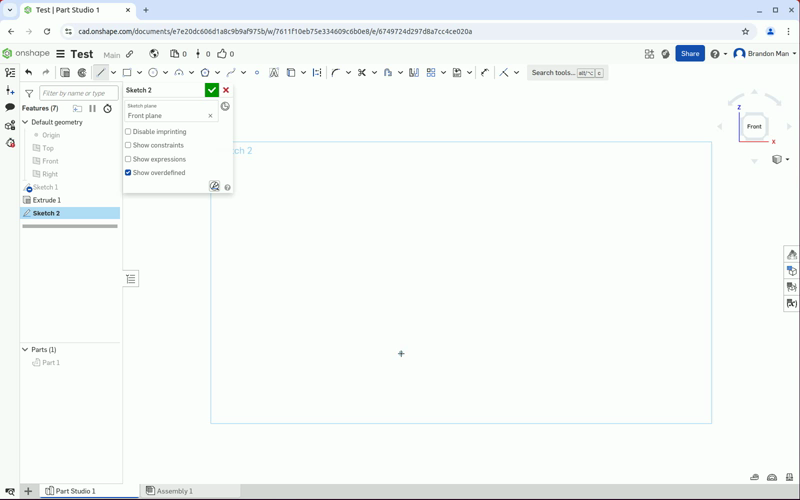
mouse_move(431, 353)
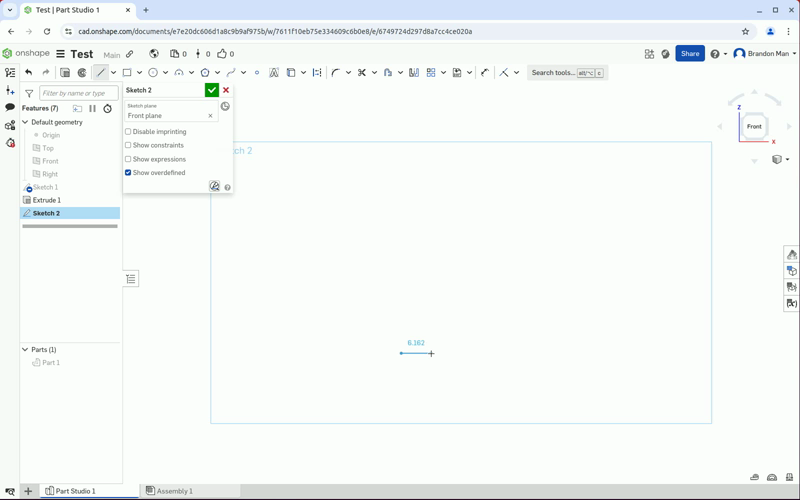
mouse_move(402, 382)
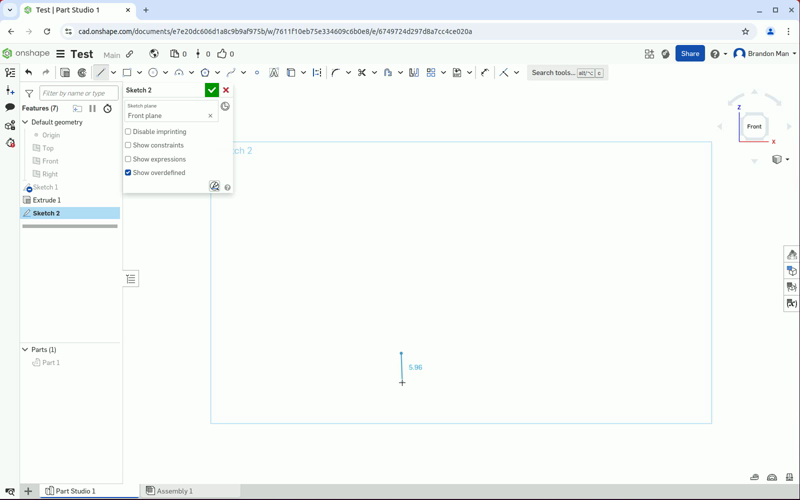
click(402, 382)
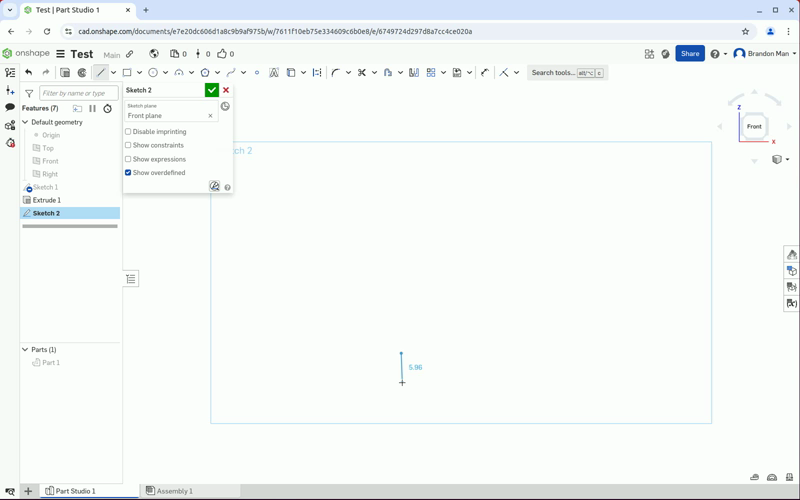
key_up(shift)
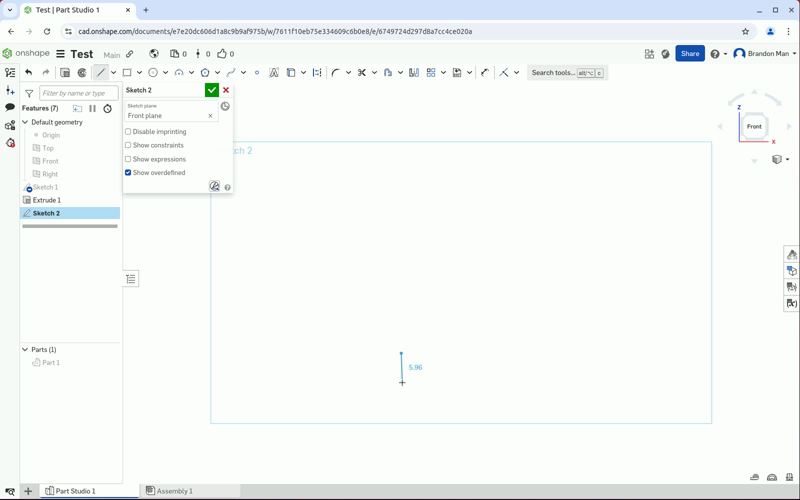
key_down(shift)
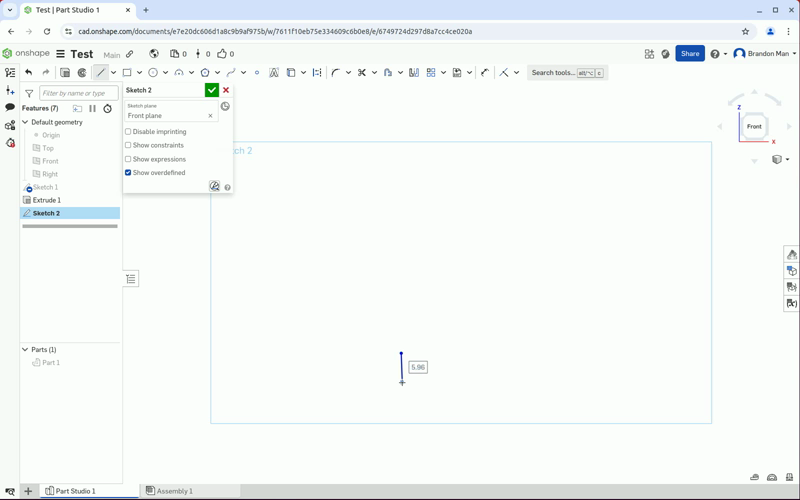
mouse_move(432, 382)
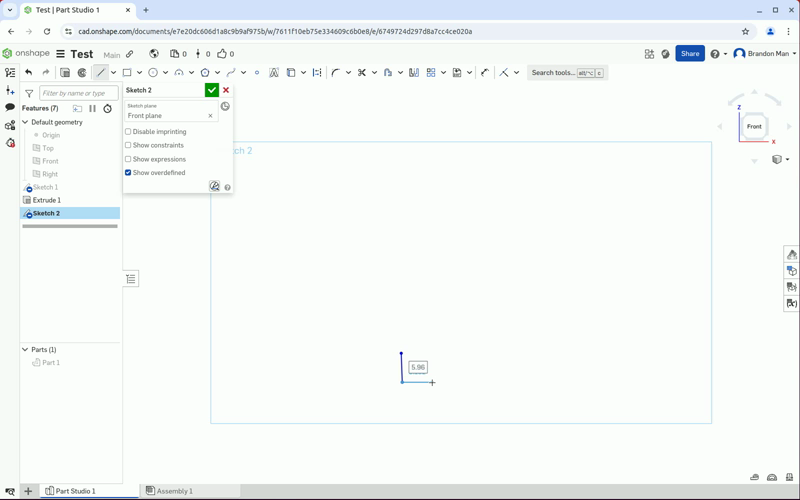
mouse_move(416, 382)
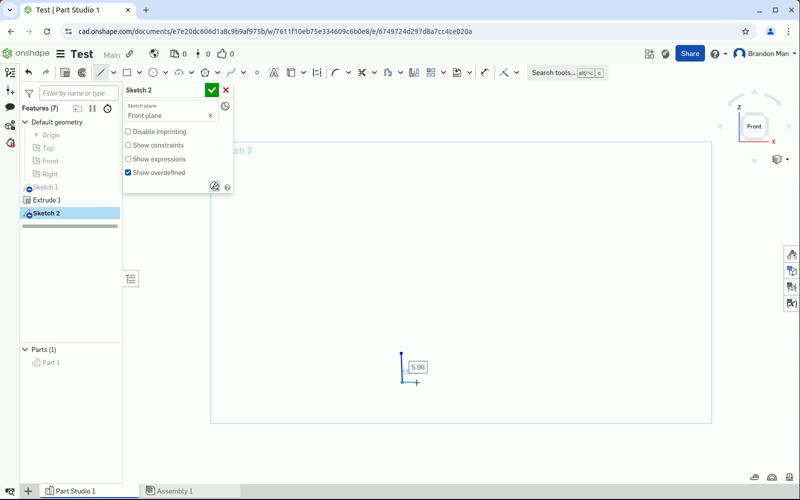
click(416, 382)
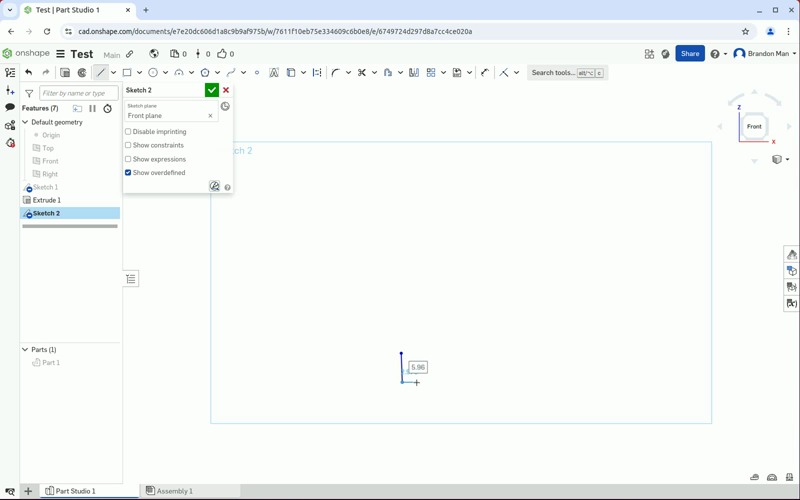
key_up(shift)
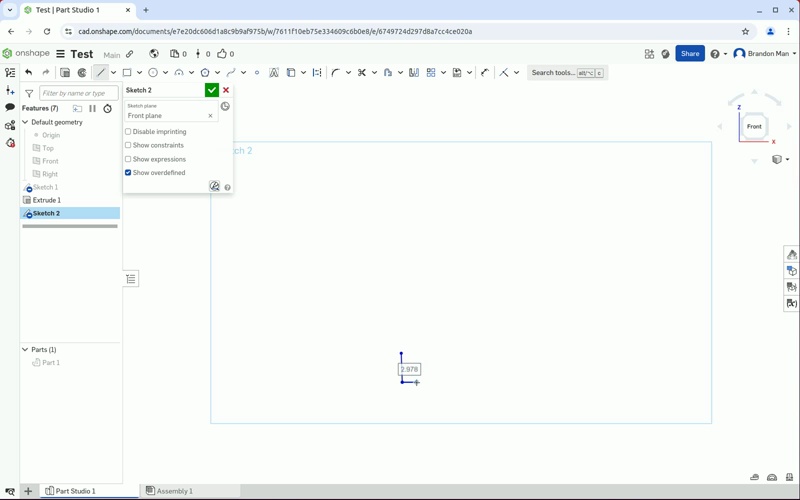
key_down(shift)
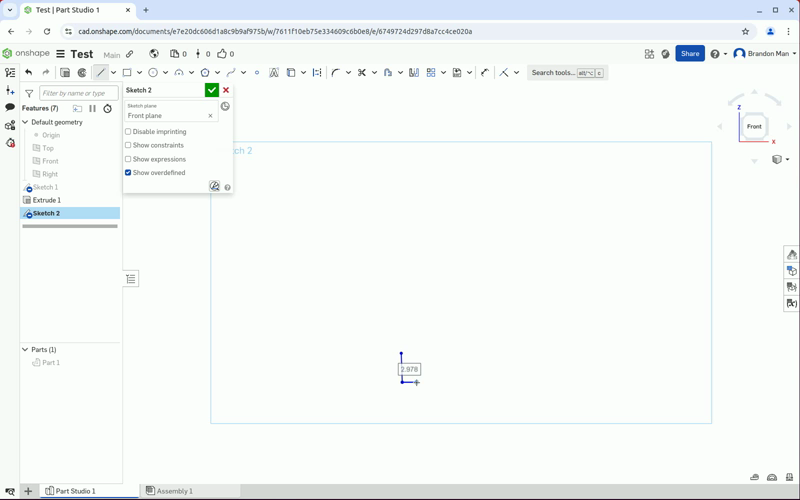
mouse_move(447, 382)
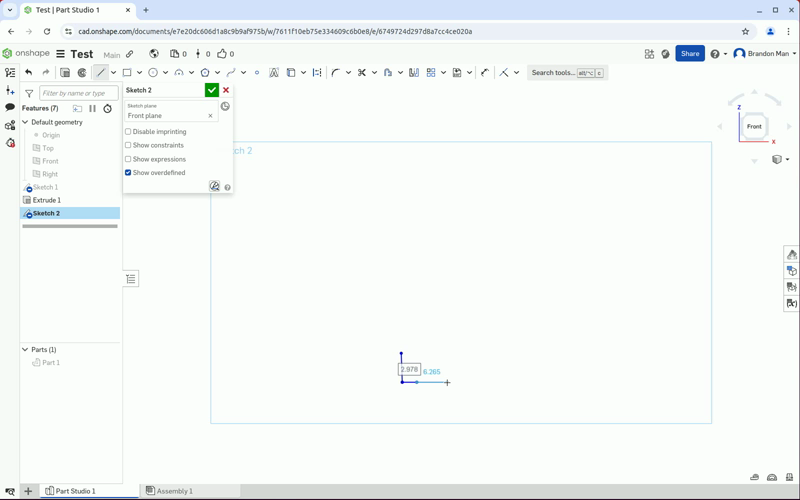
mouse_move(422, 355)
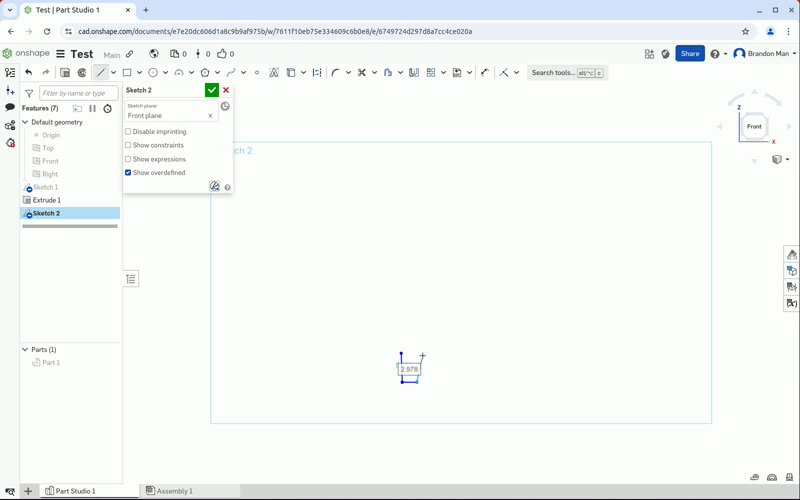
click(422, 355)
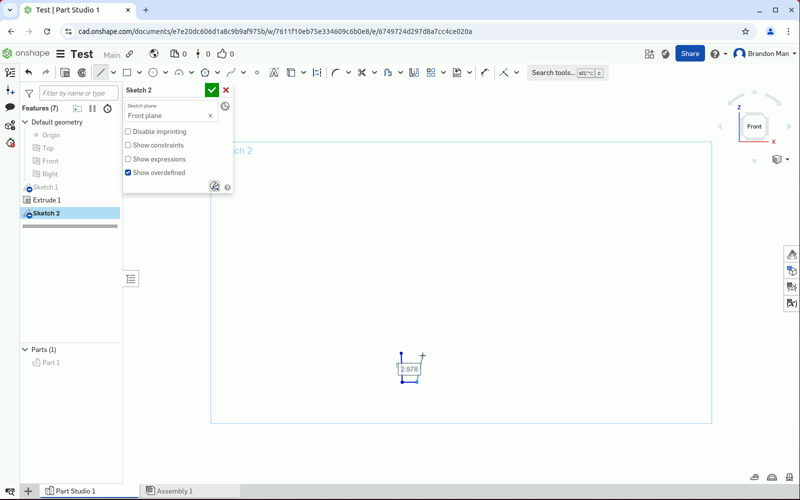
key_up(shift)
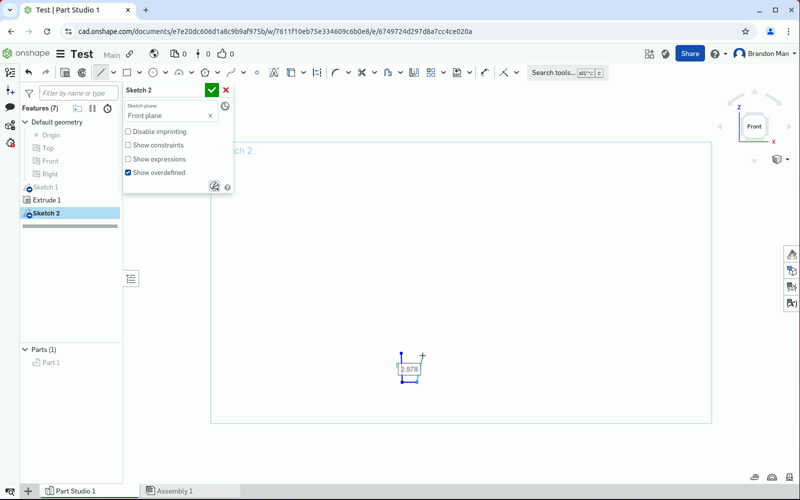
key(esc)
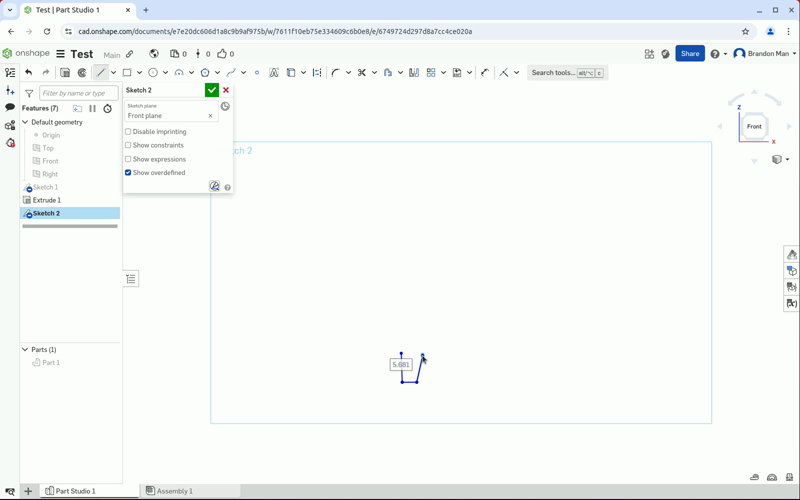
key(a)
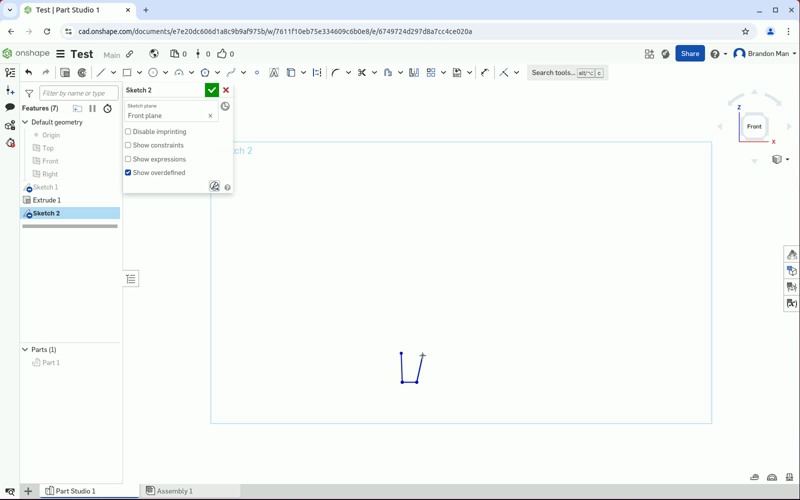
mouse_move(422, 355)
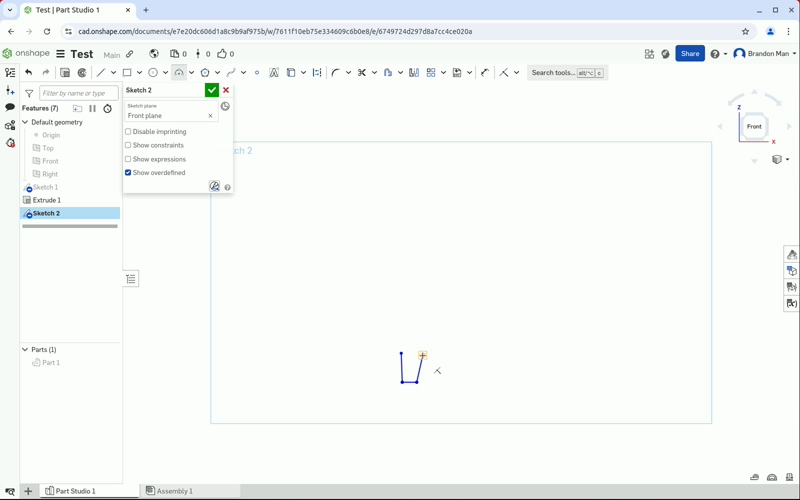
click(422, 355)
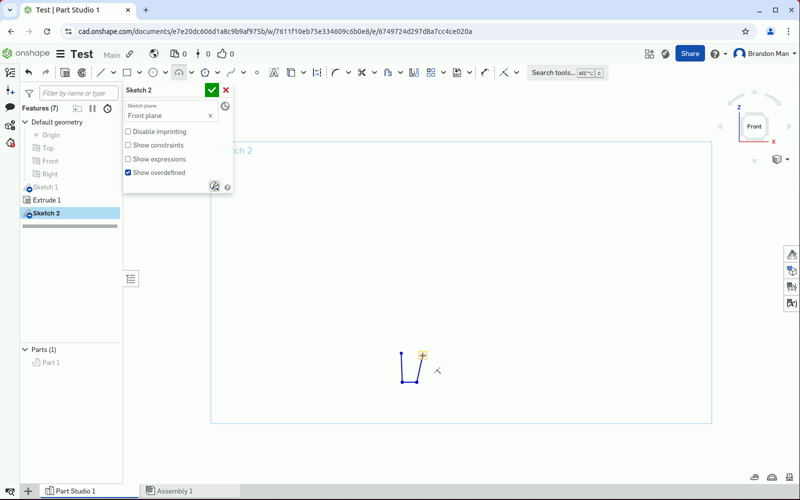
mouse_move(401, 353)
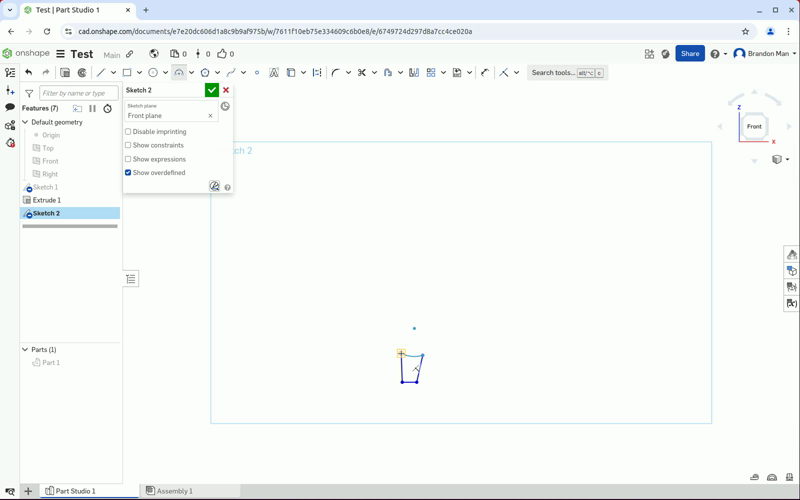
click(401, 353)
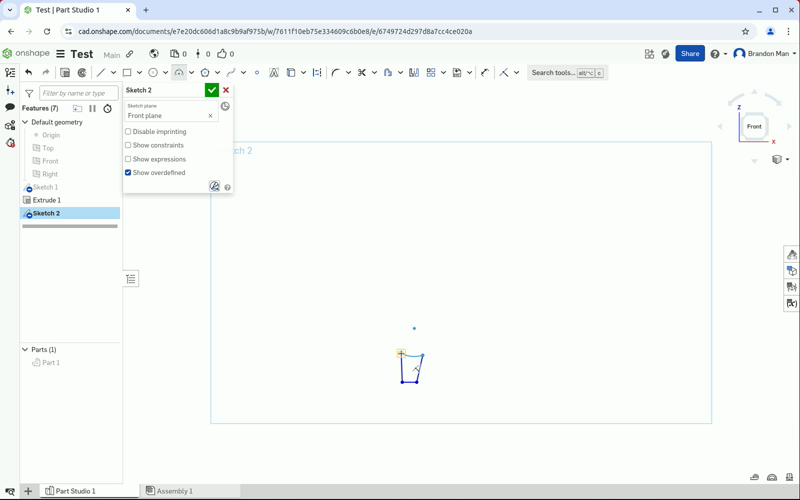
key_down(shift)
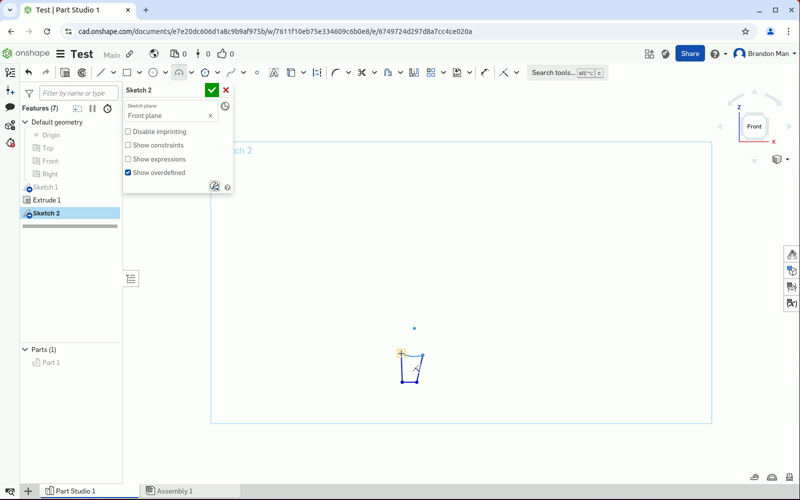
mouse_move(410, 363)
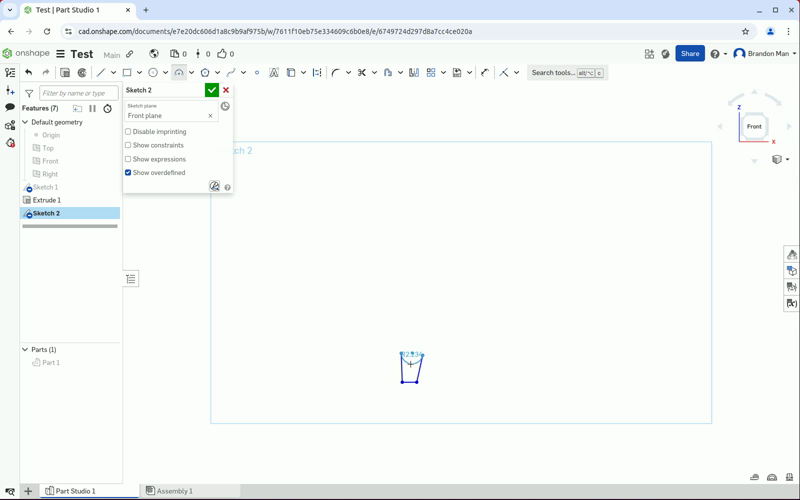
click(410, 363)
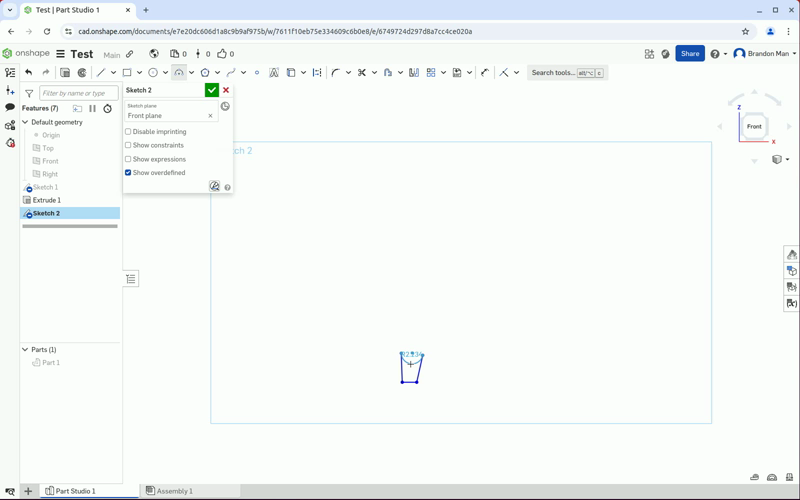
key_up(shift)
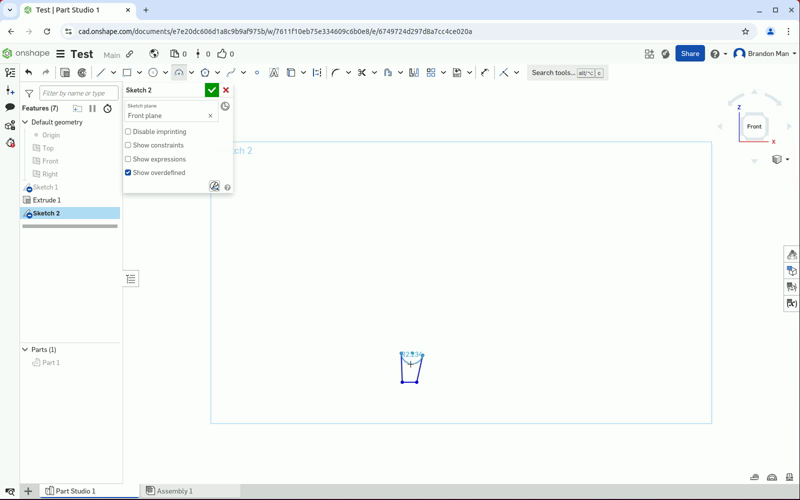
key(esc)
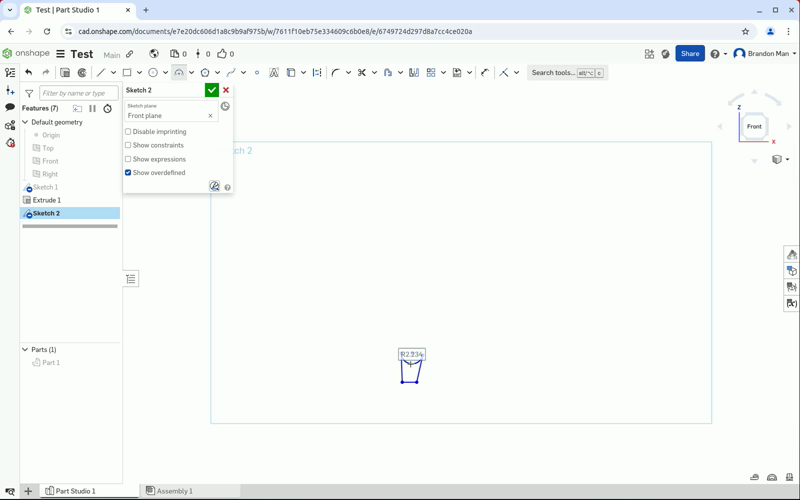
mouse_move(410, 369)
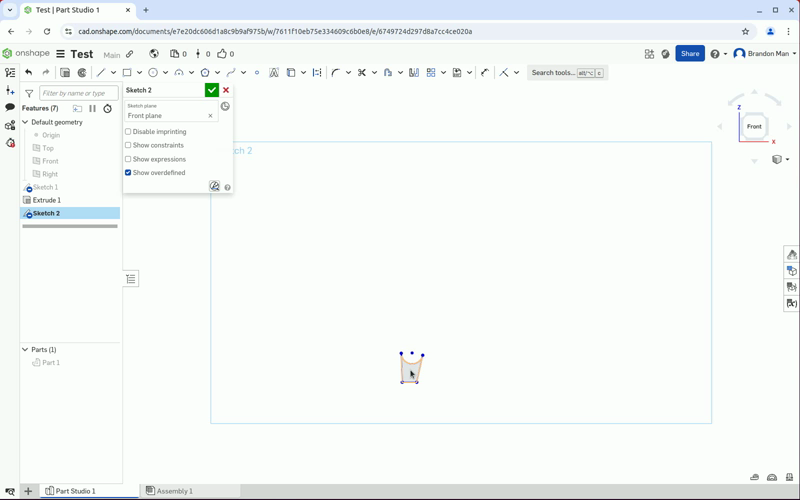
scroll(6)
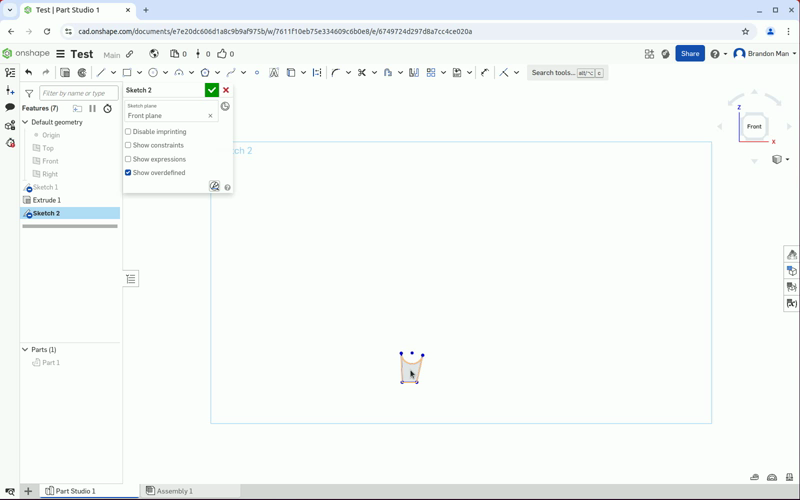
scroll(6)
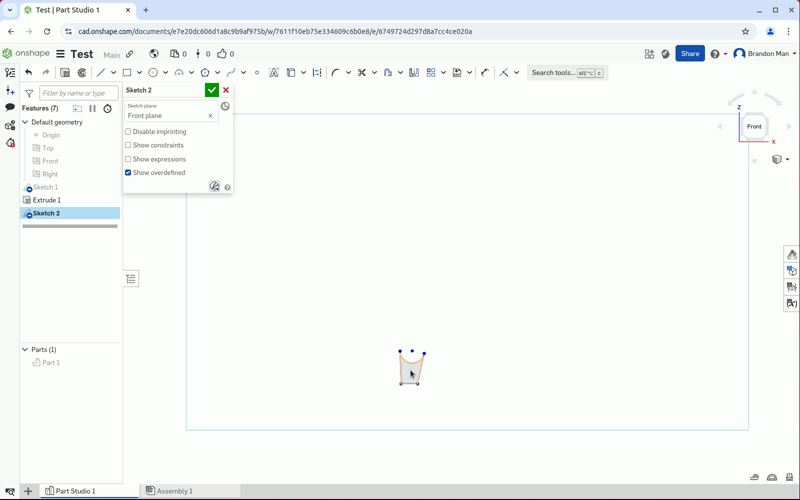
scroll(6)
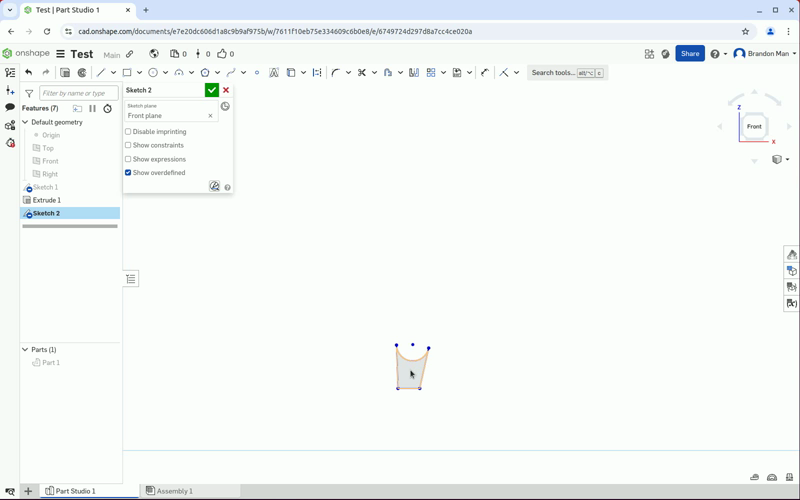
scroll(6)
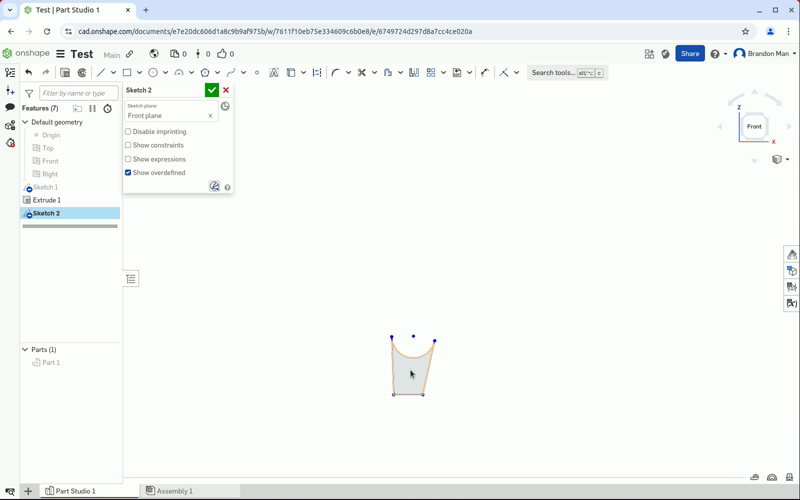
scroll(6)
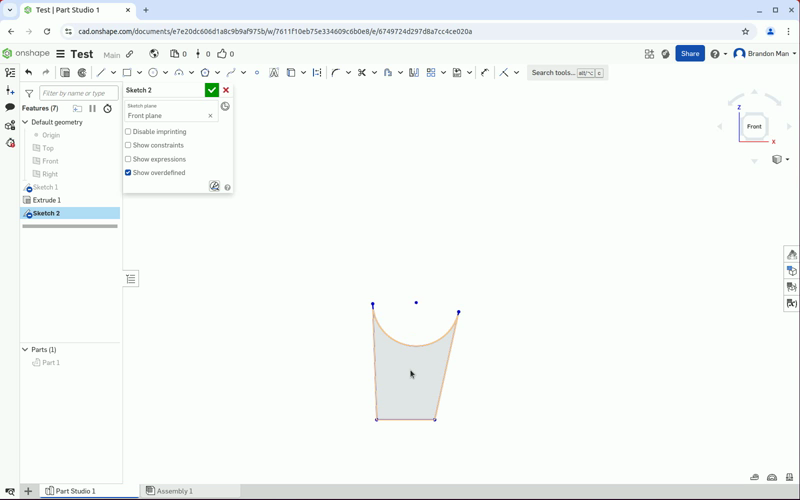
scroll(6)
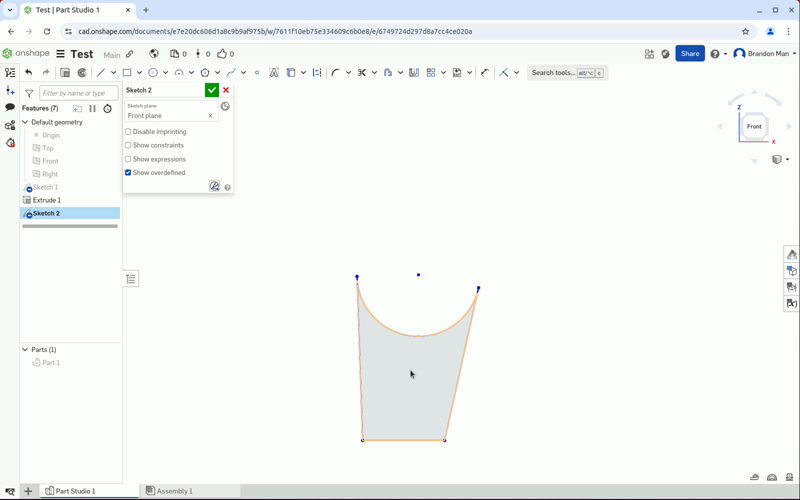
scroll(6)
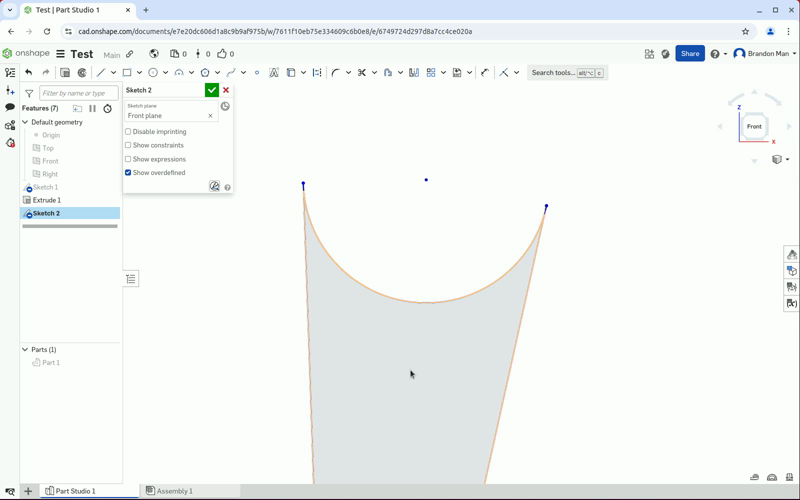
click(410, 369)
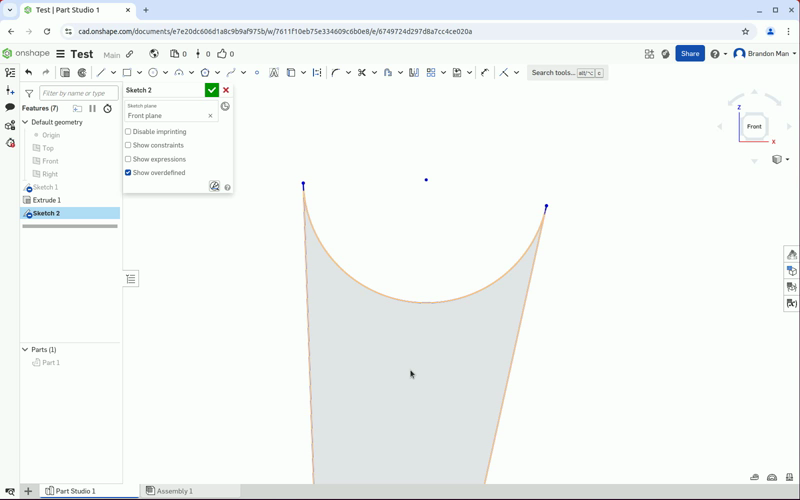
scroll(-6)
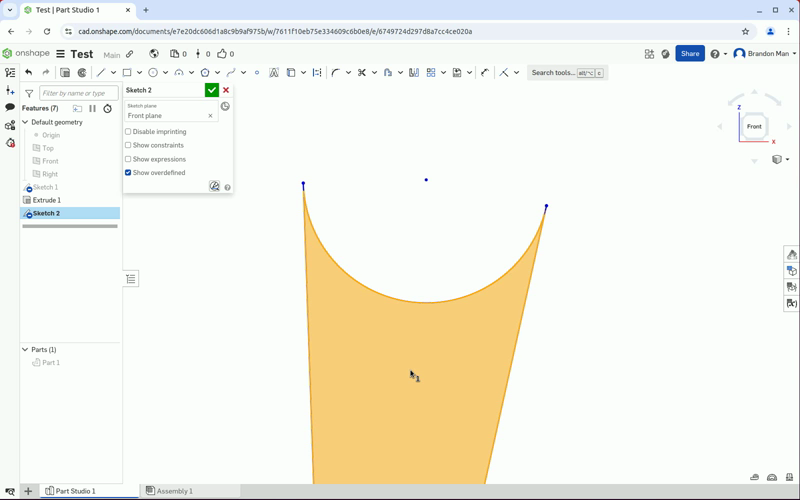
scroll(-6)
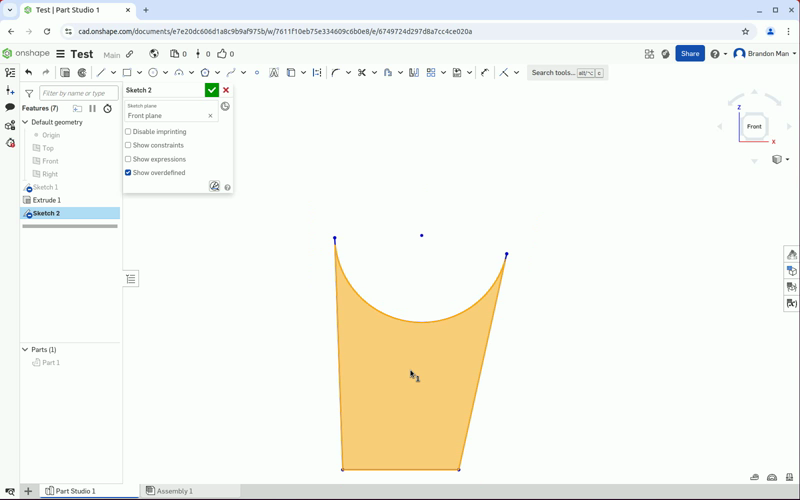
scroll(-6)
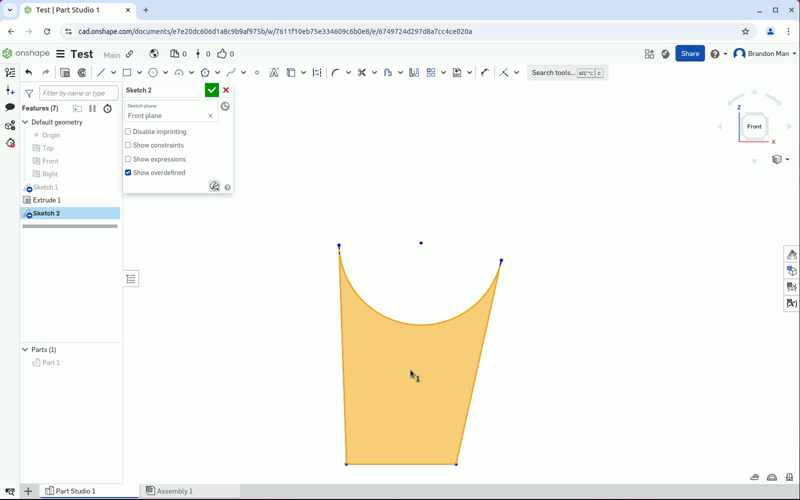
scroll(-6)
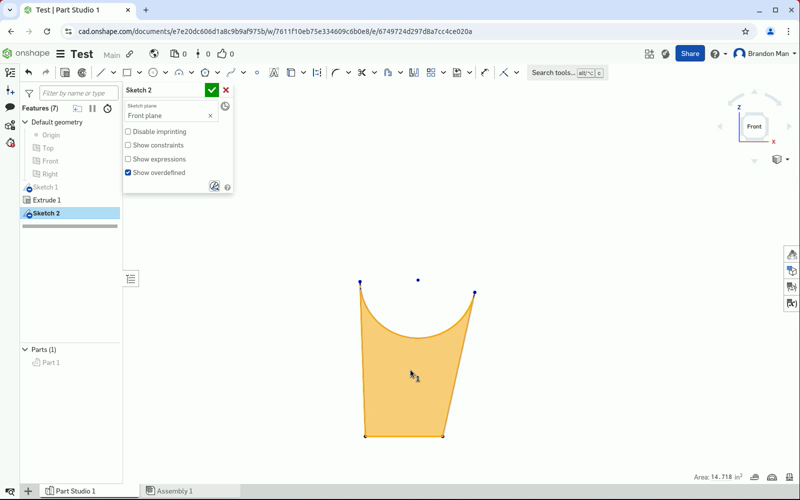
scroll(-6)
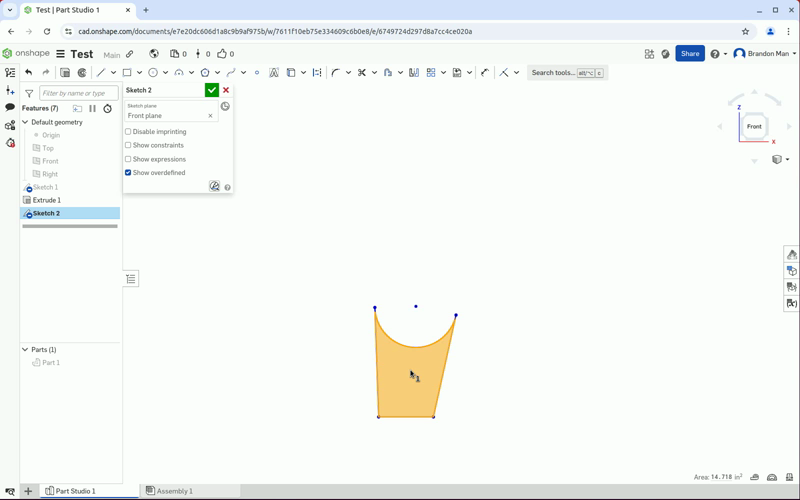
scroll(-6)
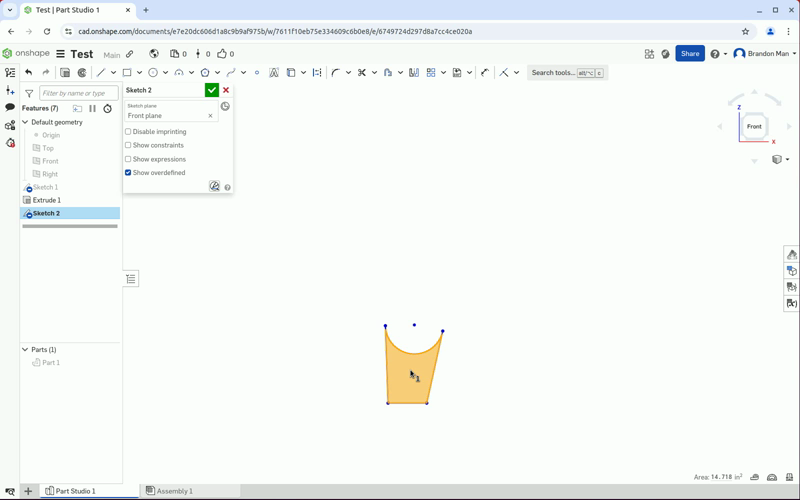
scroll(-6)
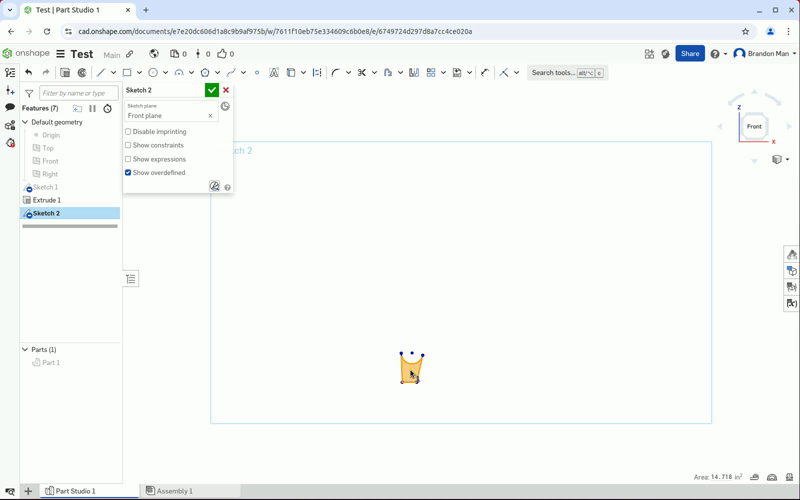
mouse_move(73, 352)
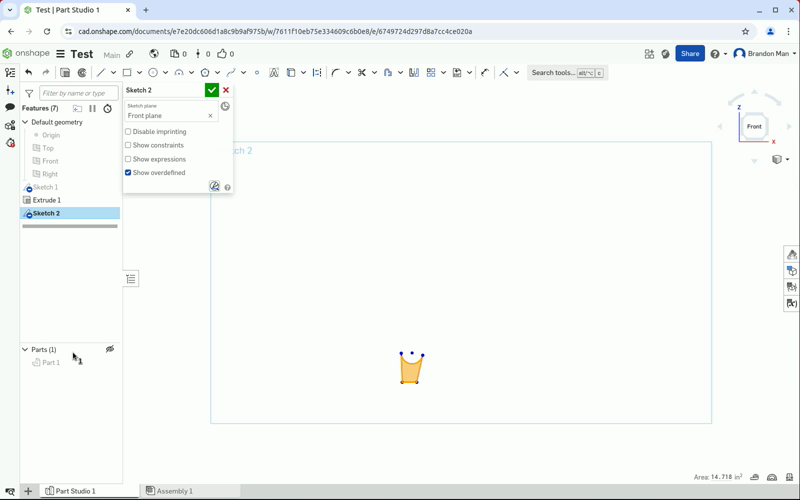
key(shift+y)
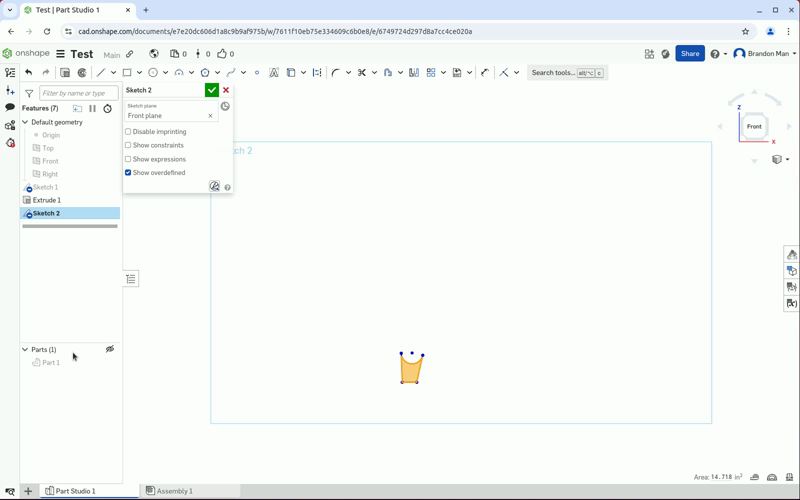
key(shift+e)
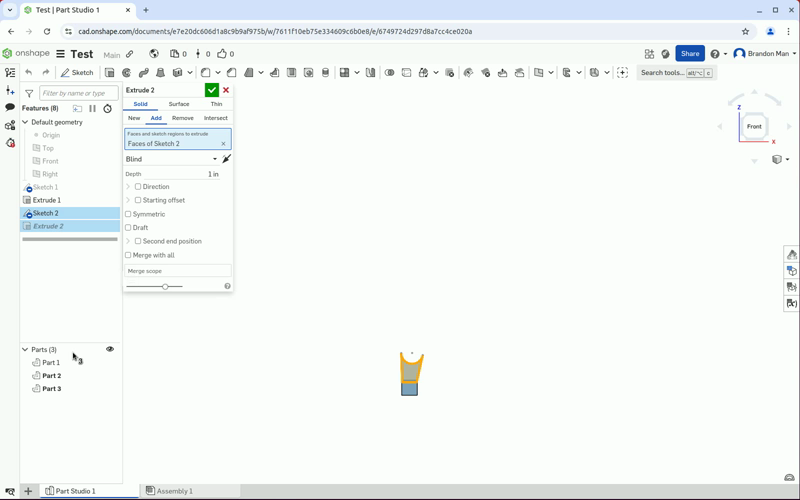
mouse_move(143, 106)
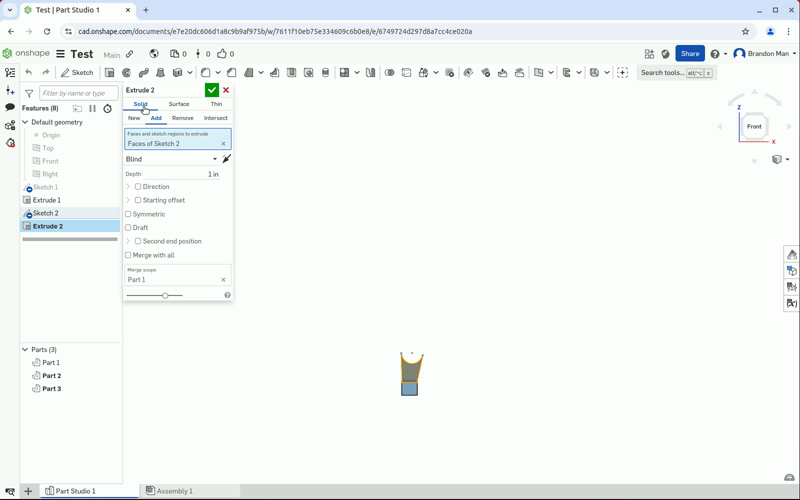
click(143, 106)
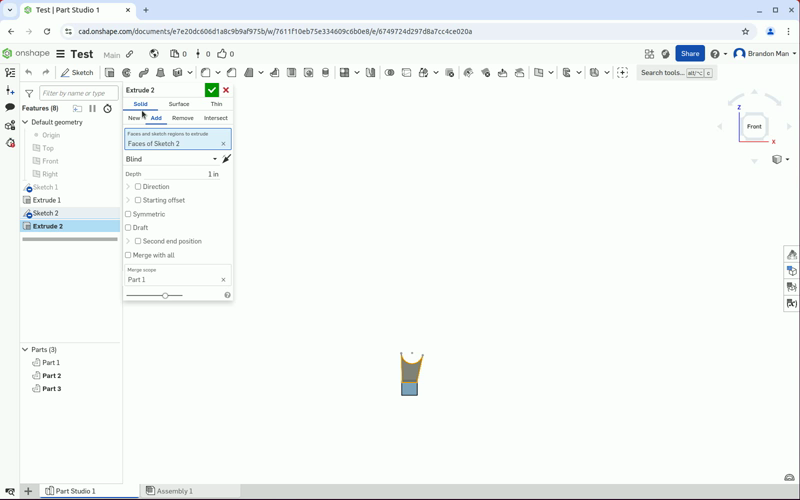
mouse_move(137, 120)
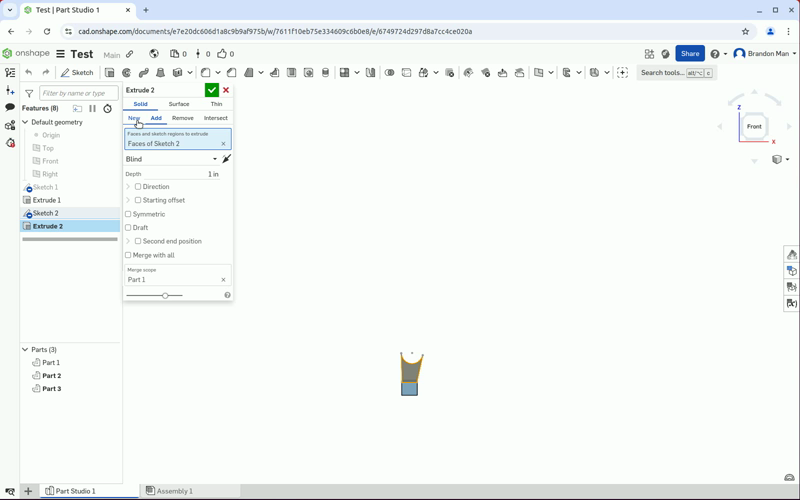
click(137, 120)
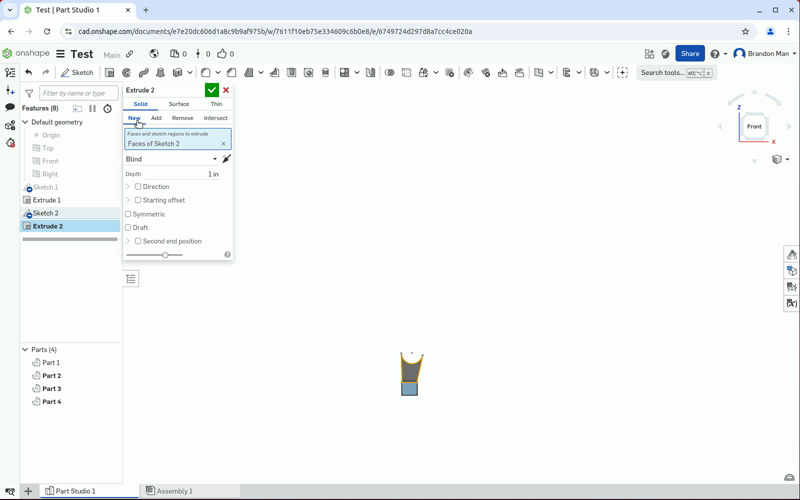
key(tab, 4)
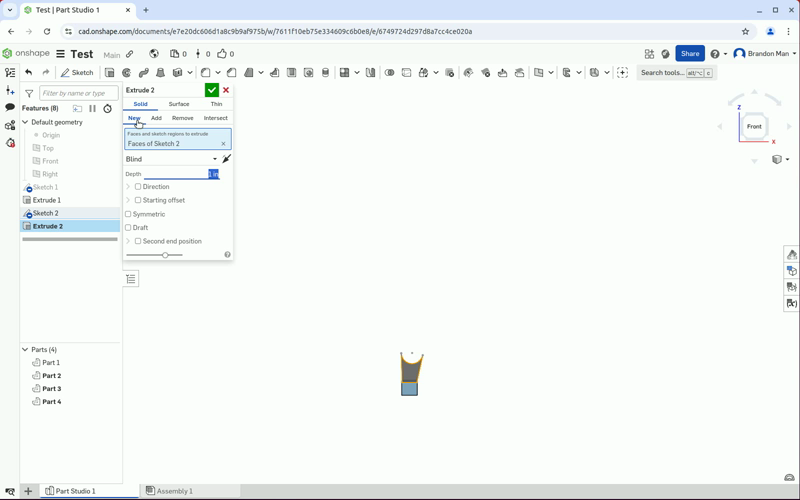
text(0.241)
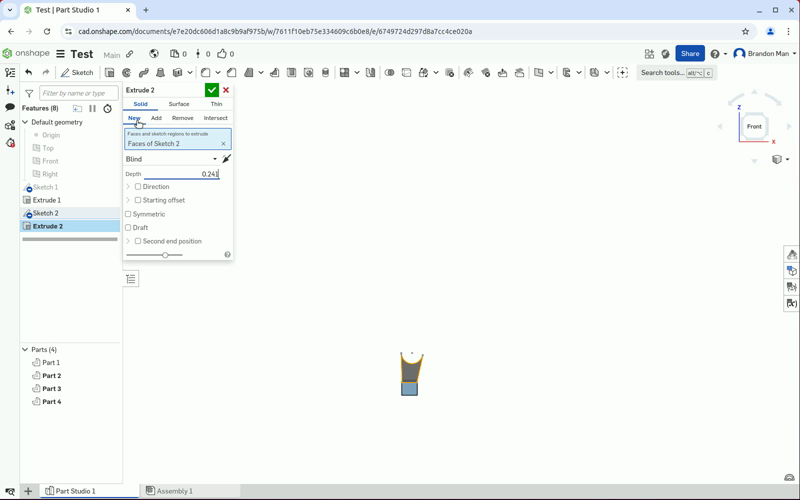
key(enter)
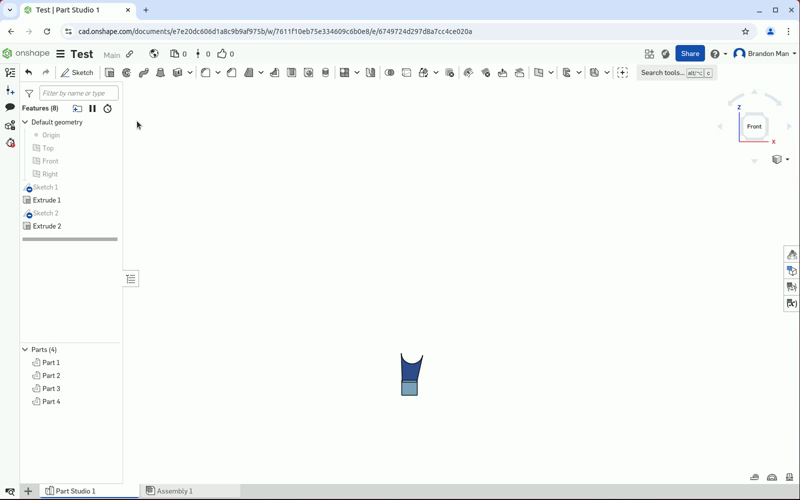
key(shift+h)
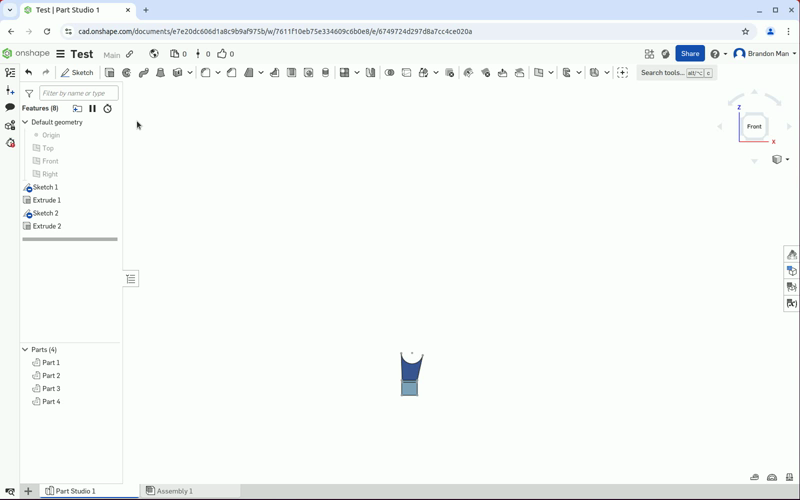
key(shift+h)
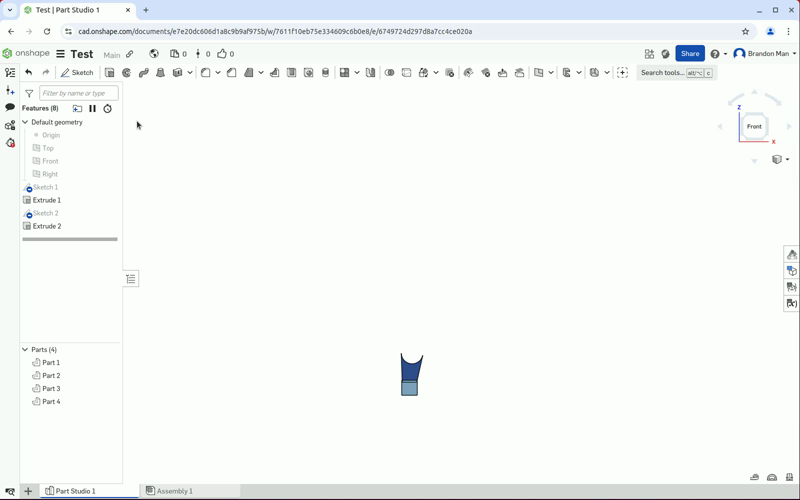
mouse_move(73, 189)
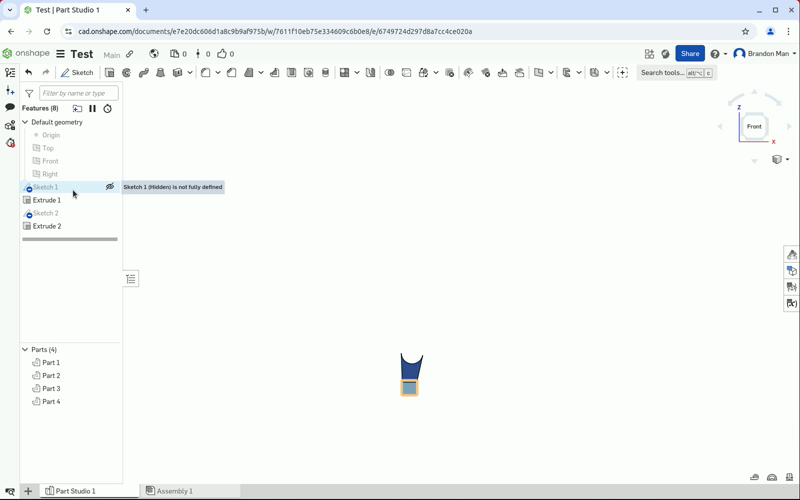
click(73, 189)
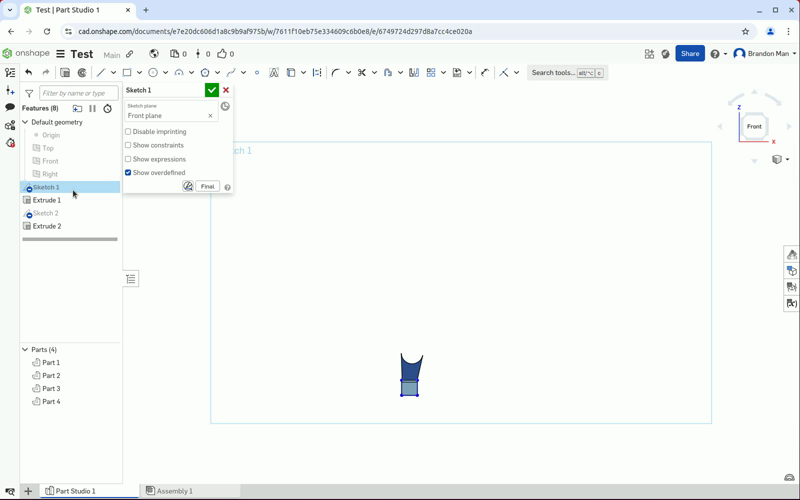
mouse_move(229, 92)
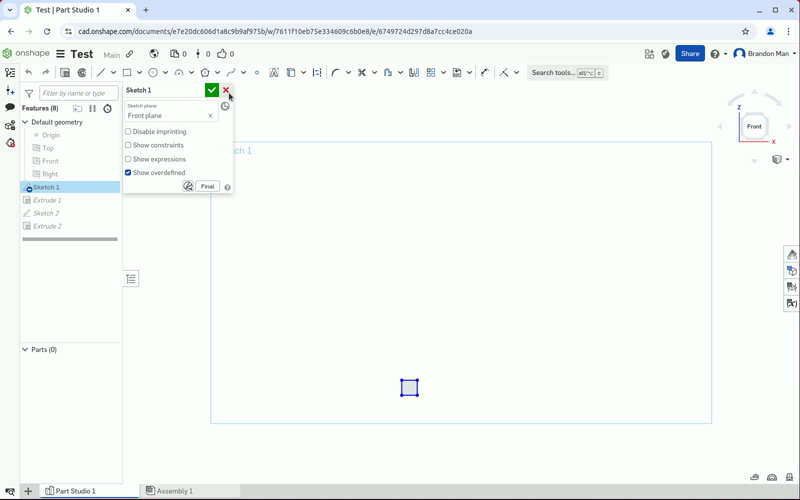
click(229, 92)
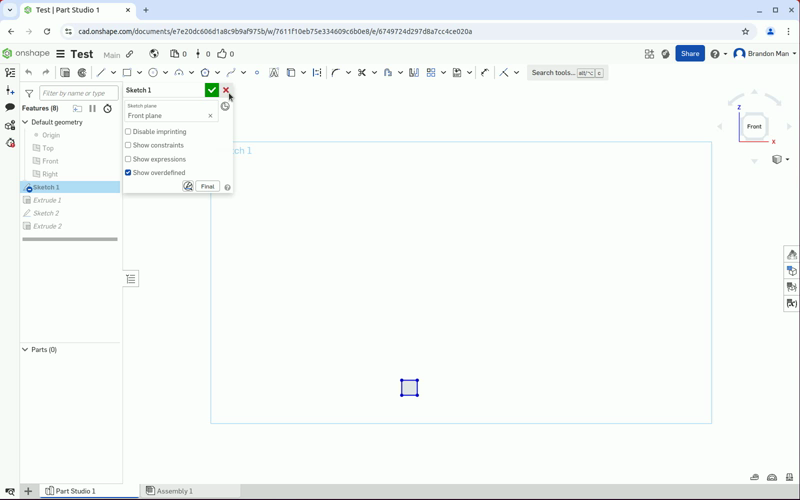
key(shift+s)
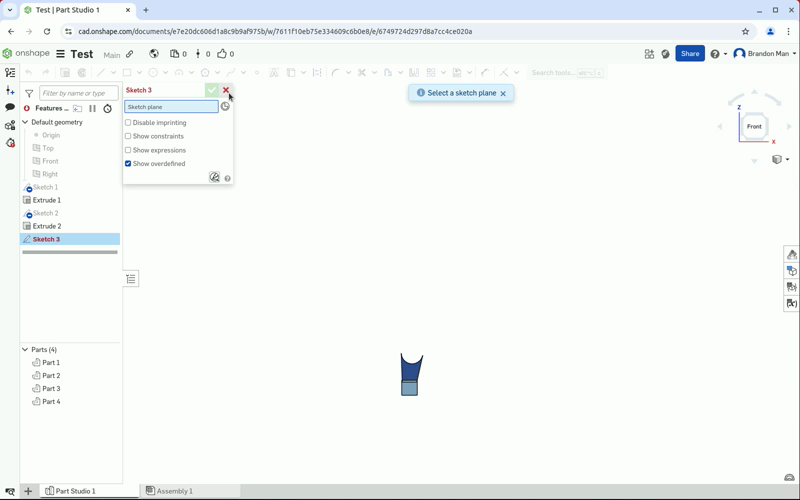
mouse_move(73, 163)
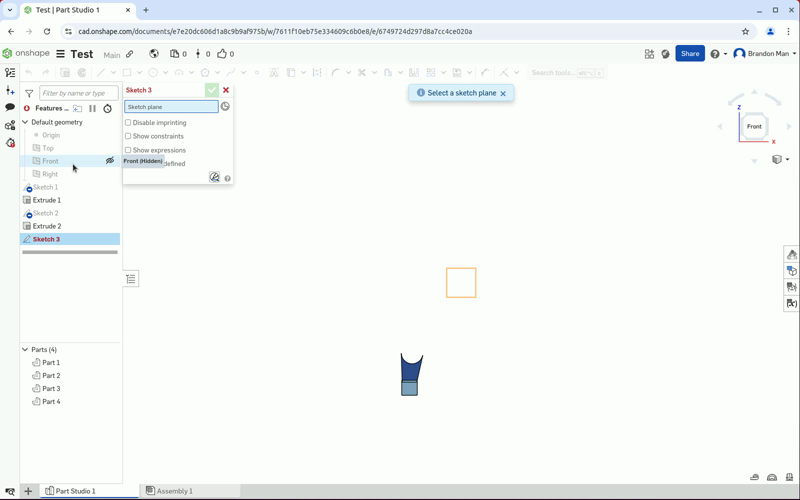
click(73, 163)
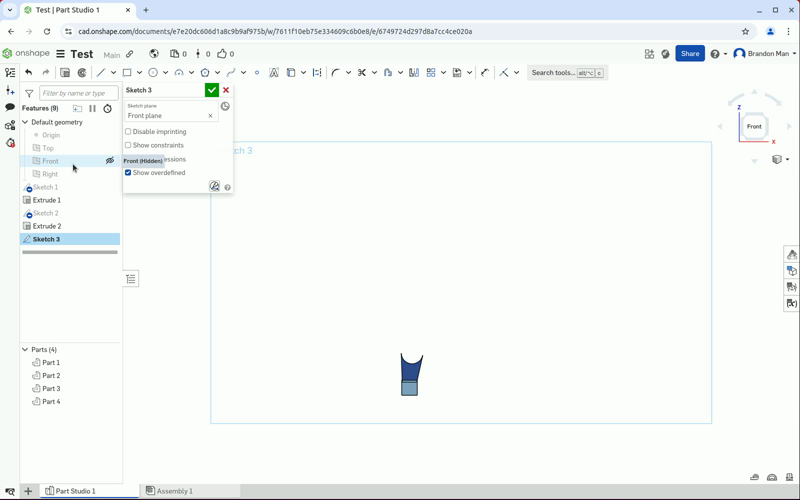
mouse_move(73, 352)
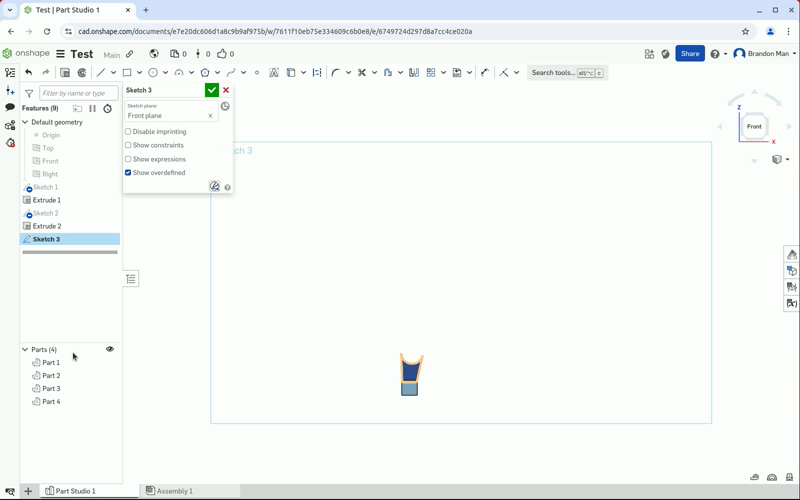
key(y)
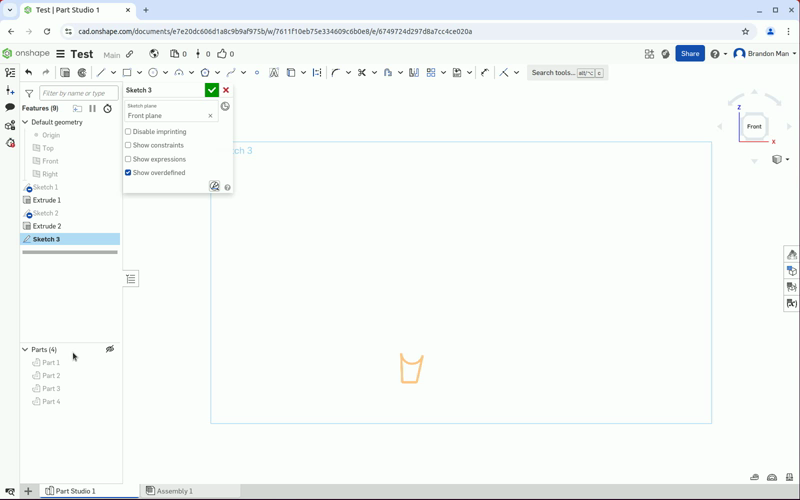
key(c)
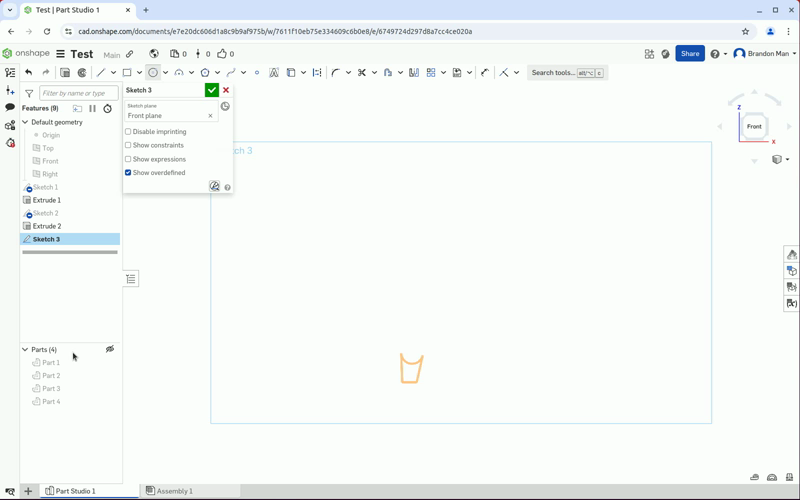
key_down(shift)
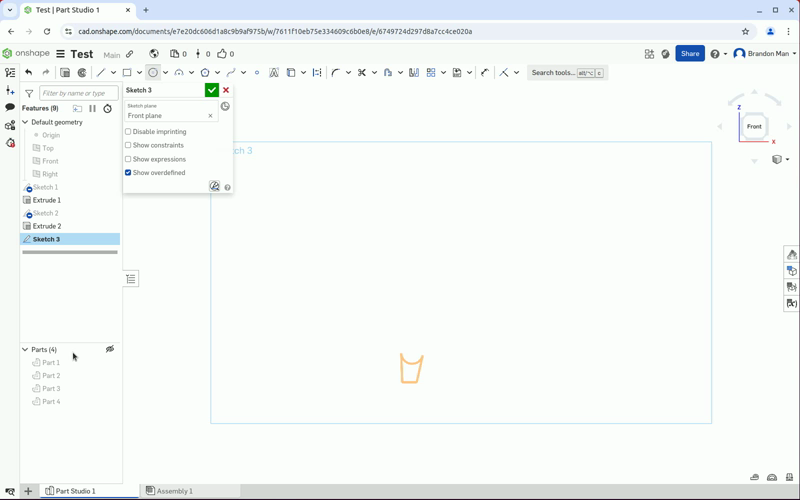
mouse_move(440, 281)
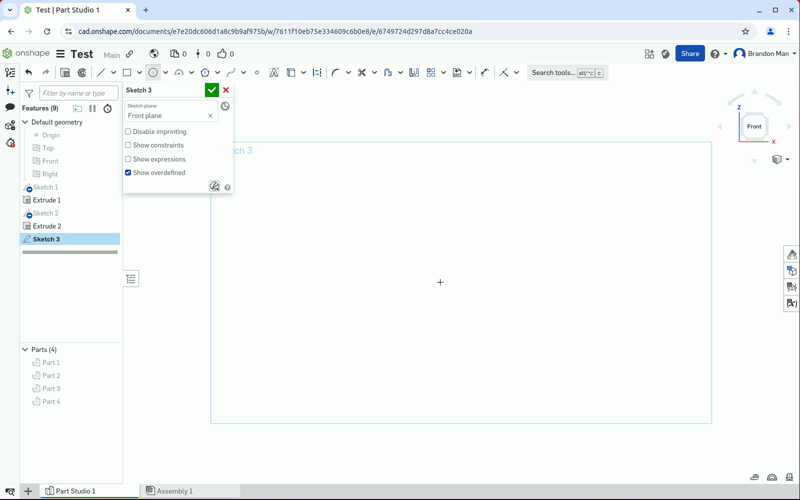
click(440, 281)
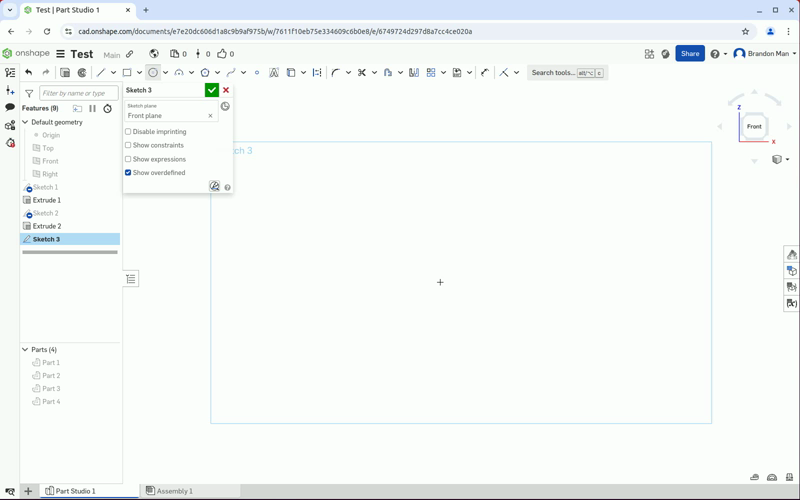
key_up(shift)
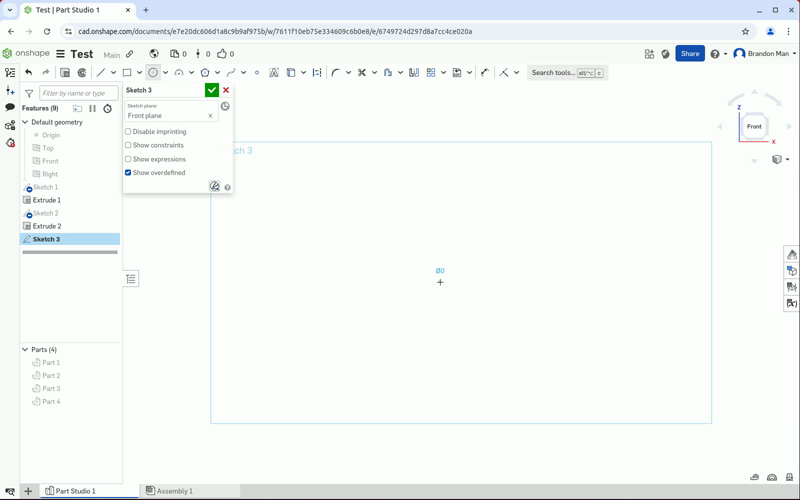
mouse_move(451, 281)
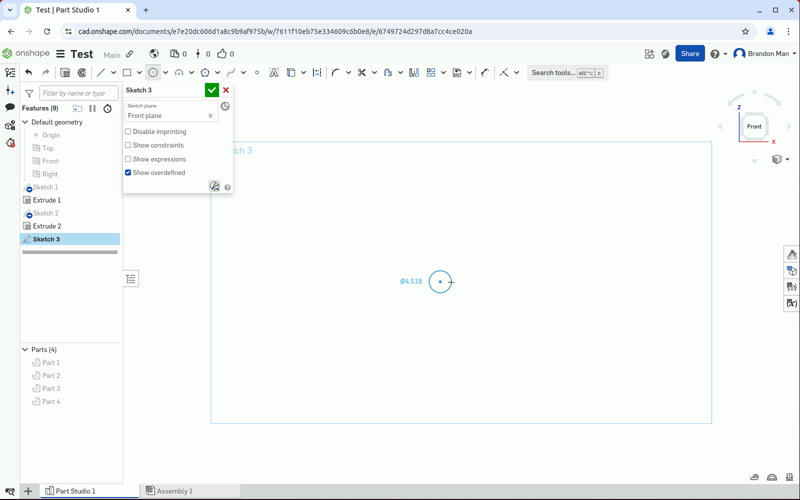
click(451, 281)
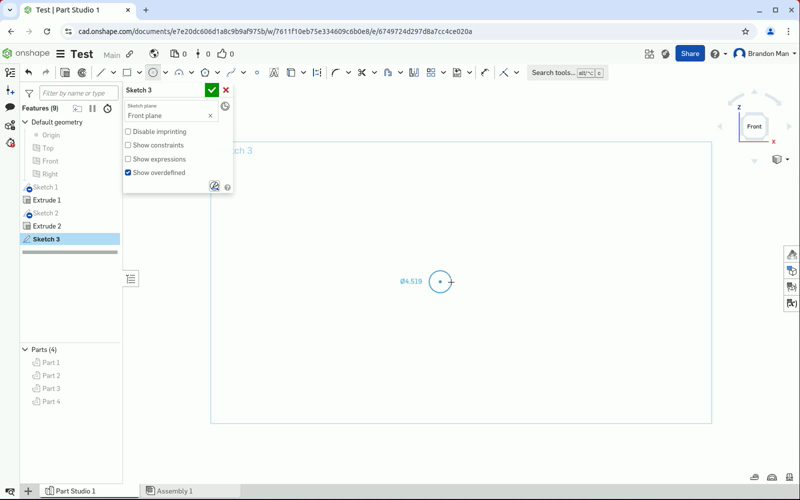
key(esc)
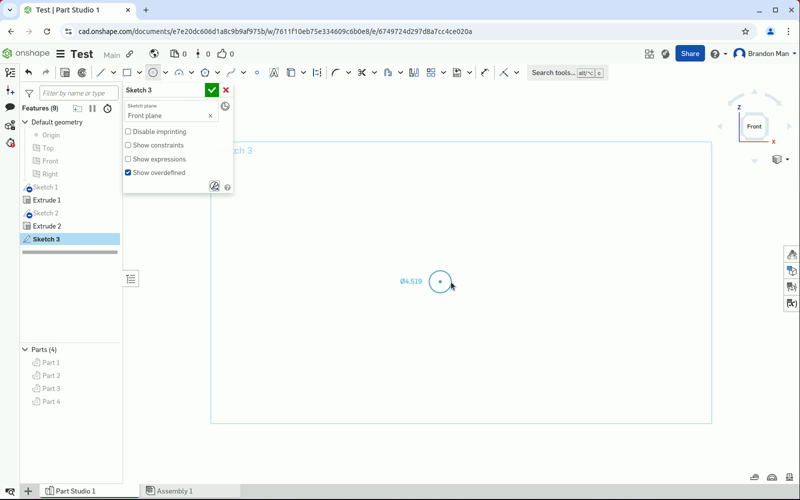
key(c)
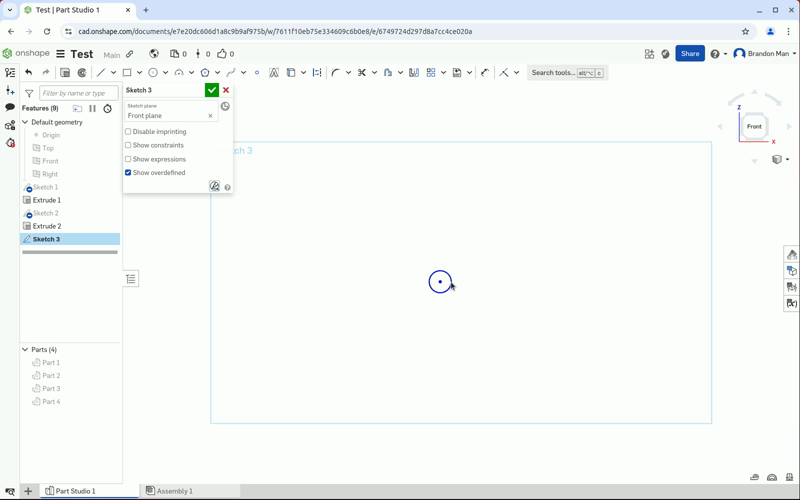
key_down(shift)
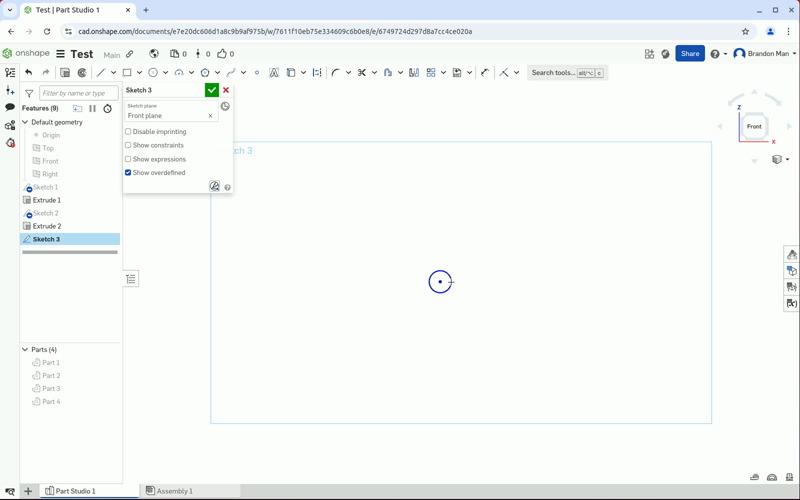
mouse_move(440, 281)
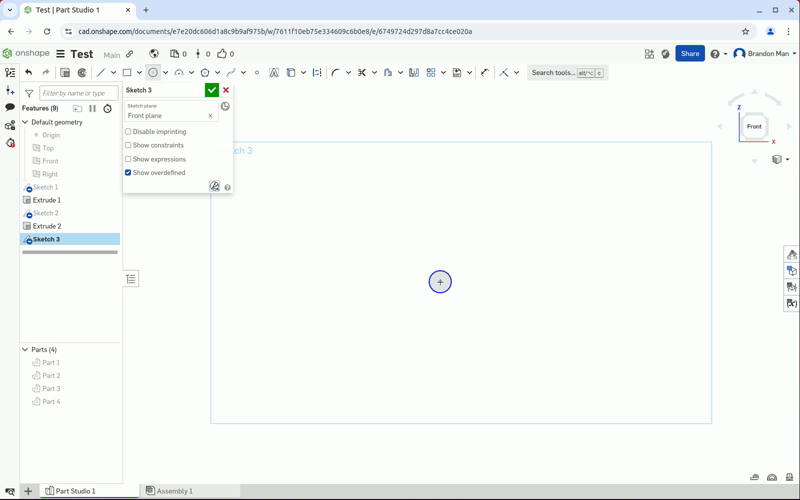
click(440, 281)
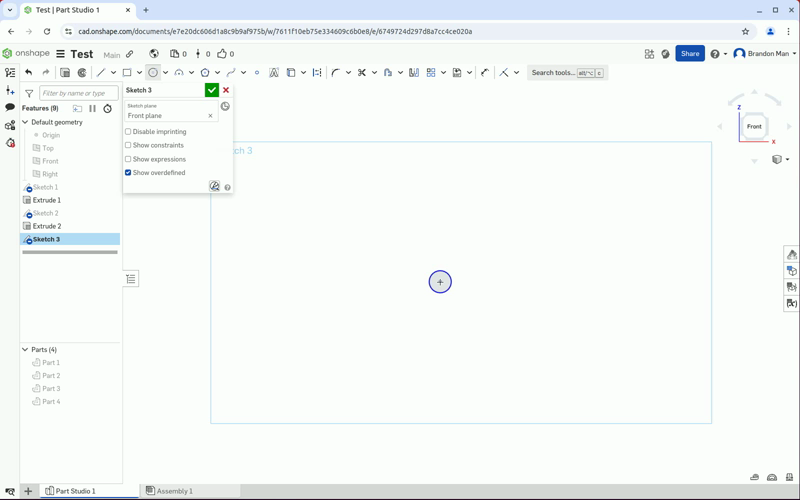
key_up(shift)
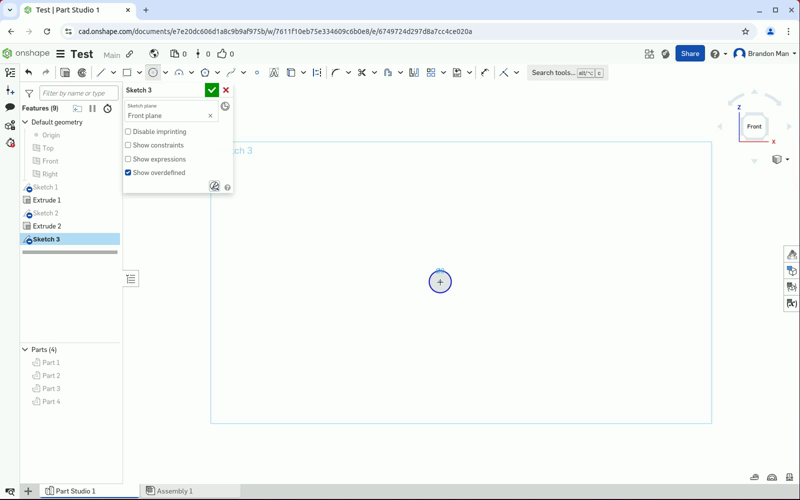
mouse_move(442, 281)
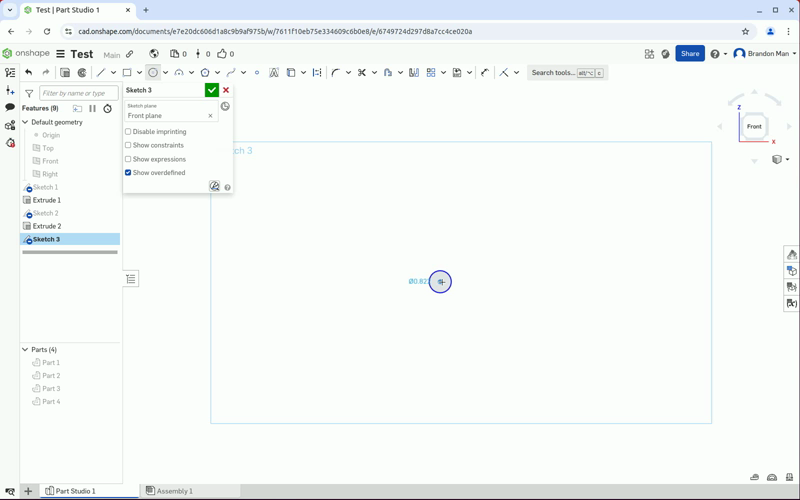
scroll(6)
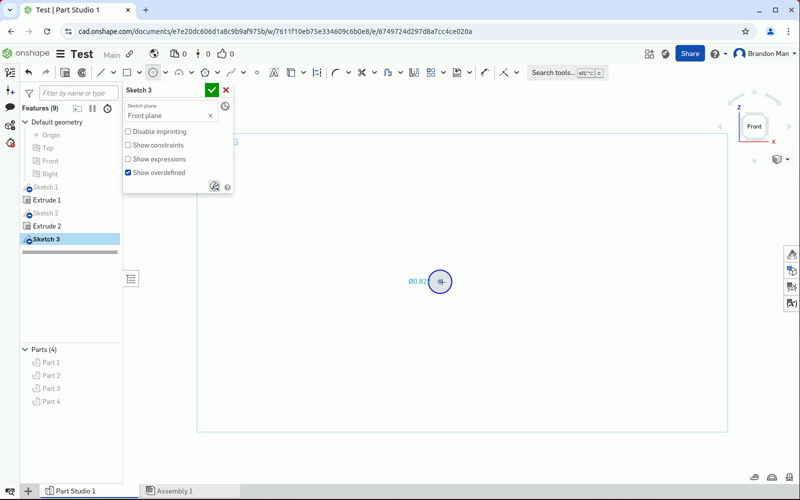
scroll(6)
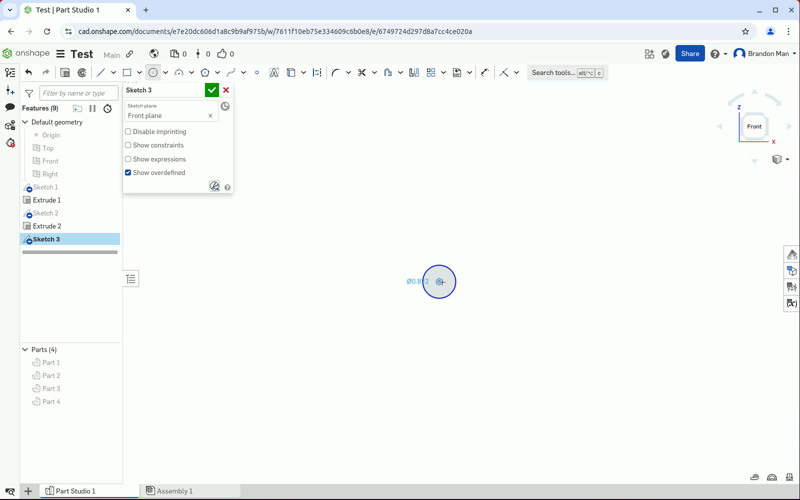
scroll(6)
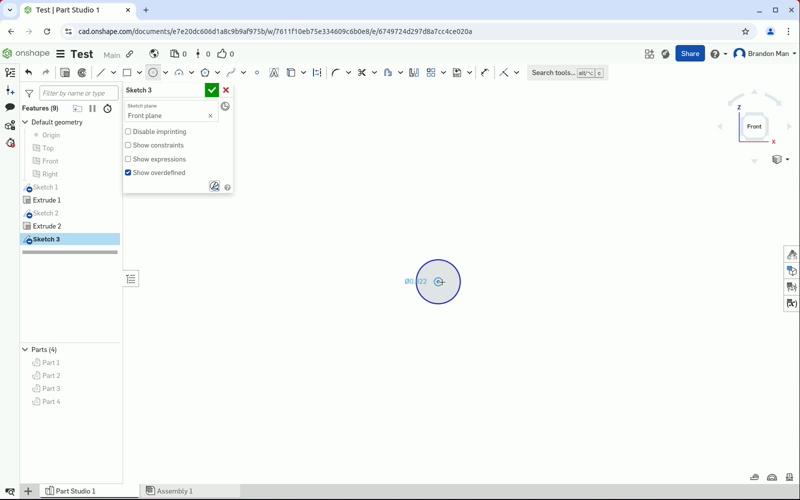
scroll(6)
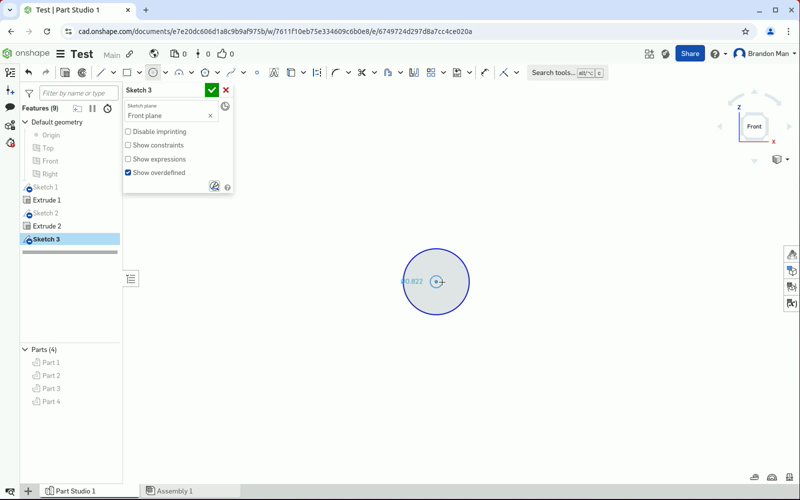
scroll(6)
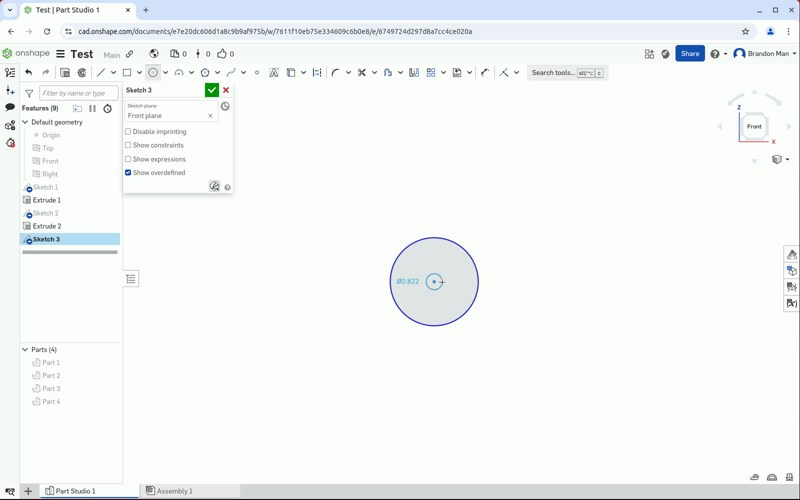
scroll(6)
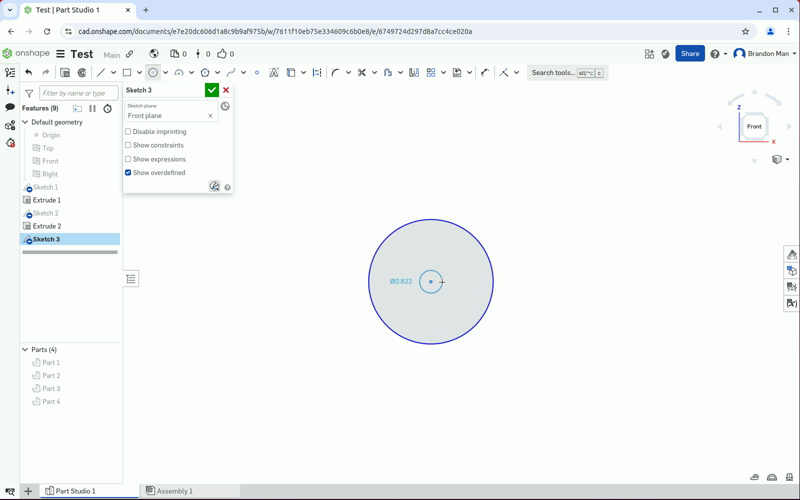
scroll(6)
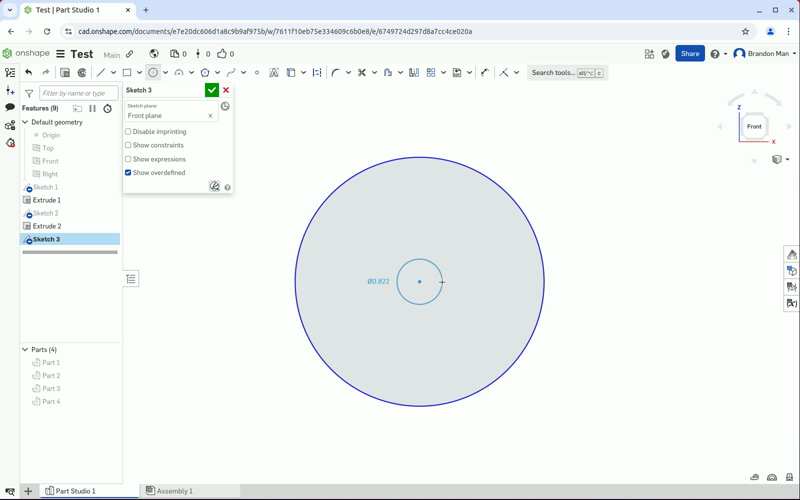
click(442, 281)
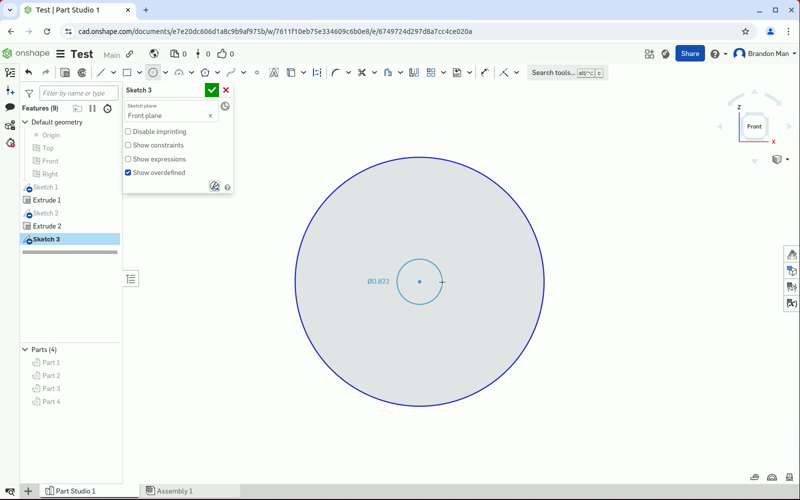
scroll(-6)
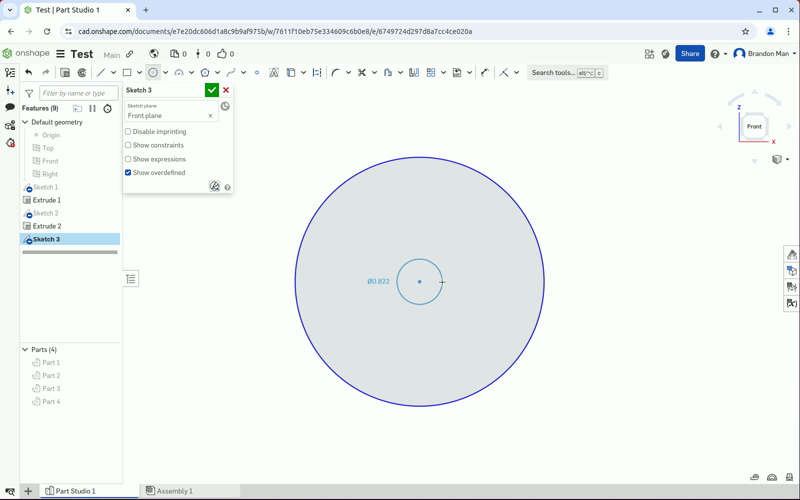
scroll(-6)
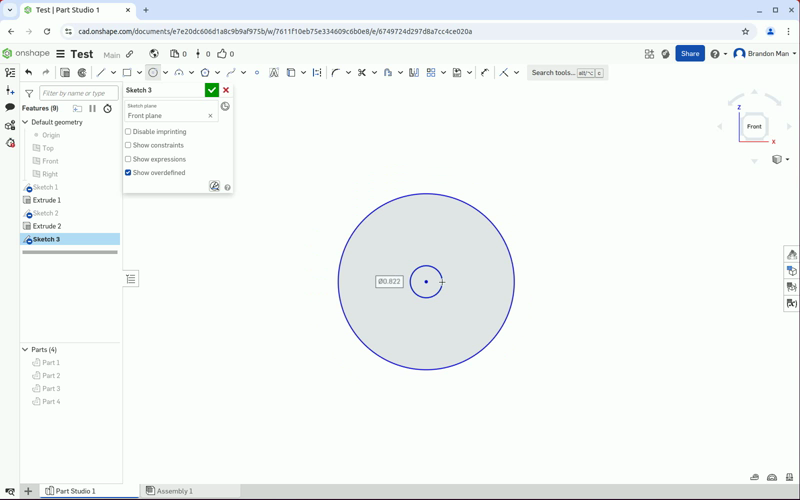
scroll(-6)
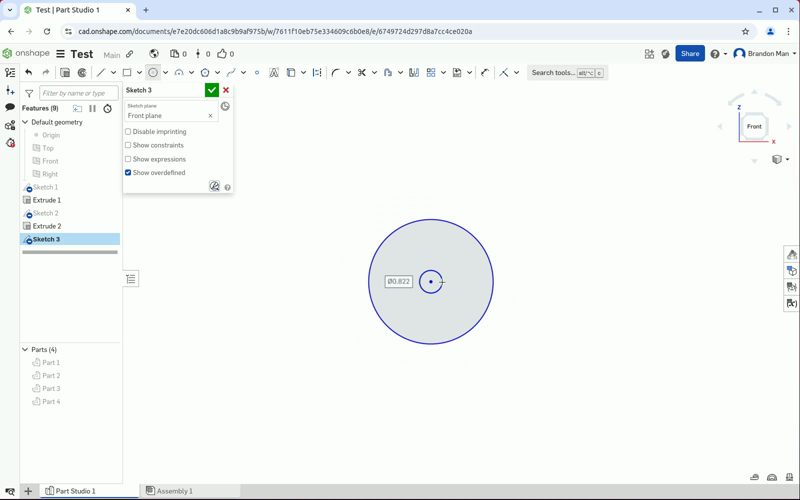
scroll(-6)
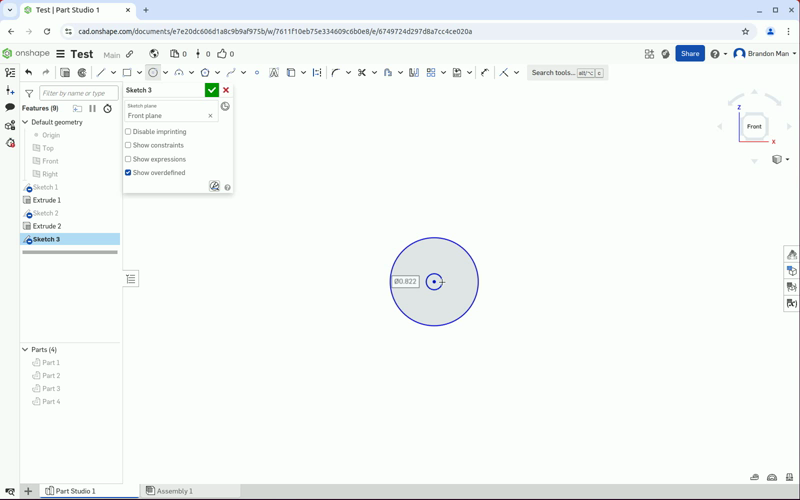
scroll(-6)
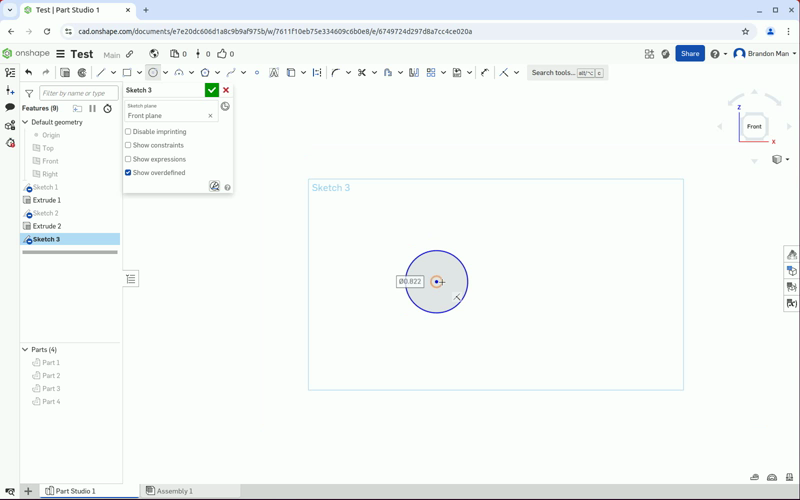
scroll(-6)
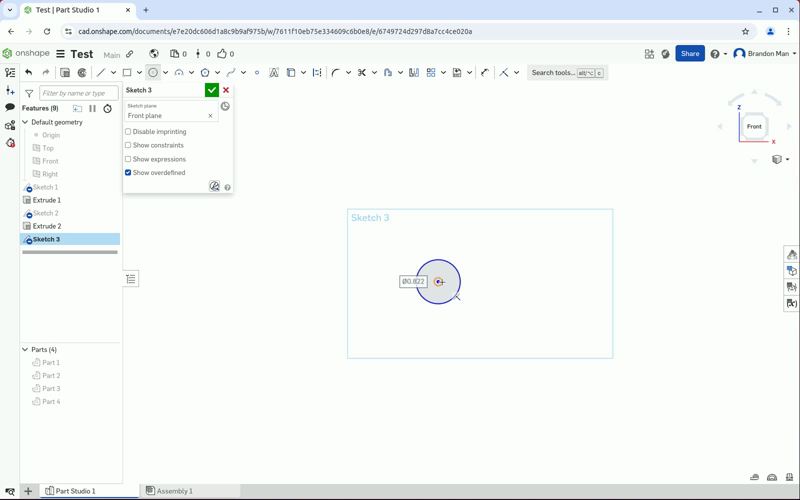
scroll(-6)
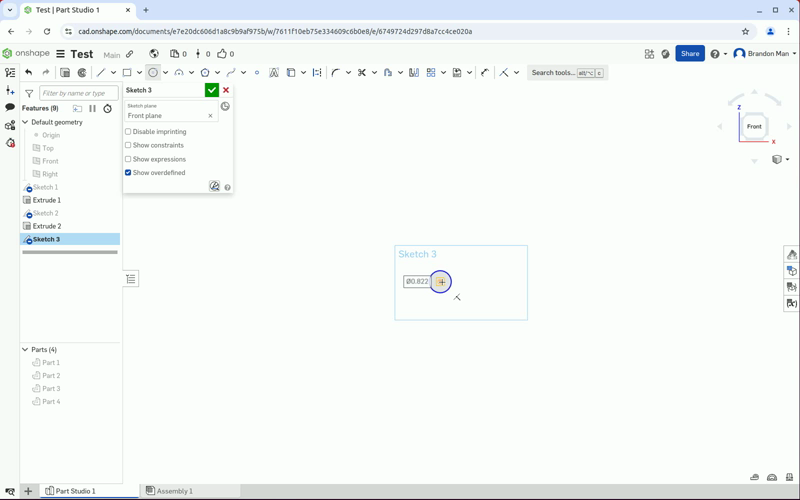
key(esc)
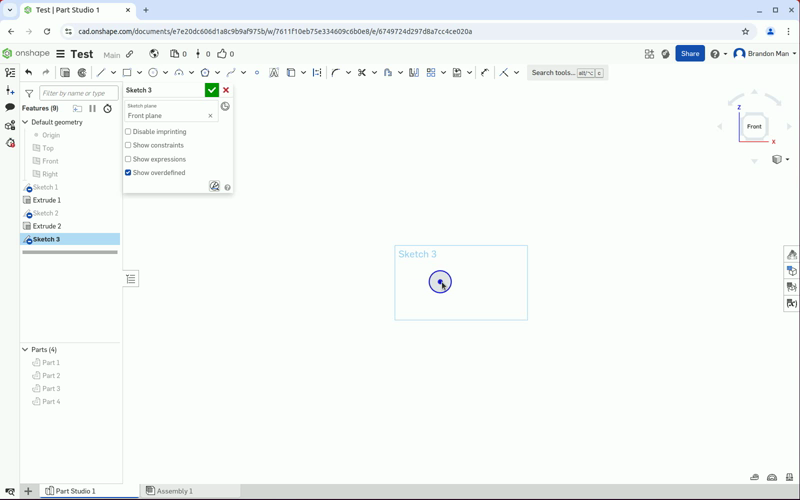
mouse_move(441, 291)
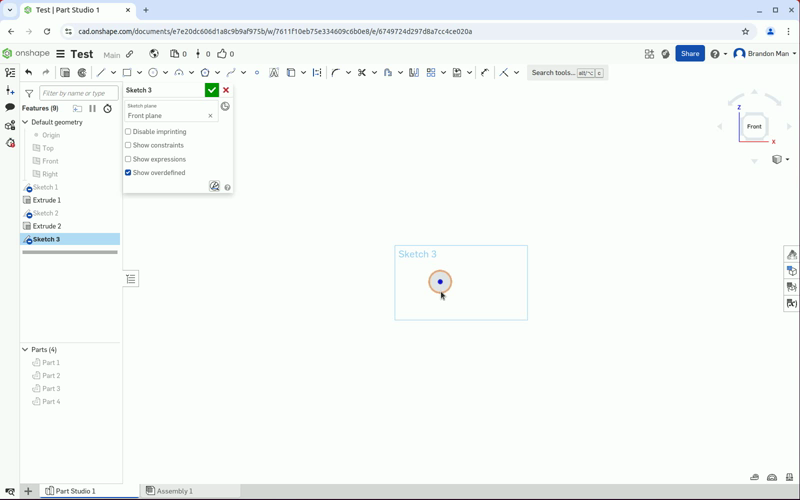
scroll(6)
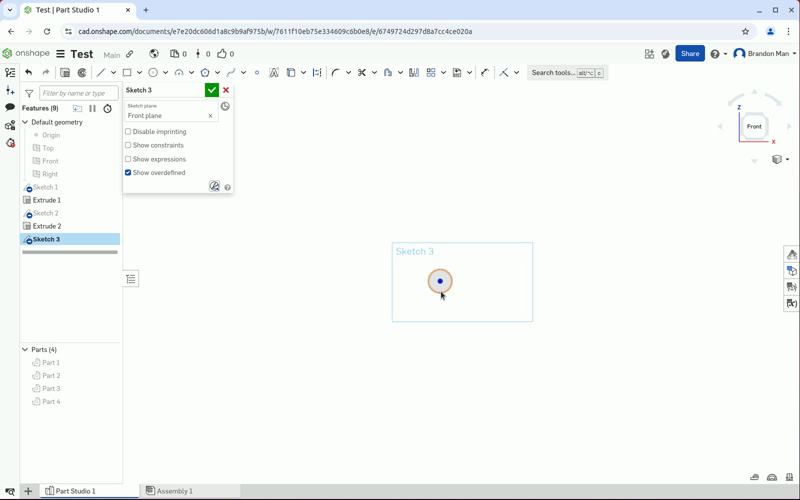
scroll(6)
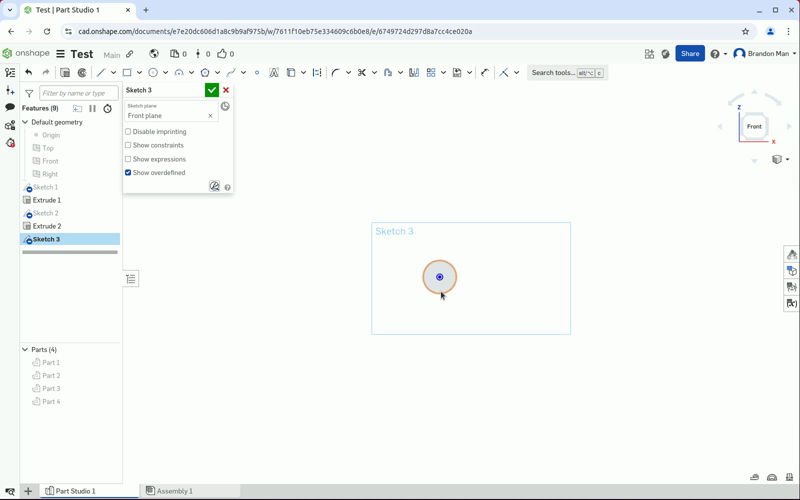
scroll(6)
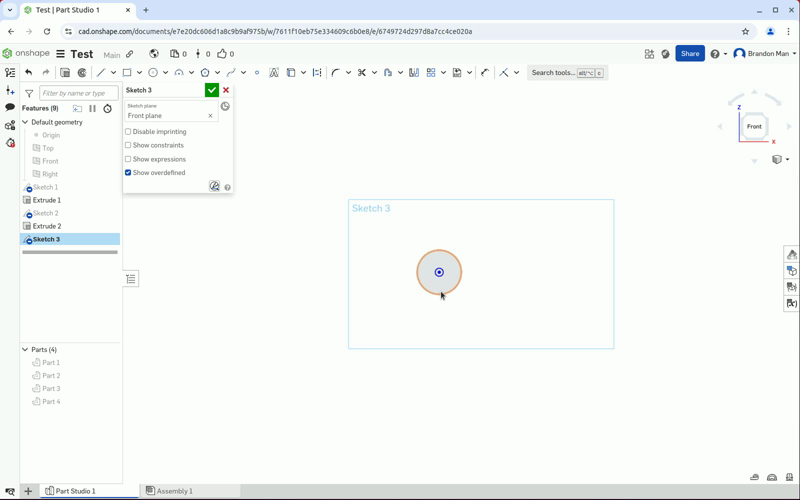
scroll(6)
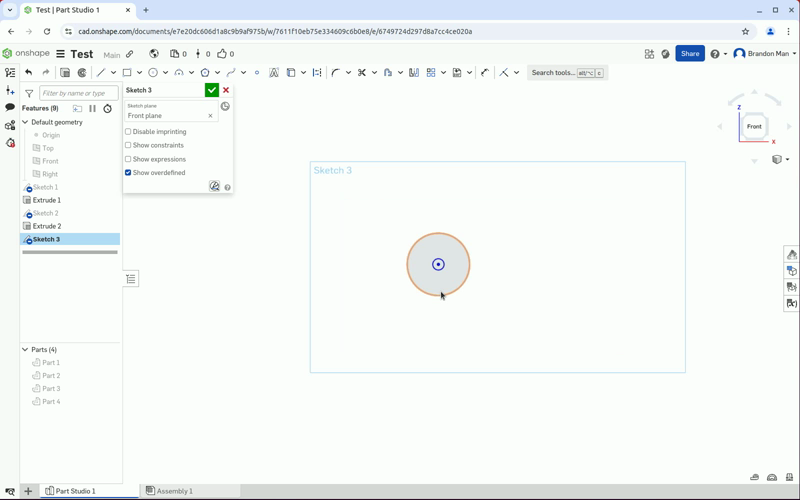
scroll(6)
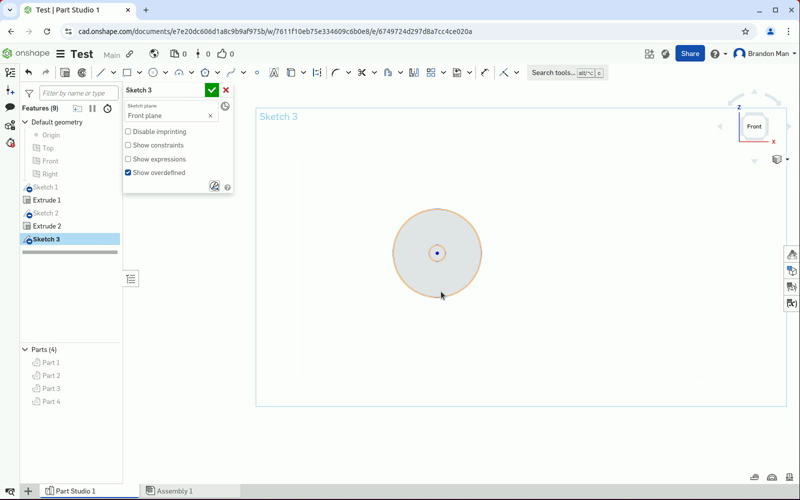
scroll(6)
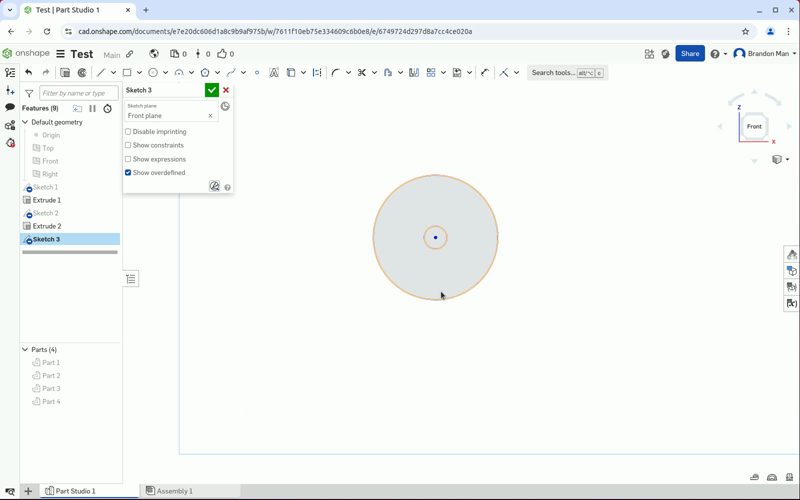
scroll(6)
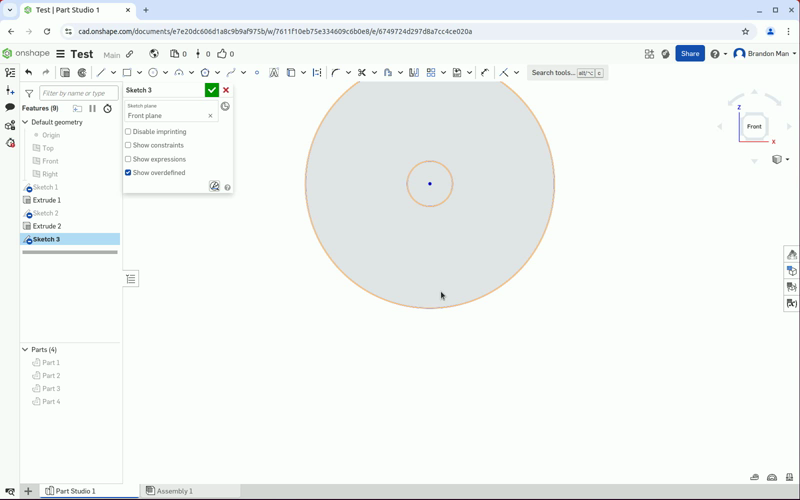
click(441, 291)
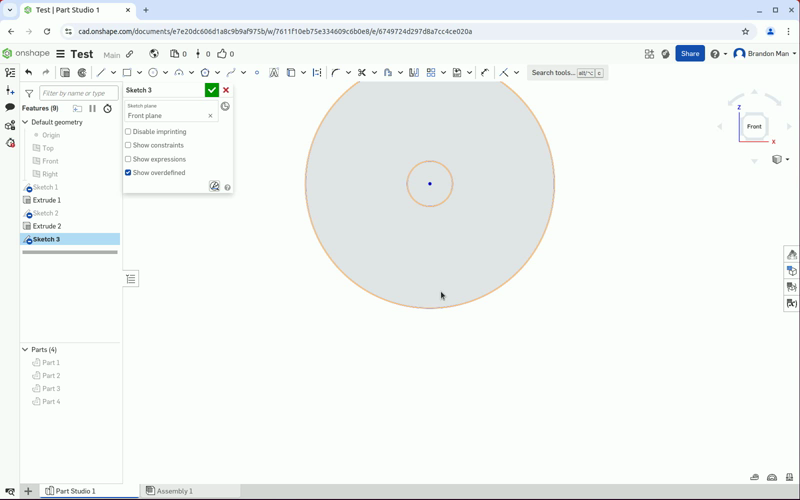
scroll(-6)
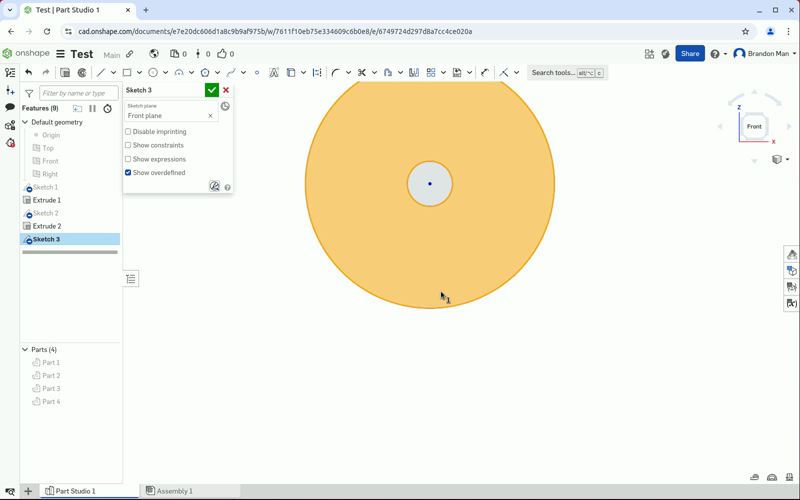
scroll(-6)
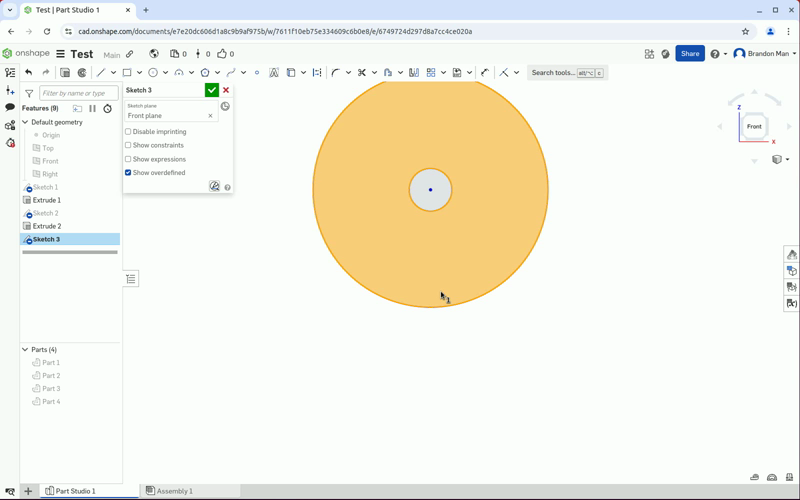
scroll(-6)
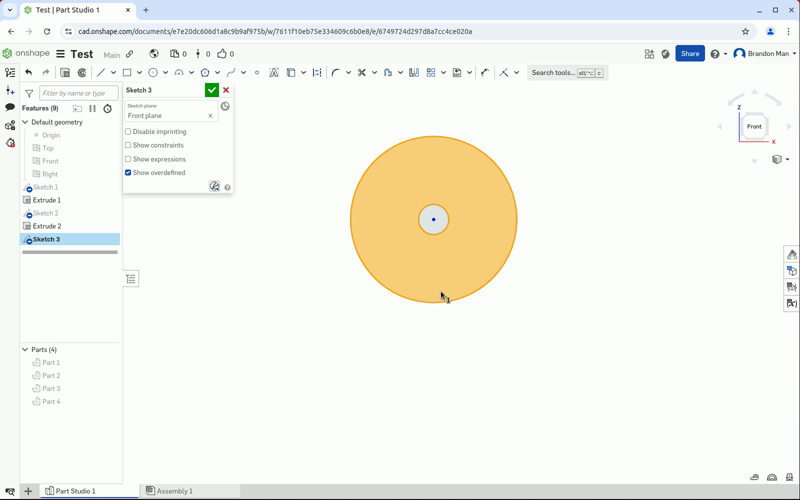
scroll(-6)
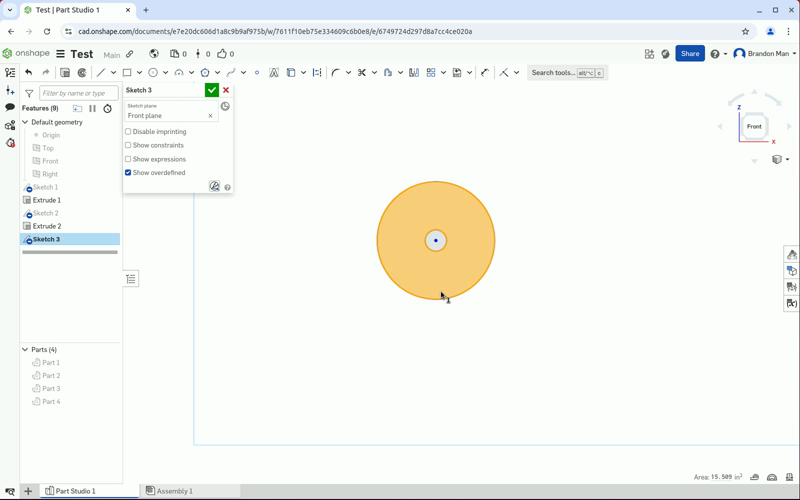
scroll(-6)
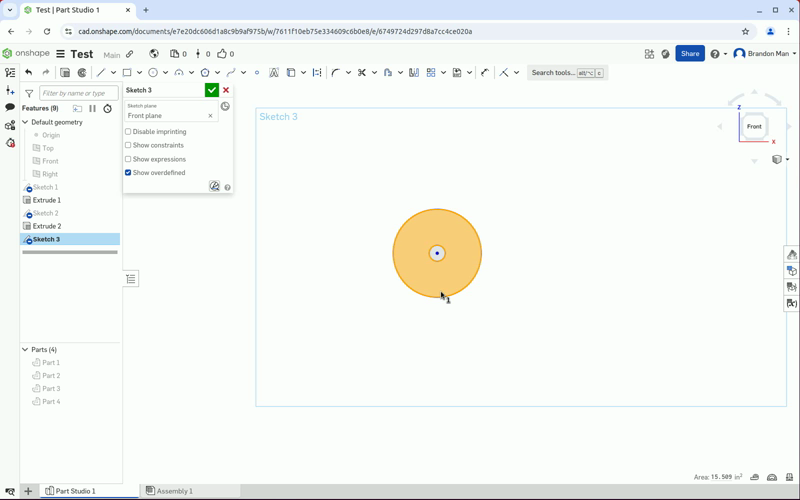
scroll(-6)
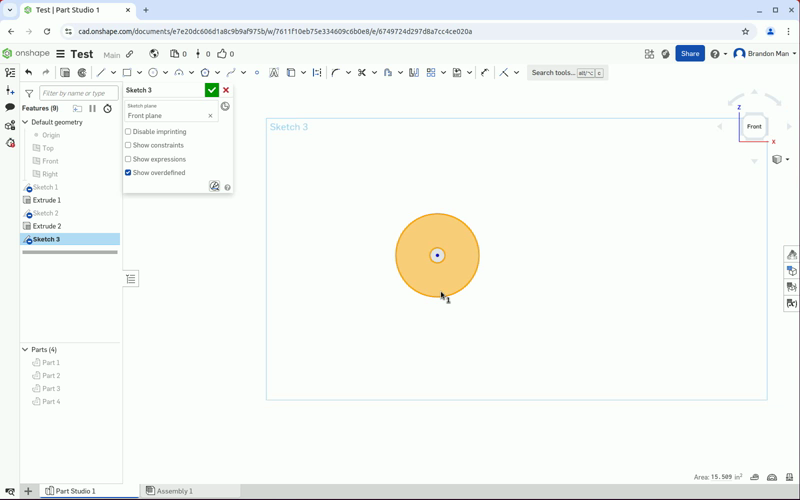
scroll(-6)
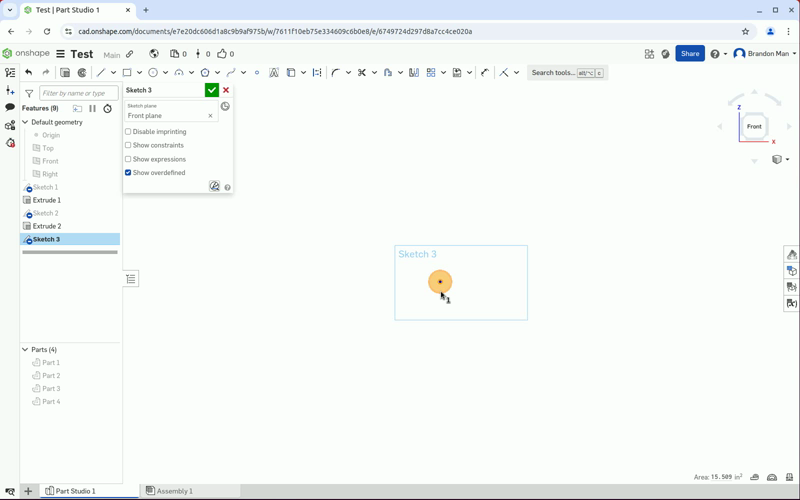
mouse_move(73, 352)
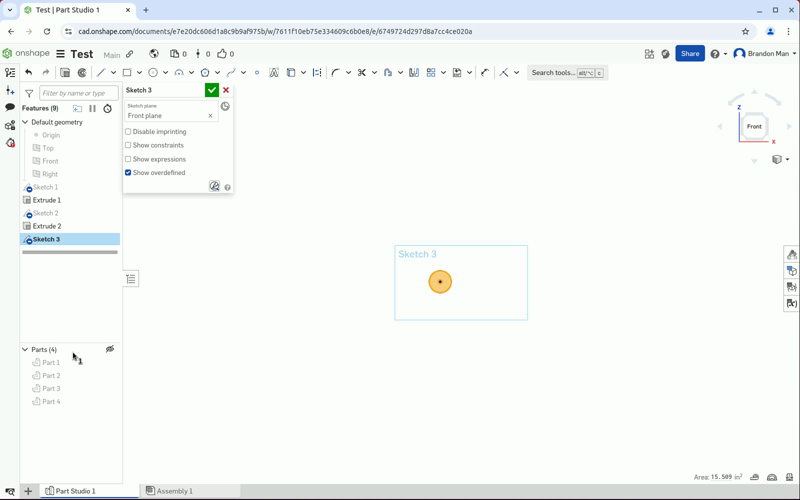
key(shift+y)
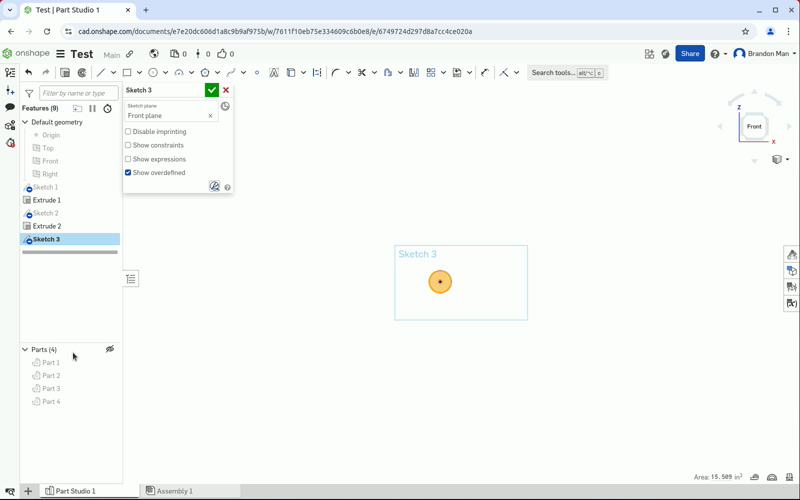
key(shift+e)
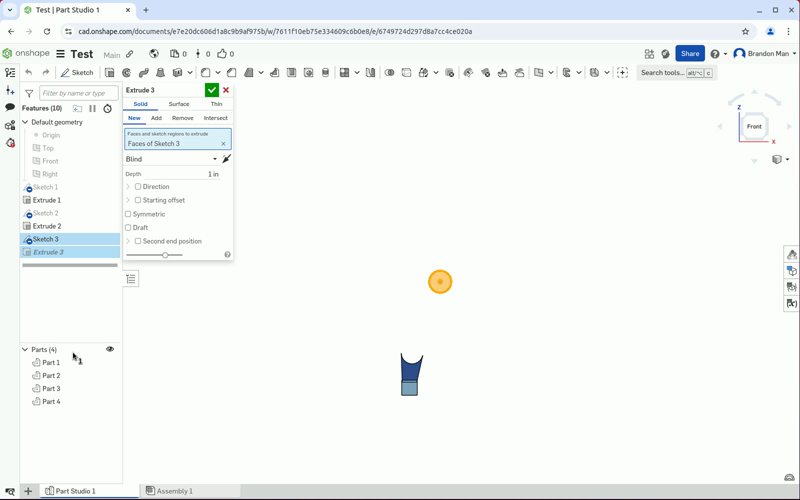
mouse_move(143, 106)
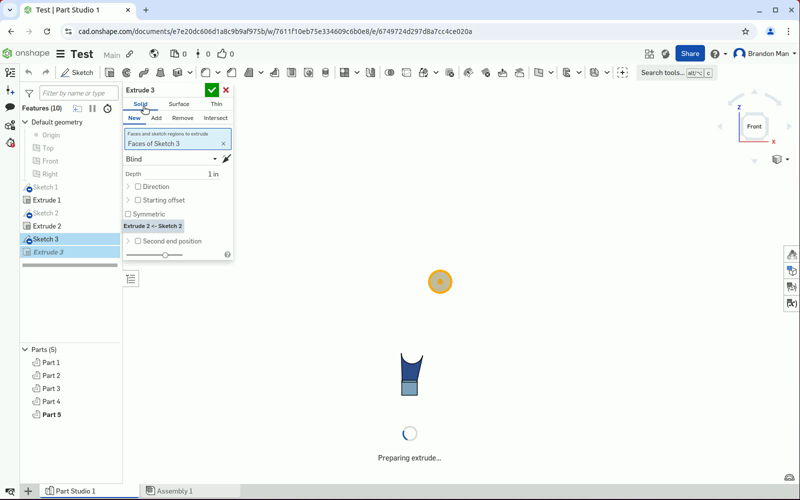
click(143, 106)
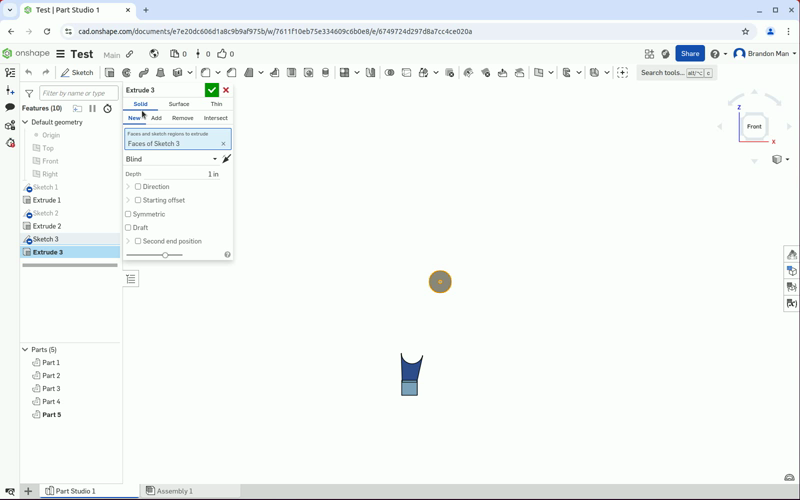
mouse_move(137, 120)
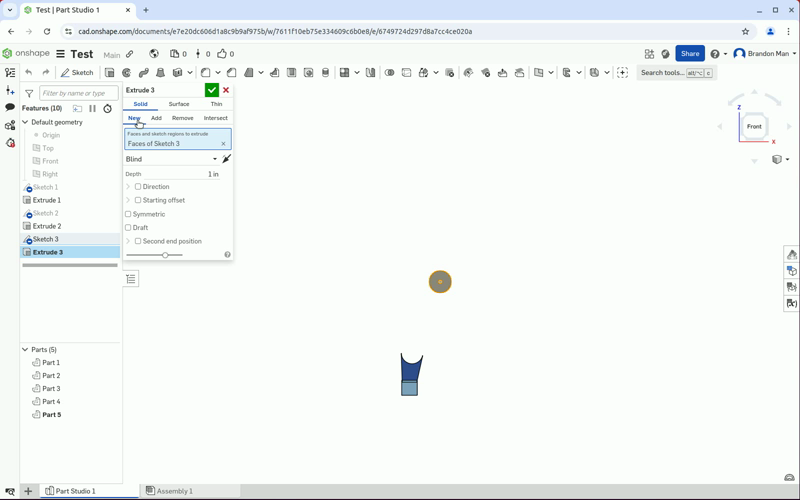
click(137, 120)
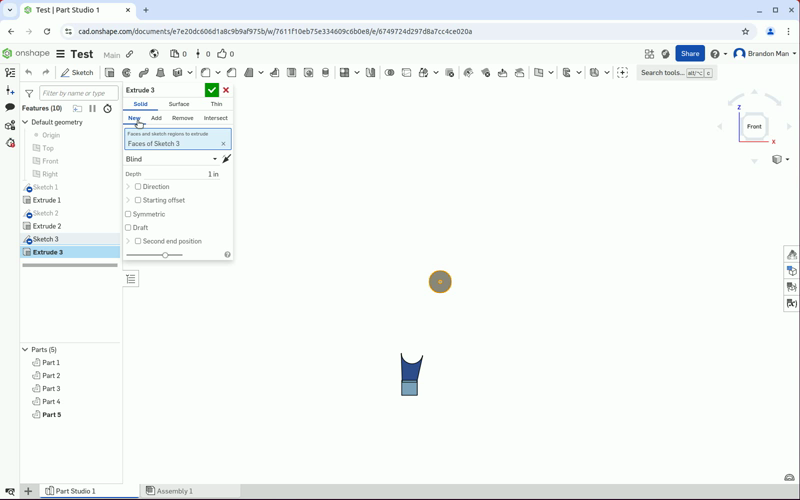
key(tab, 4)
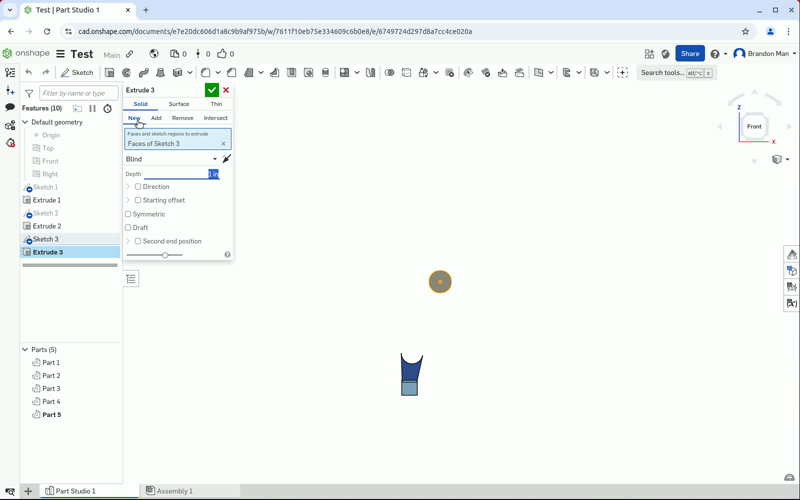
text(0.241)
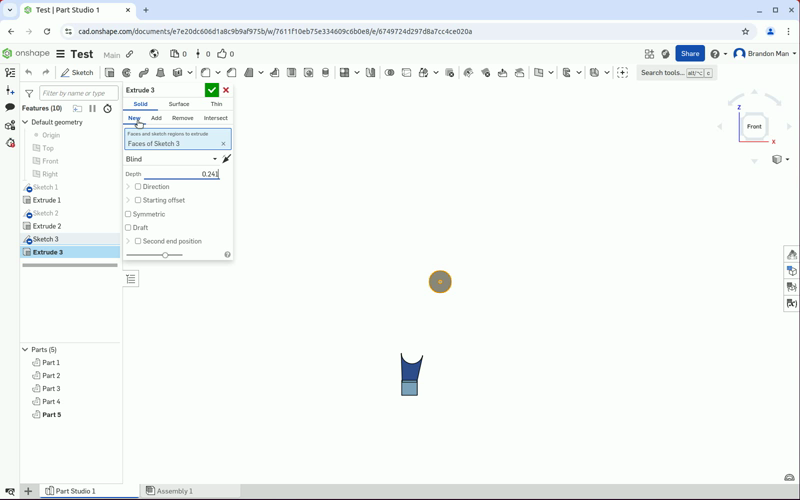
key(enter)
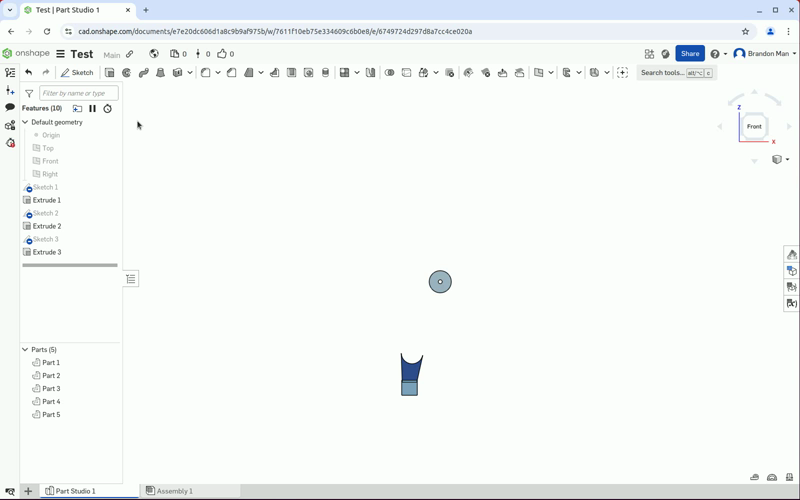
key(shift+h)
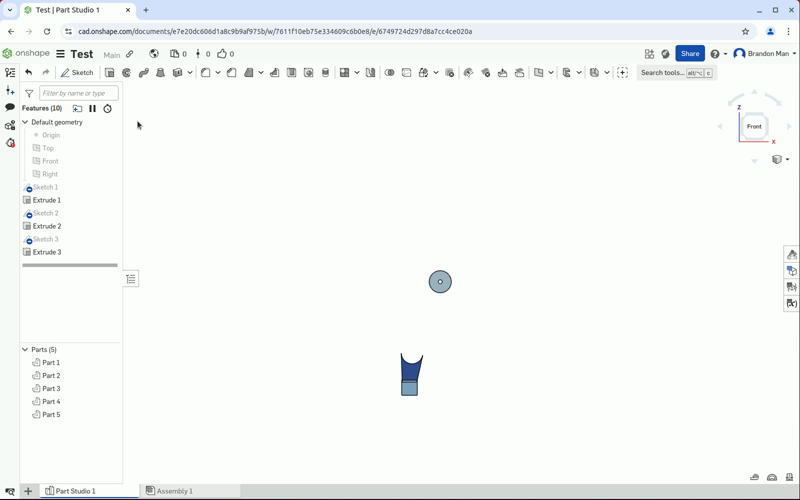
key(shift+h)
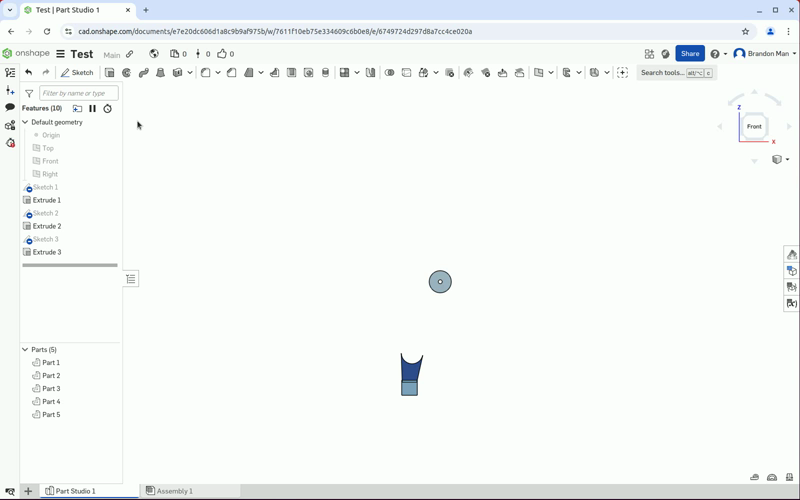
mouse_move(73, 189)
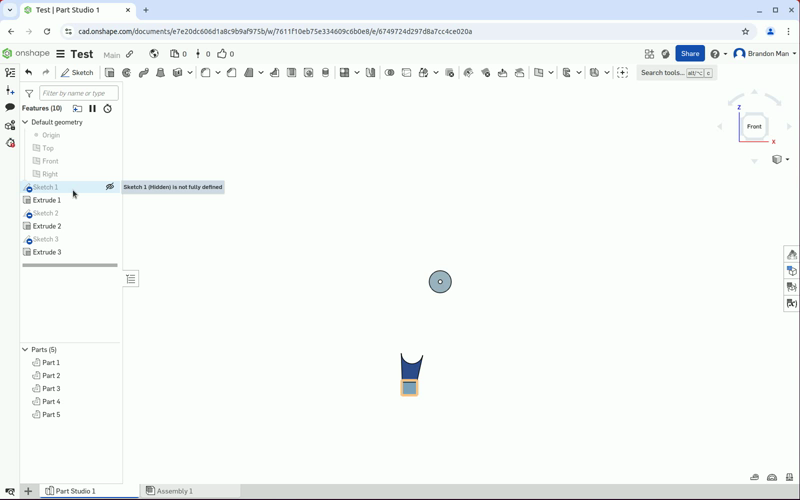
click(73, 189)
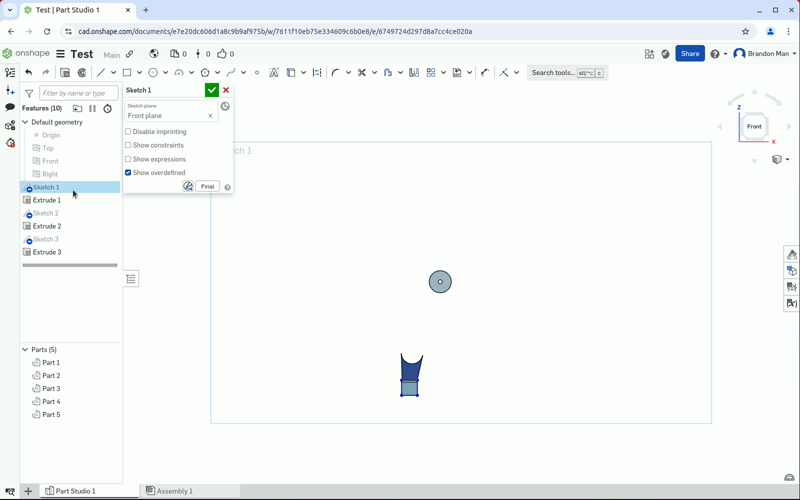
mouse_move(229, 92)
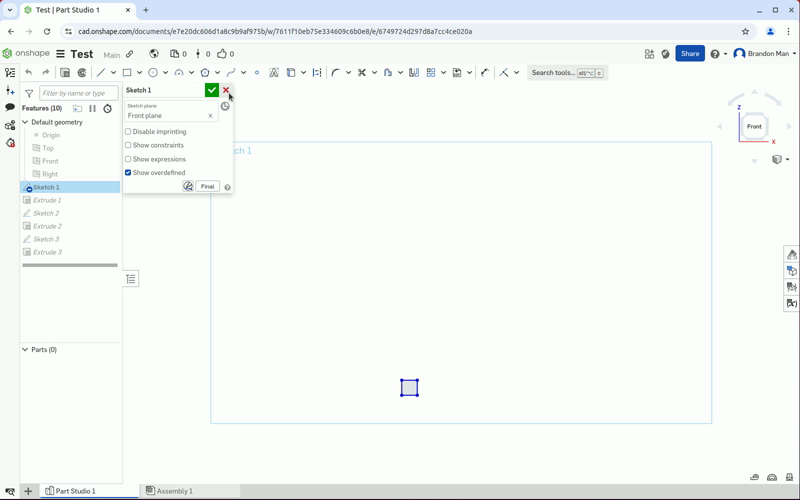
click(229, 92)
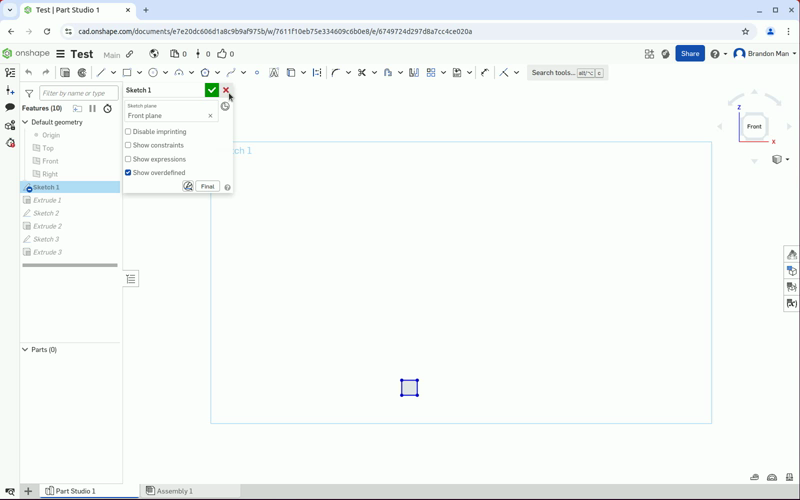
key(shift+s)
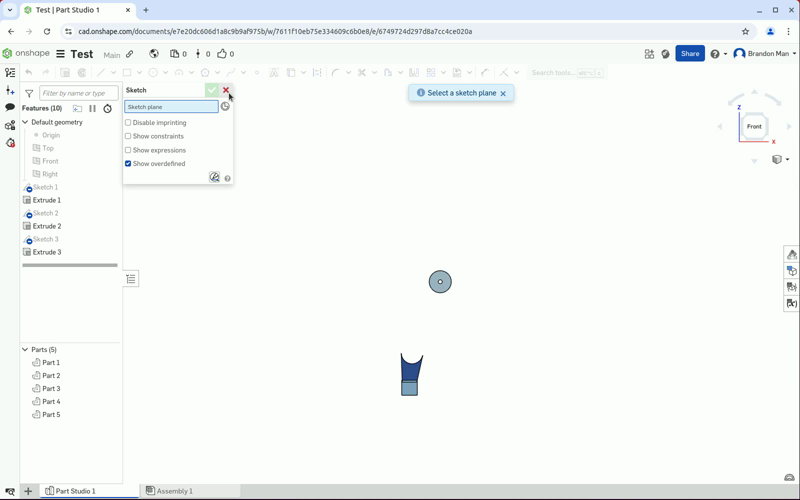
mouse_move(73, 163)
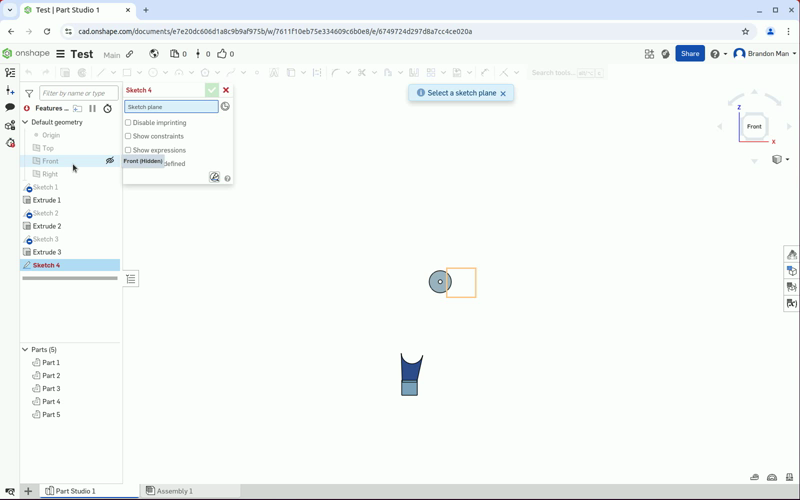
click(73, 163)
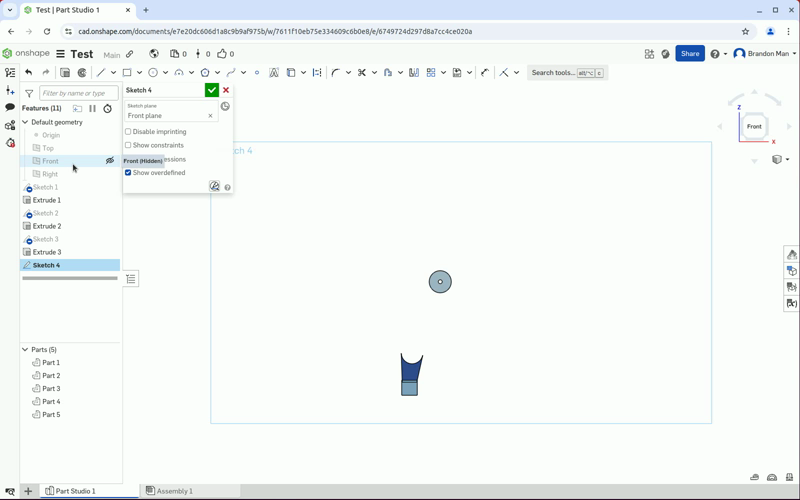
mouse_move(73, 352)
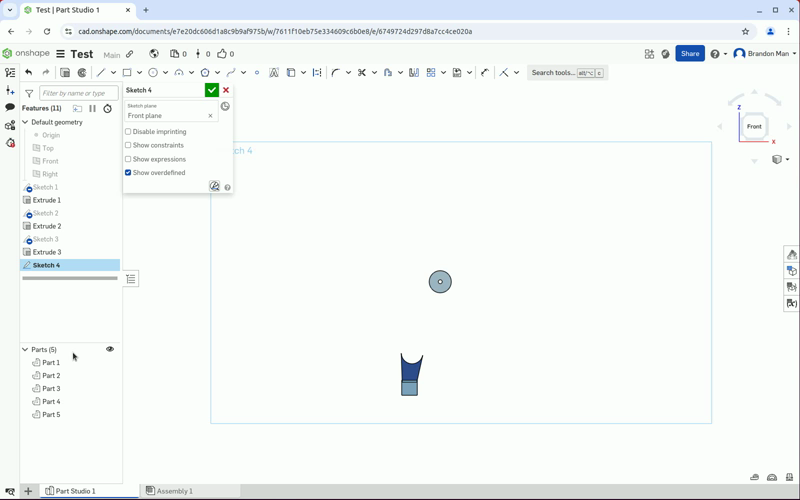
key(y)
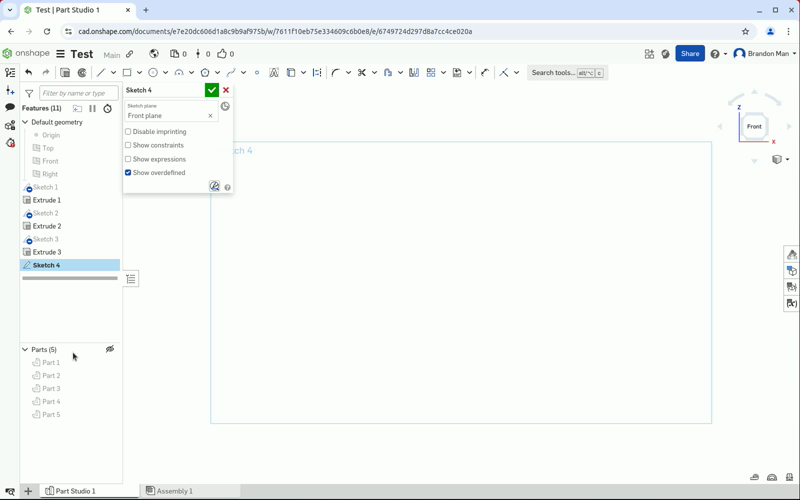
key(a)
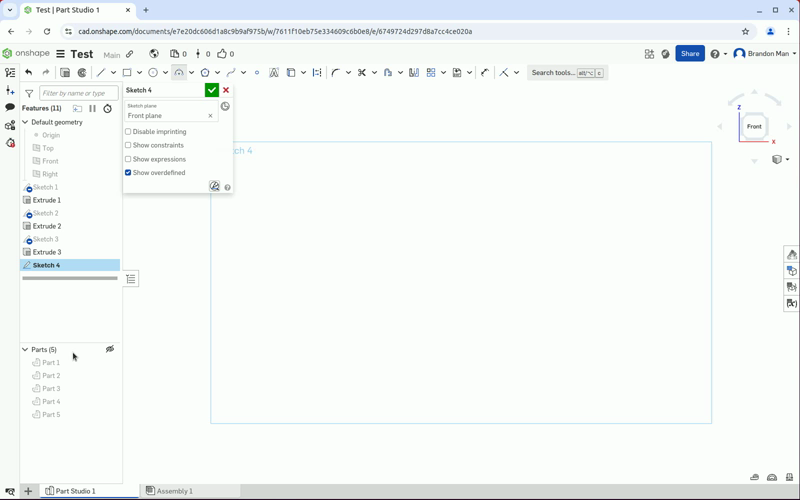
key_down(shift)
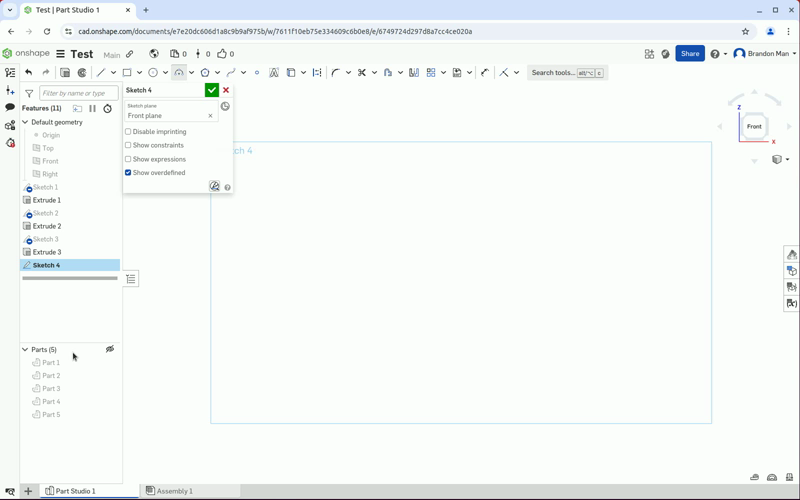
mouse_move(401, 347)
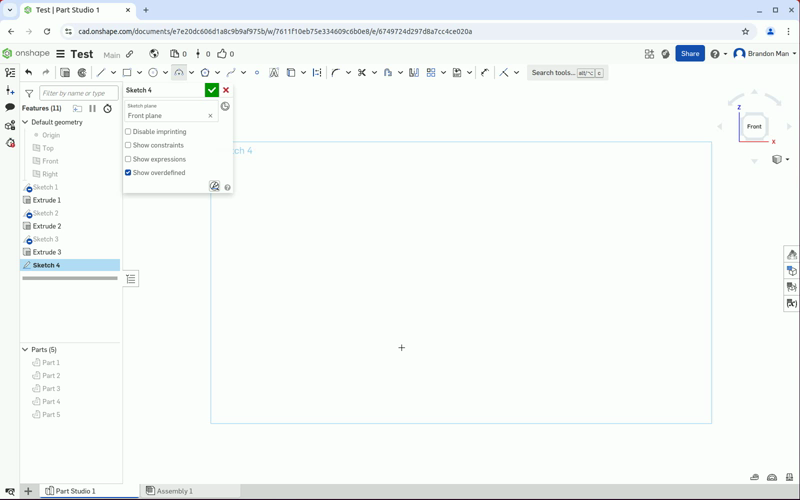
click(401, 347)
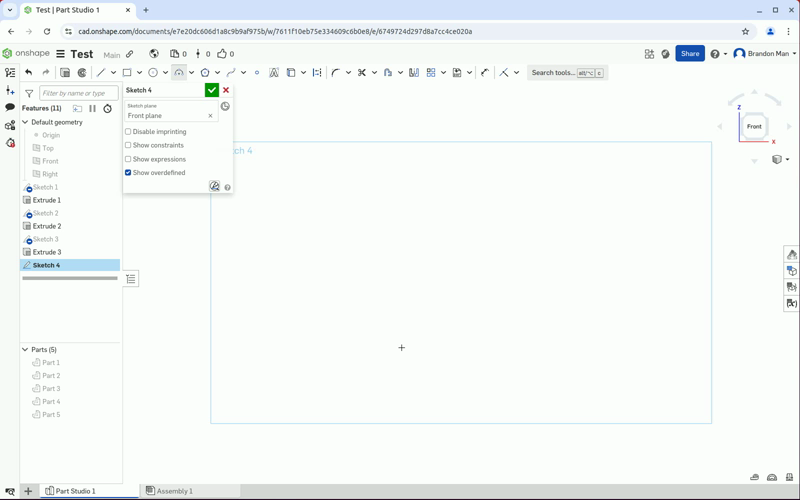
key_up(shift)
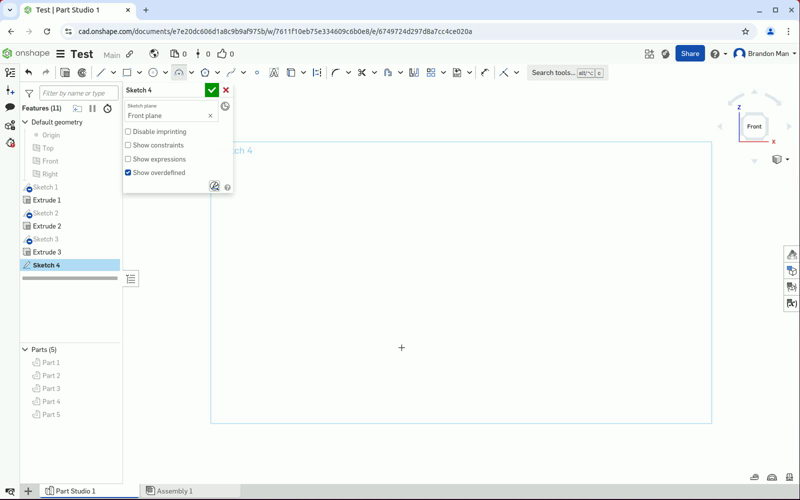
key_down(shift)
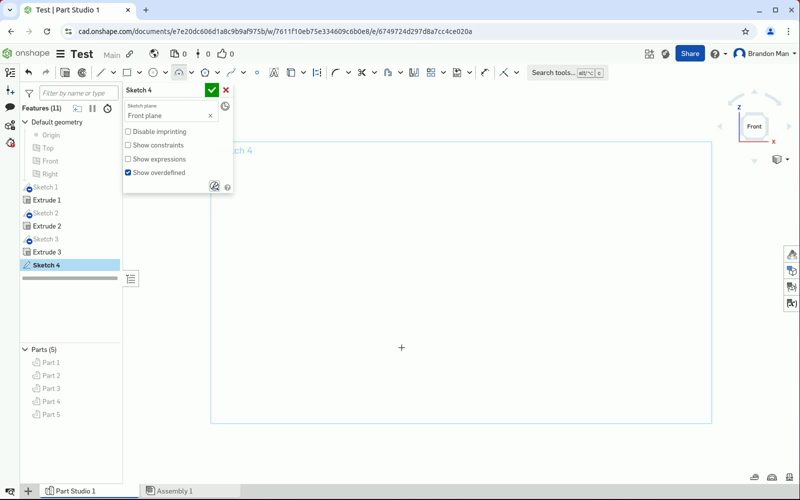
mouse_move(422, 354)
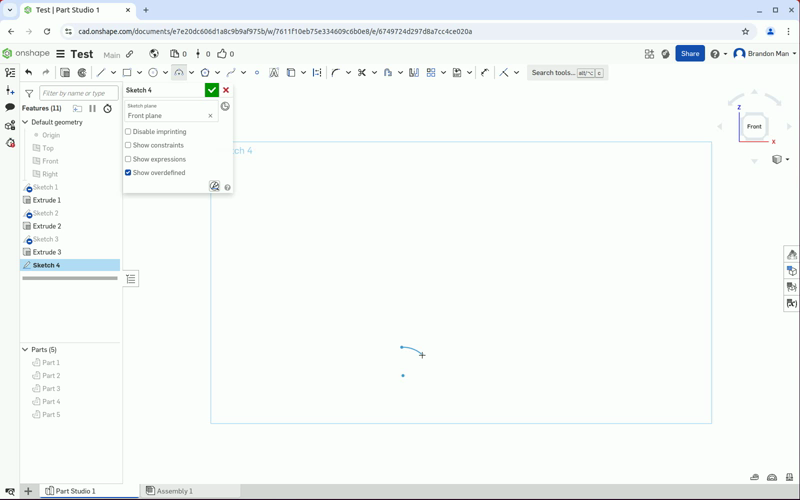
click(422, 354)
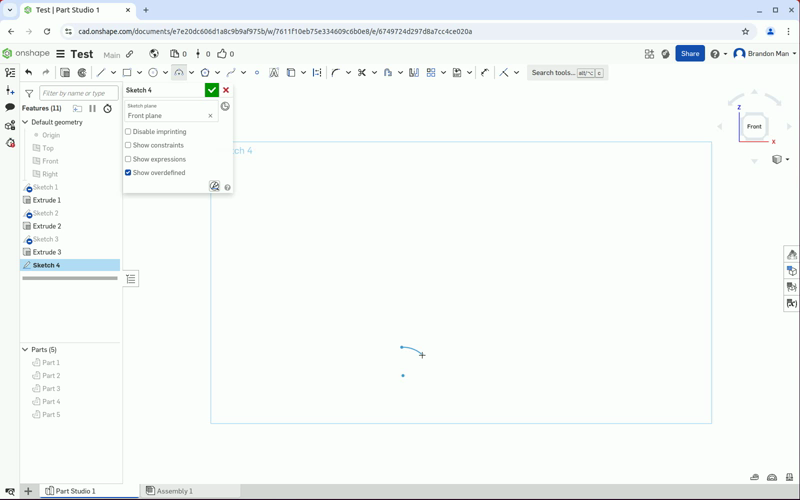
mouse_move(415, 342)
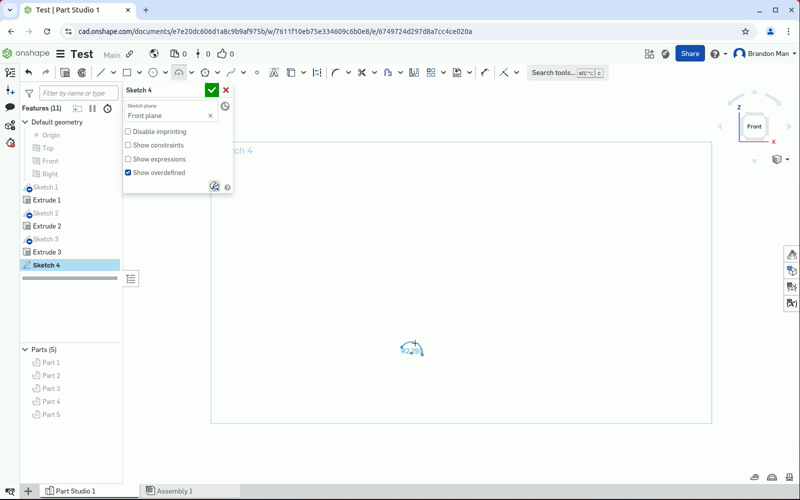
click(415, 342)
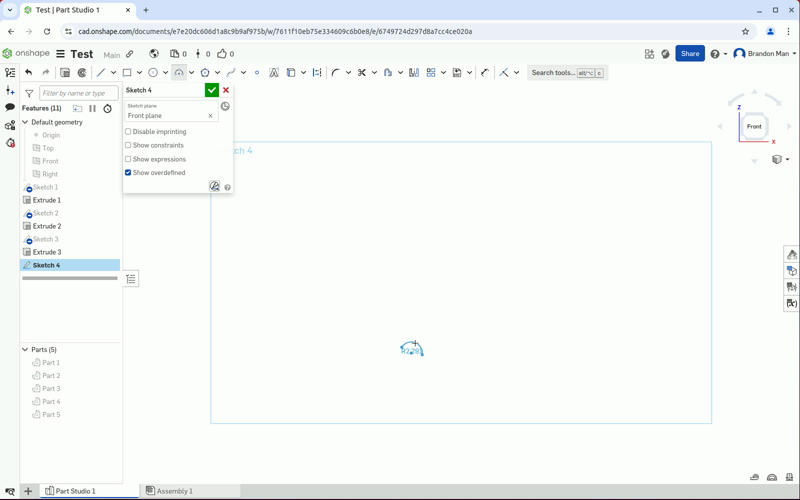
key_up(shift)
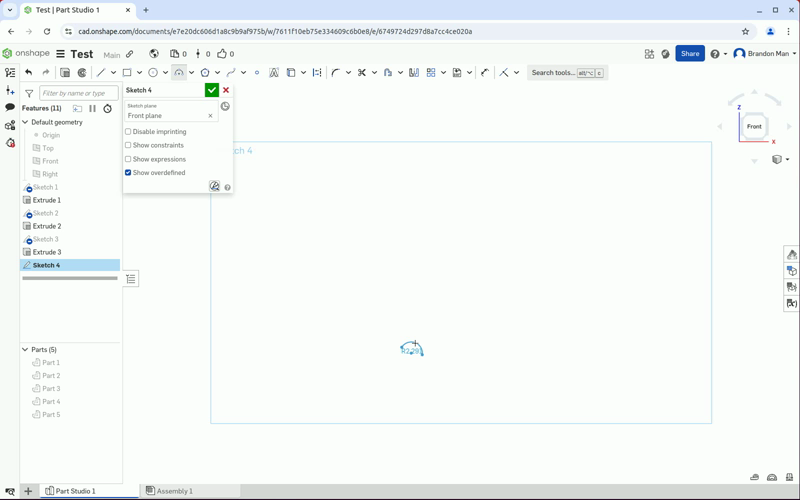
key(esc)
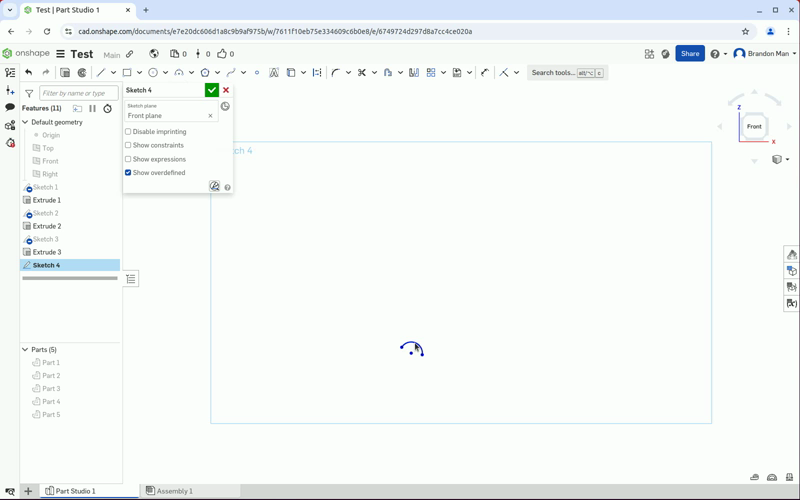
key(l)
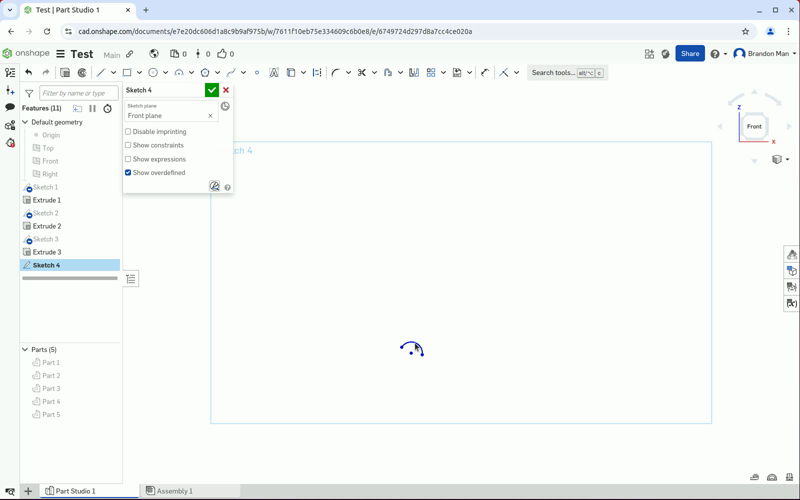
mouse_move(422, 354)
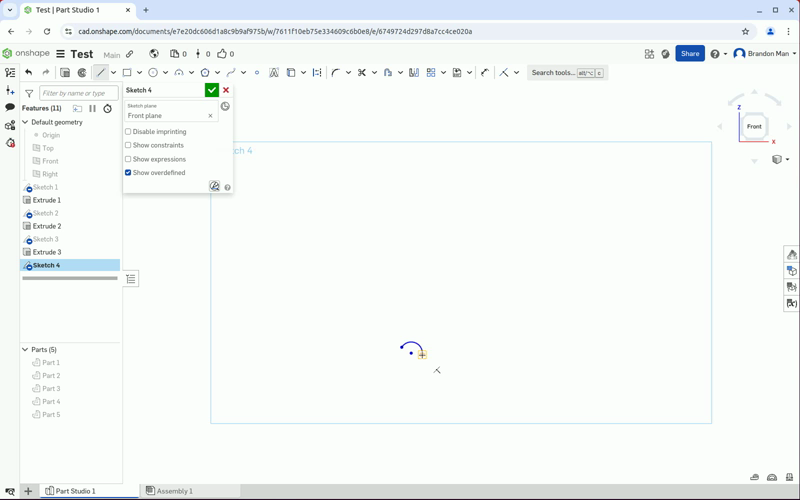
click(422, 354)
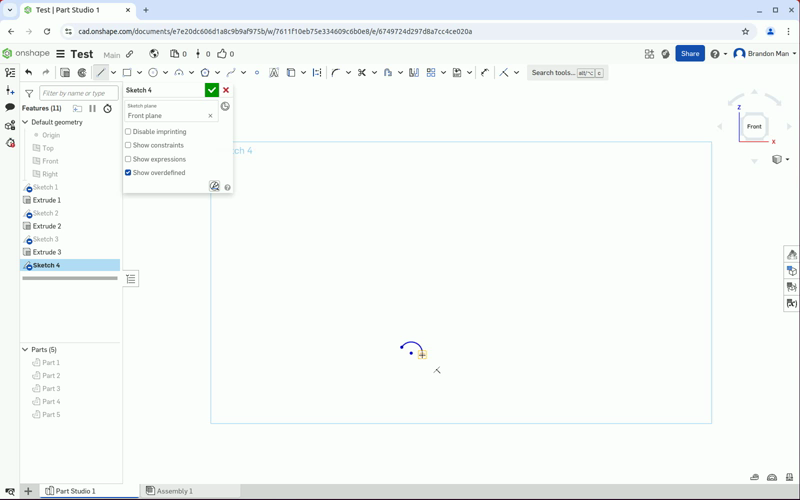
key_down(shift)
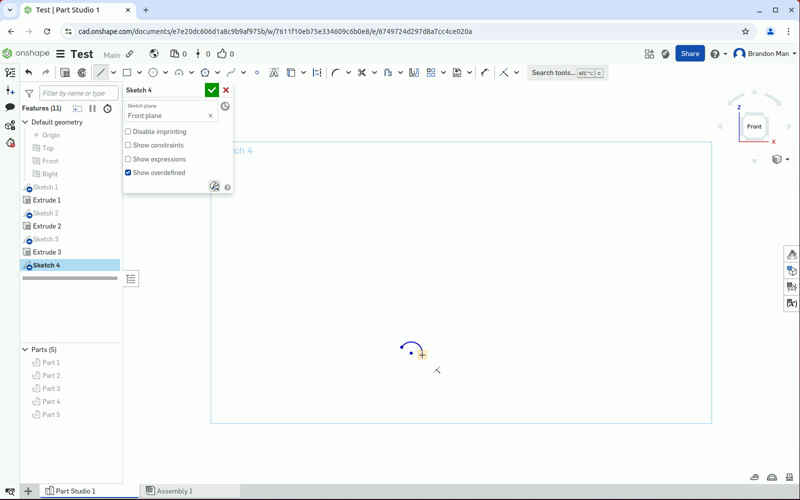
mouse_move(450, 285)
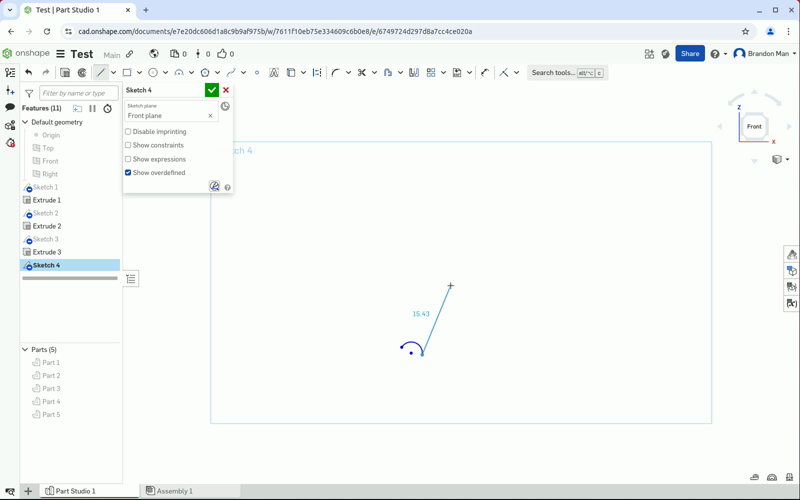
click(450, 285)
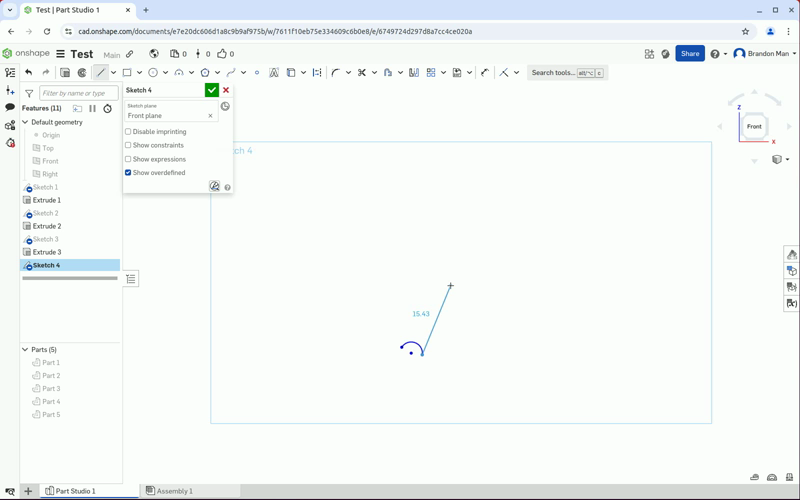
key_up(shift)
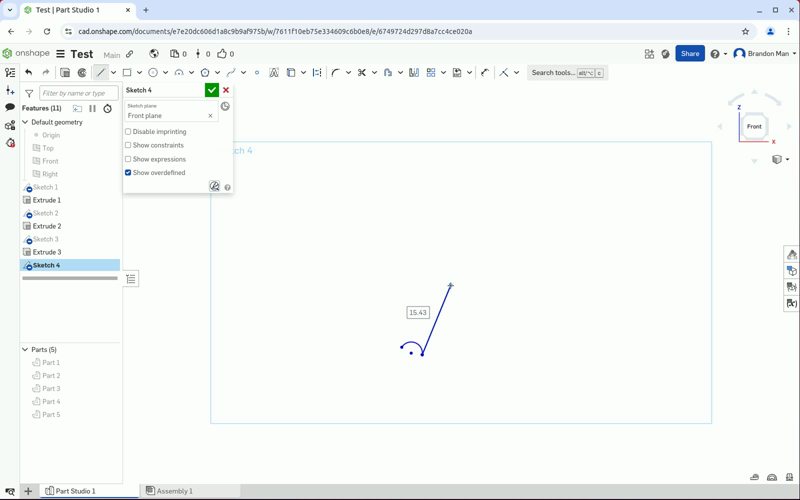
key(esc)
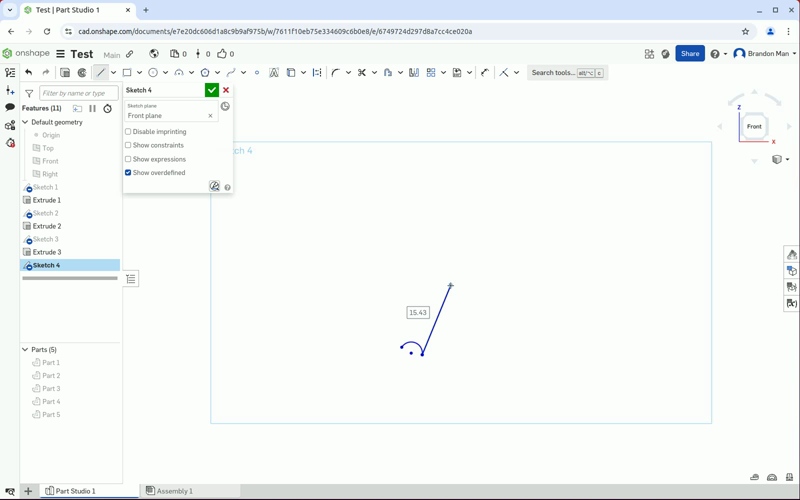
key(a)
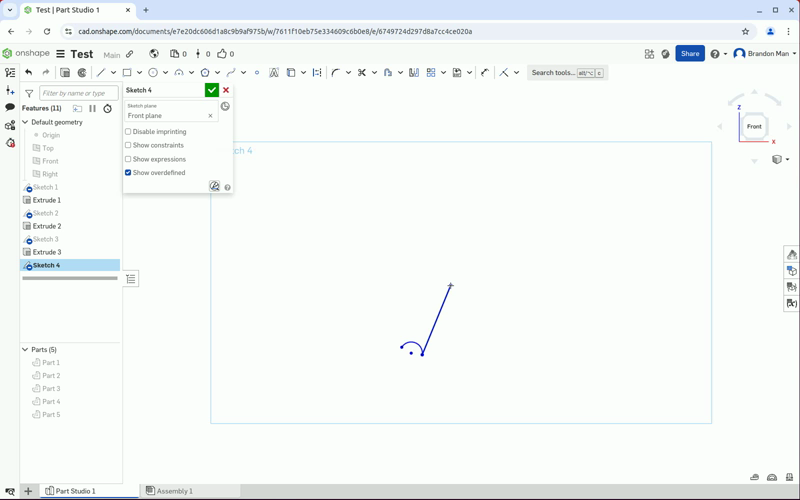
mouse_move(450, 285)
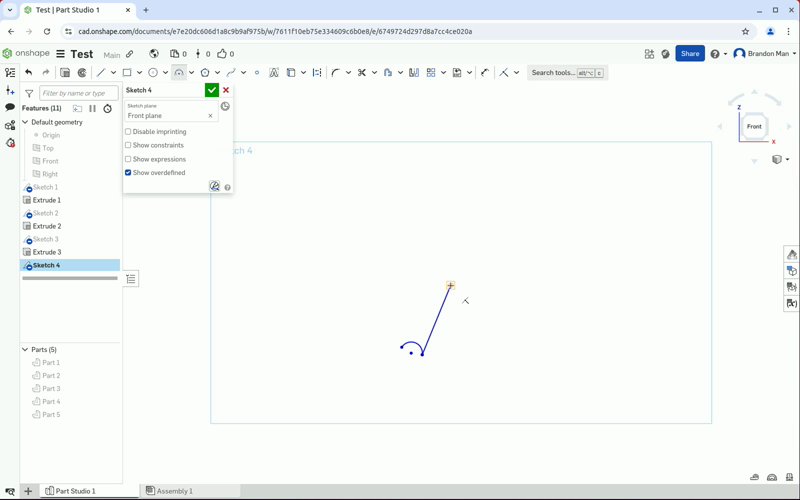
click(450, 285)
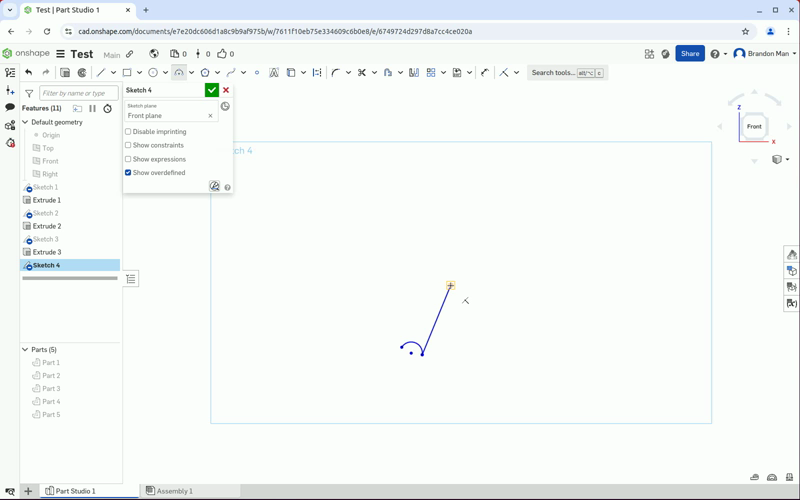
key_down(shift)
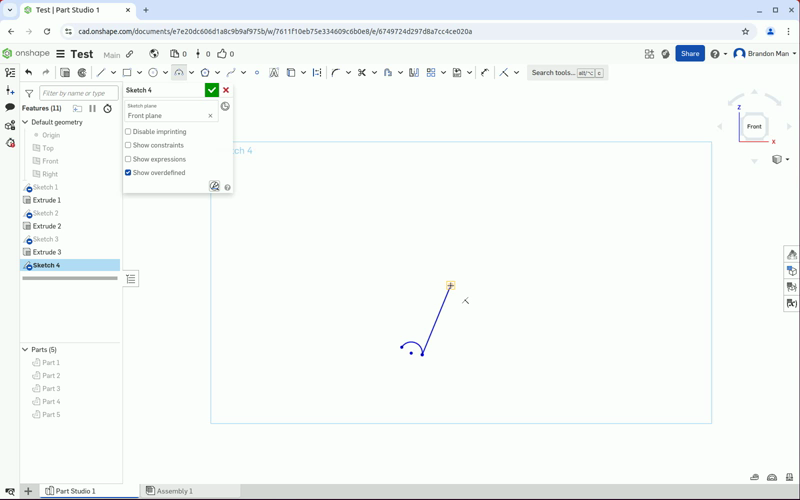
mouse_move(430, 276)
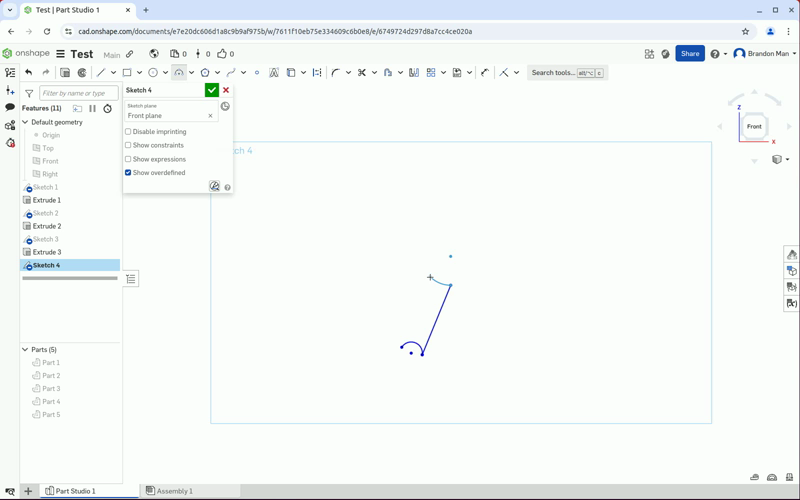
click(430, 276)
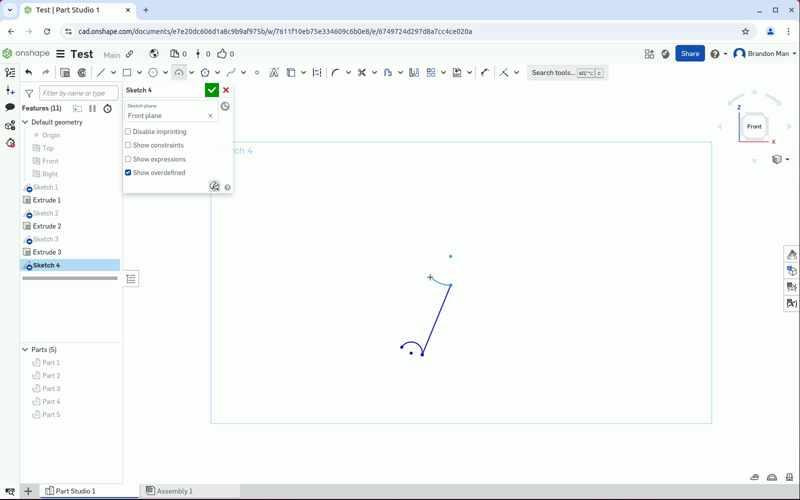
mouse_move(436, 290)
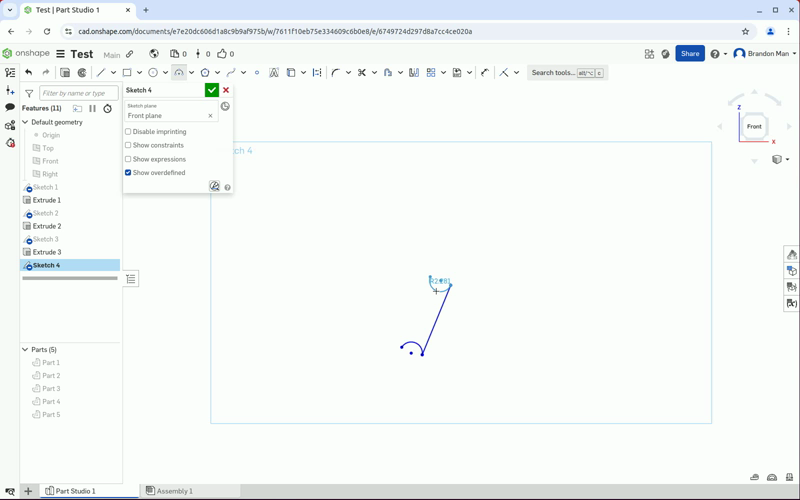
click(436, 290)
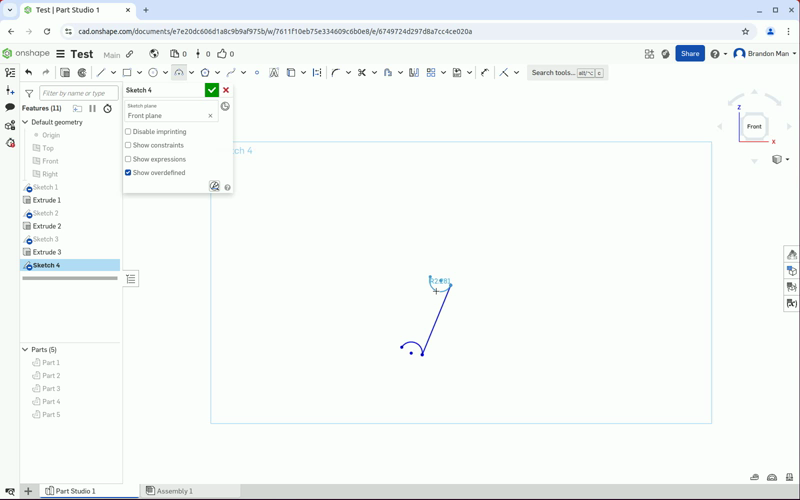
key_up(shift)
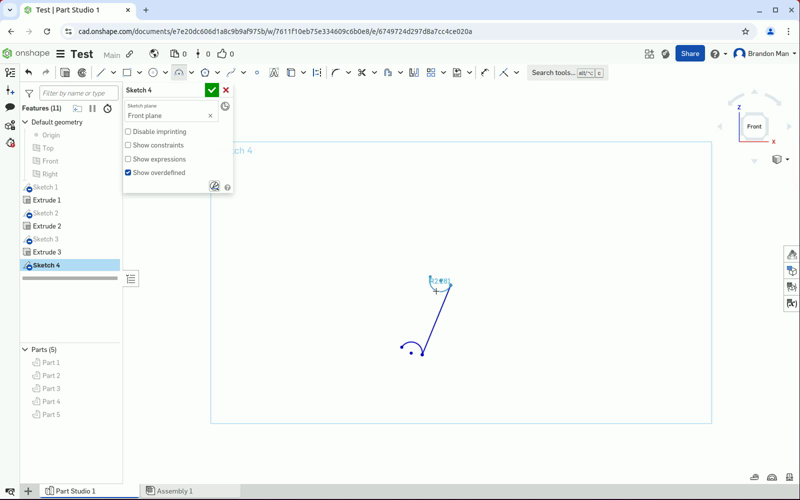
key(esc)
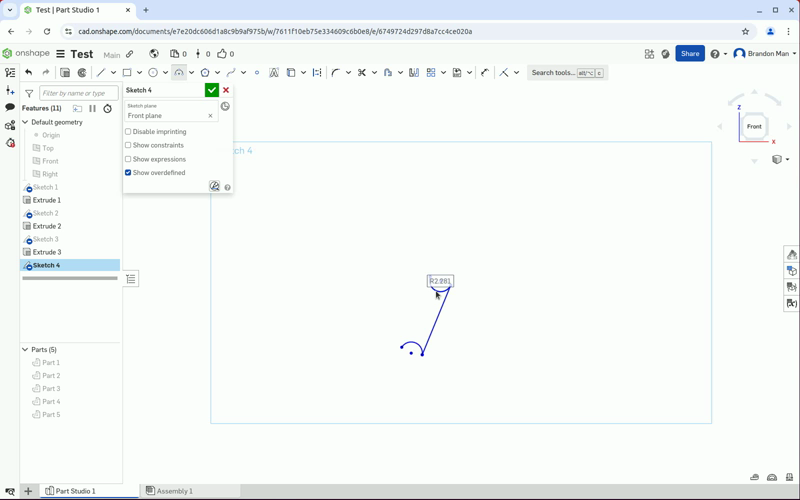
key(l)
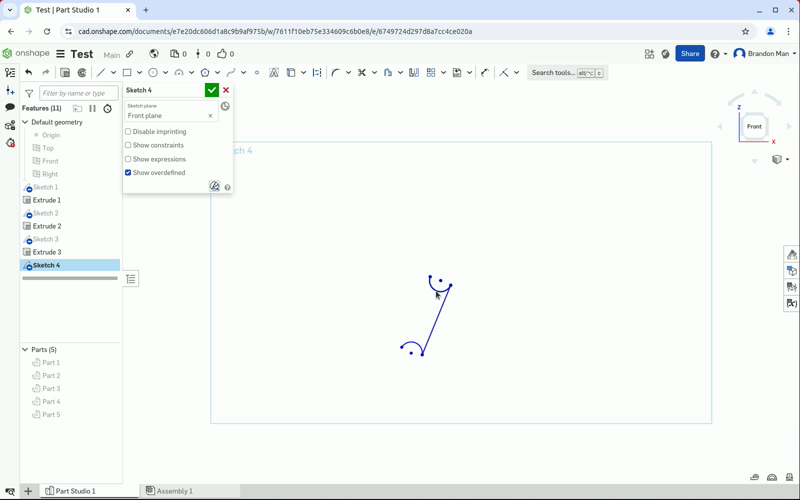
mouse_move(430, 276)
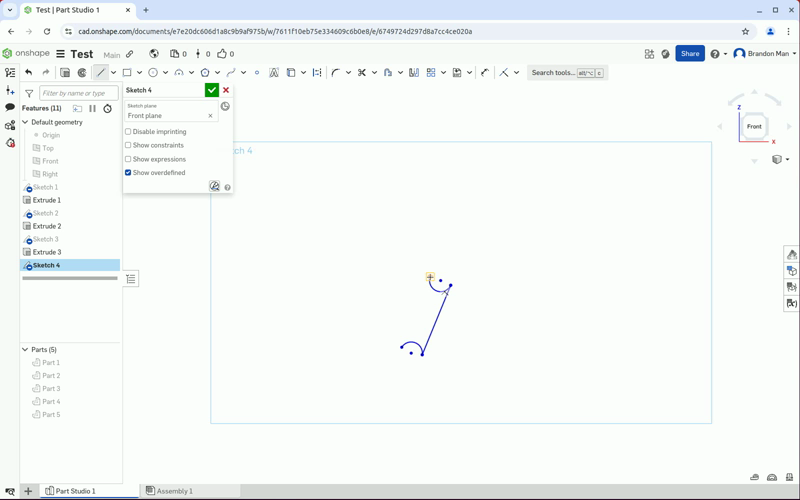
click(430, 276)
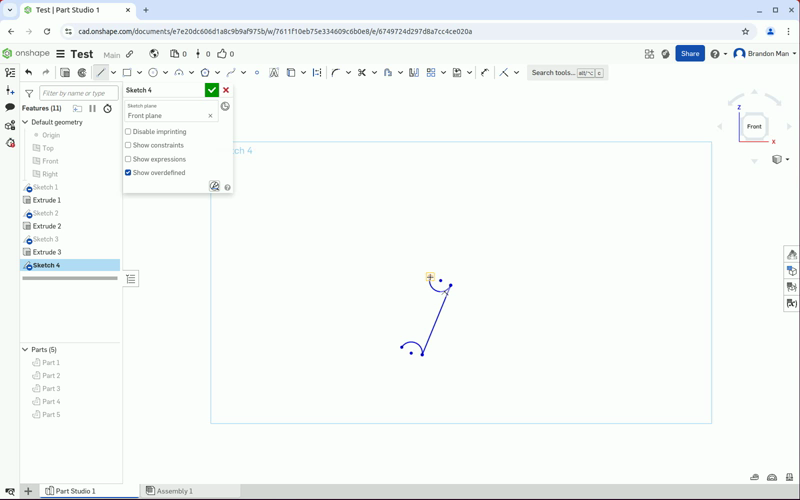
key_down(shift)
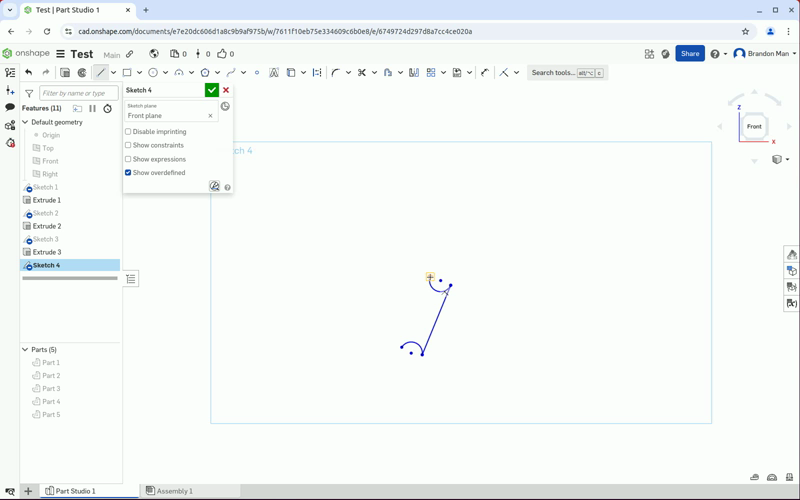
mouse_move(401, 347)
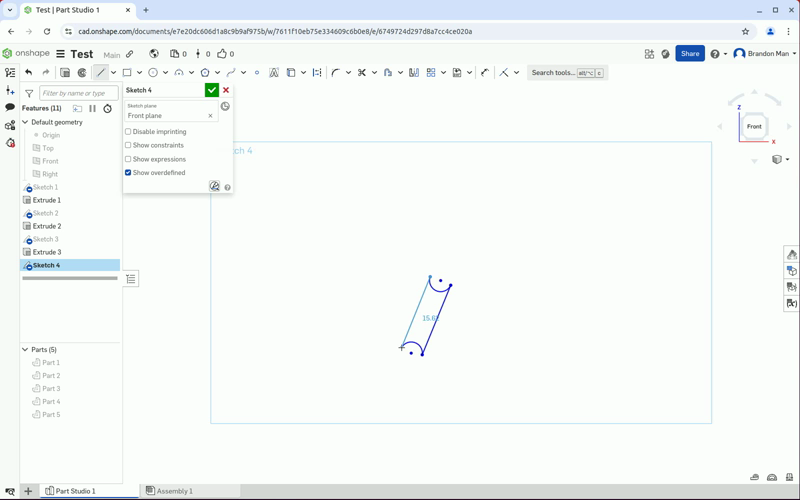
key_up(shift)
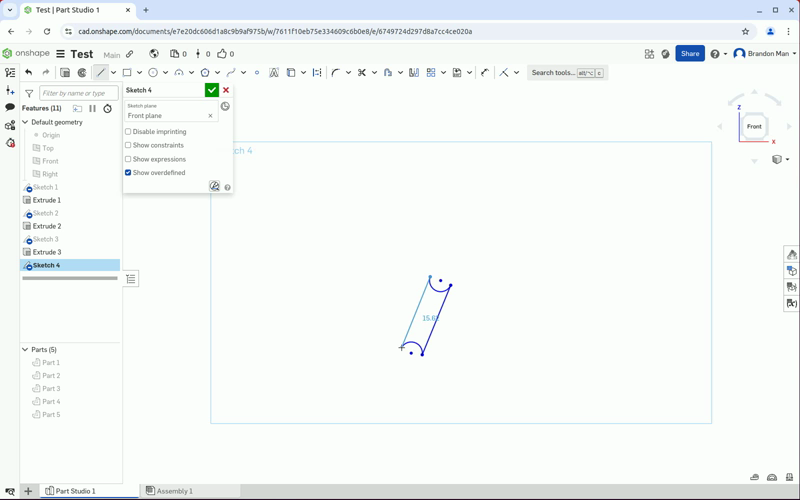
click(401, 347)
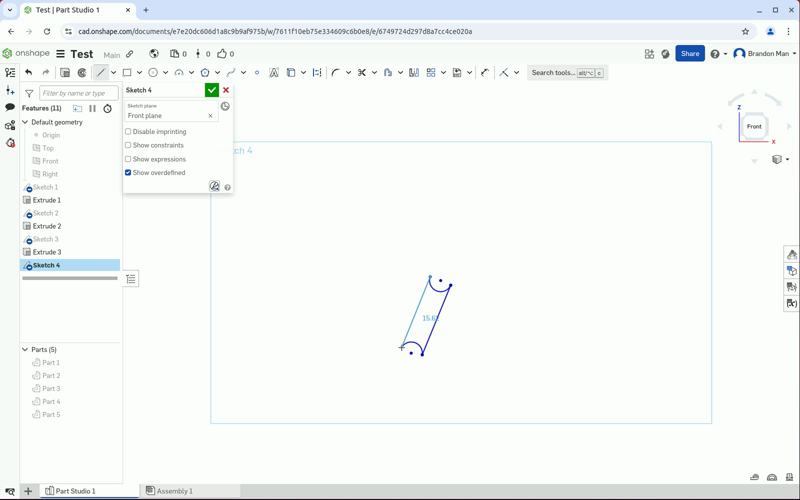
key(esc)
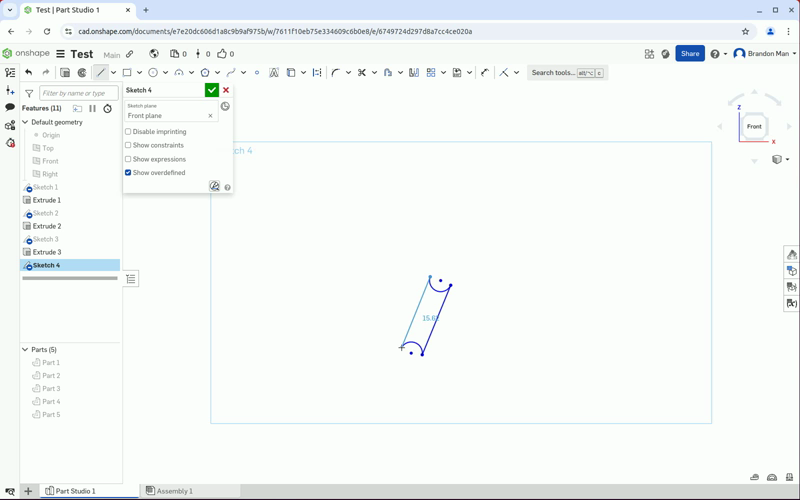
mouse_move(446, 292)
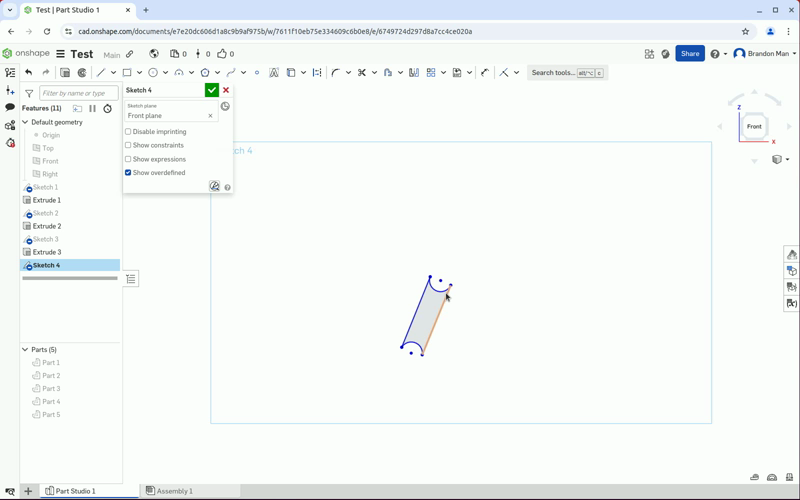
scroll(6)
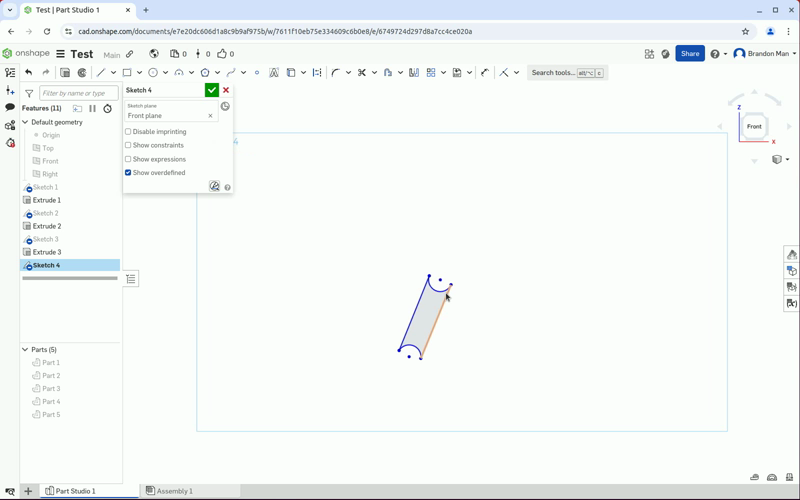
scroll(6)
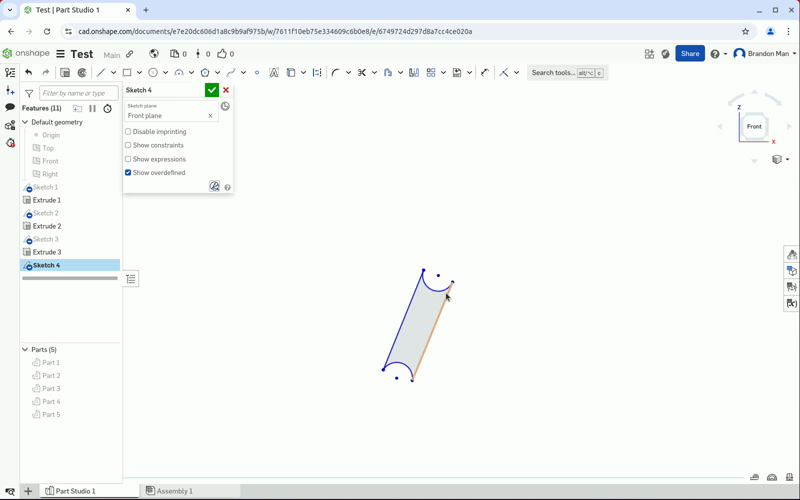
scroll(6)
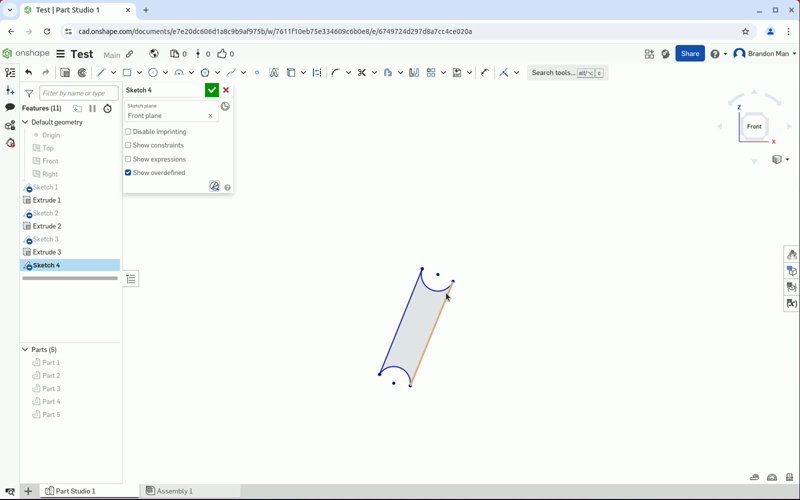
scroll(6)
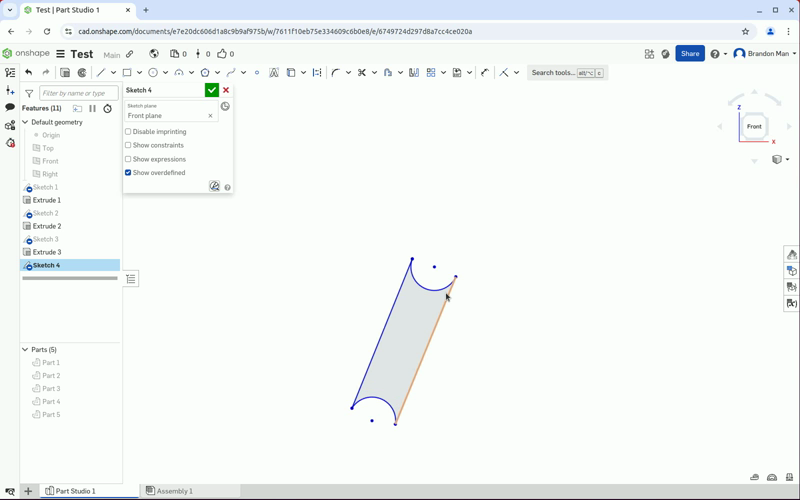
scroll(6)
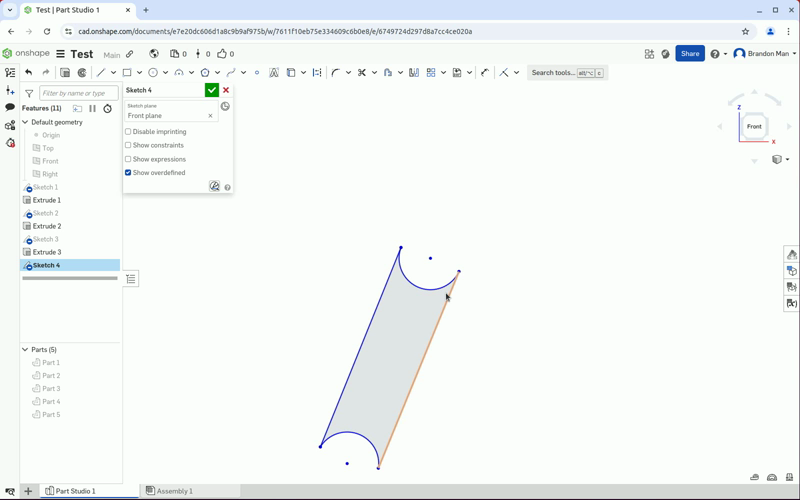
scroll(6)
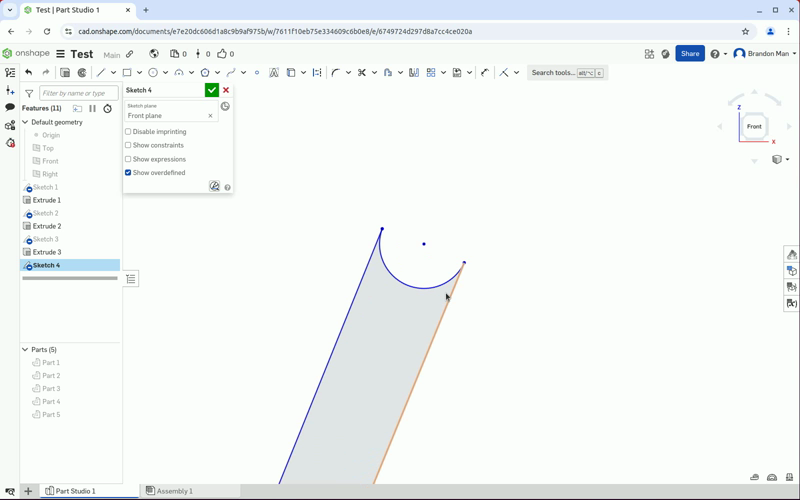
scroll(6)
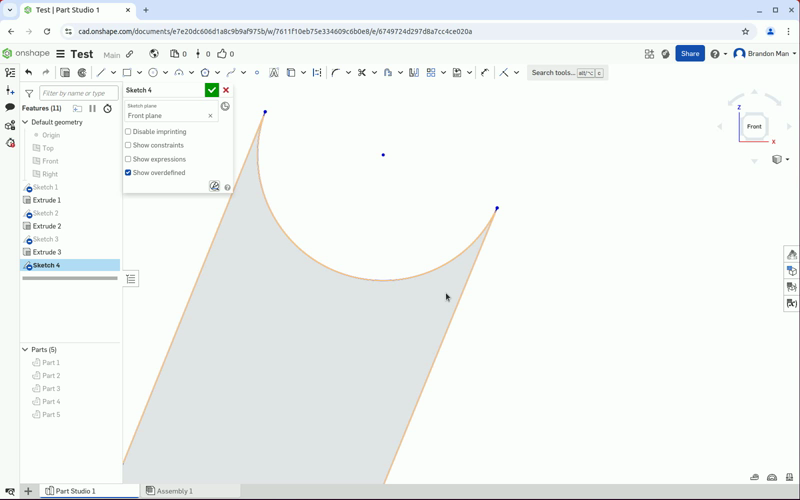
click(446, 292)
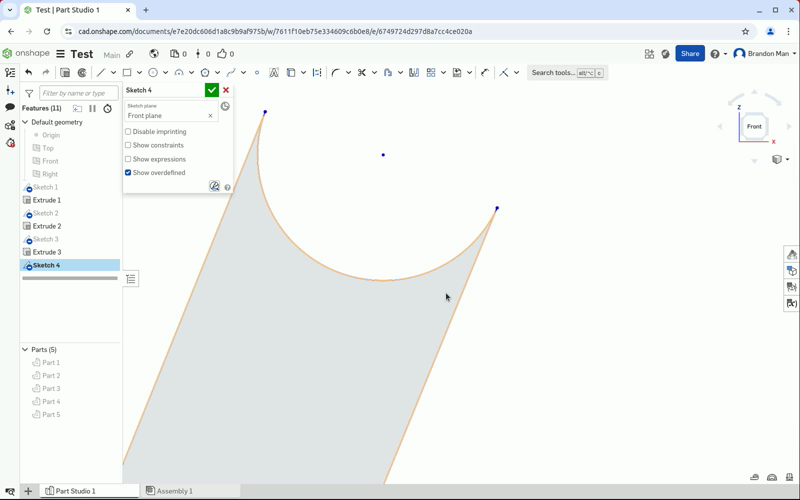
scroll(-6)
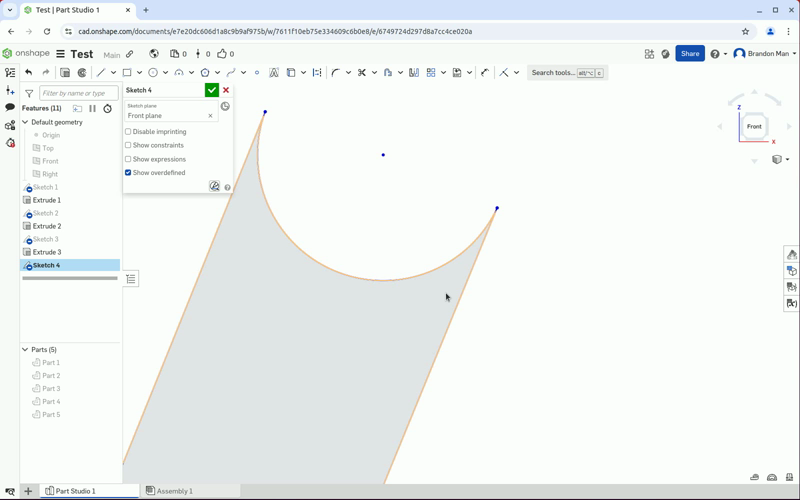
scroll(-6)
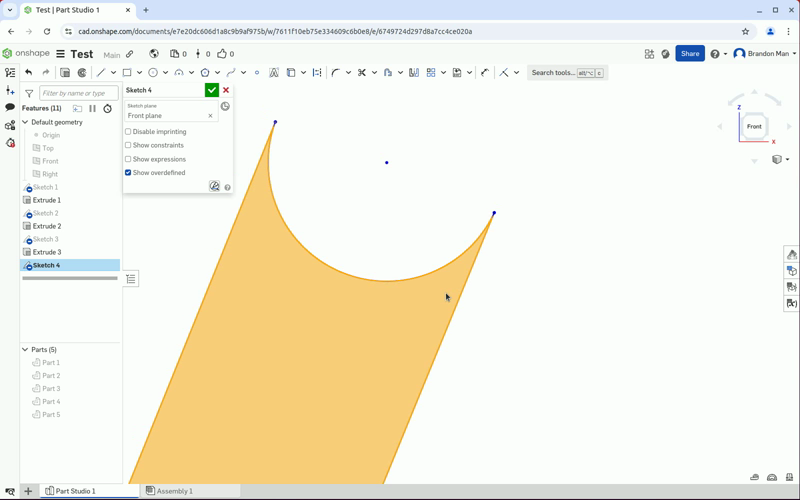
scroll(-6)
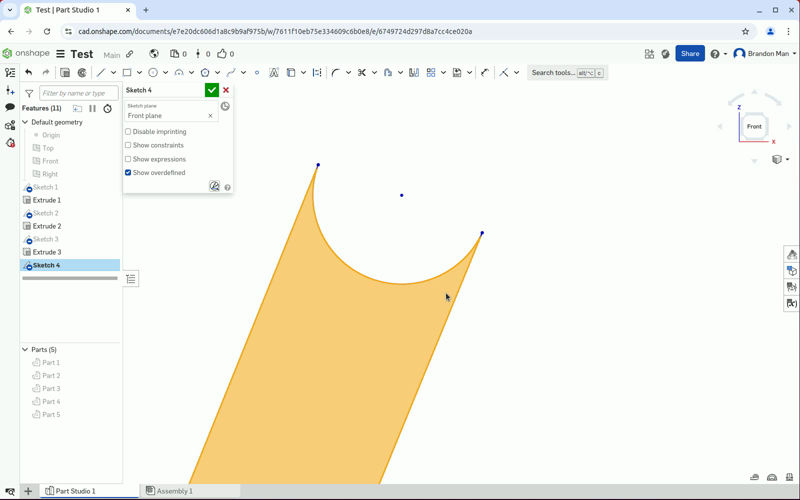
scroll(-6)
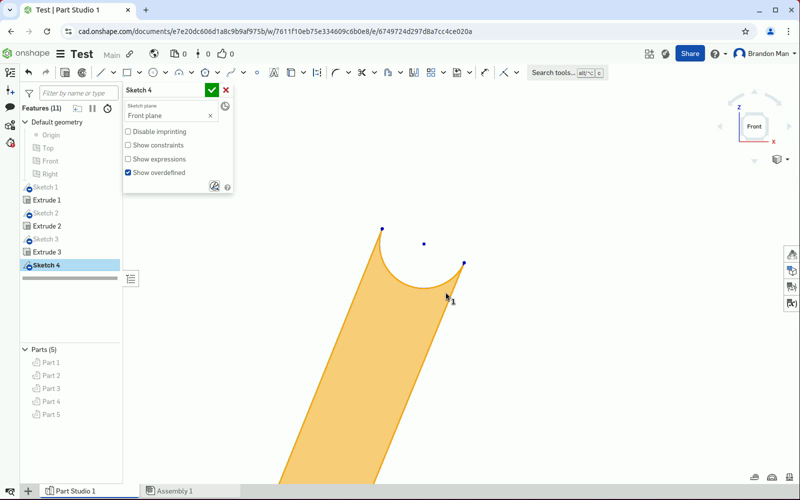
scroll(-6)
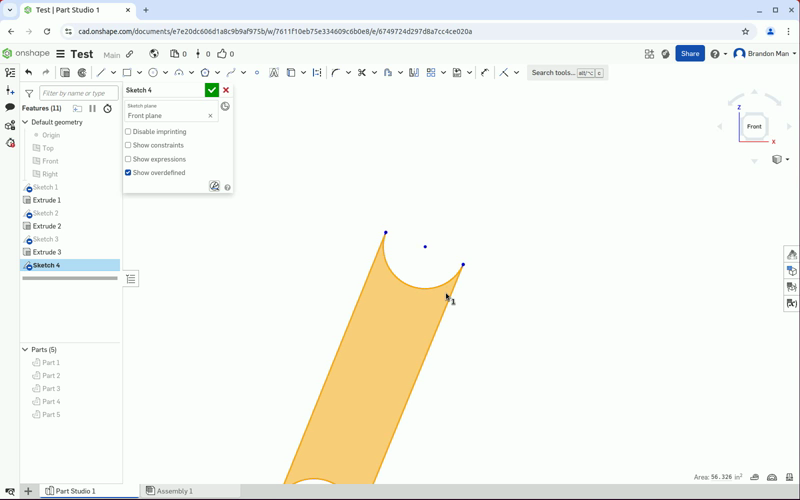
scroll(-6)
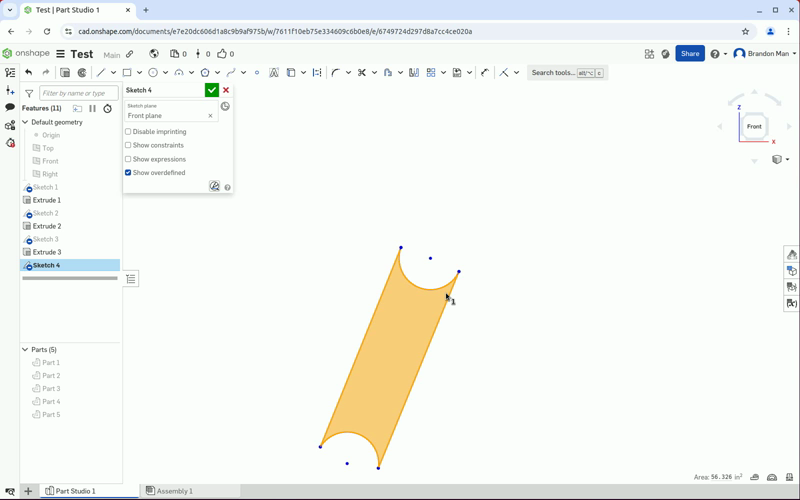
scroll(-6)
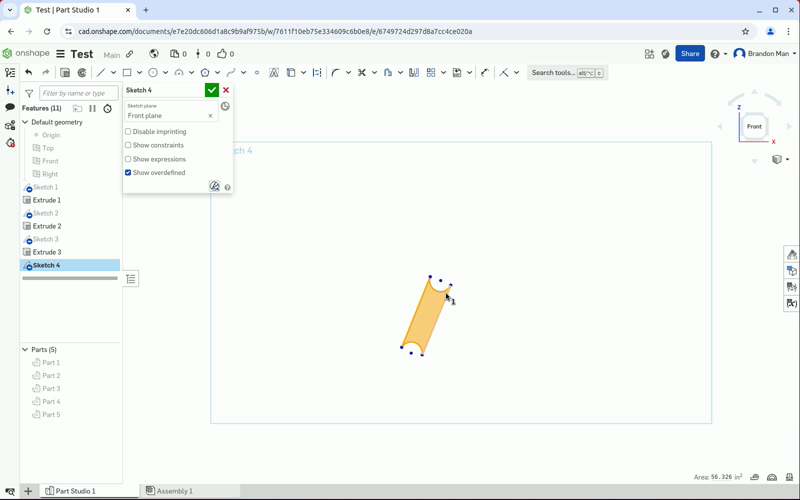
mouse_move(73, 352)
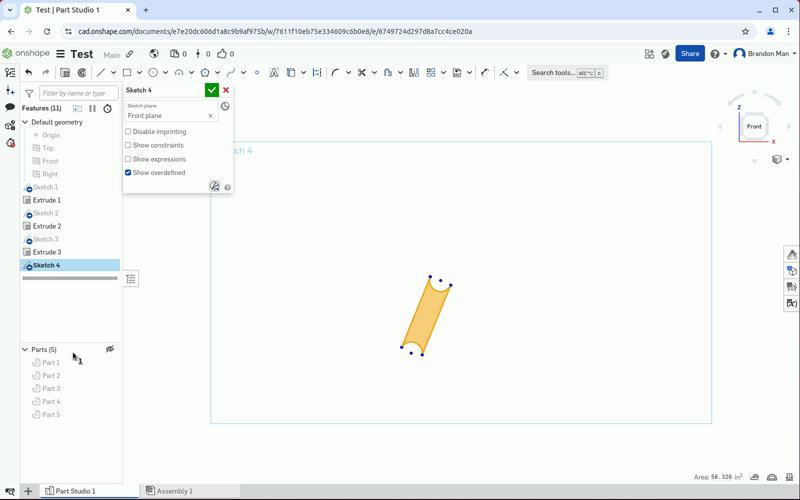
key(shift+y)
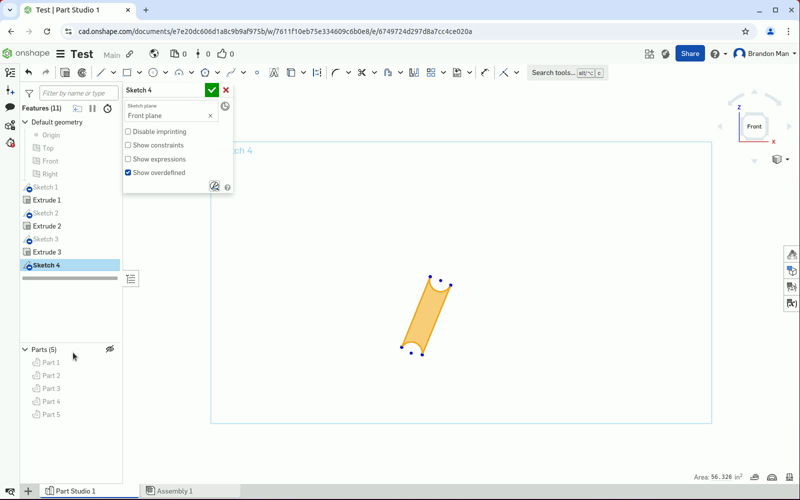
key(shift+e)
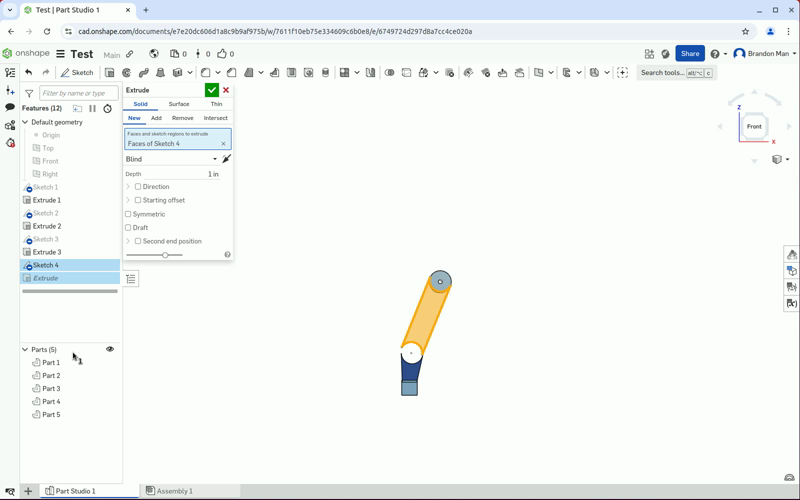
mouse_move(143, 106)
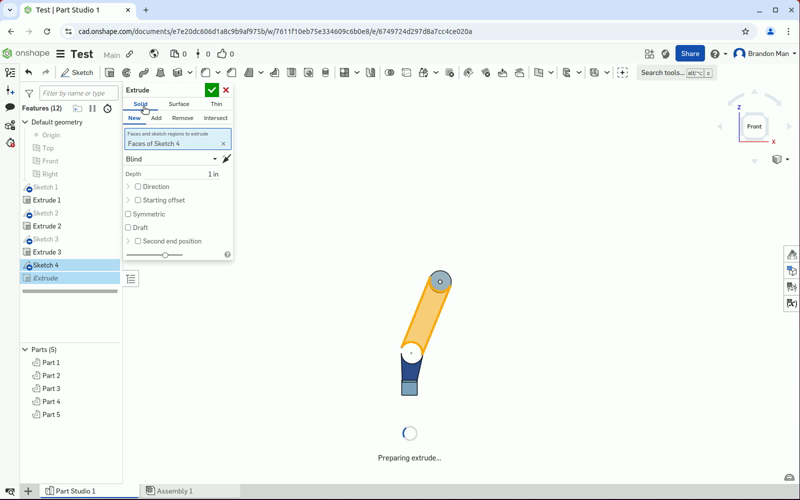
click(143, 106)
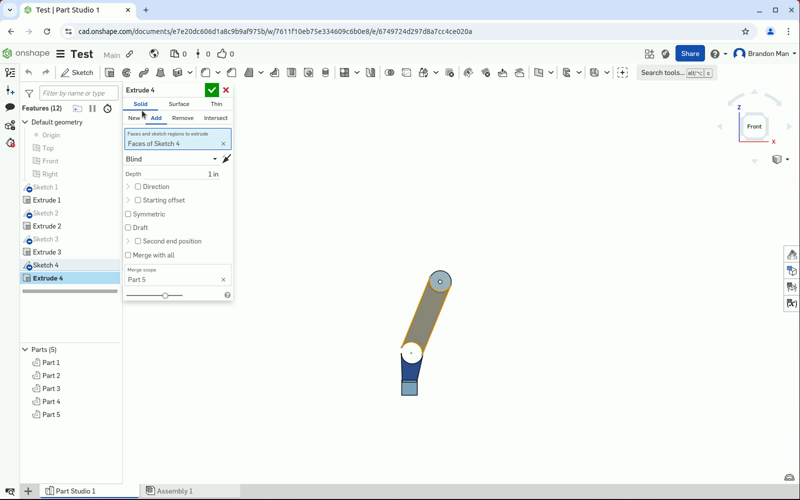
mouse_move(137, 120)
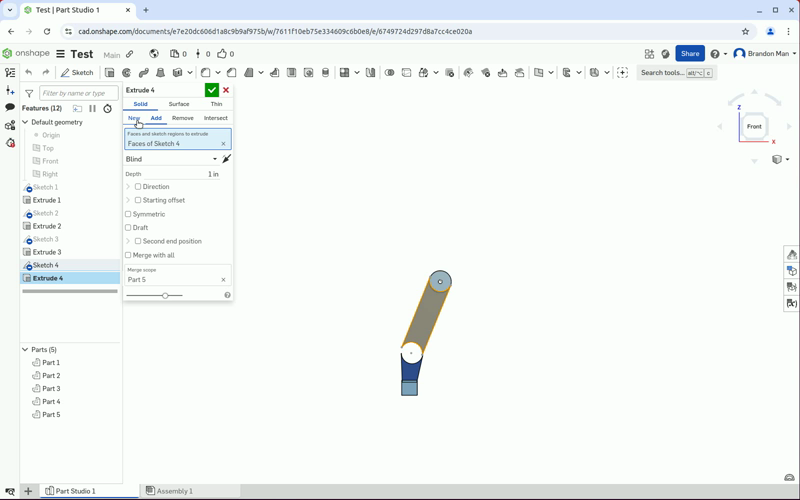
click(137, 120)
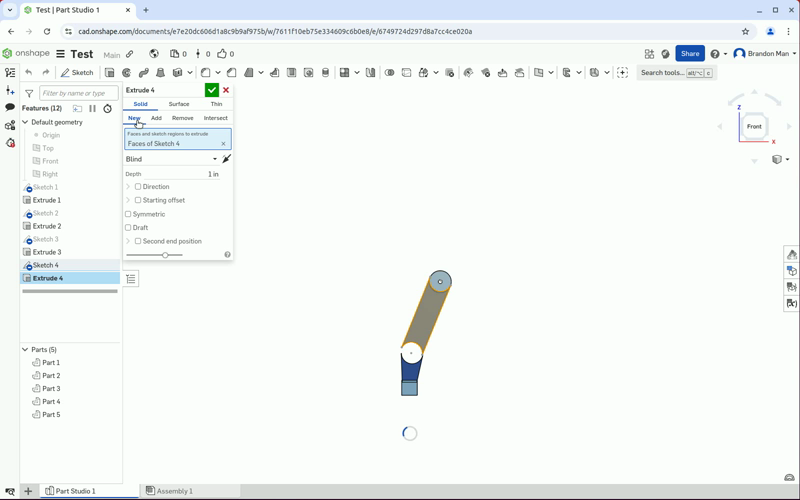
key(tab, 4)
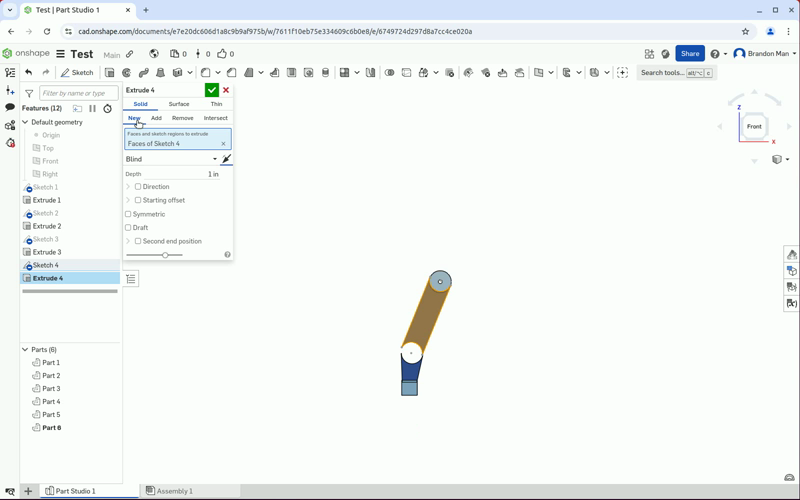
text(0.241)
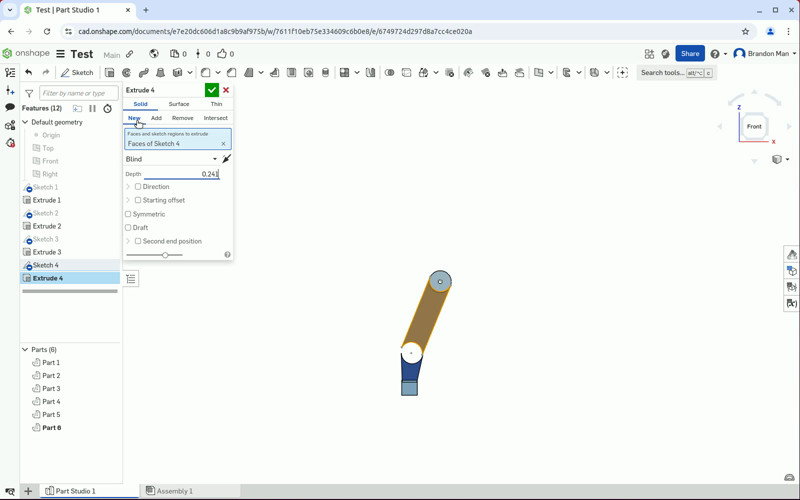
key(enter)
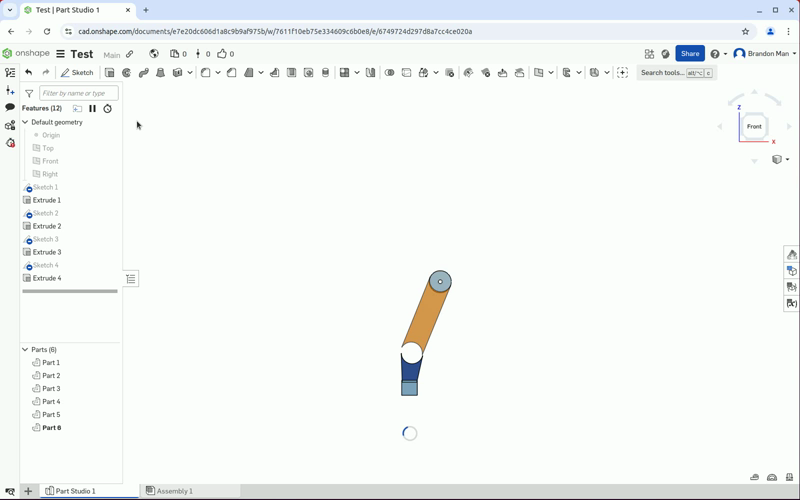
key(shift+h)
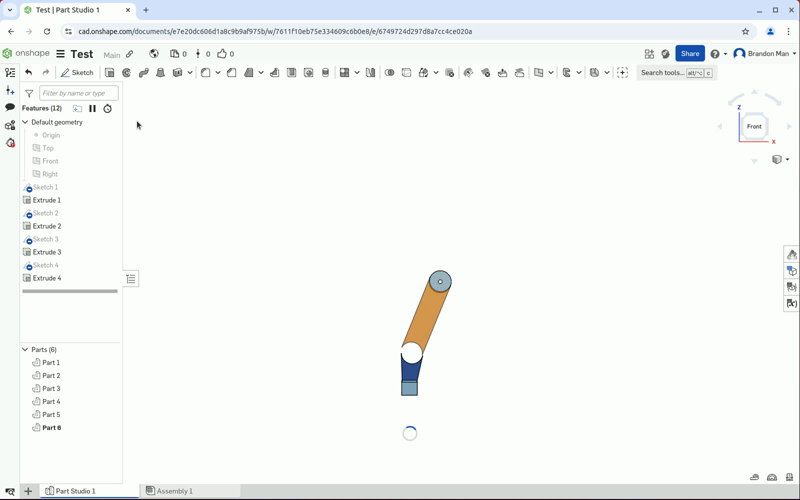
key(shift+h)
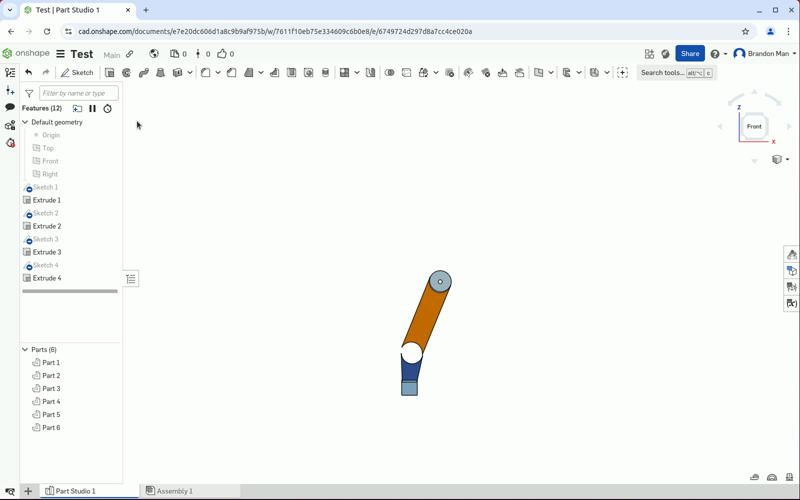
mouse_move(73, 189)
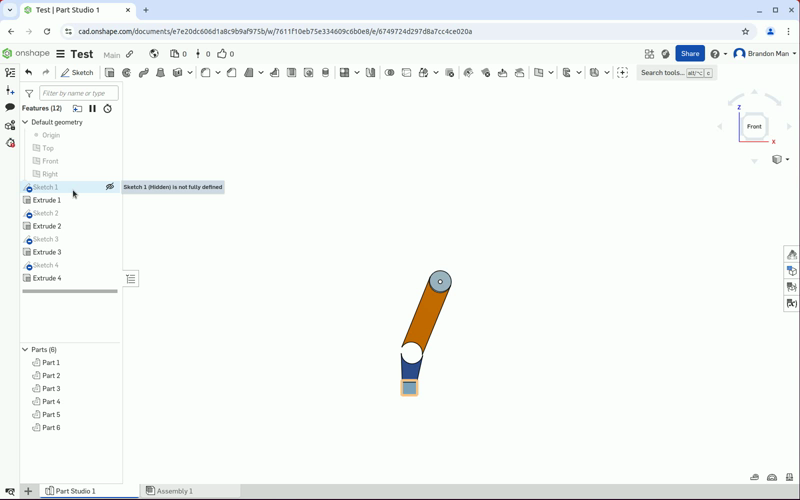
click(73, 189)
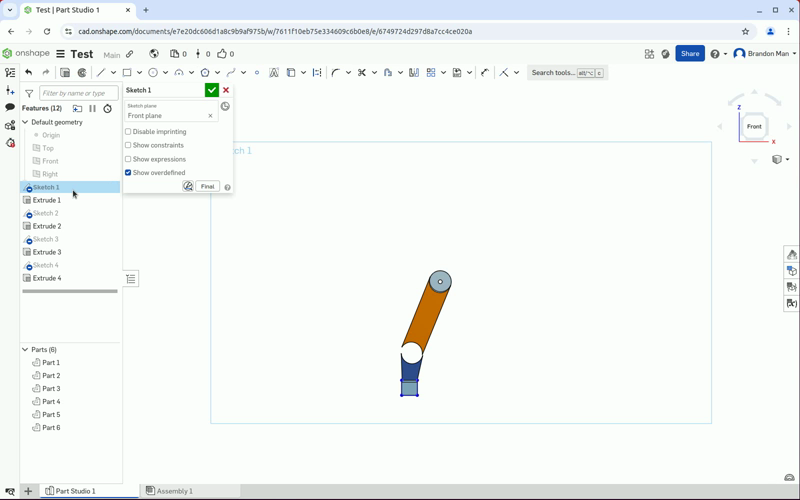
mouse_move(229, 92)
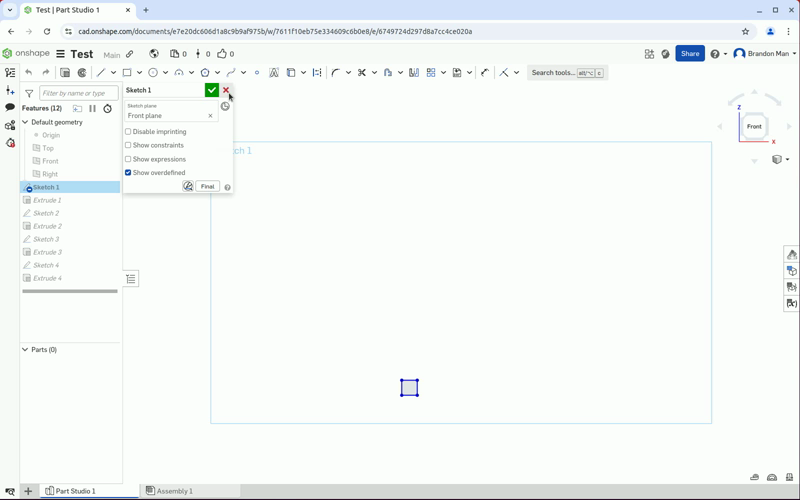
click(229, 92)
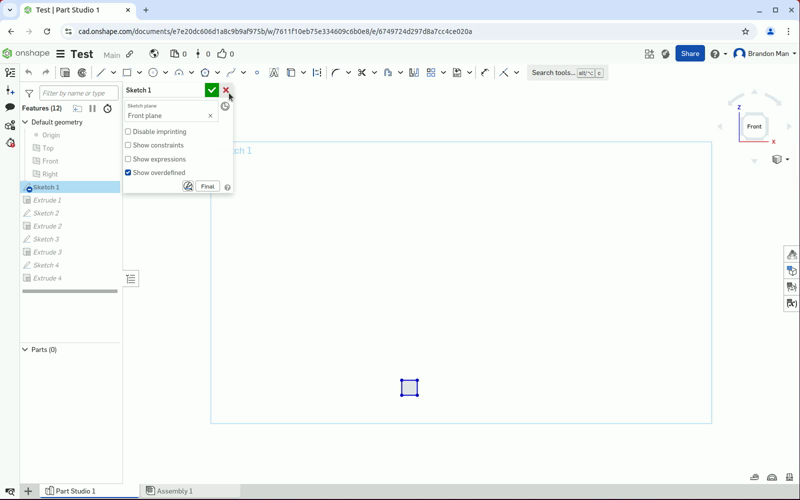
key(shift+s)
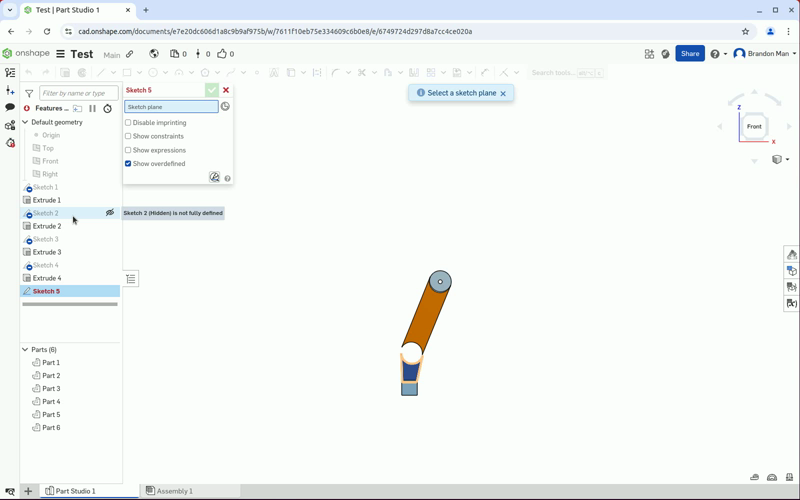
scroll(3)
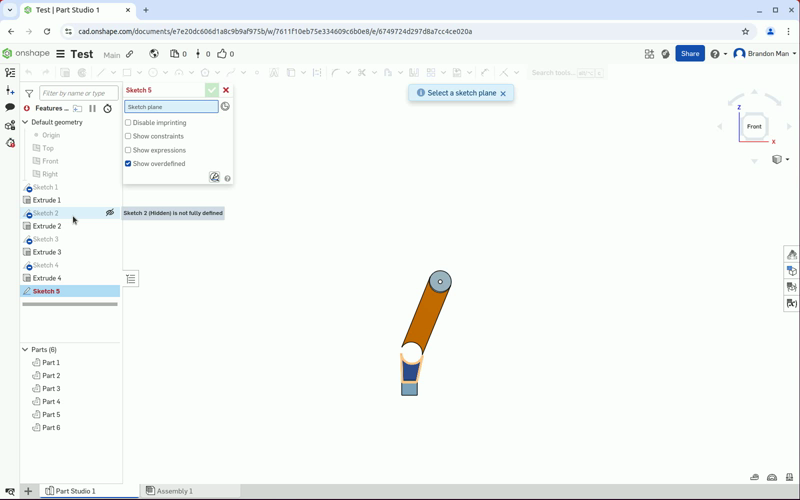
mouse_move(73, 163)
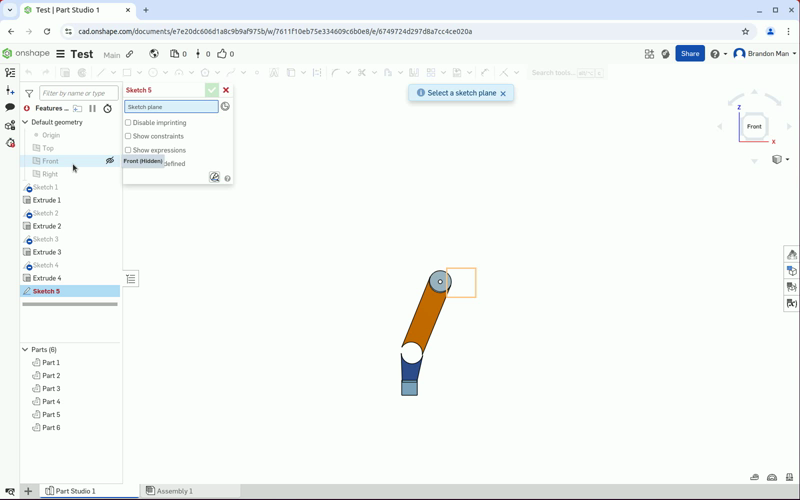
click(73, 163)
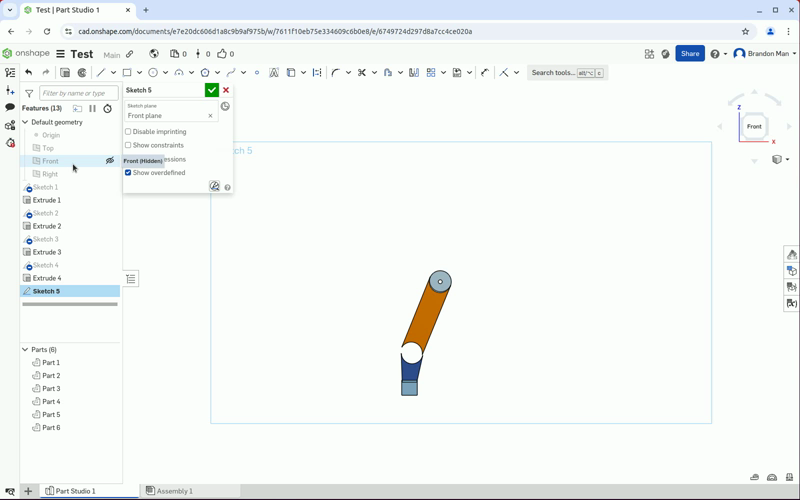
mouse_move(73, 352)
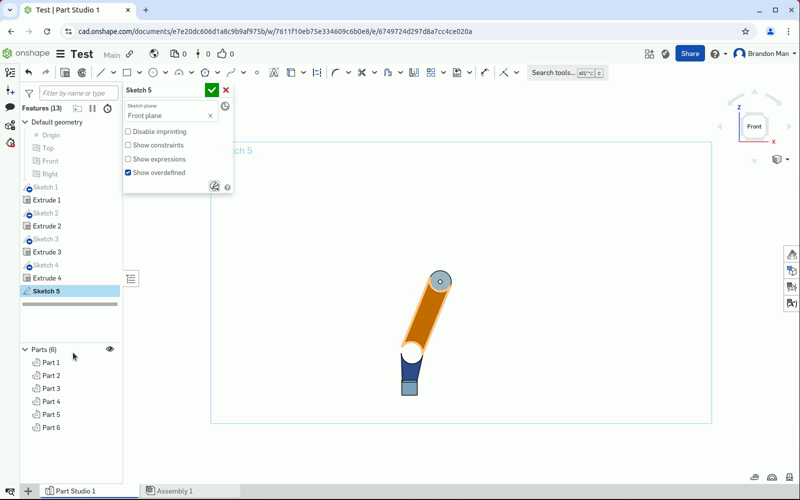
key(y)
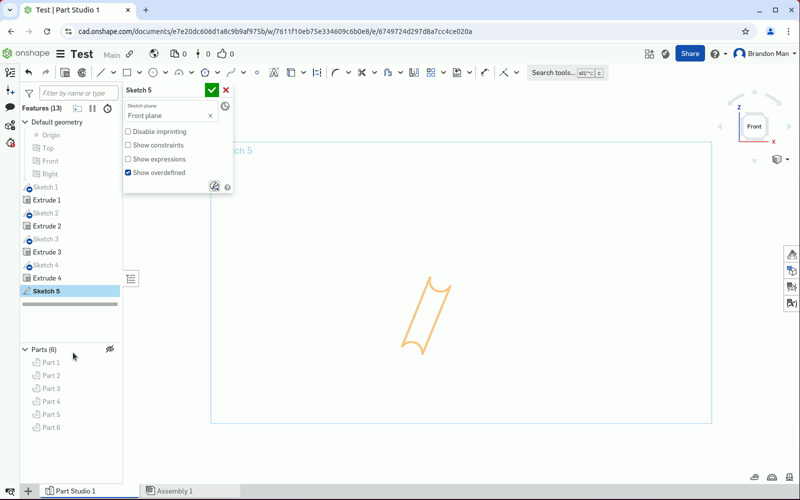
key(c)
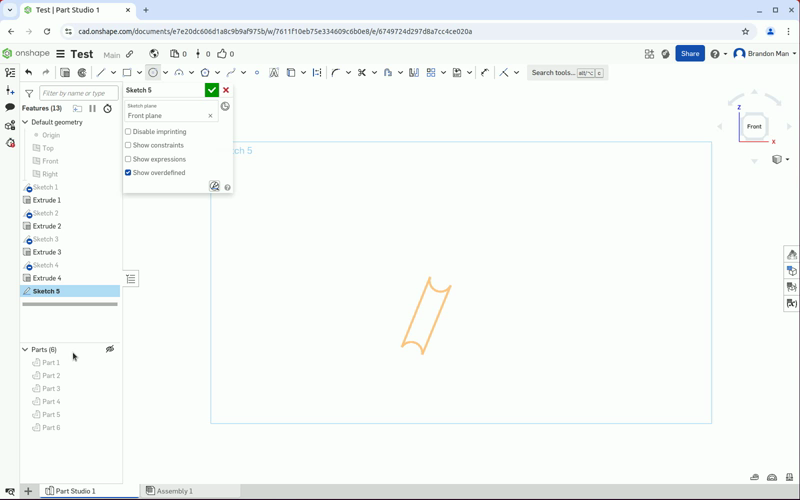
key_down(shift)
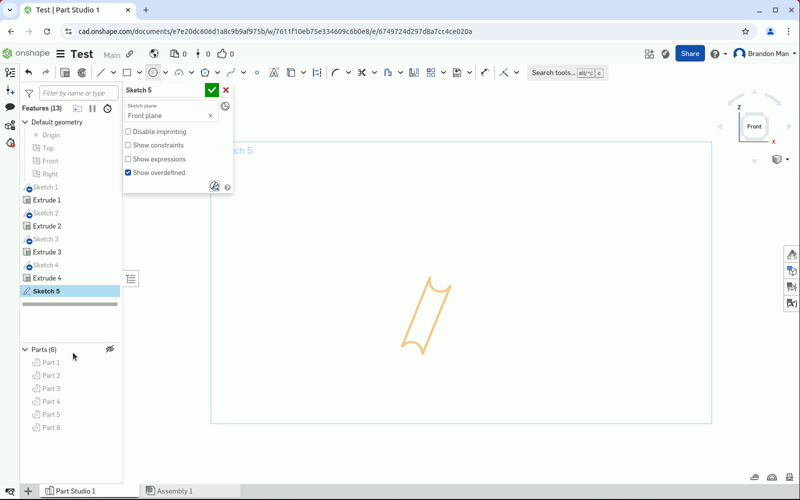
mouse_move(412, 353)
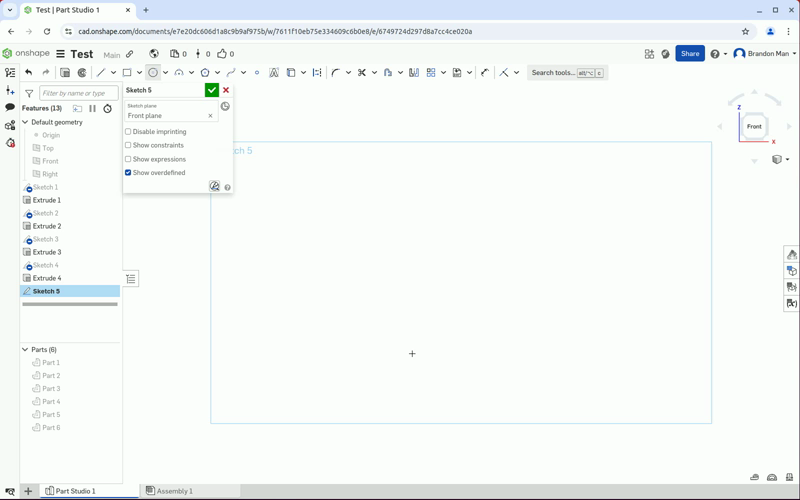
click(412, 353)
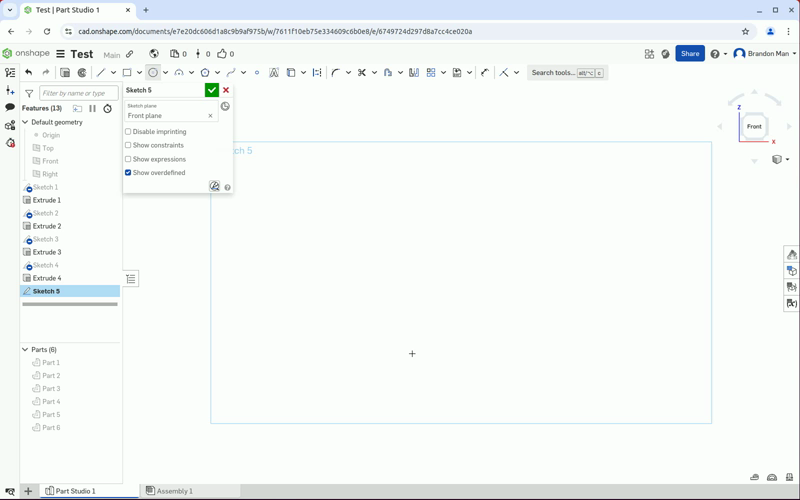
key_up(shift)
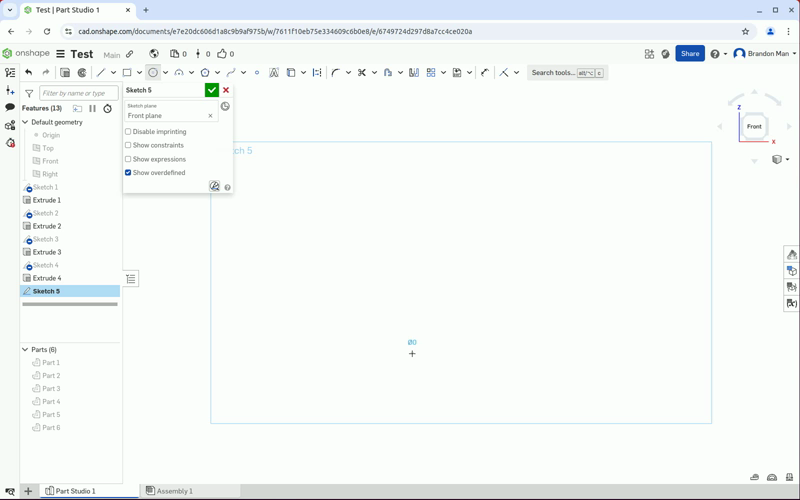
mouse_move(422, 353)
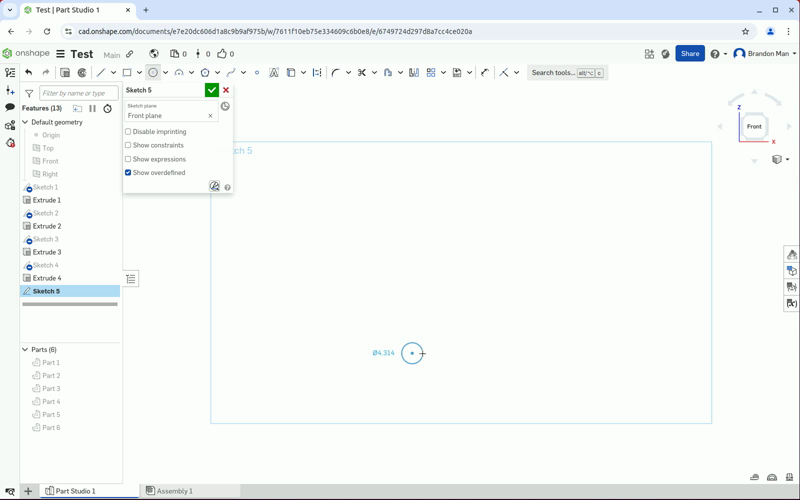
click(422, 353)
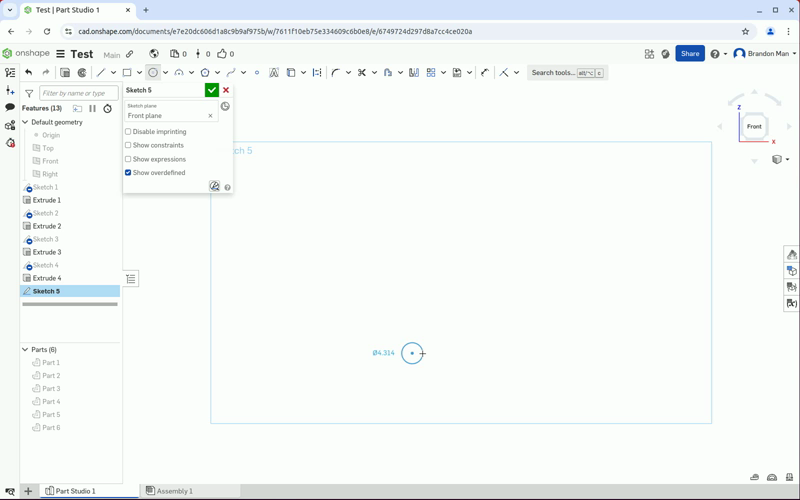
key(esc)
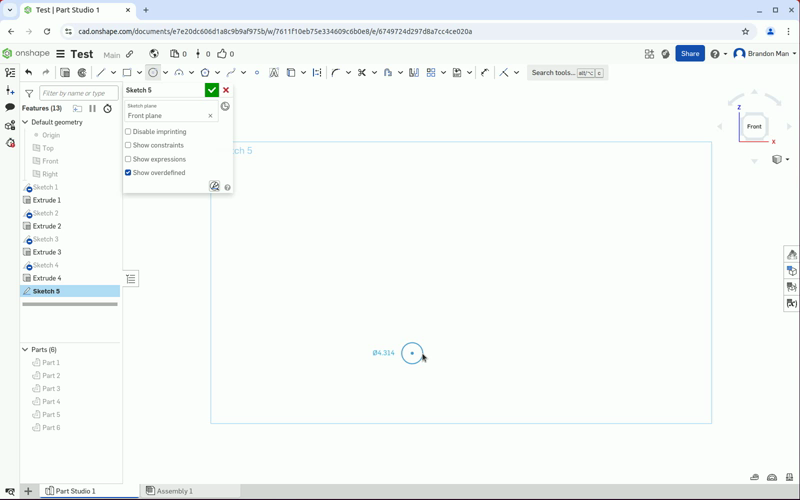
key(c)
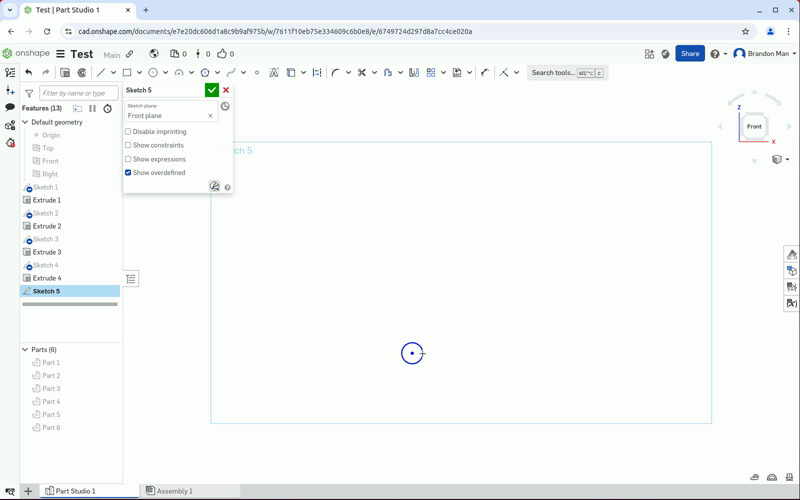
key_down(shift)
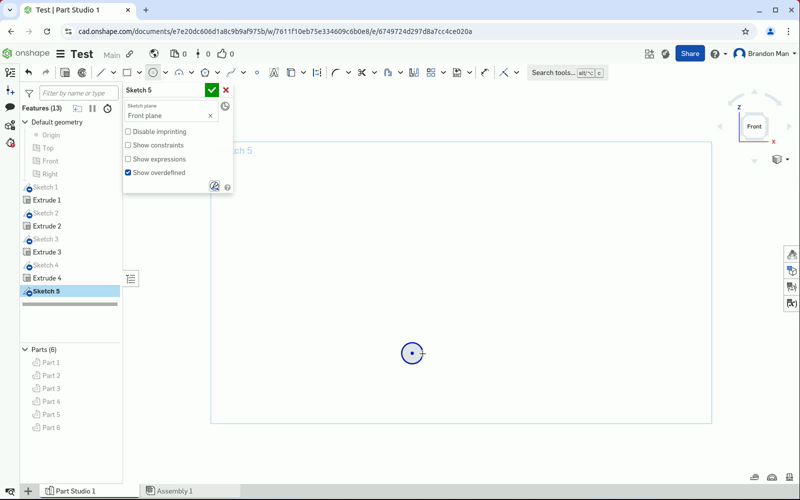
mouse_move(412, 353)
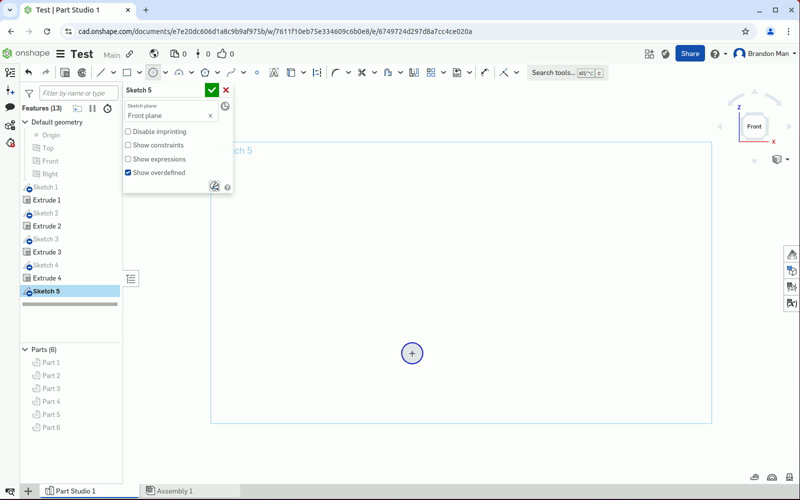
click(412, 353)
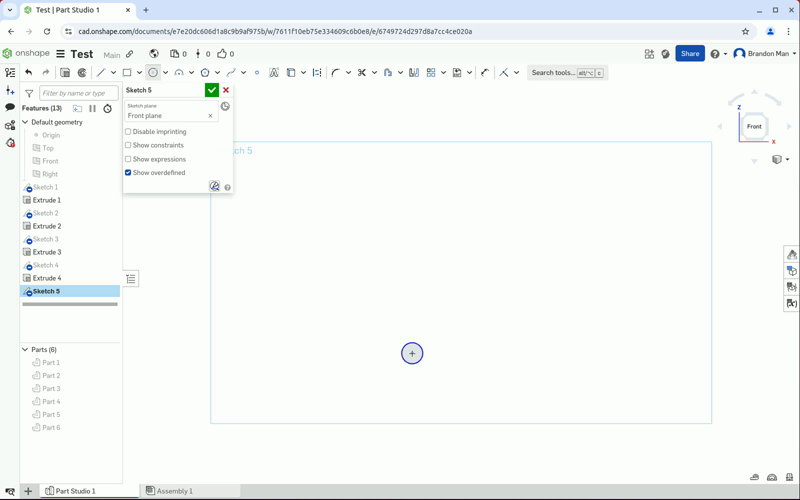
key_up(shift)
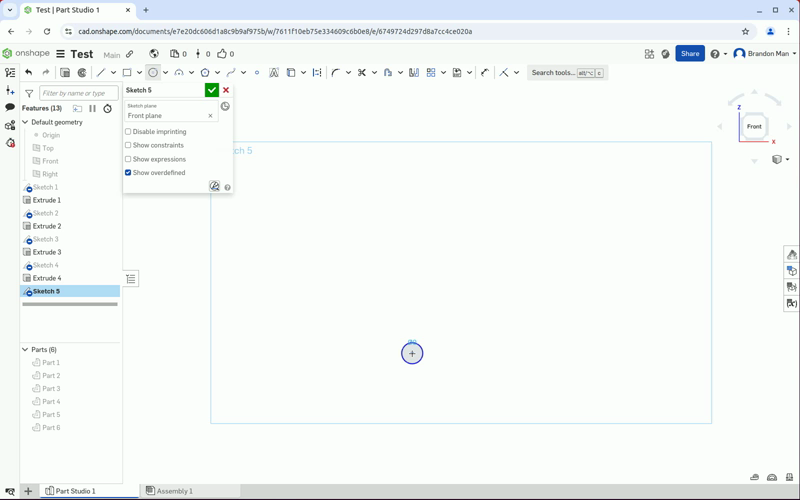
mouse_move(414, 353)
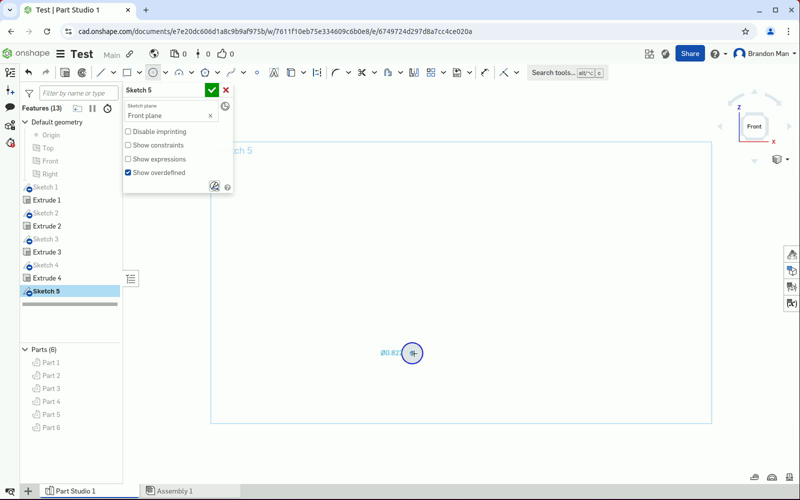
scroll(6)
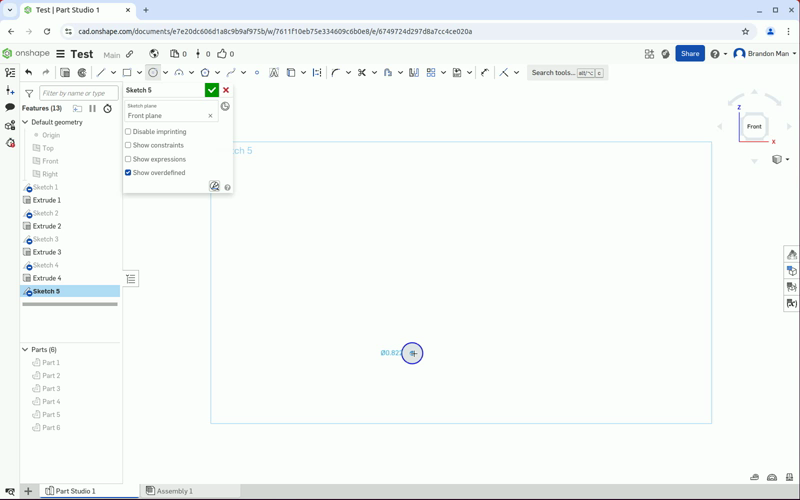
scroll(6)
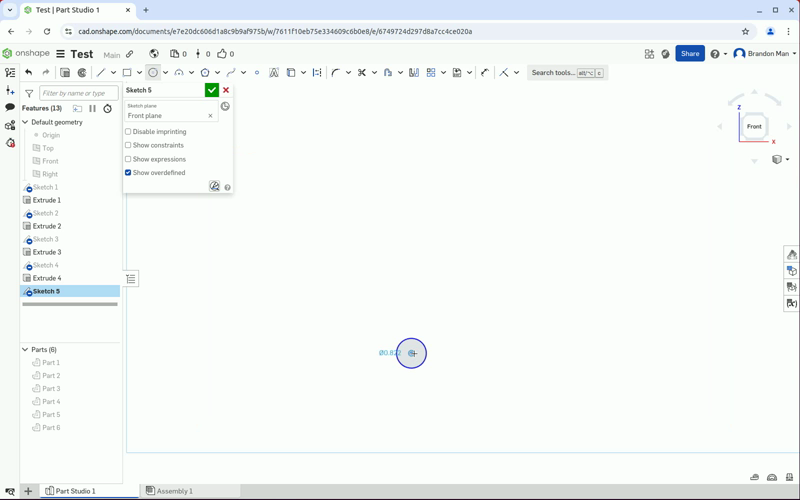
scroll(6)
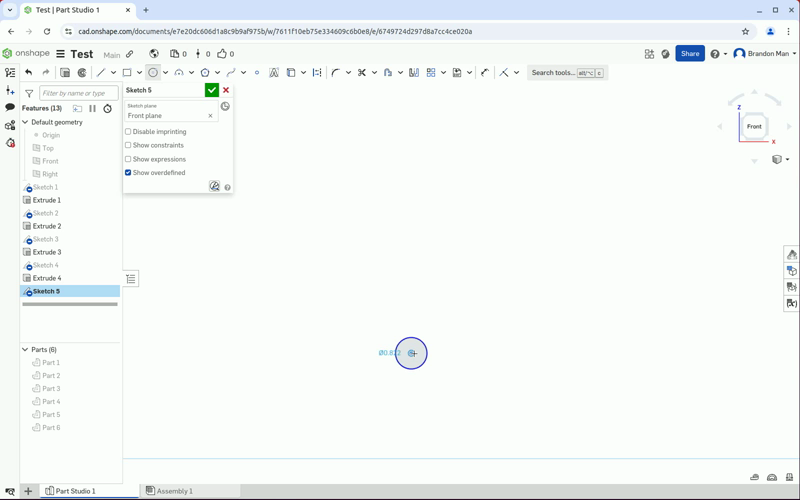
scroll(6)
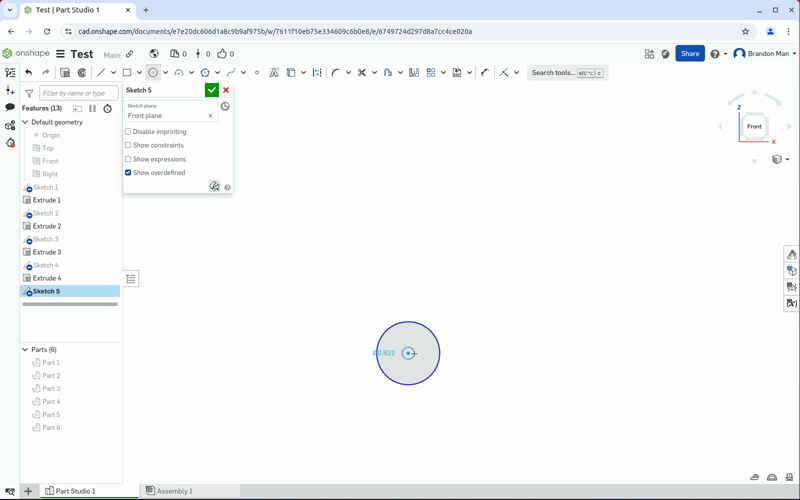
scroll(6)
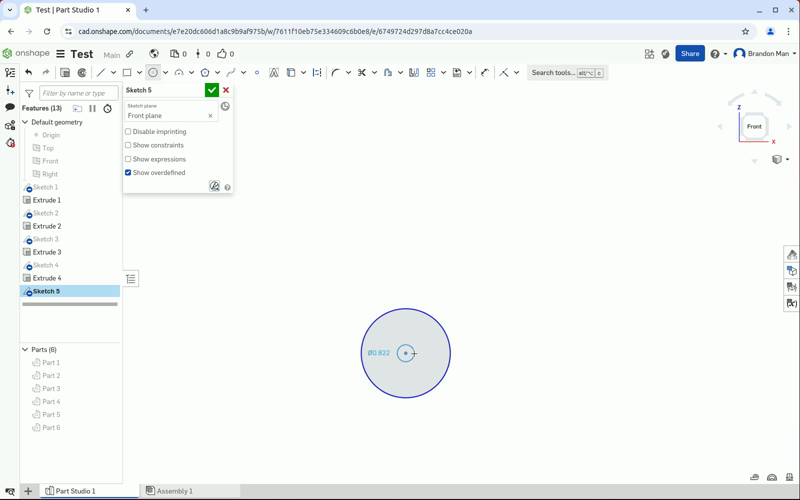
scroll(6)
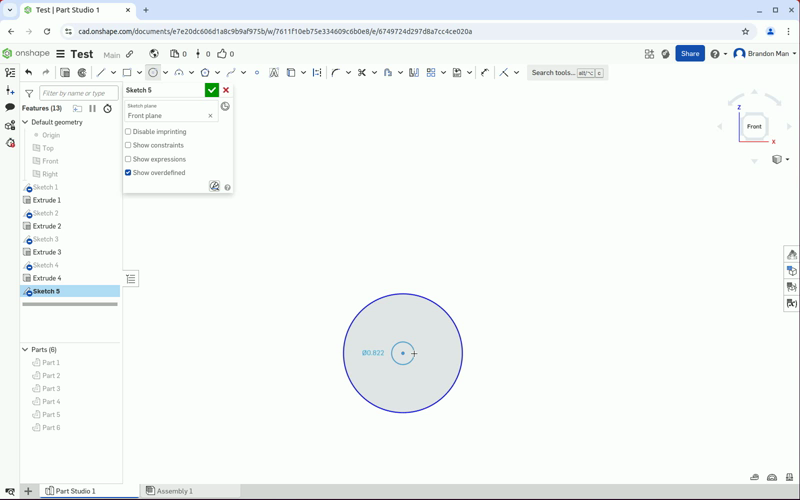
scroll(6)
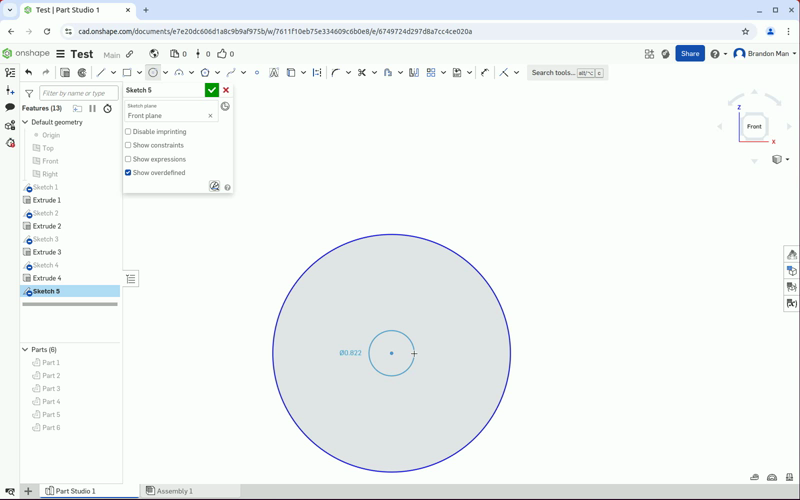
click(414, 353)
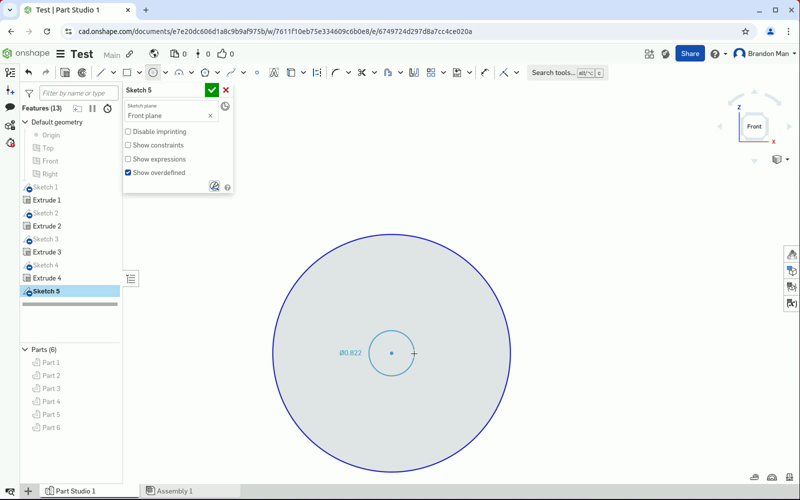
scroll(-6)
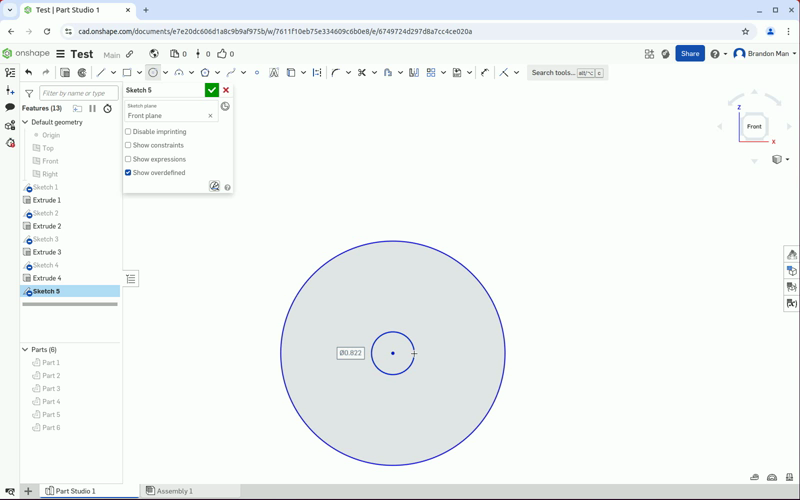
scroll(-6)
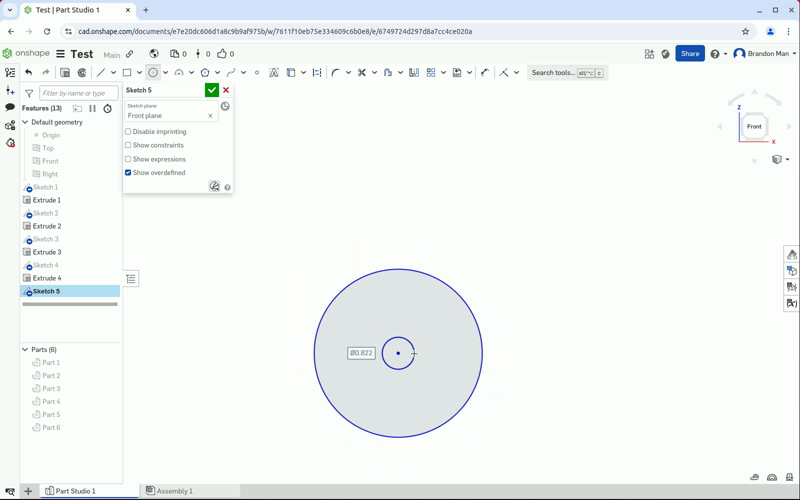
scroll(-6)
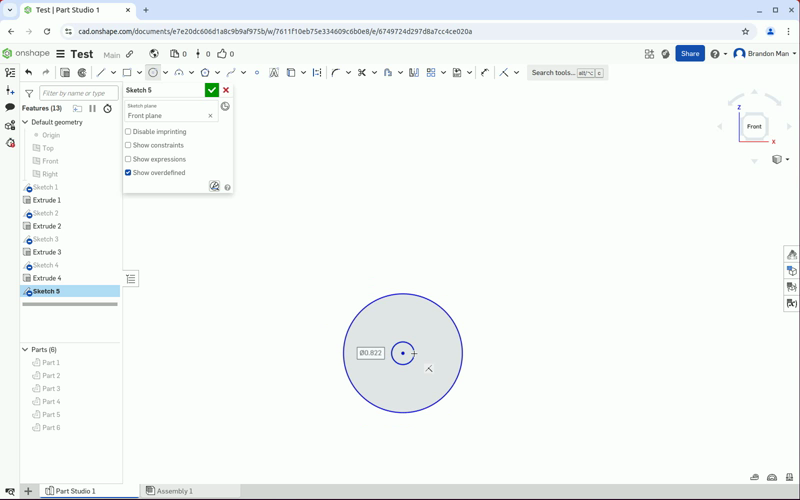
scroll(-6)
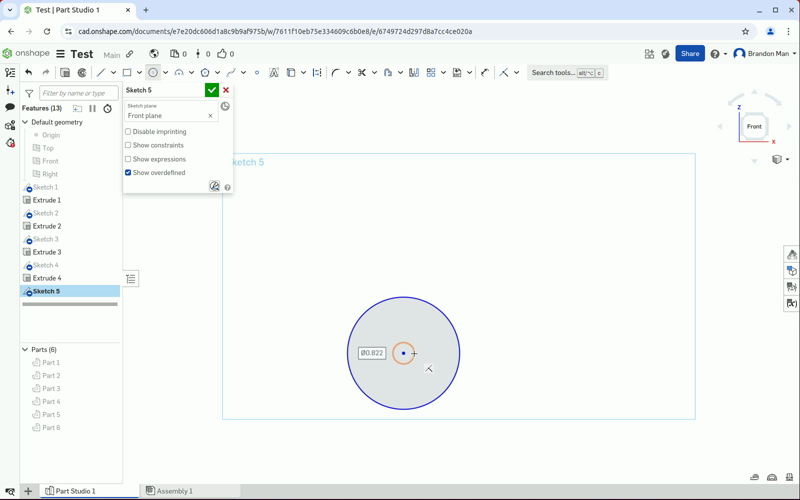
scroll(-6)
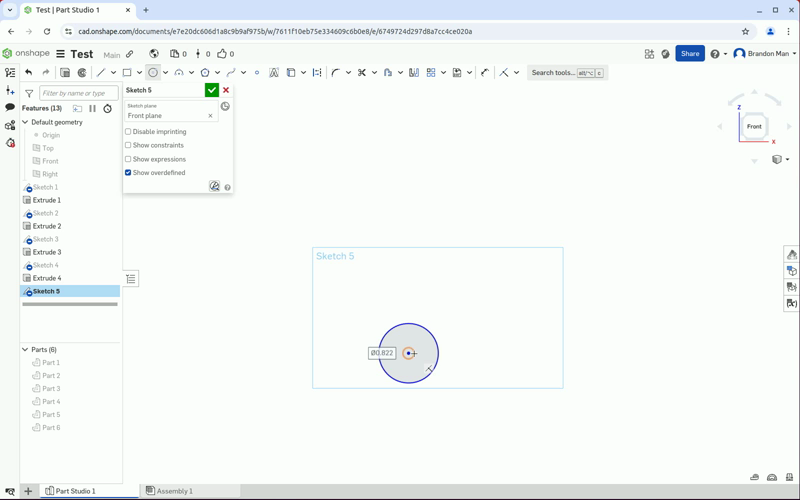
scroll(-6)
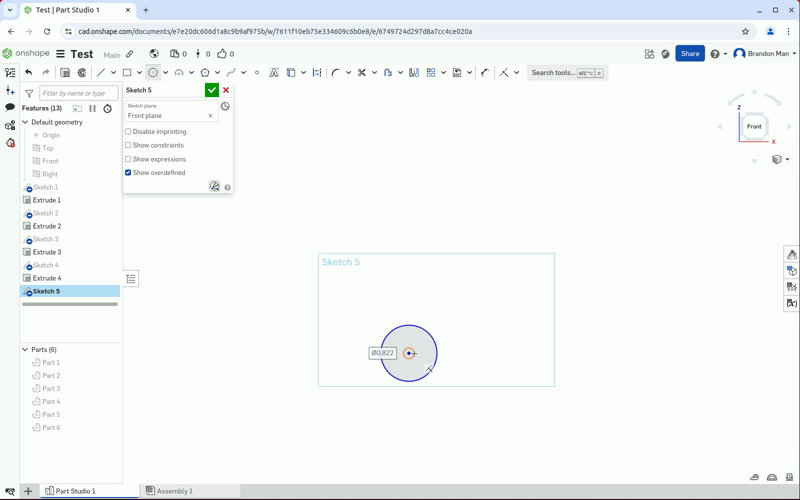
scroll(-6)
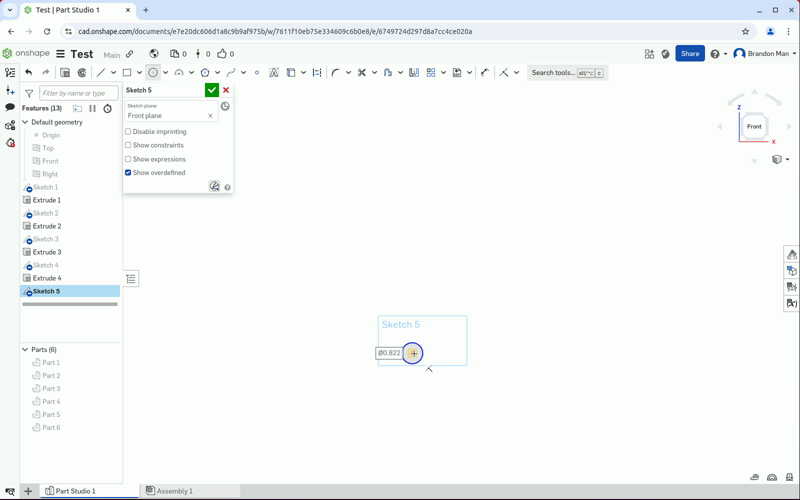
key(esc)
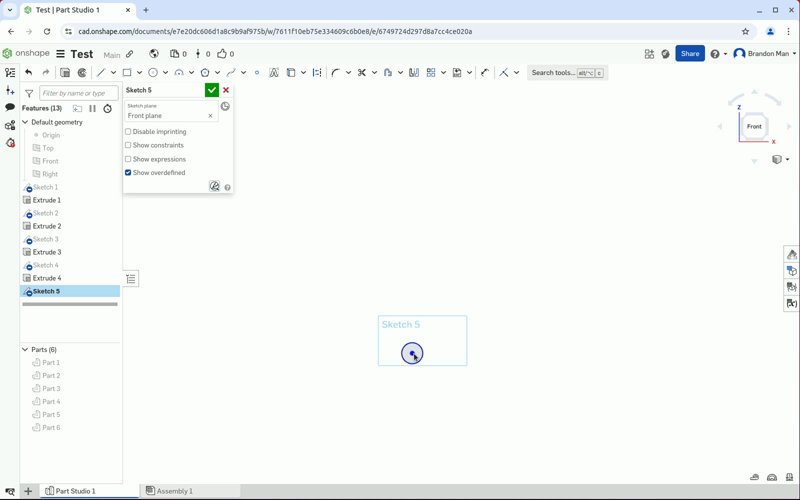
mouse_move(413, 362)
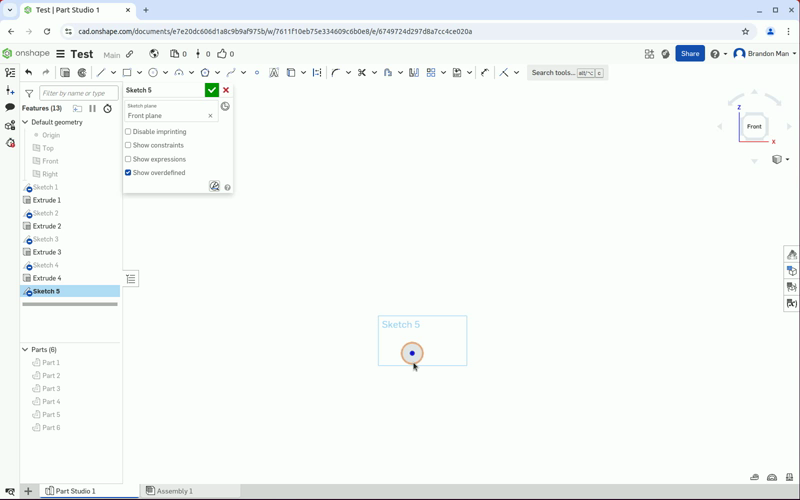
scroll(6)
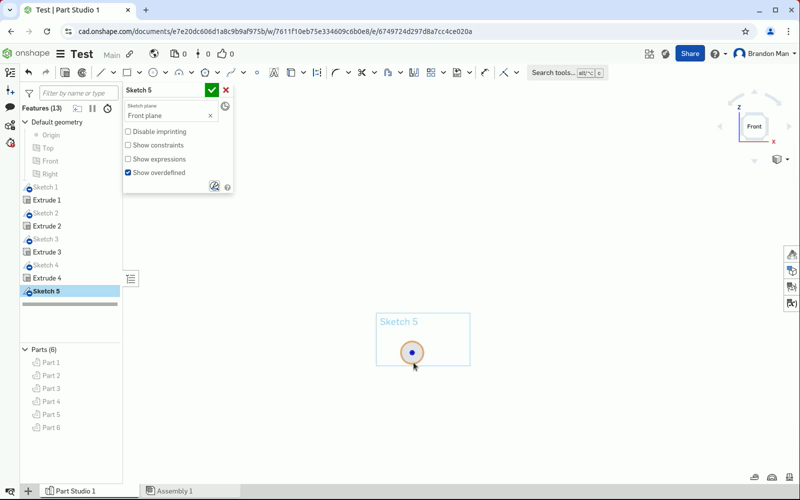
scroll(6)
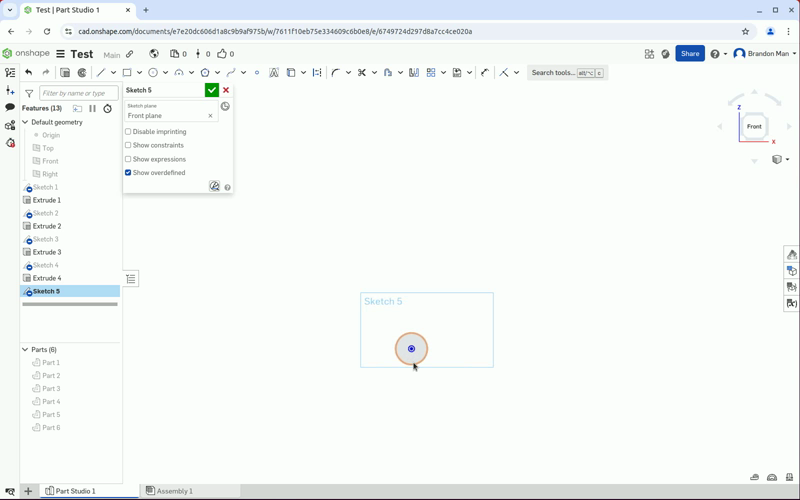
scroll(6)
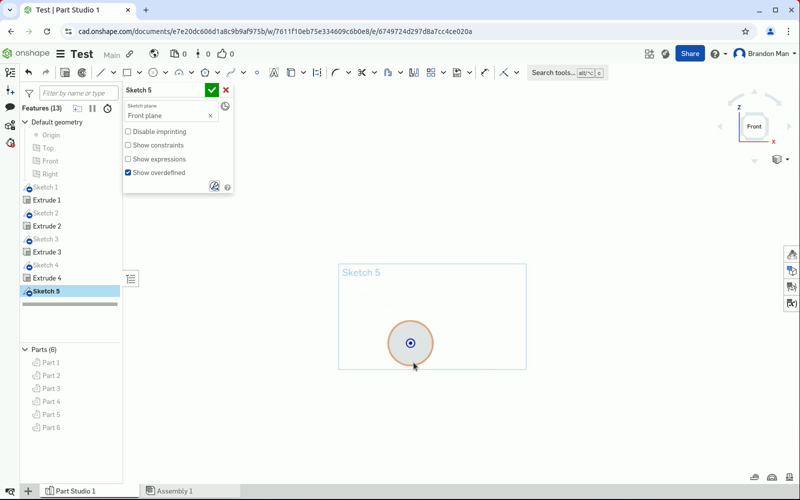
scroll(6)
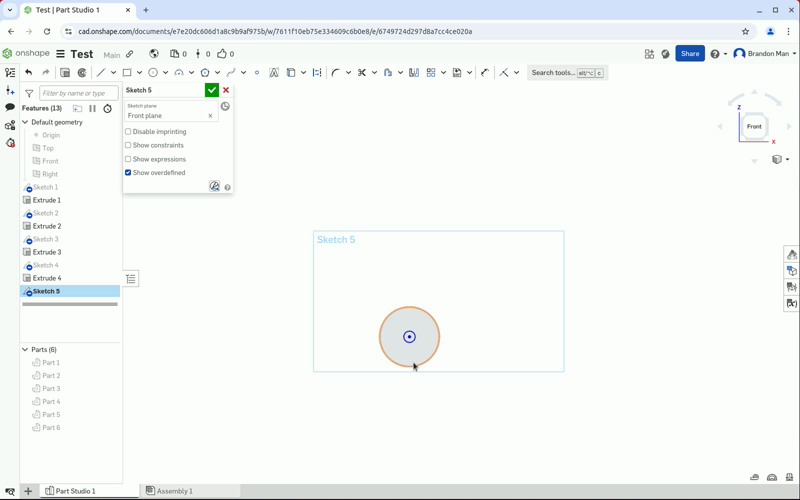
scroll(6)
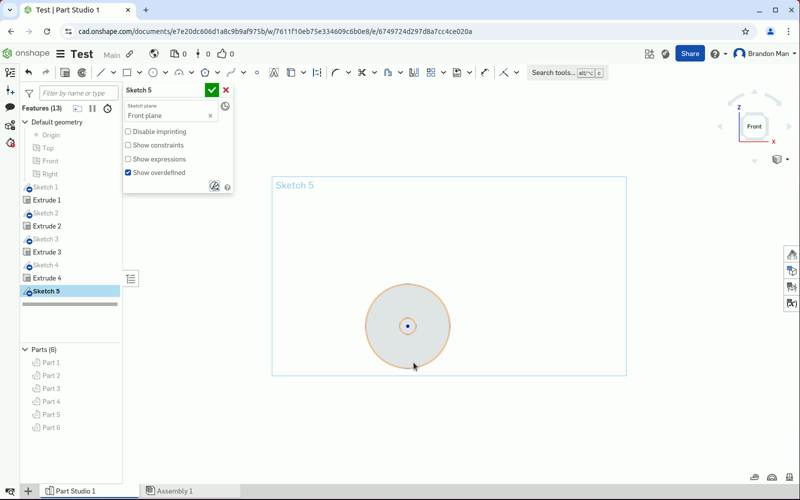
scroll(6)
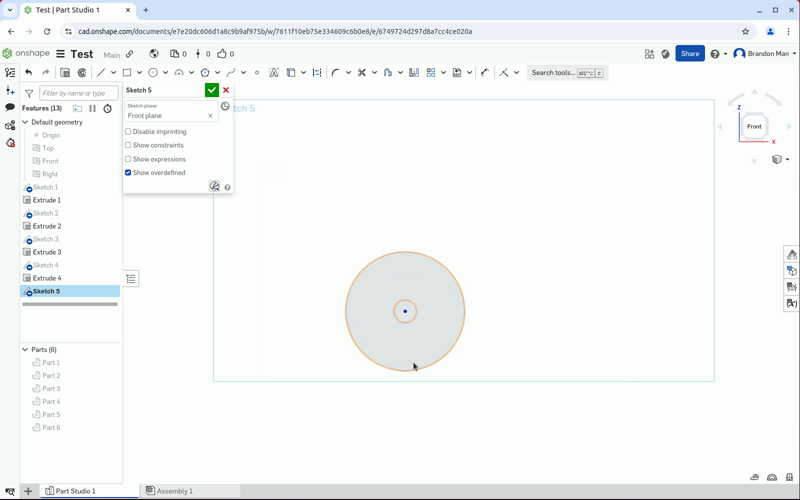
scroll(6)
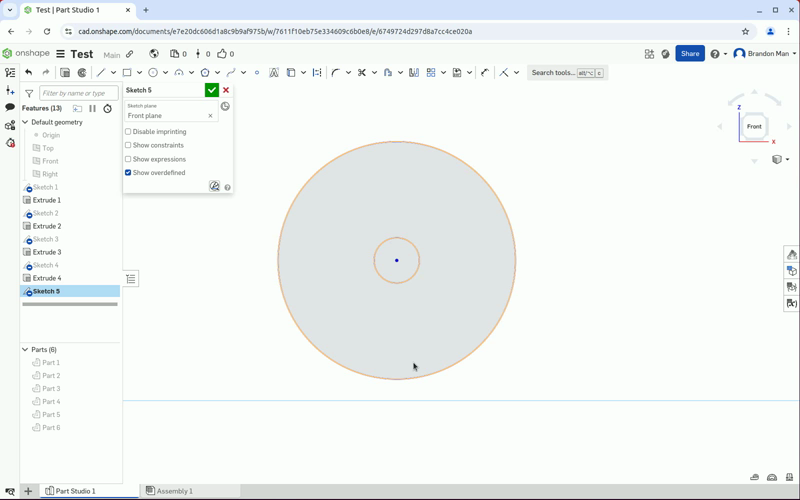
click(413, 362)
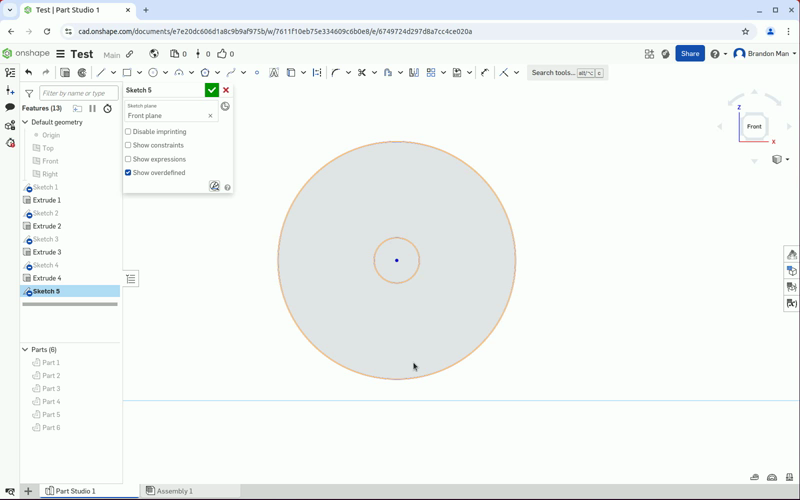
scroll(-6)
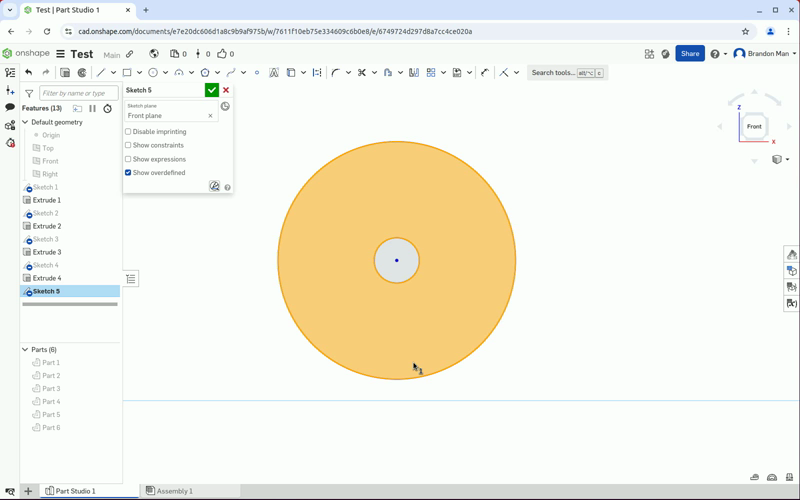
scroll(-6)
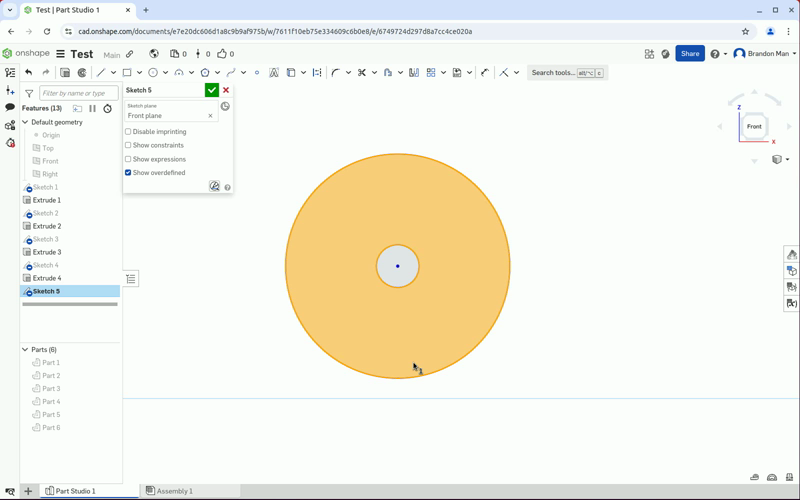
scroll(-6)
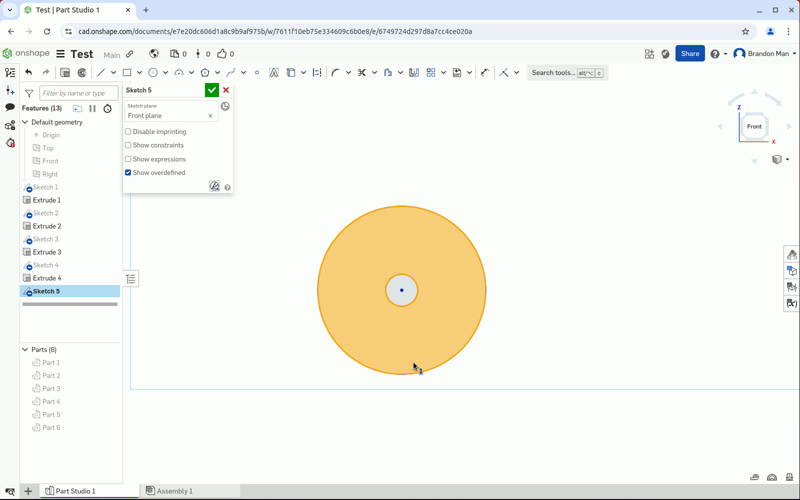
scroll(-6)
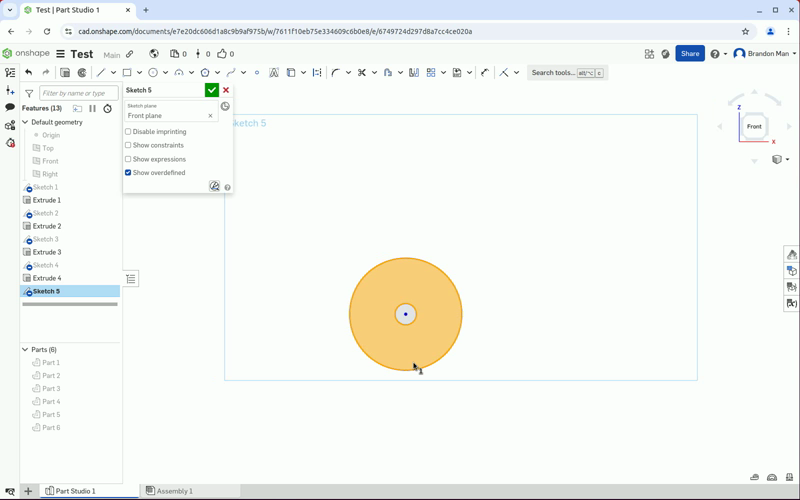
scroll(-6)
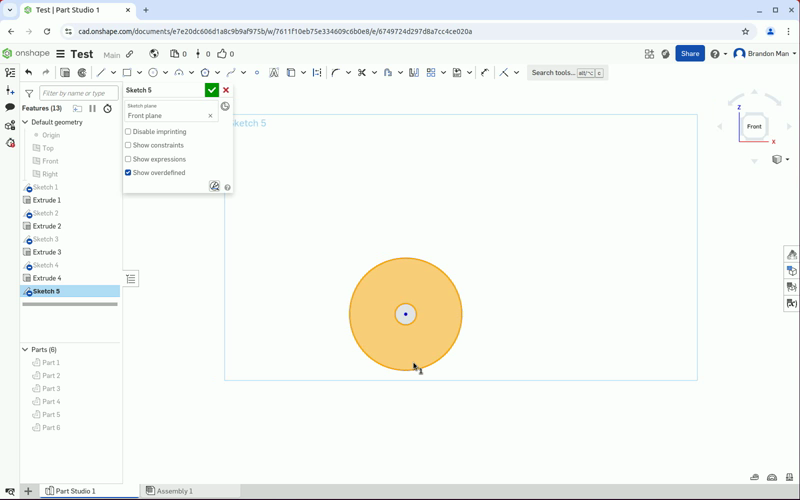
scroll(-6)
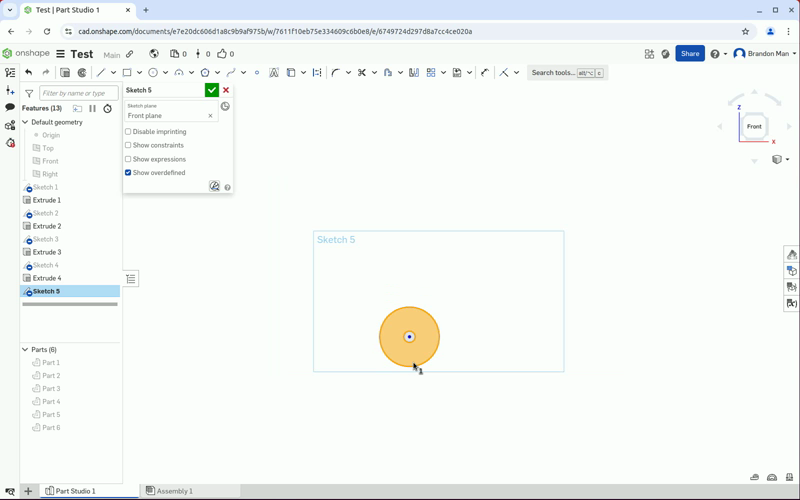
scroll(-6)
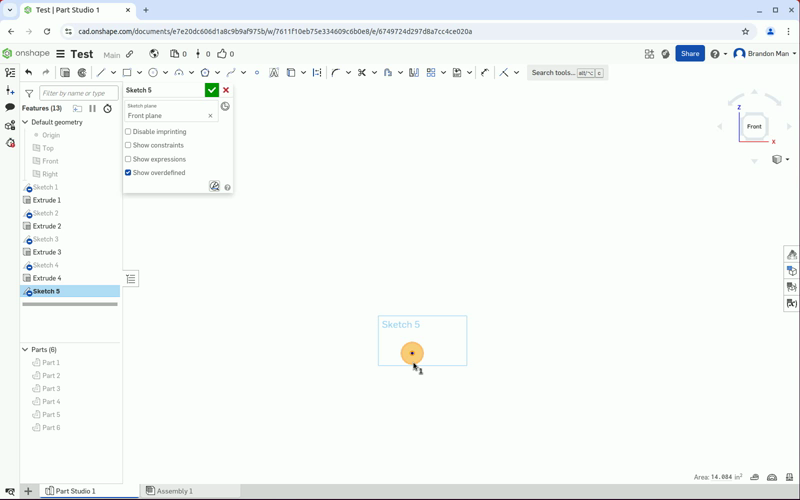
mouse_move(73, 352)
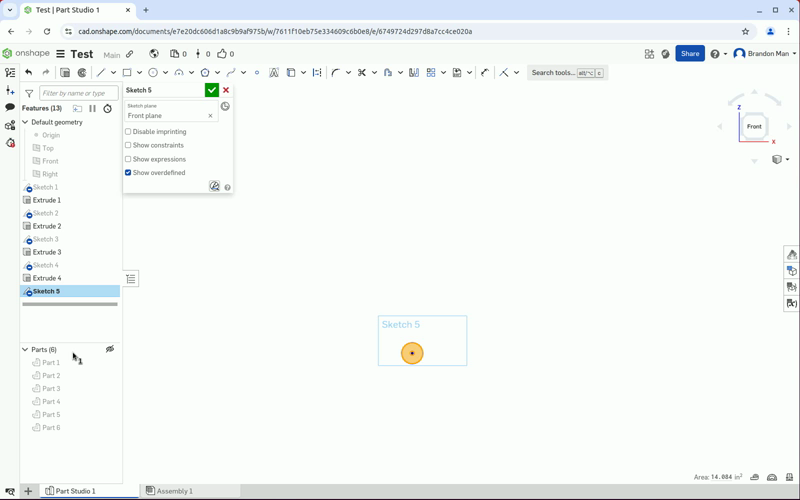
key(shift+y)
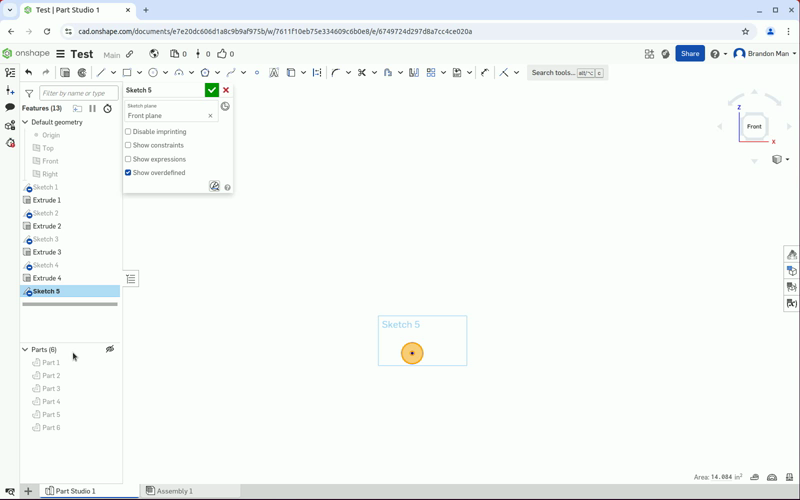
key(shift+e)
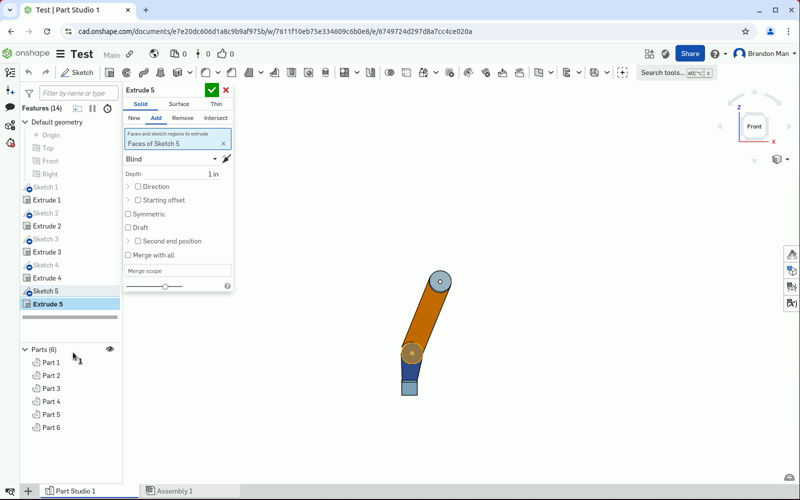
mouse_move(143, 106)
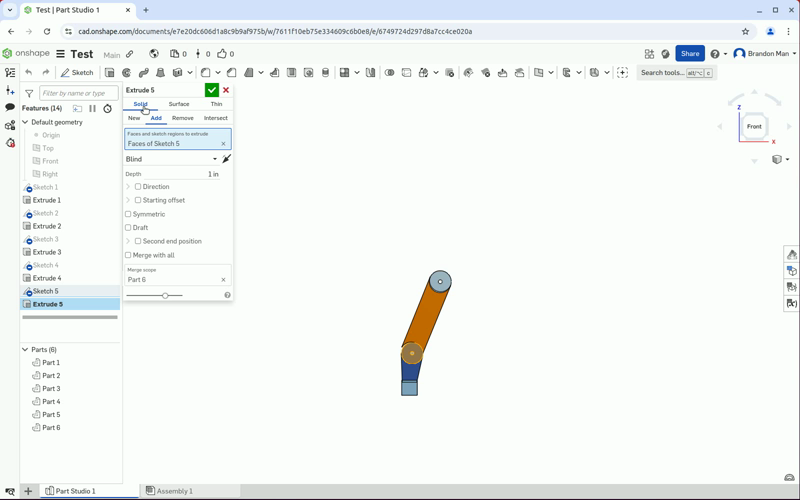
click(143, 106)
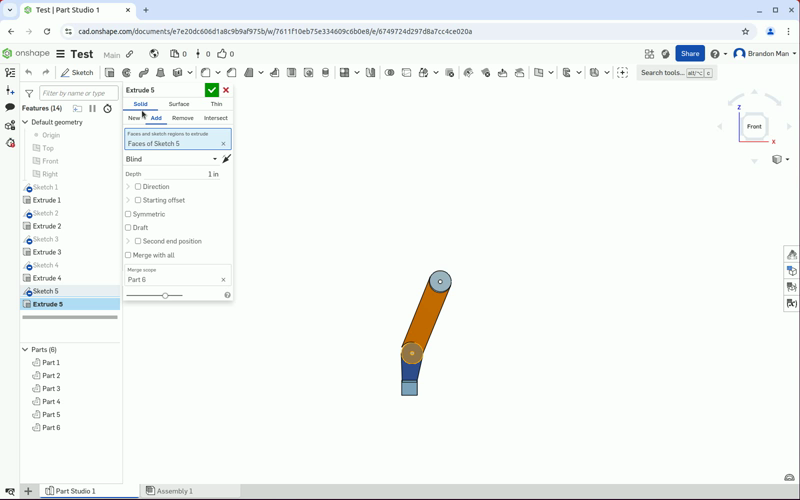
mouse_move(137, 120)
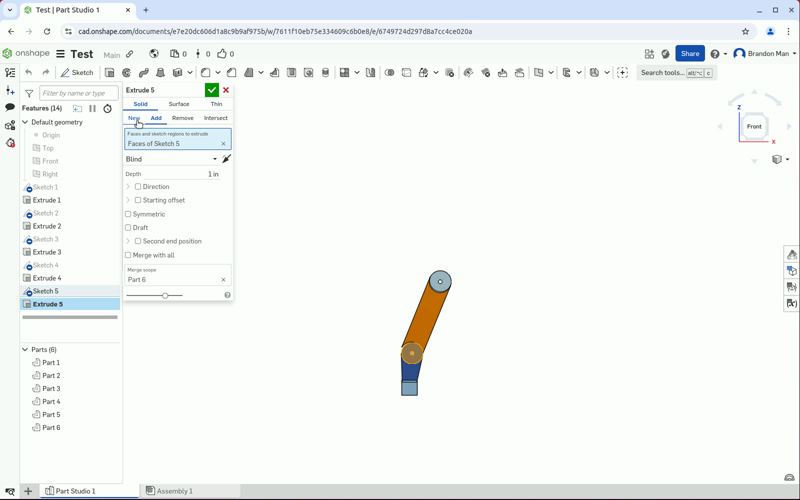
click(137, 120)
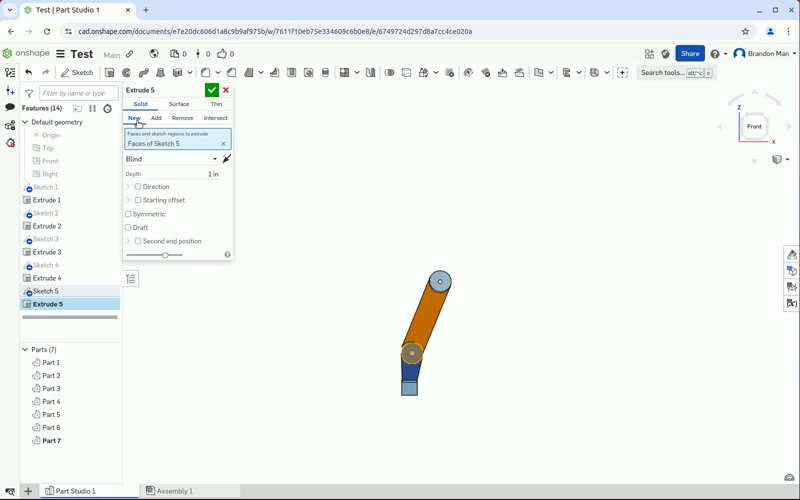
key(tab, 4)
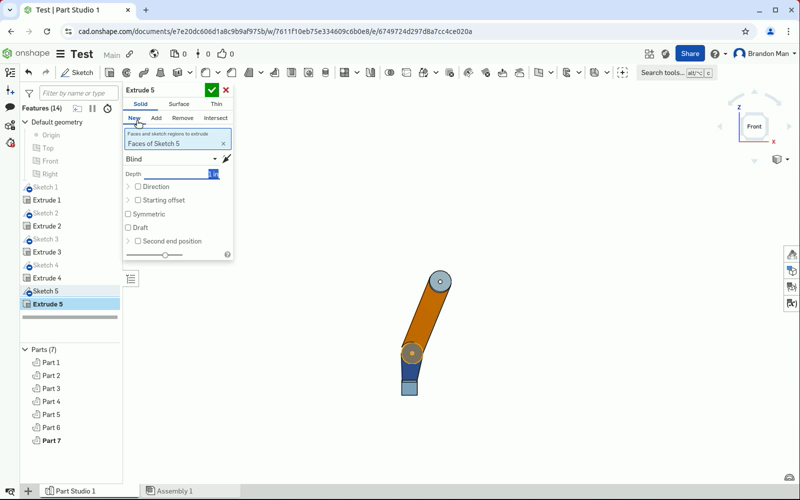
text(0.241)
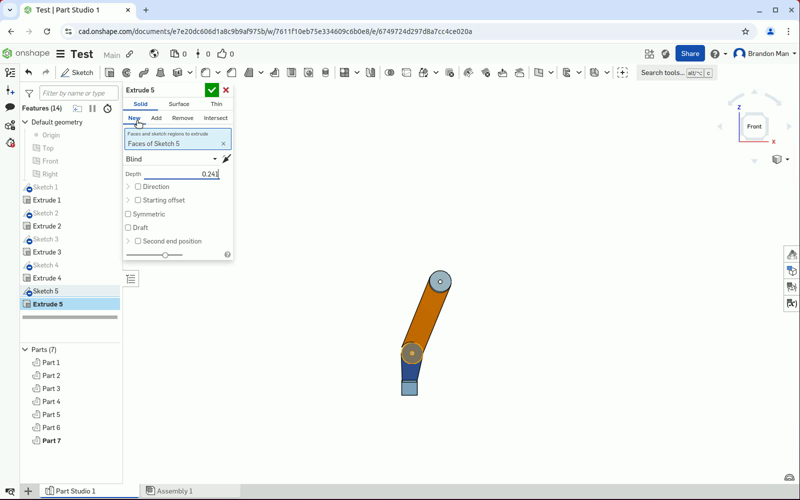
key(enter)
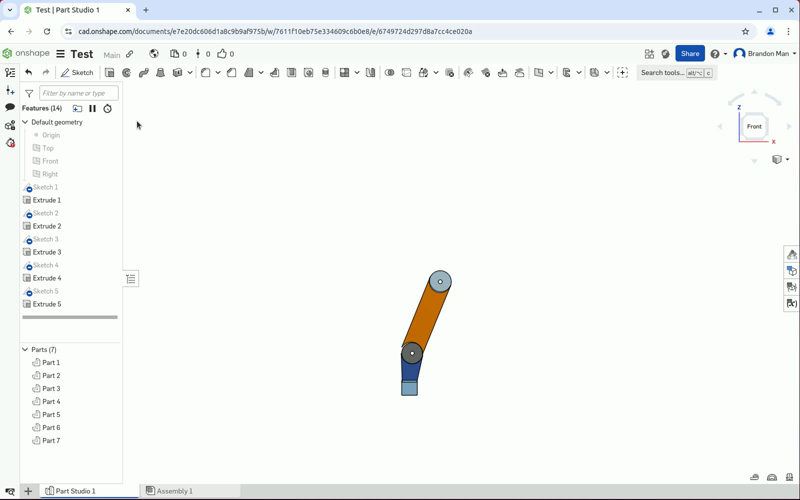
key(shift+h)
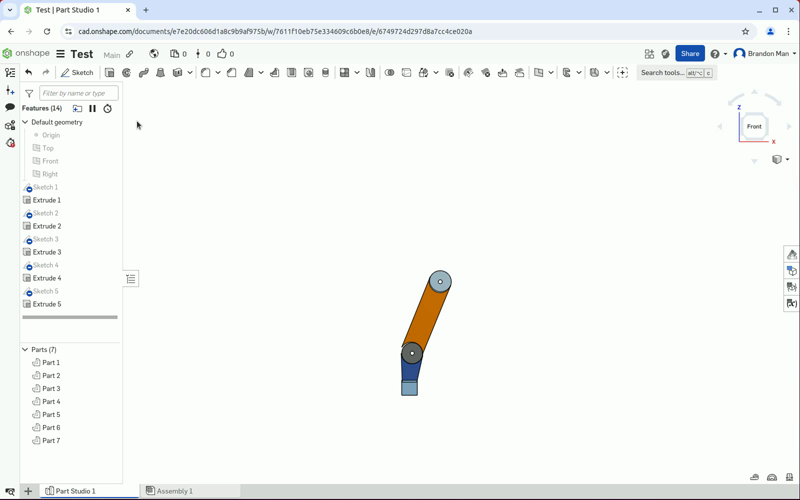
key(shift+h)
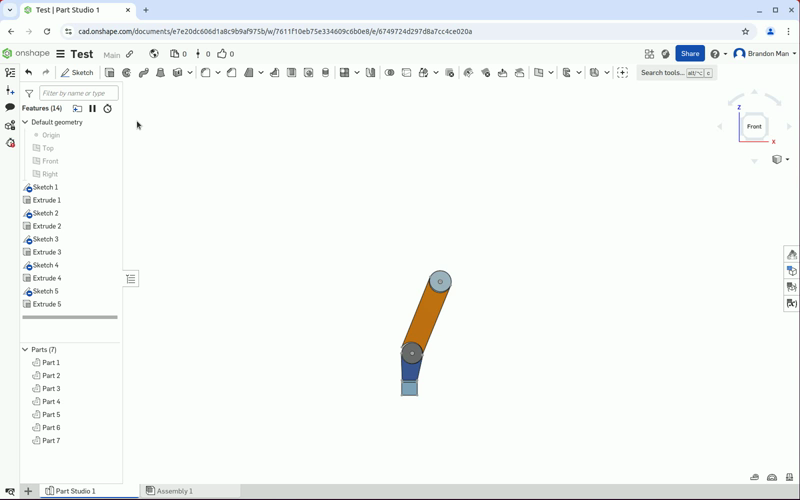
key(shift+7)
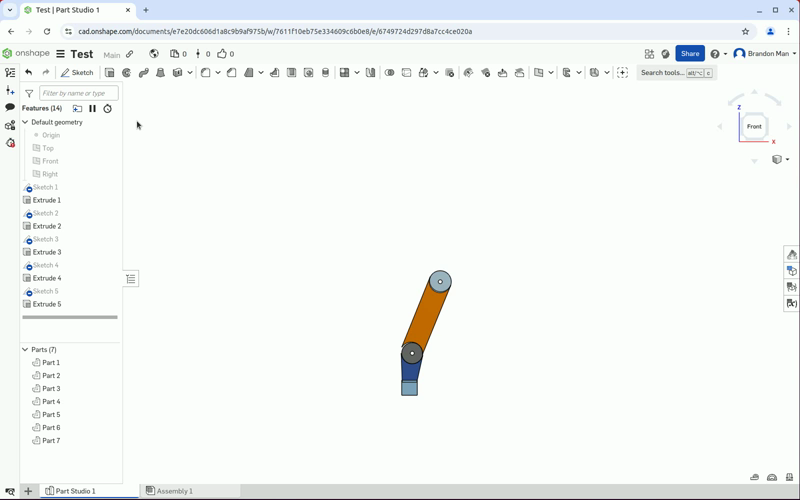
key(left, 2)
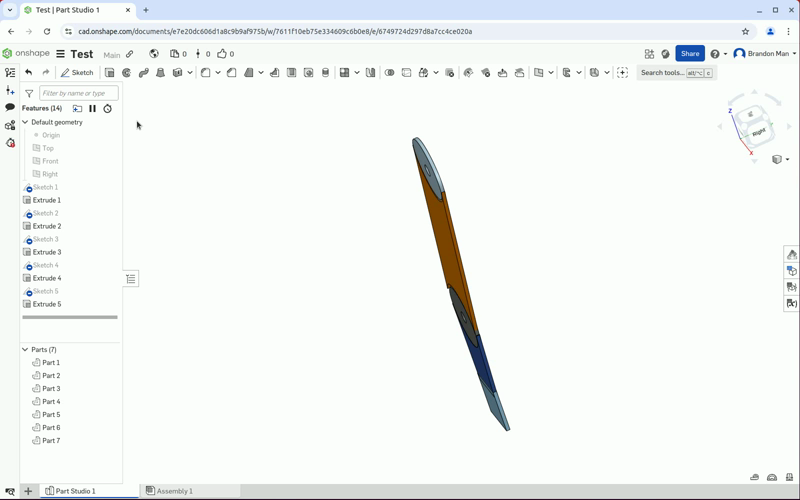
key(down, 2)
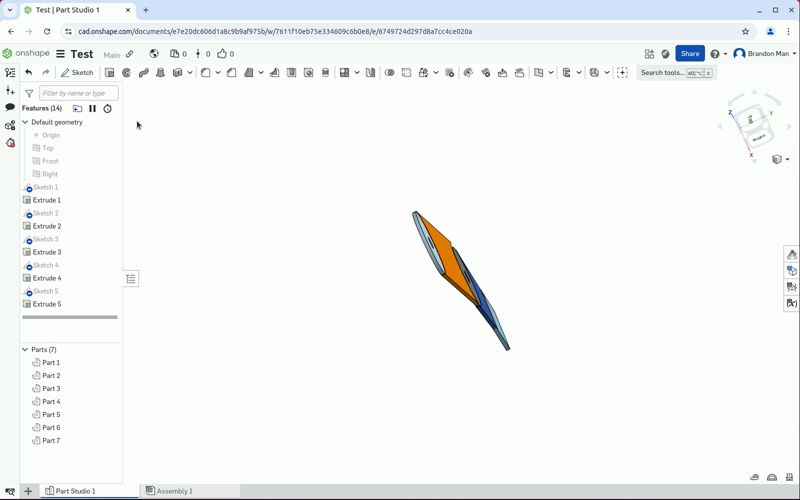
key(up, 2)
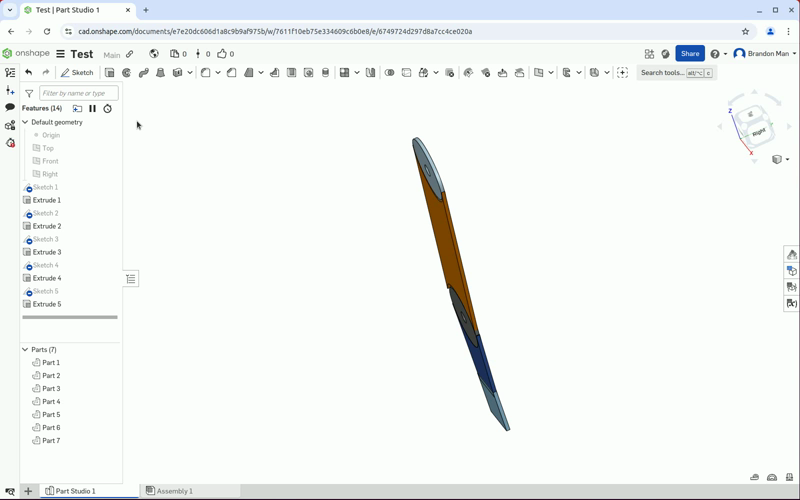
key(right, 2)
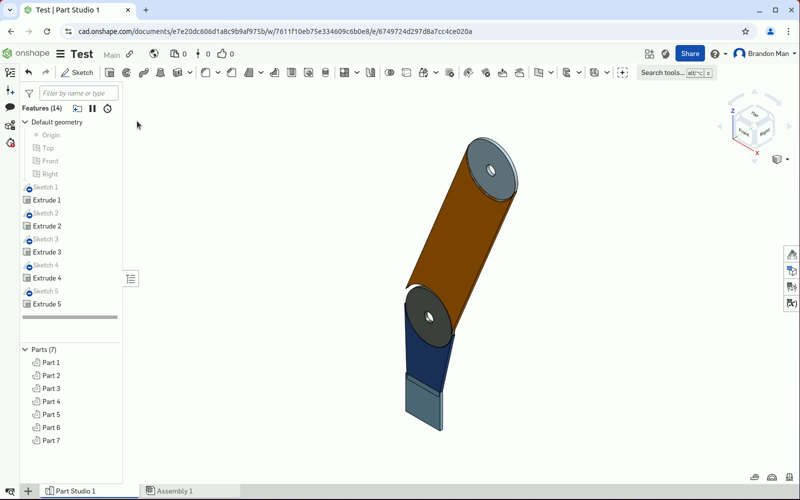
mouse_move(73, 189)
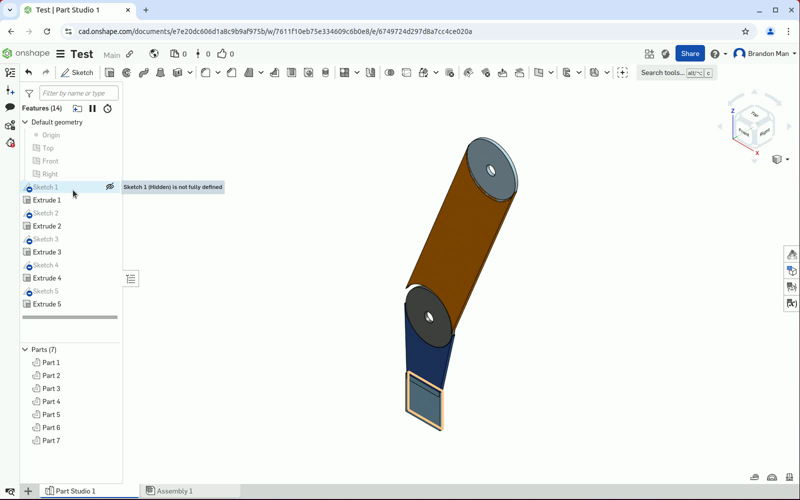
click(73, 189)